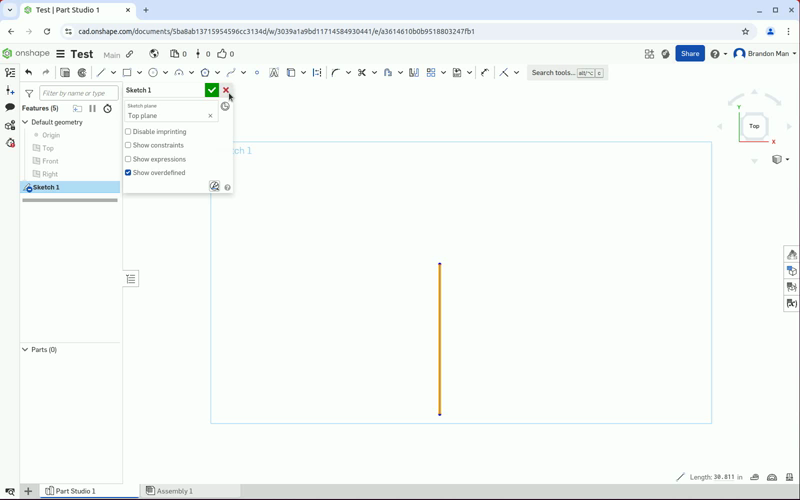
key(shift+h)
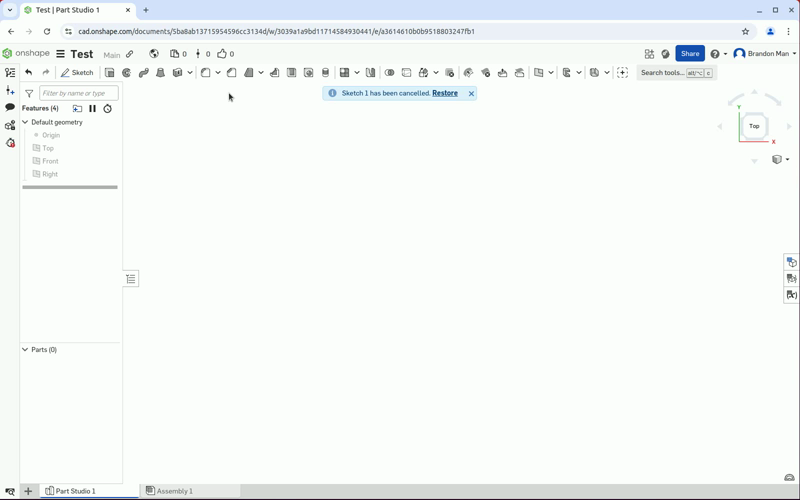
mouse_move(73, 352)
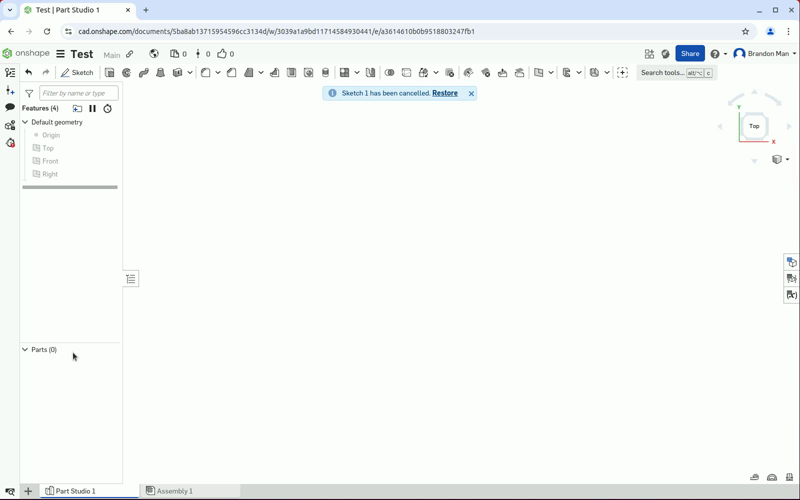
key(y)
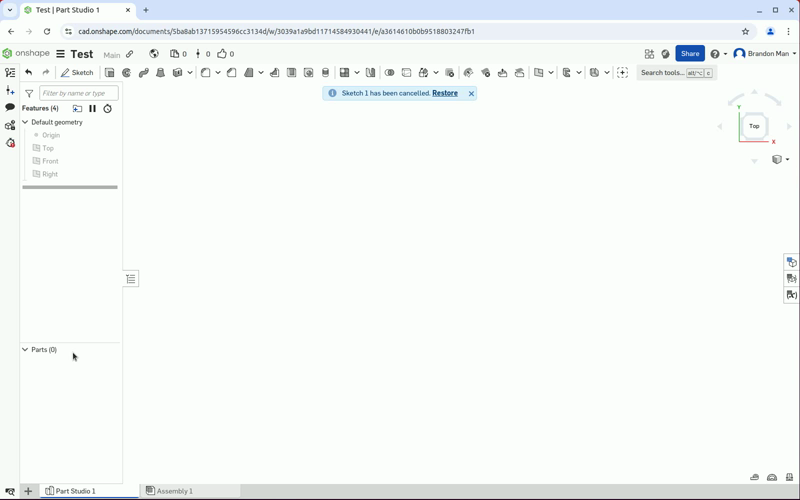
key(shift+p)
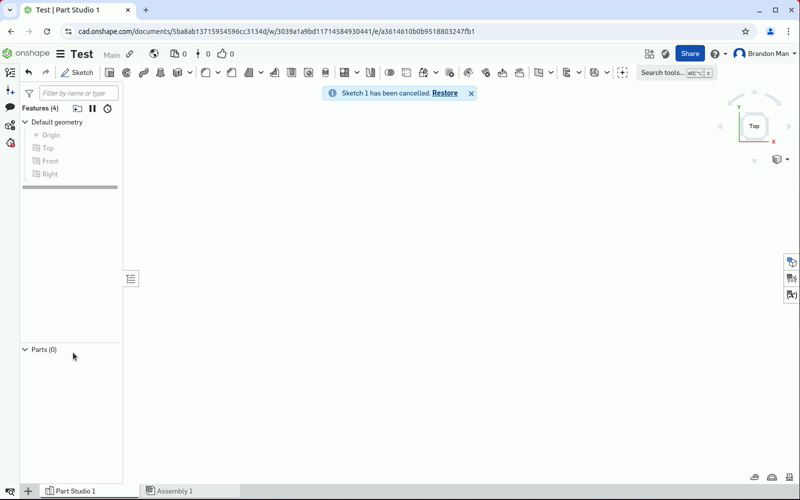
key(space)
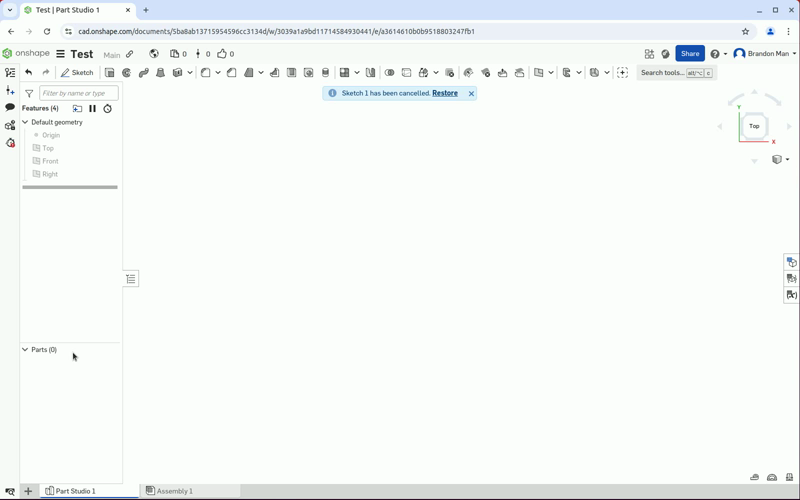
key_down(shift)
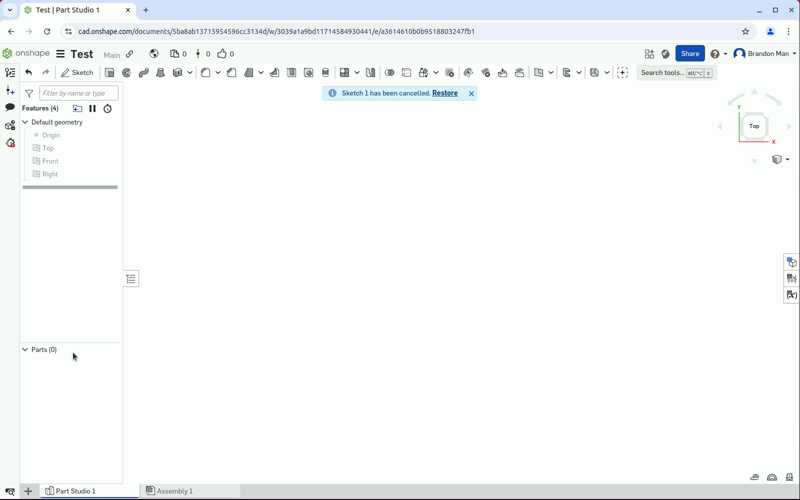
key(up)
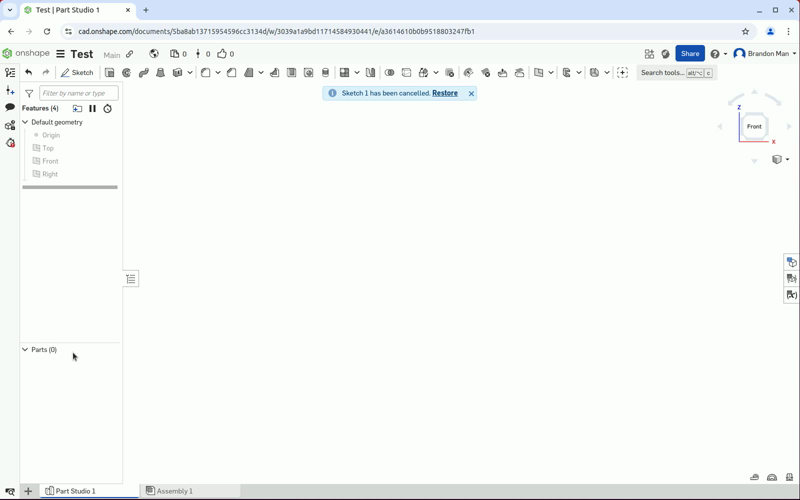
key_up(shift)
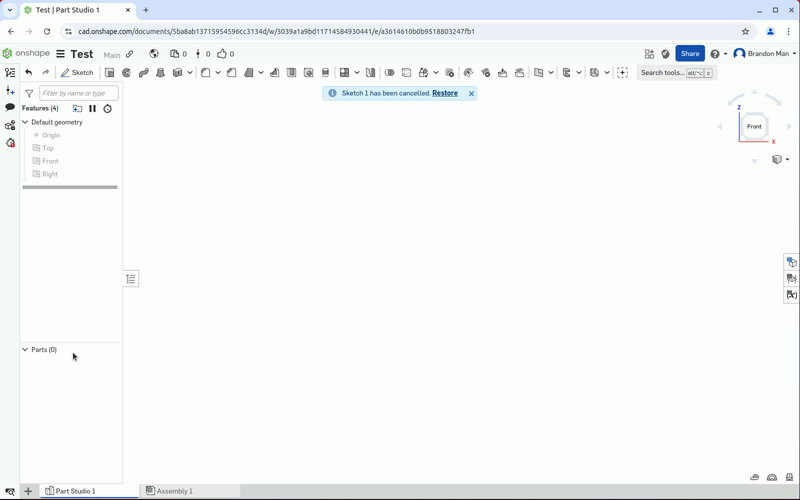
mouse_move(73, 352)
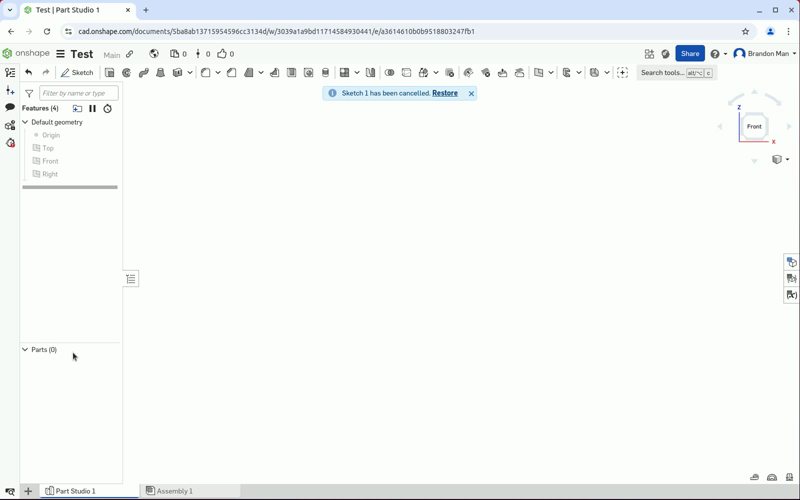
key(shift+y)
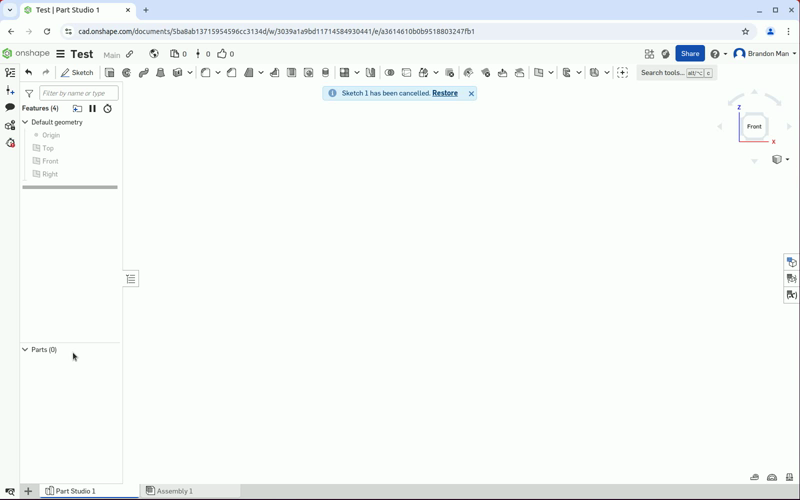
key(shift+s)
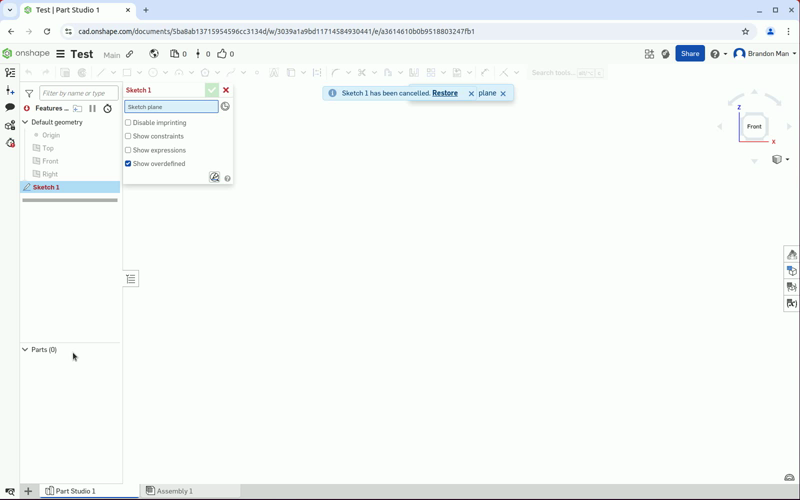
mouse_move(73, 163)
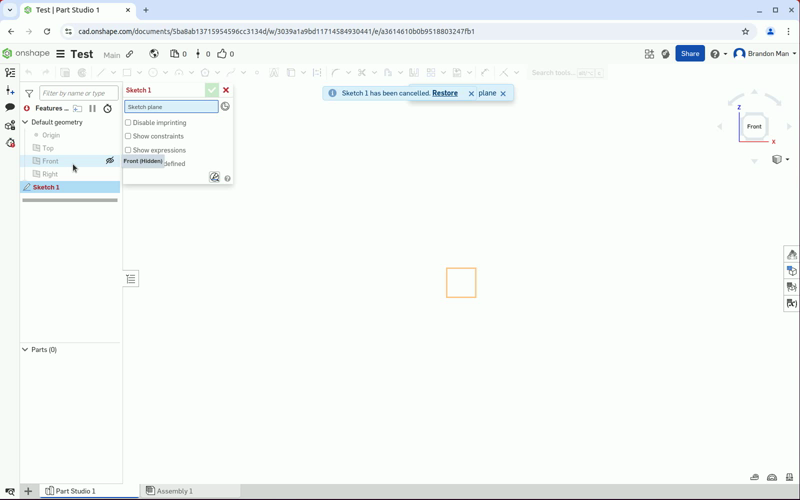
click(73, 163)
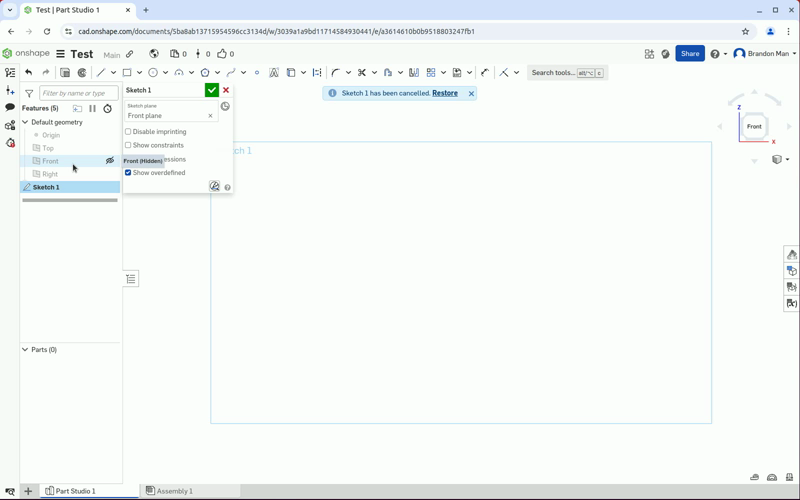
mouse_move(73, 352)
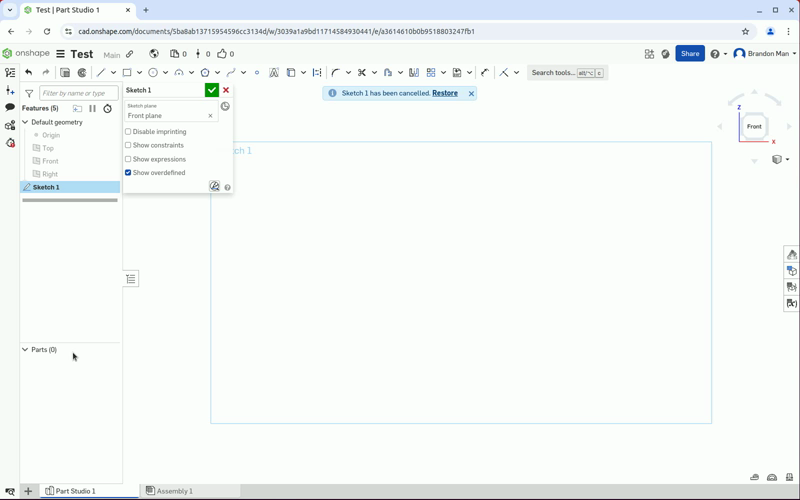
key(y)
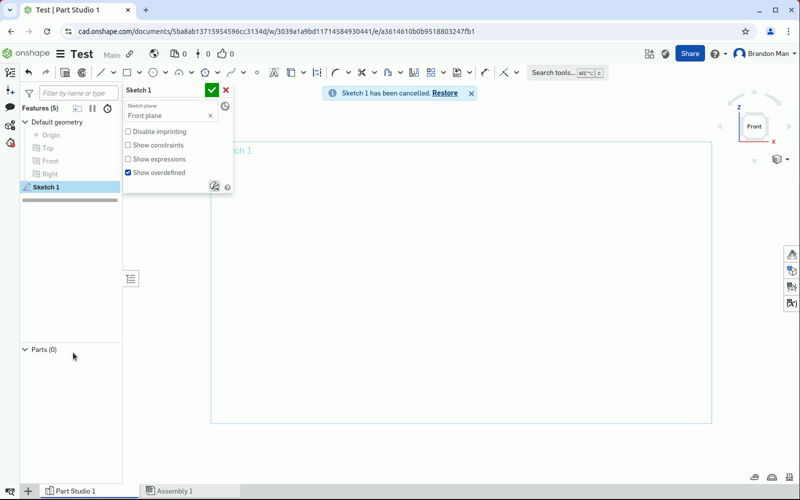
key(l)
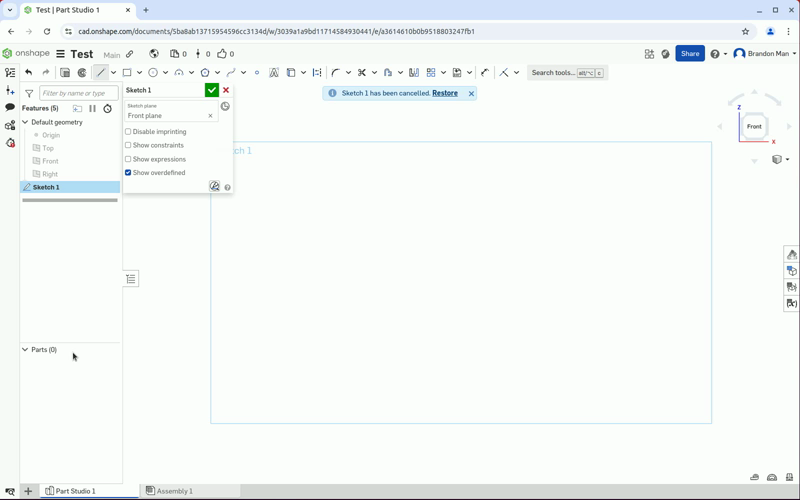
key_down(shift)
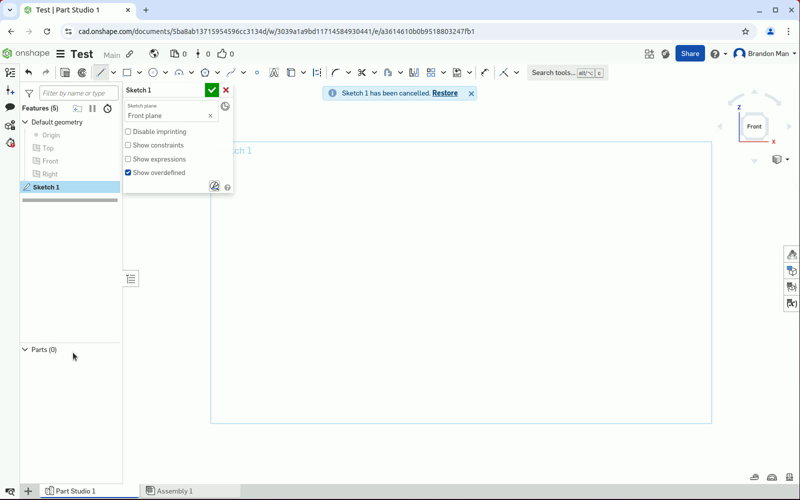
mouse_move(433, 300)
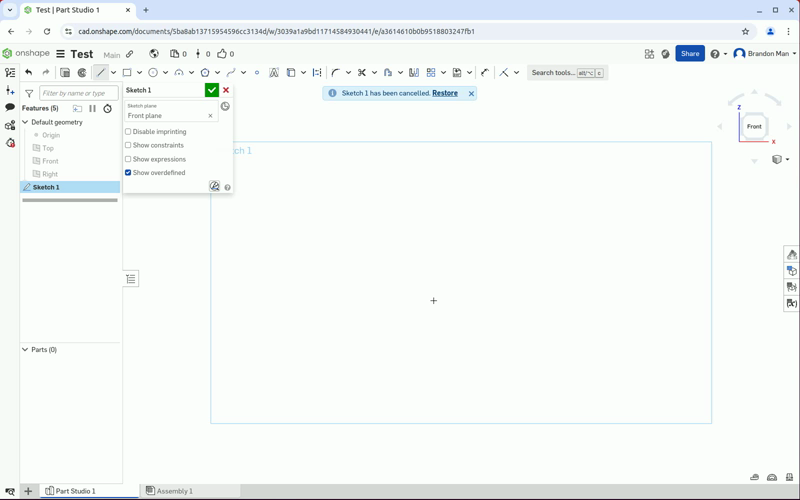
click(433, 300)
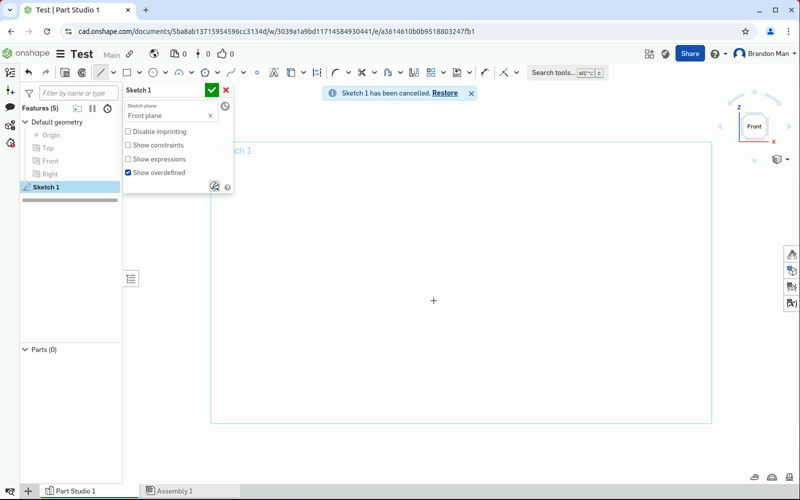
key_up(shift)
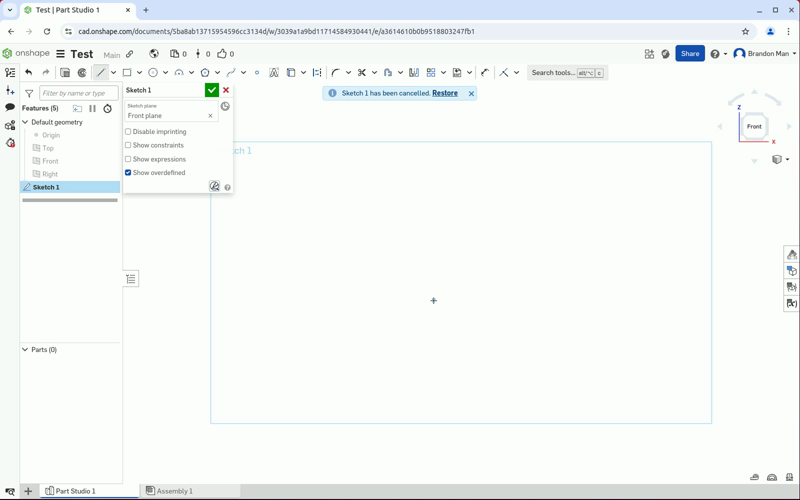
key_down(shift)
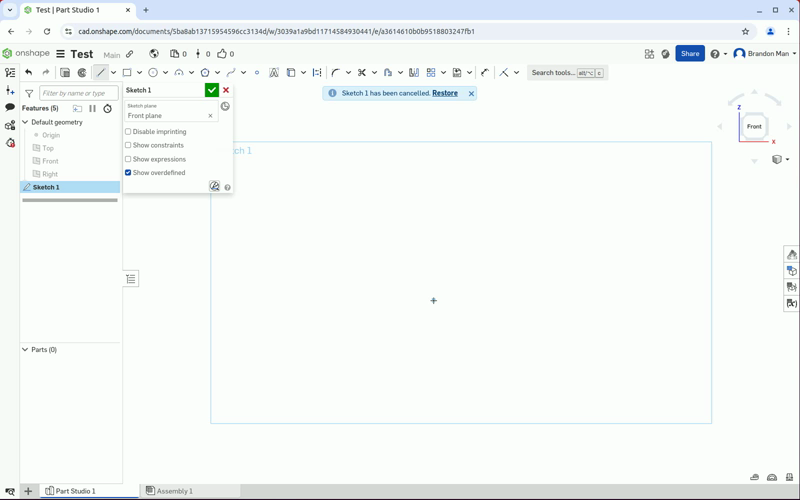
mouse_move(463, 300)
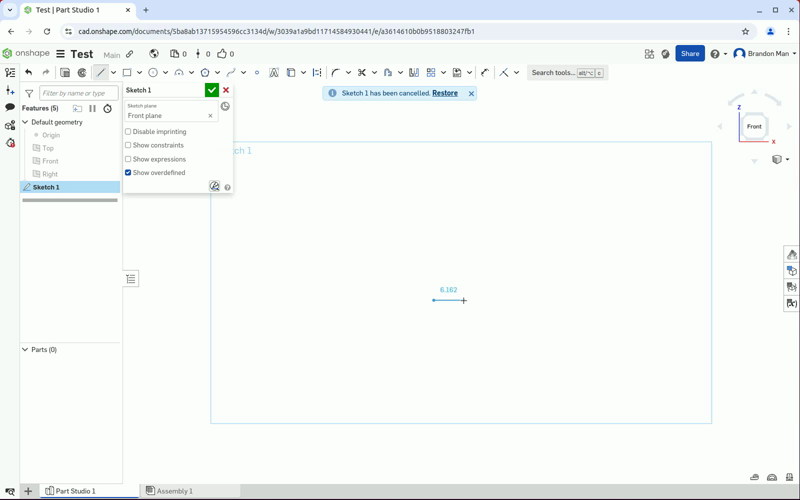
mouse_move(488, 300)
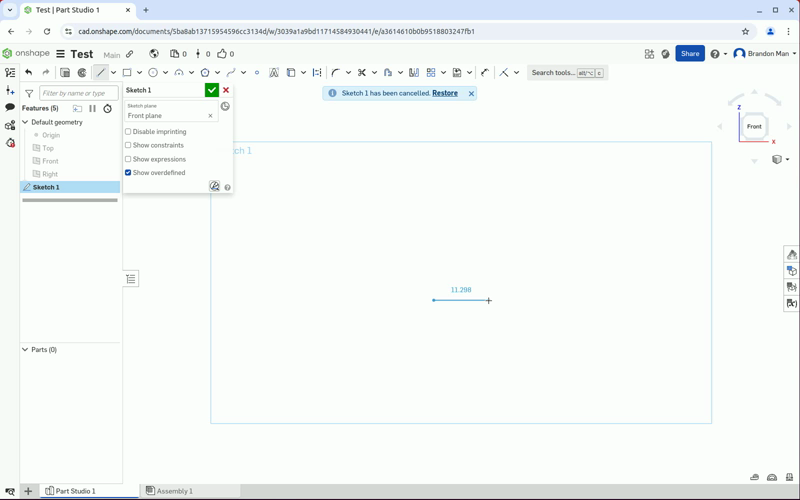
click(488, 300)
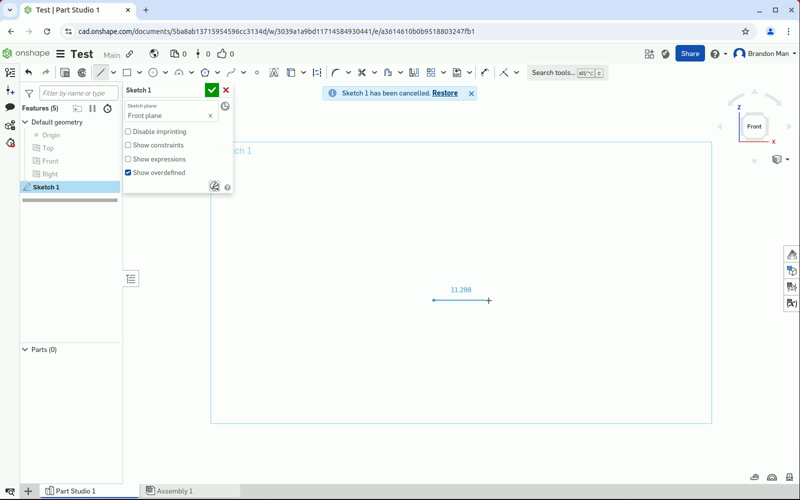
key_up(shift)
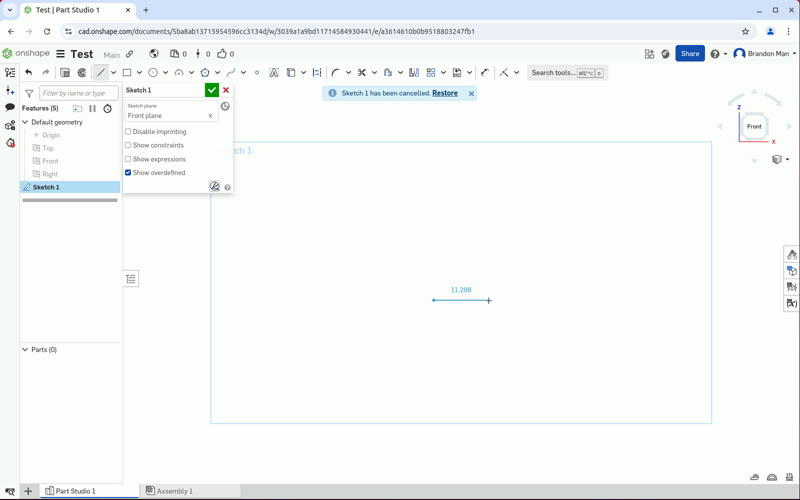
key_down(shift)
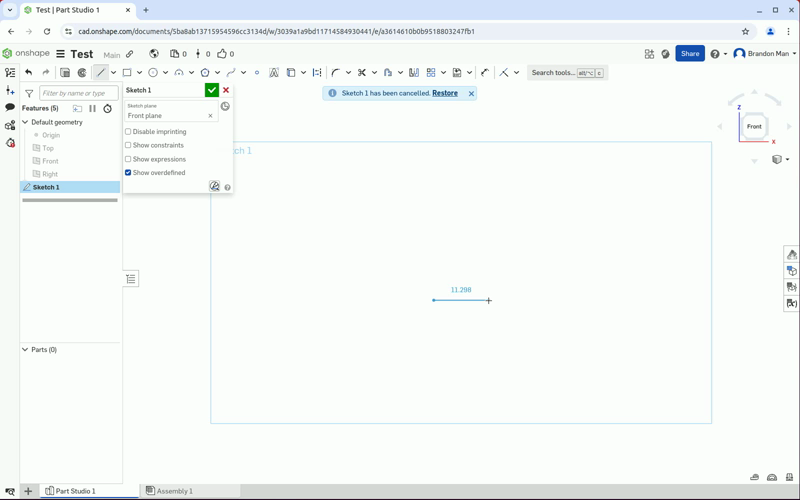
mouse_move(518, 300)
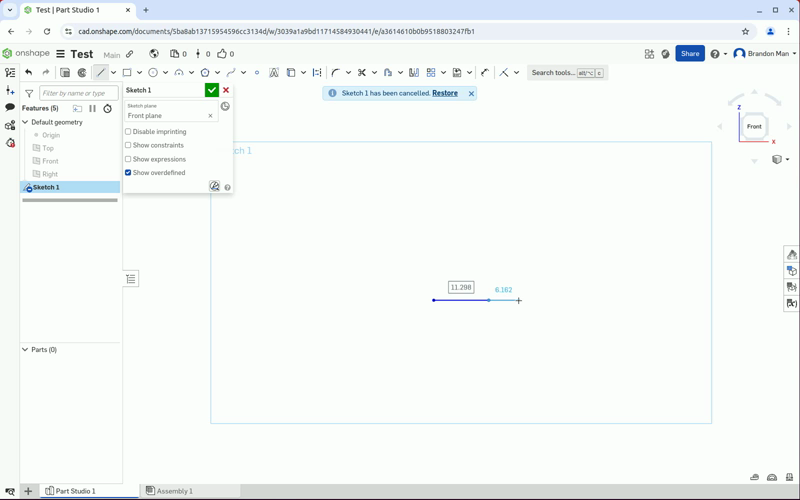
mouse_move(488, 243)
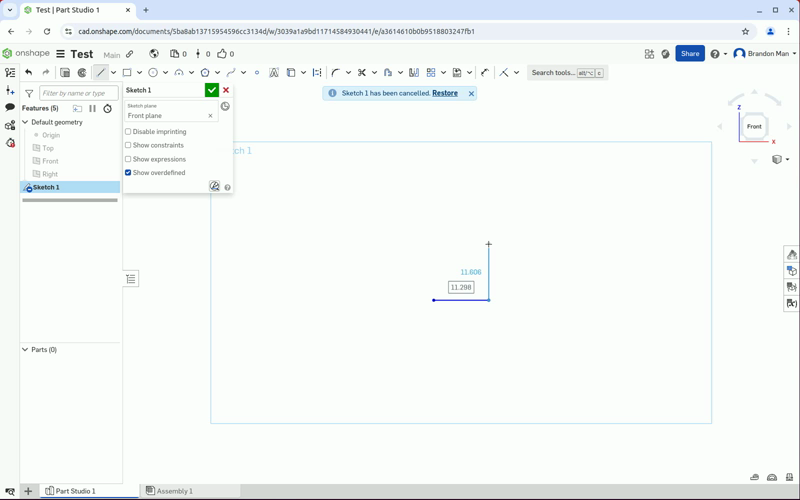
click(488, 243)
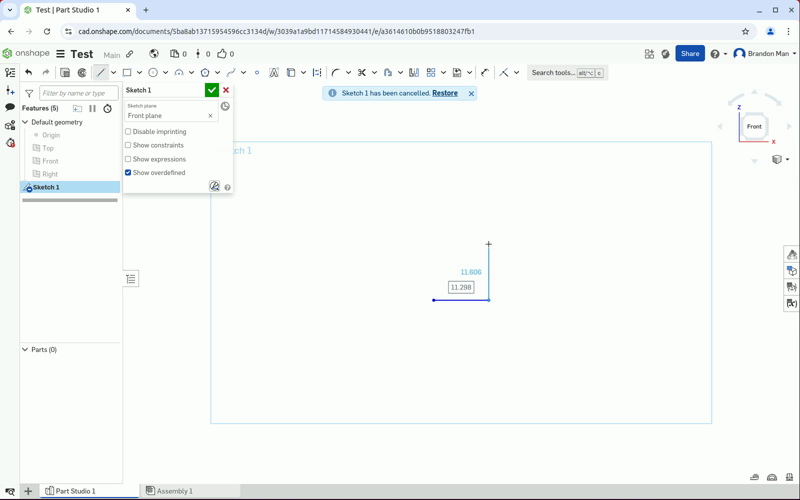
key_up(shift)
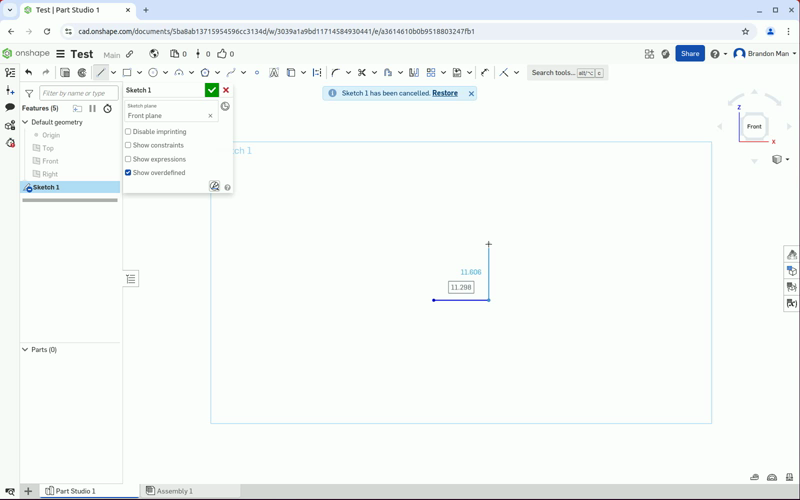
key_down(shift)
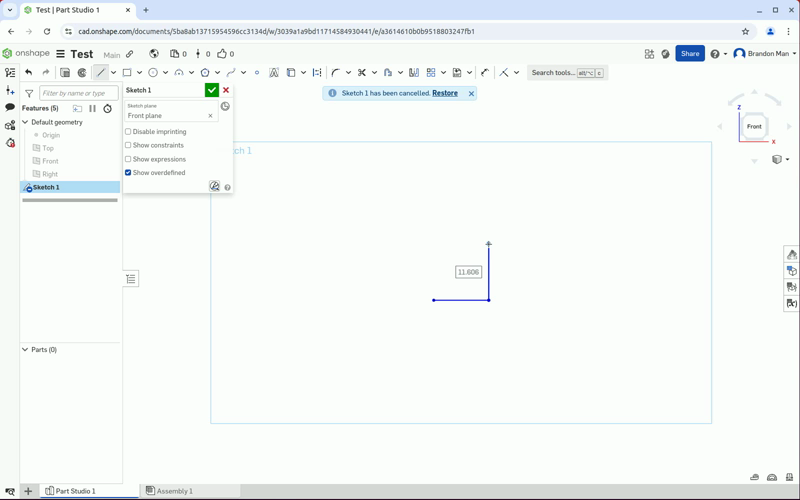
mouse_move(518, 243)
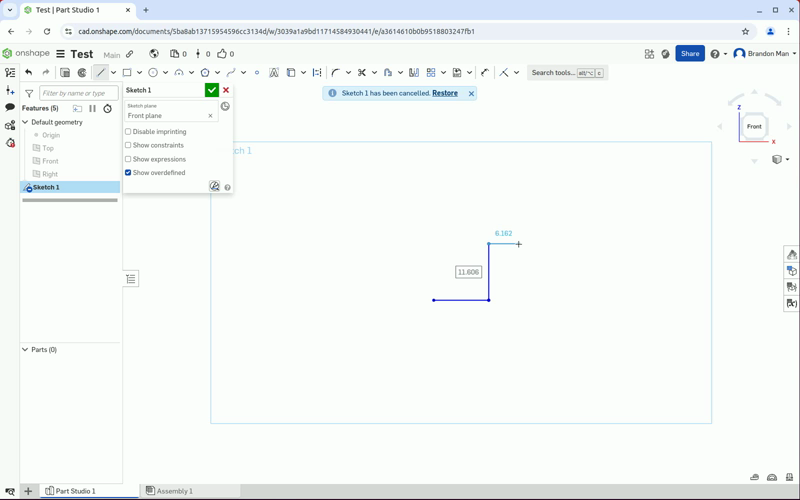
mouse_move(433, 243)
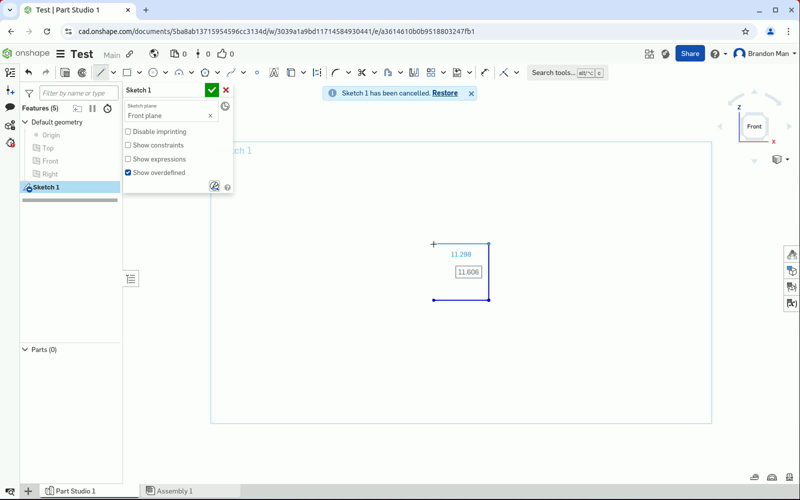
click(433, 243)
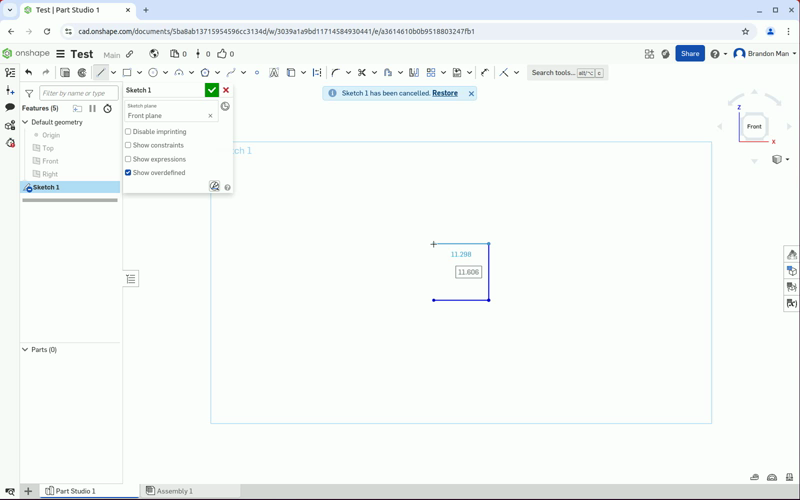
key_up(shift)
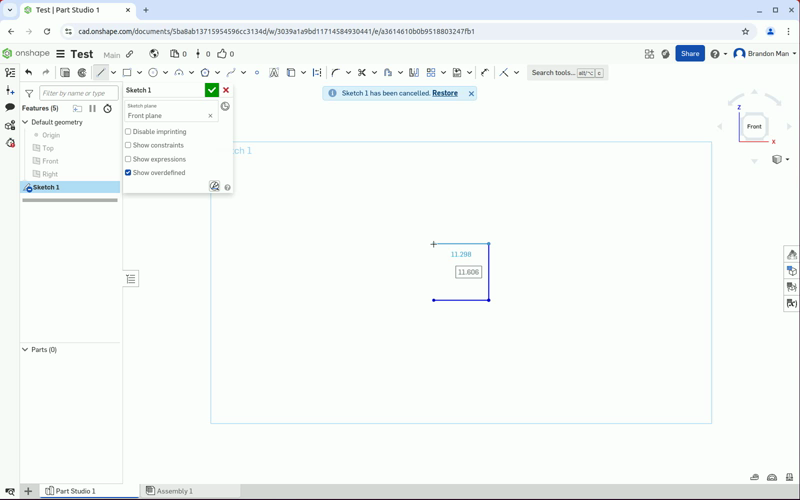
mouse_move(463, 243)
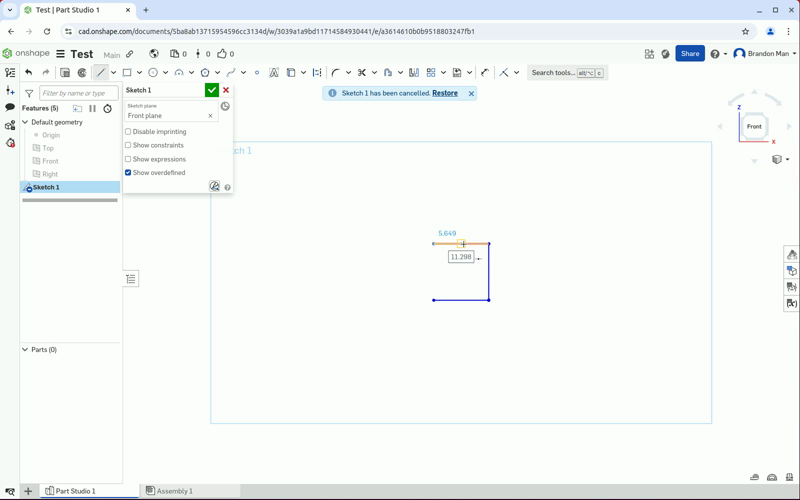
key_down(shift)
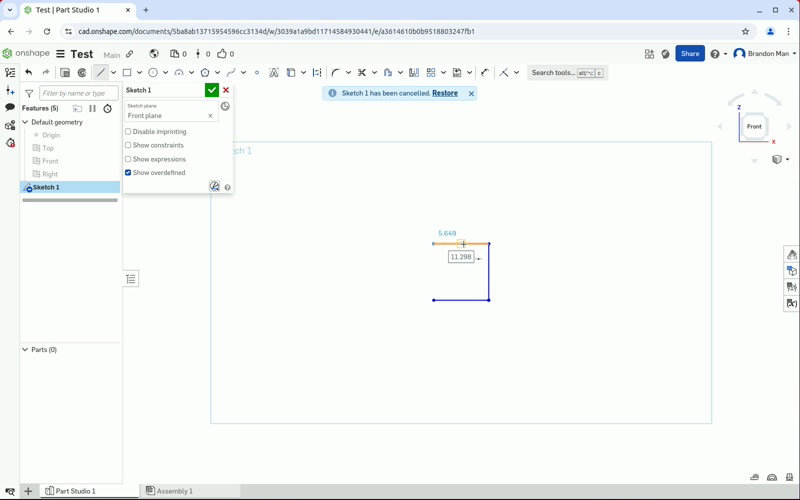
mouse_move(433, 300)
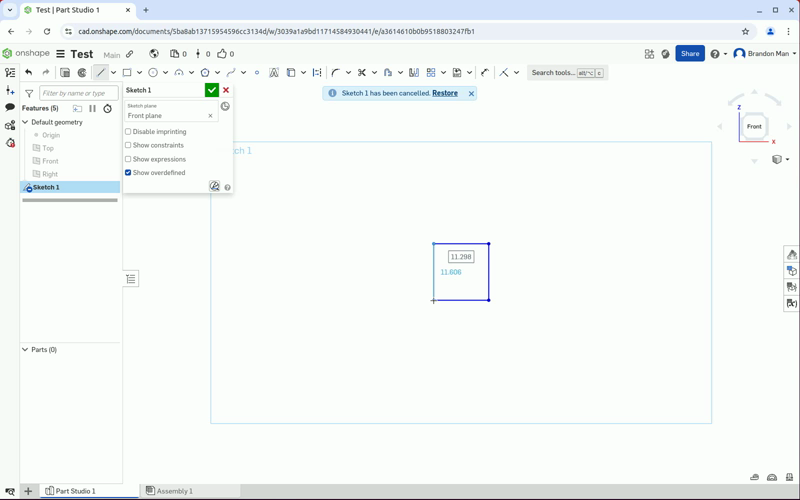
key_up(shift)
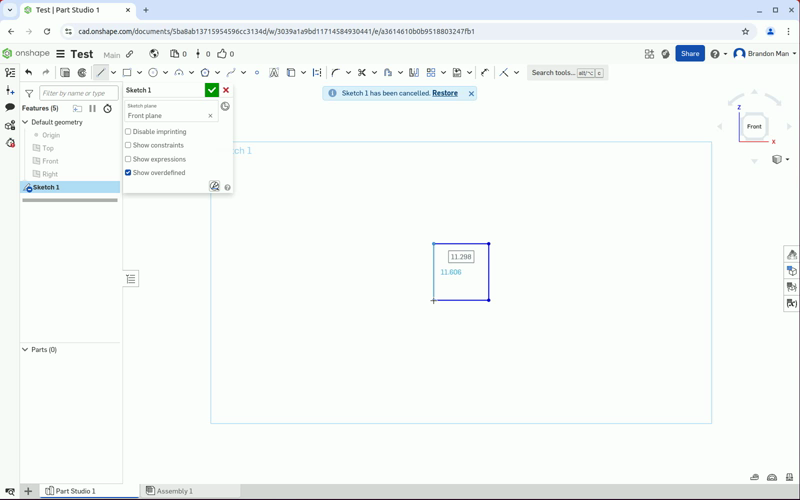
click(433, 300)
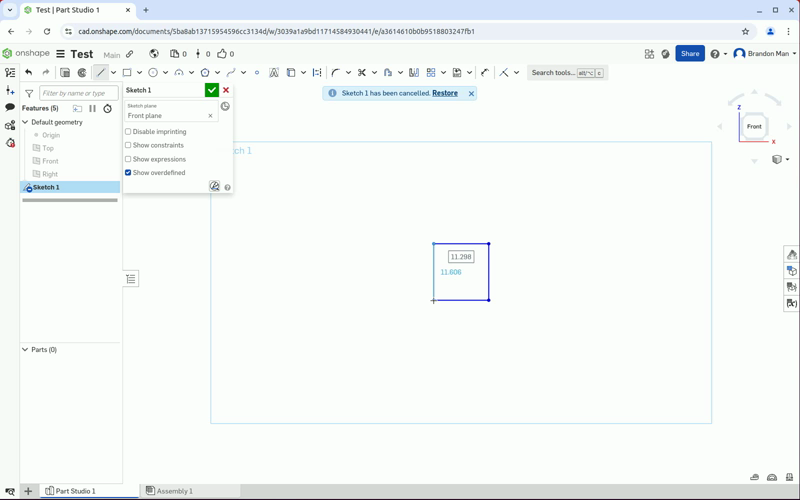
key(esc)
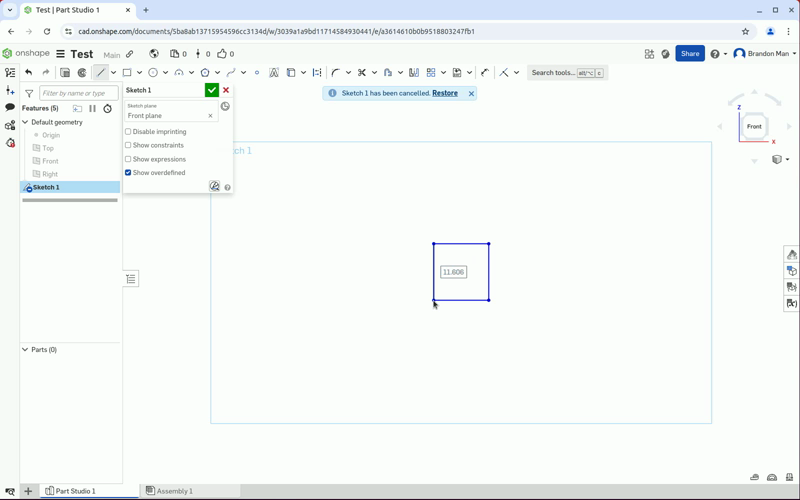
mouse_move(441, 253)
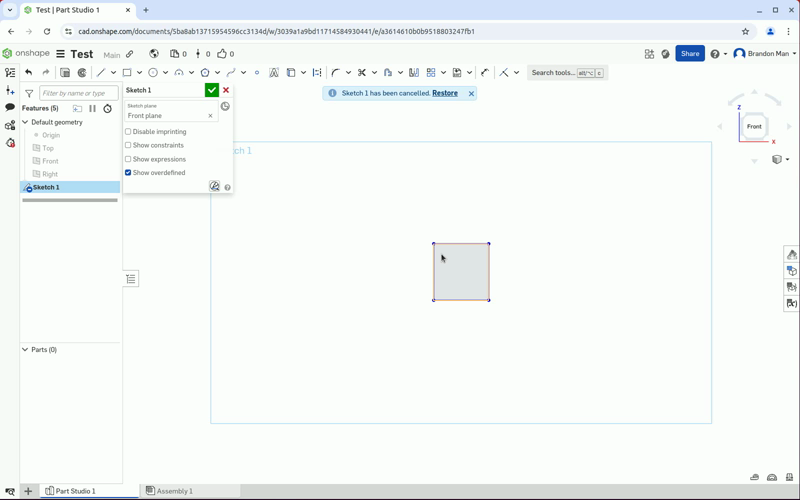
click(441, 253)
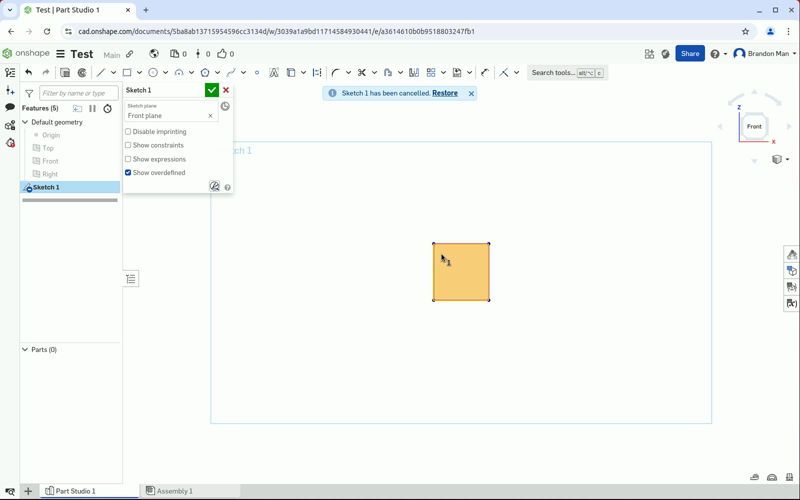
mouse_move(73, 352)
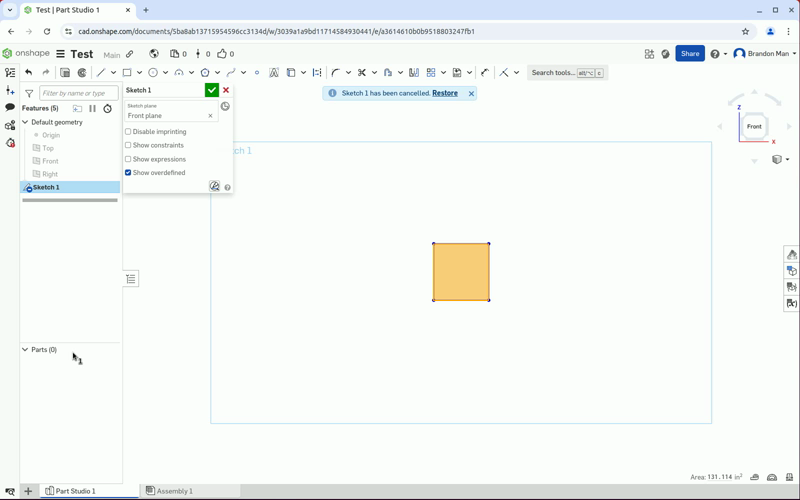
key(shift+y)
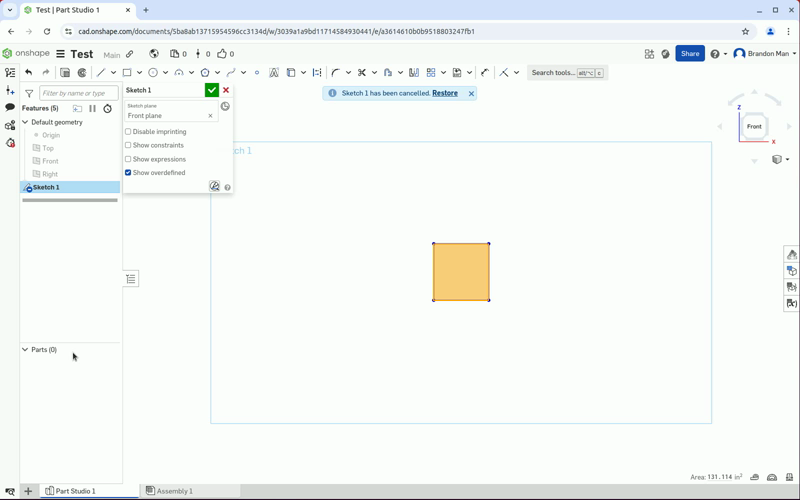
key(shift+e)
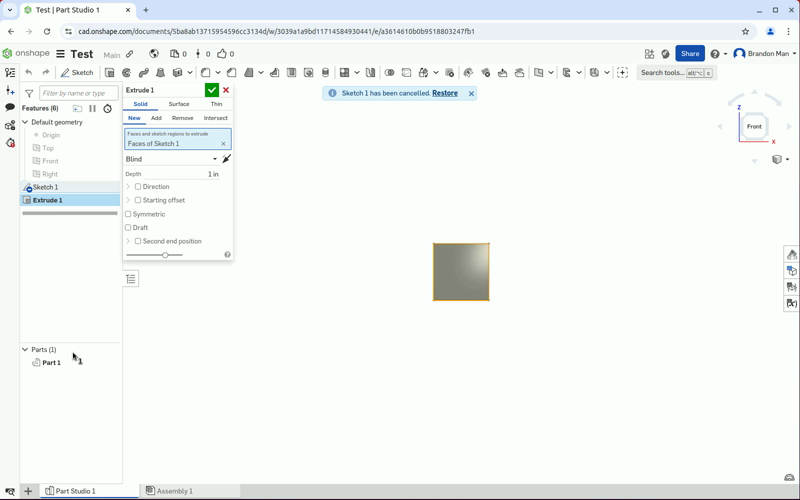
mouse_move(143, 106)
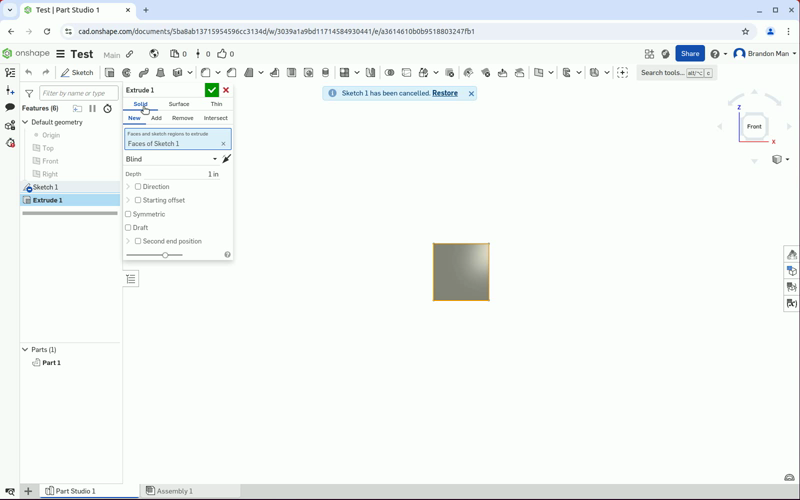
click(143, 106)
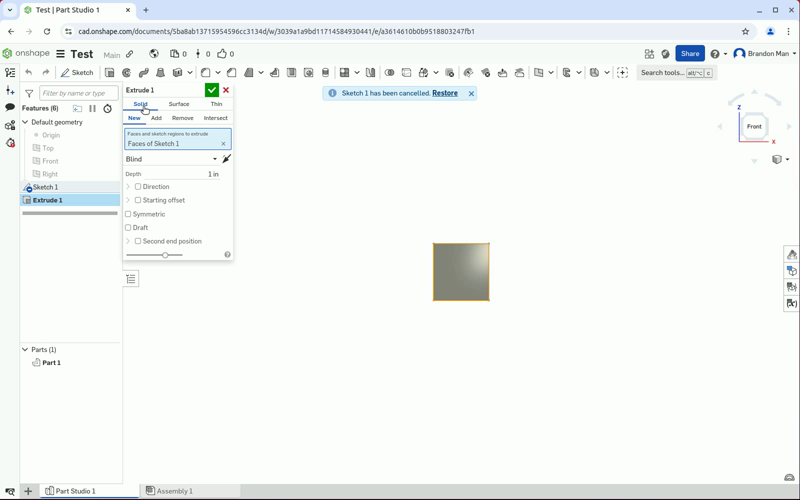
mouse_move(137, 120)
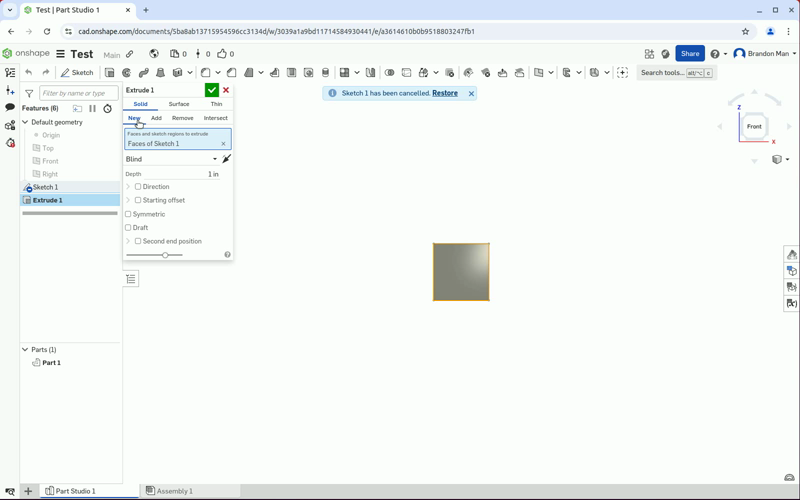
click(137, 120)
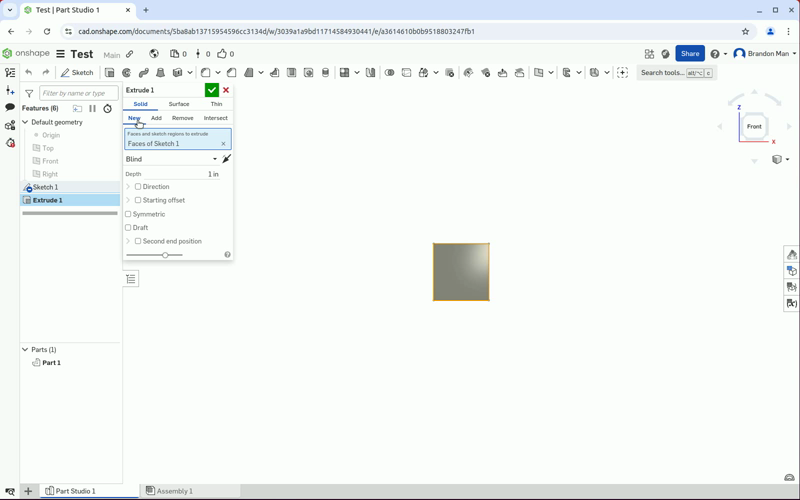
key(tab, 4)
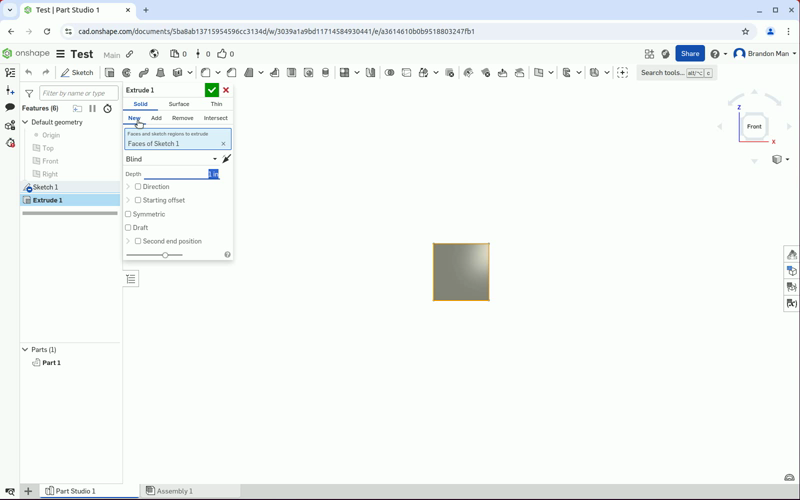
text(9.628)
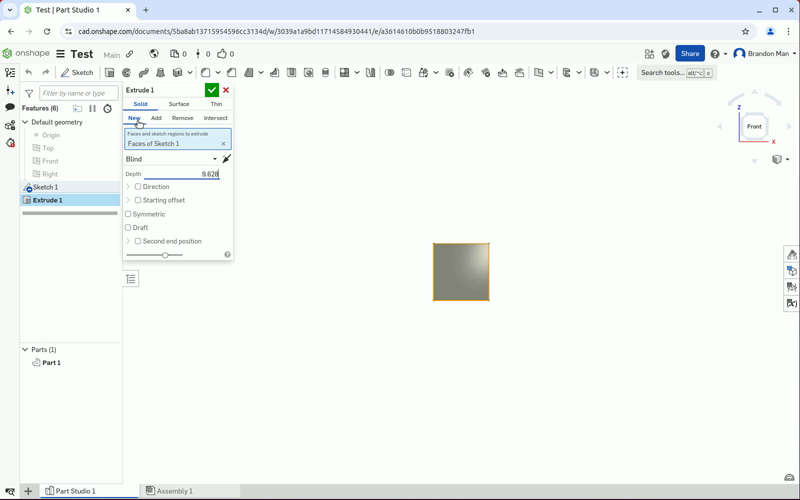
key(enter)
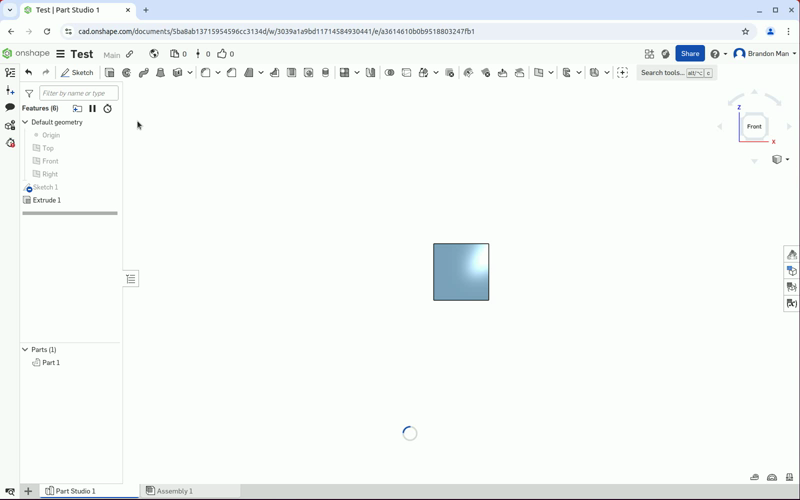
key(shift+h)
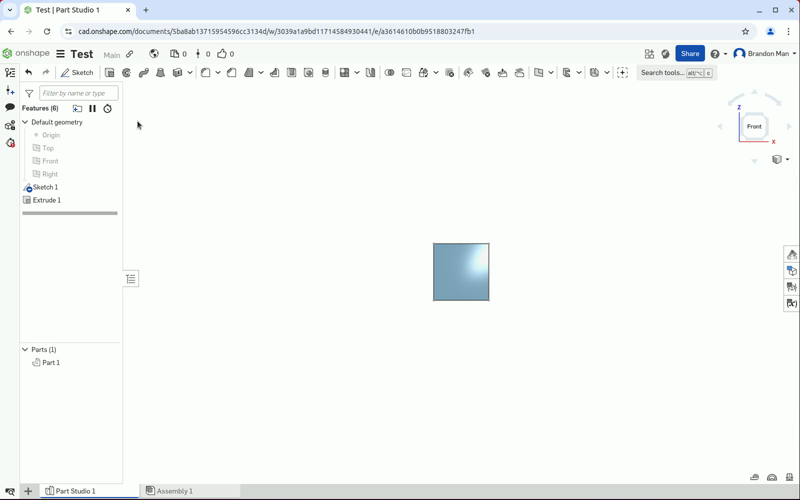
key(shift+h)
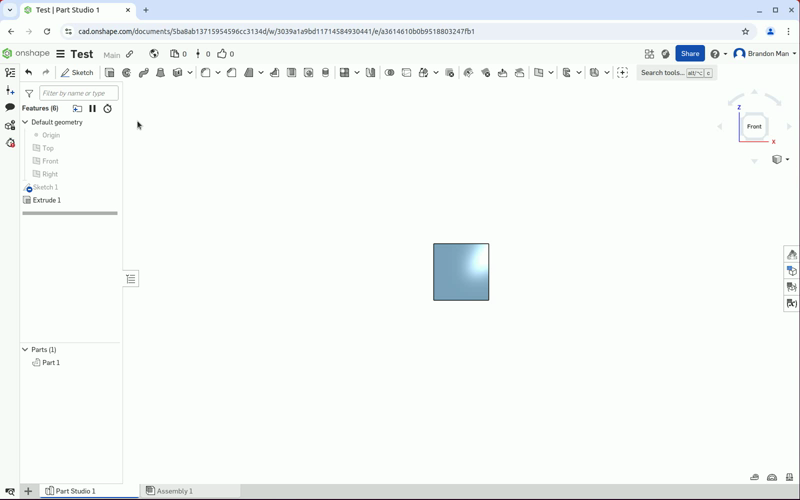
mouse_move(73, 189)
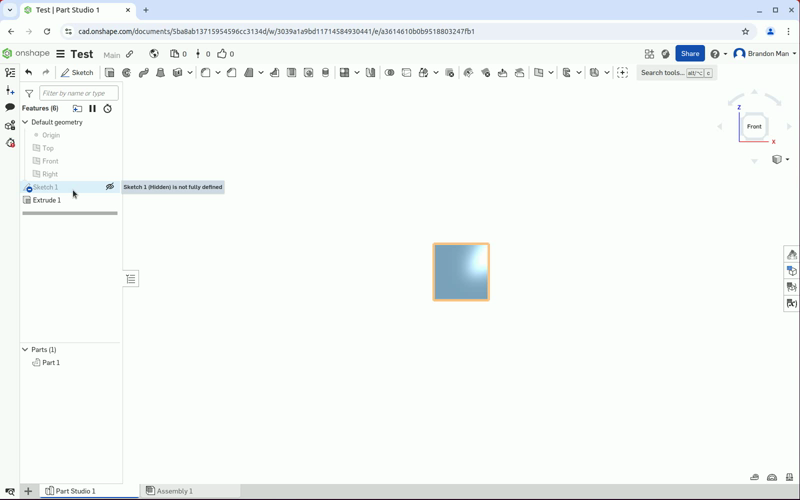
click(73, 189)
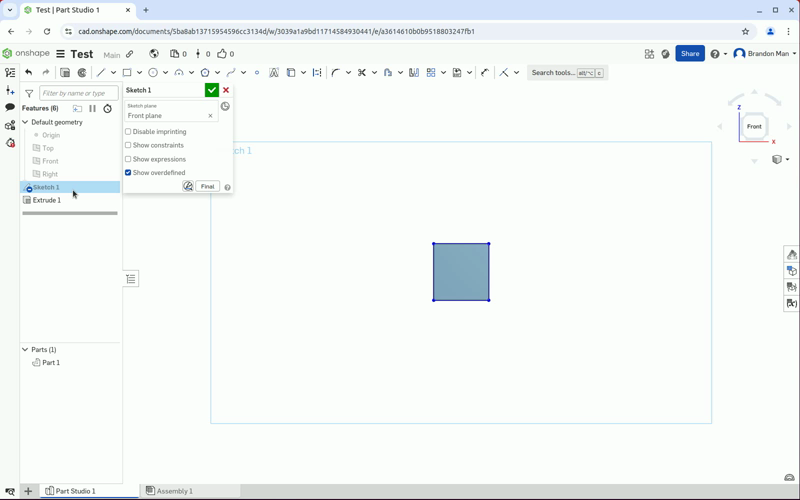
mouse_move(229, 92)
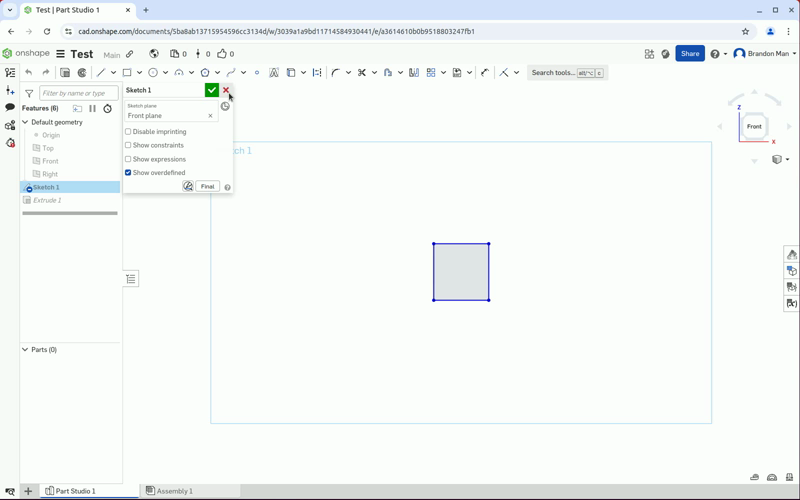
click(229, 92)
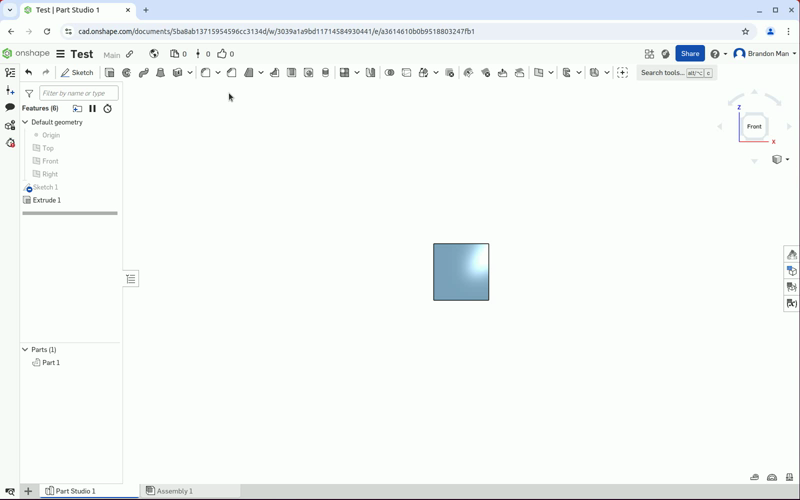
mouse_move(73, 352)
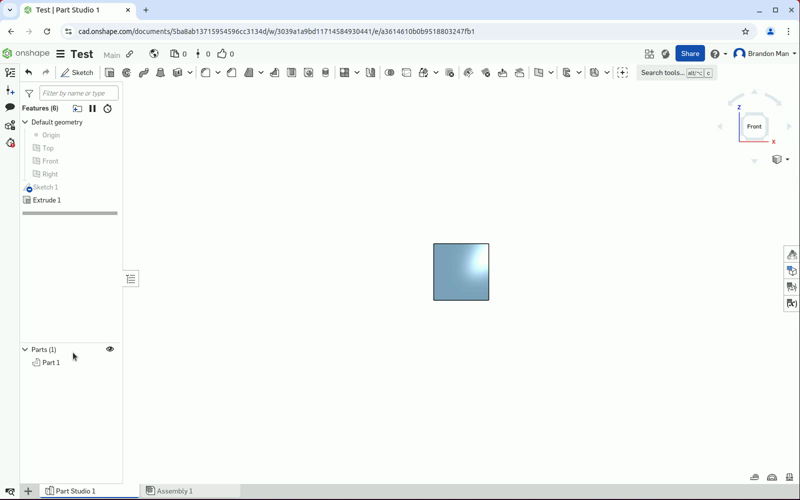
key(y)
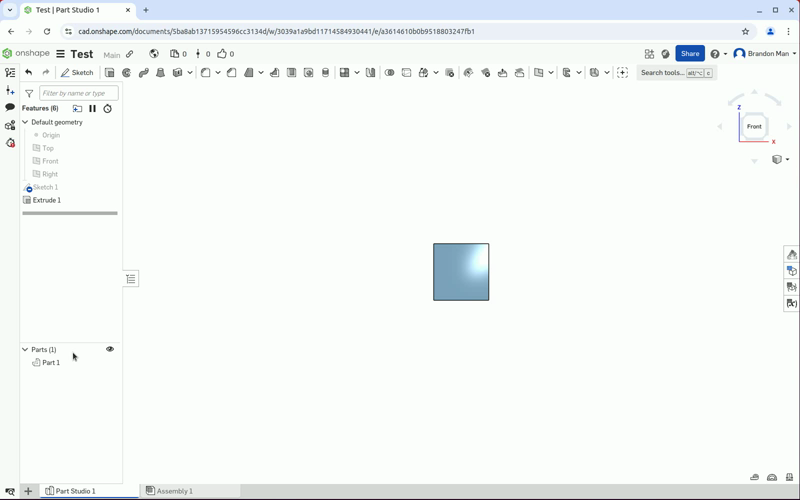
key(shift+p)
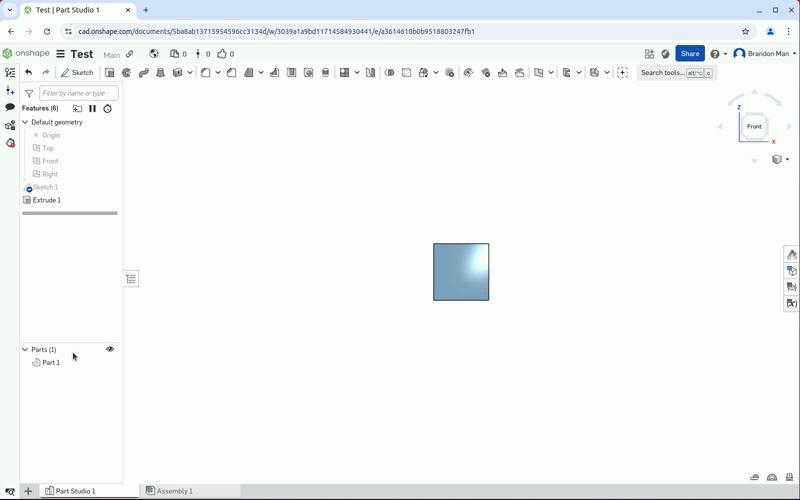
key(space)
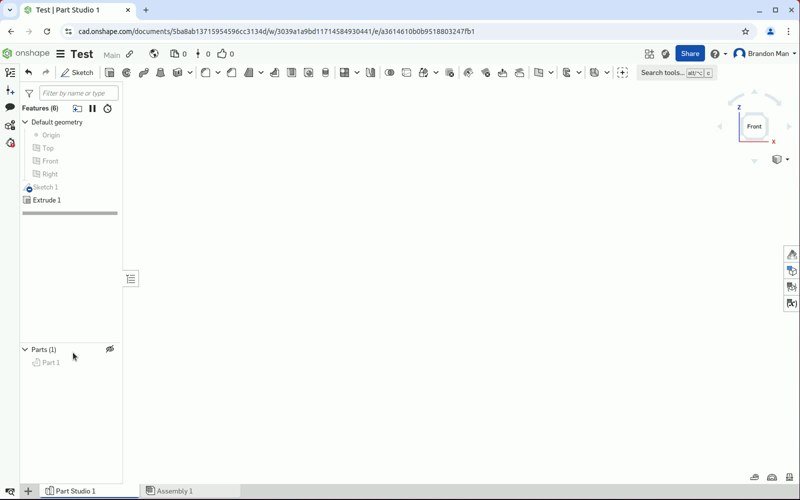
key_down(shift)
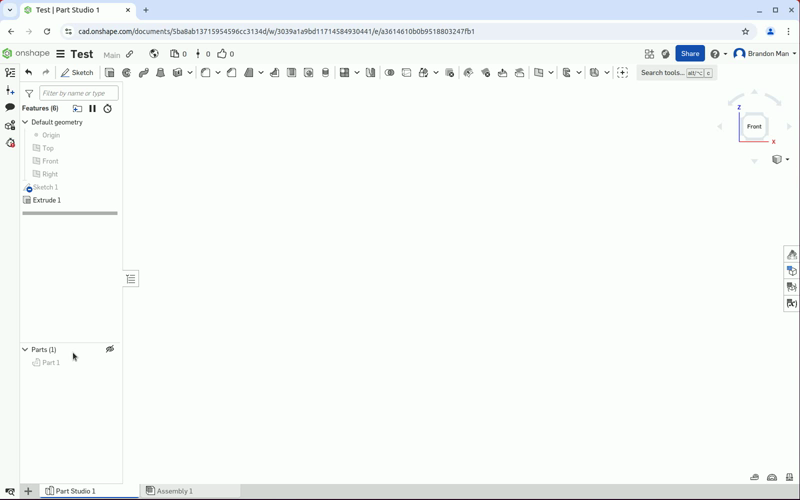
key(down)
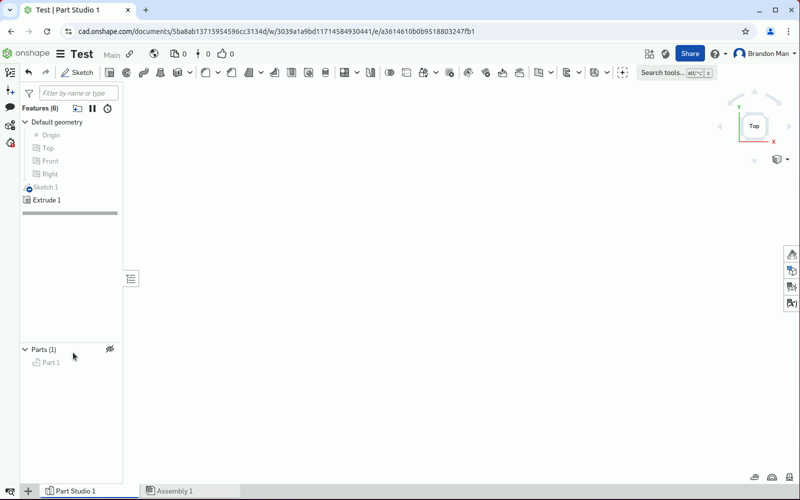
key_up(shift)
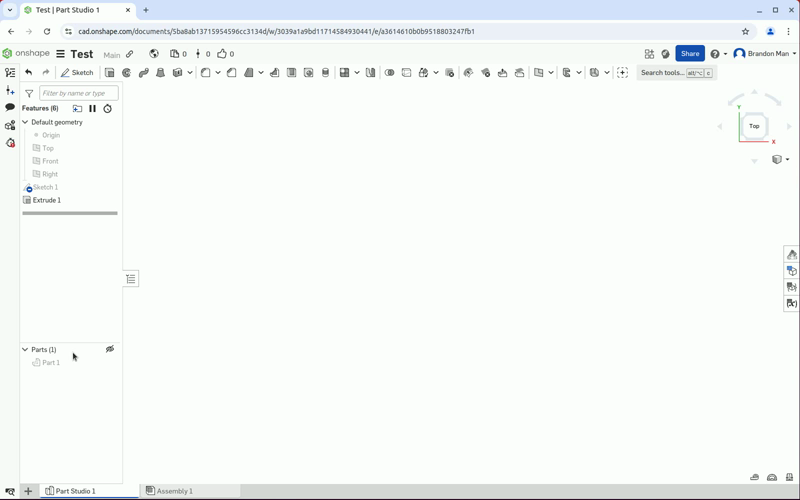
mouse_move(73, 352)
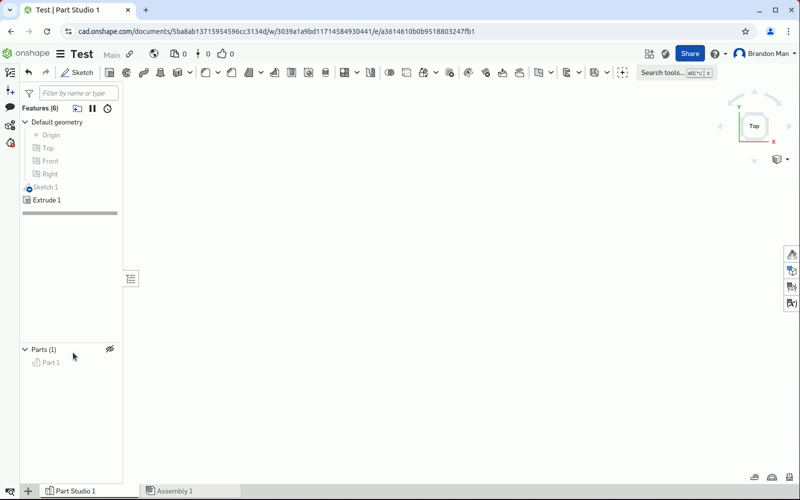
key(shift+y)
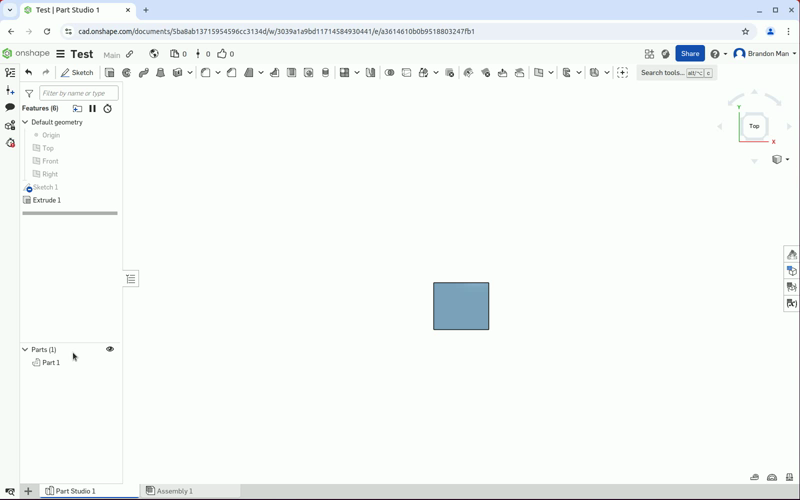
mouse_move(541, 75)
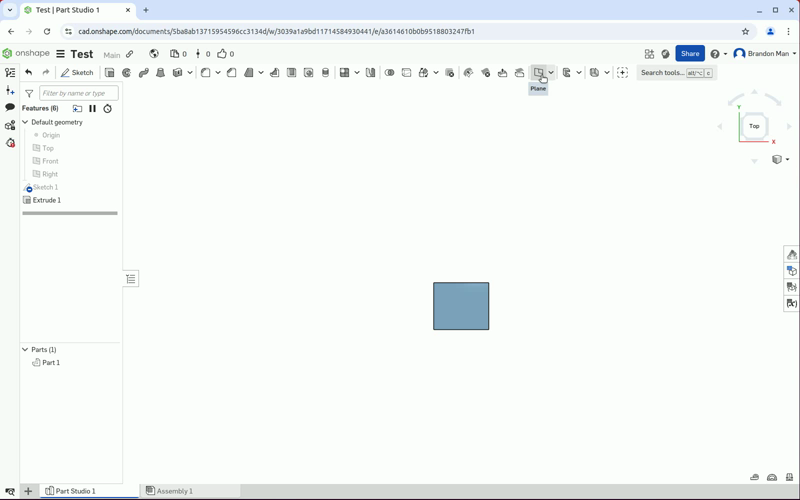
click(541, 75)
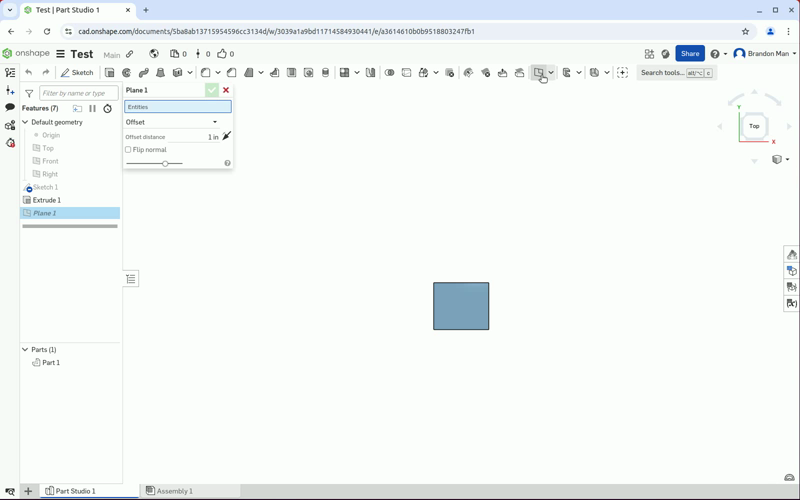
mouse_move(73, 150)
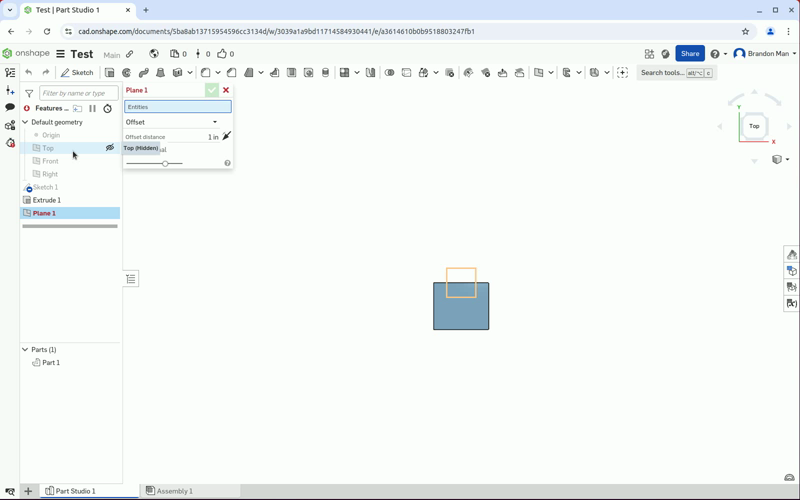
click(73, 150)
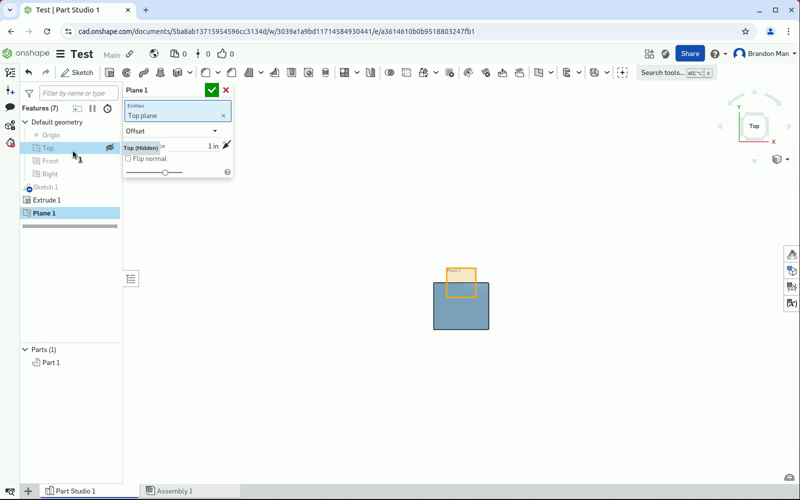
key(tab, 2)
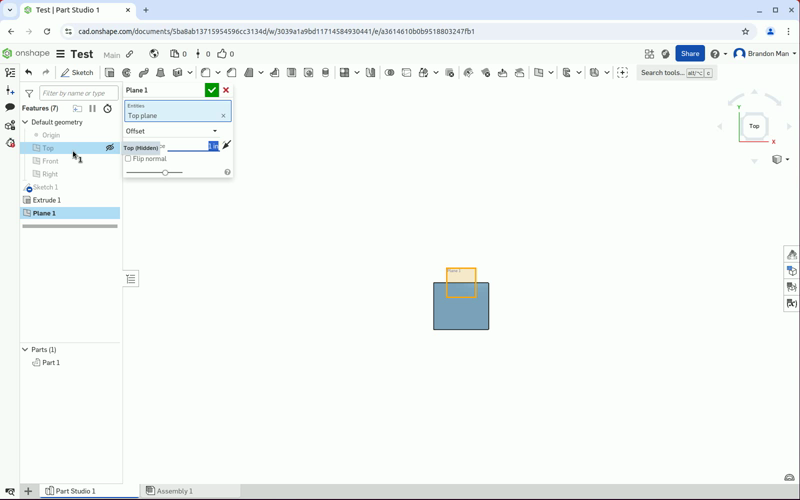
text(7.703)
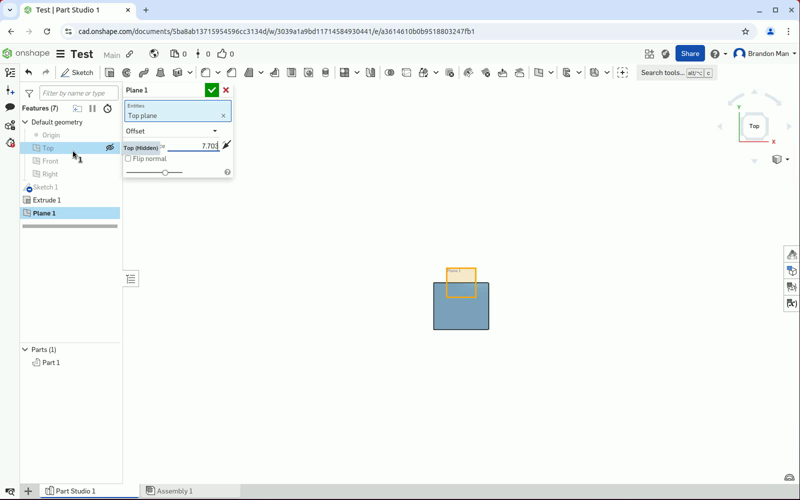
key(enter, 2)
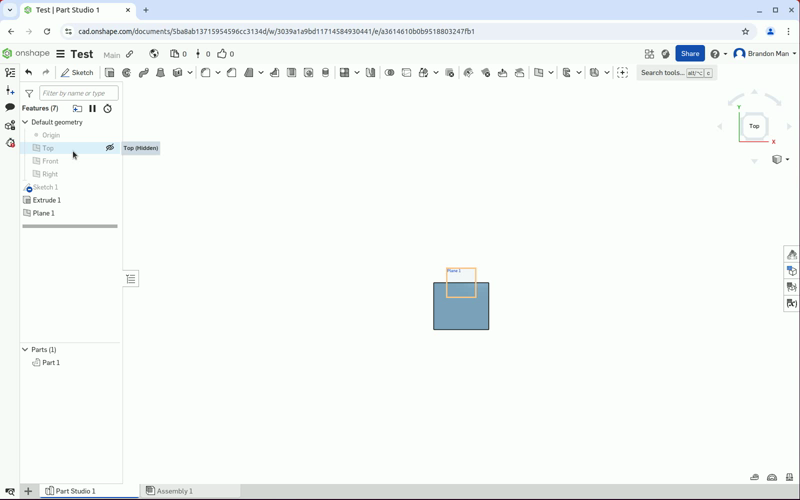
key(shift+s)
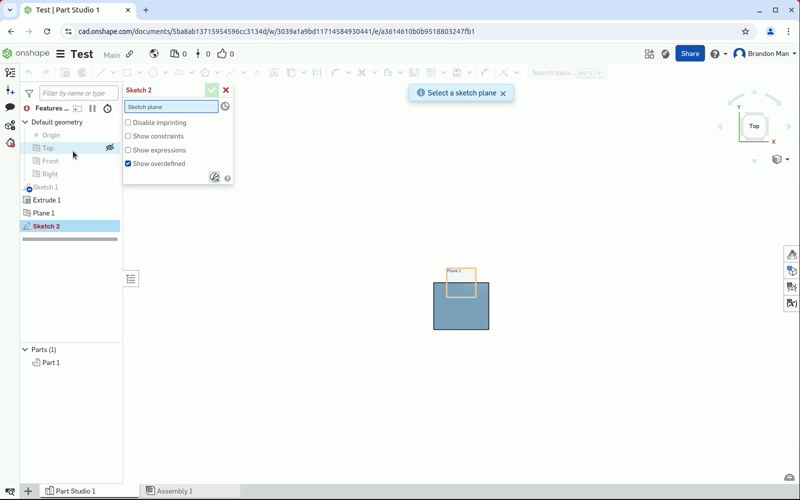
mouse_move(73, 215)
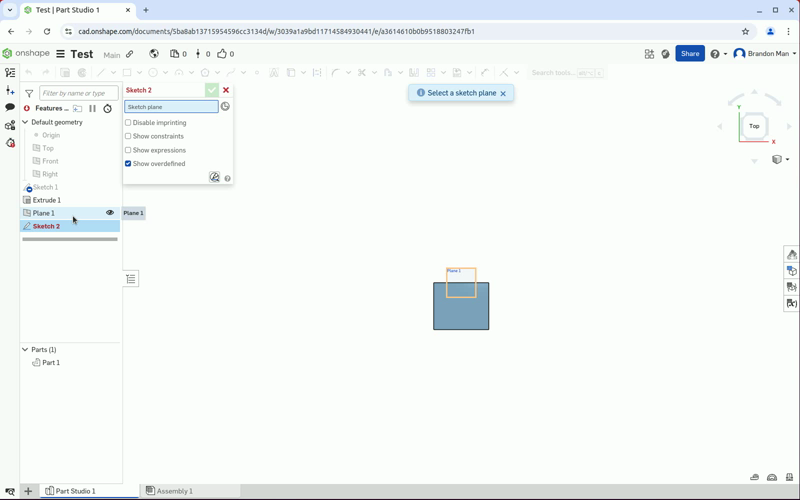
click(73, 215)
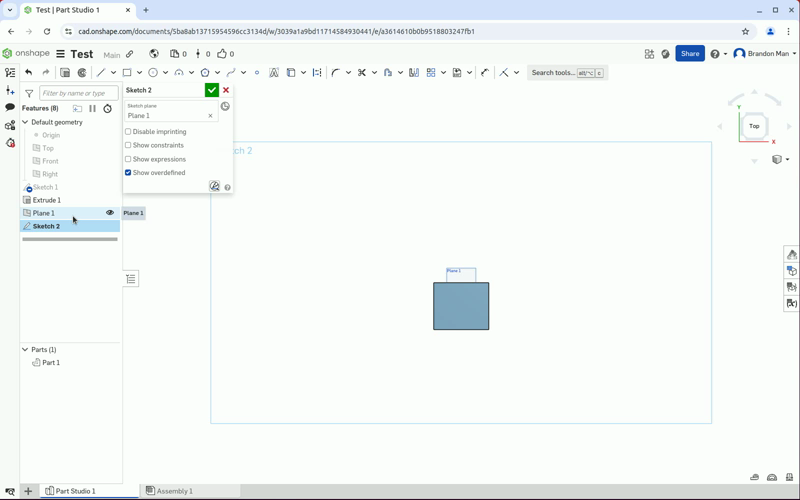
mouse_move(73, 352)
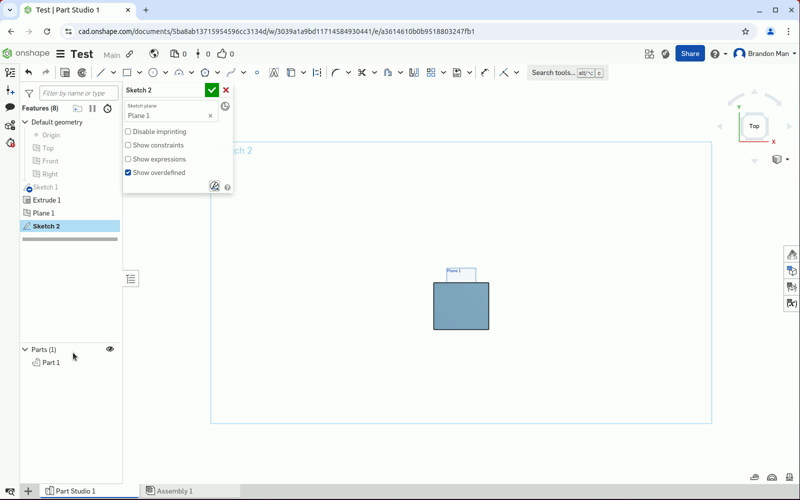
key(y)
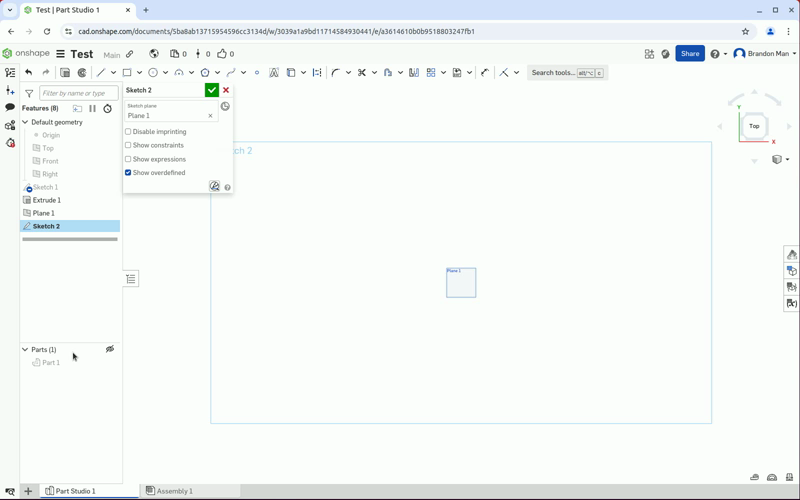
key(l)
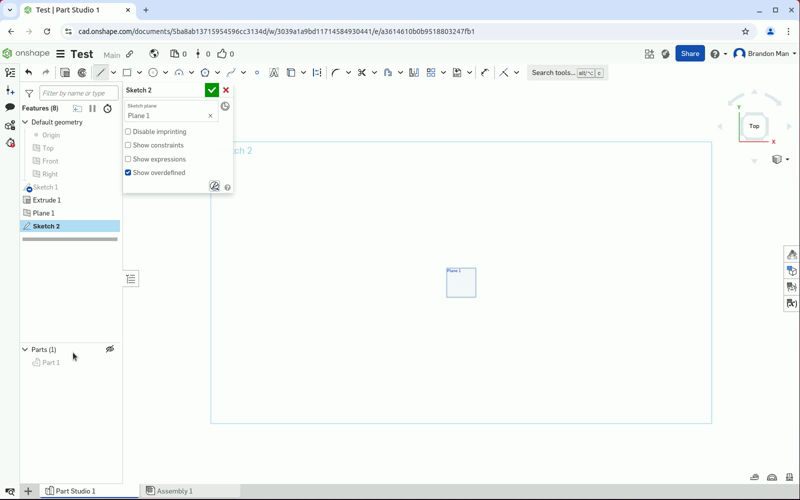
key_down(shift)
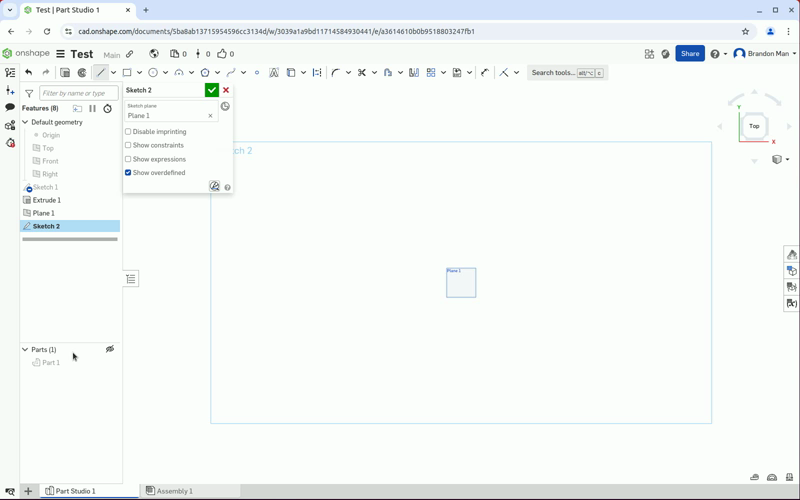
mouse_move(433, 329)
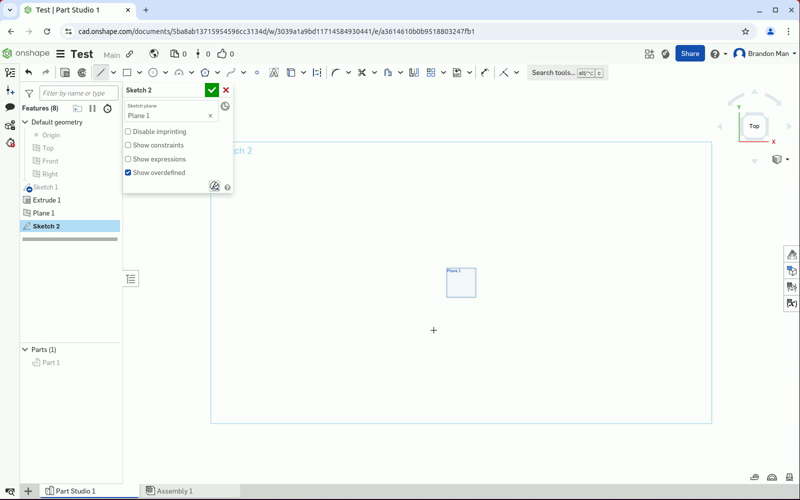
click(433, 329)
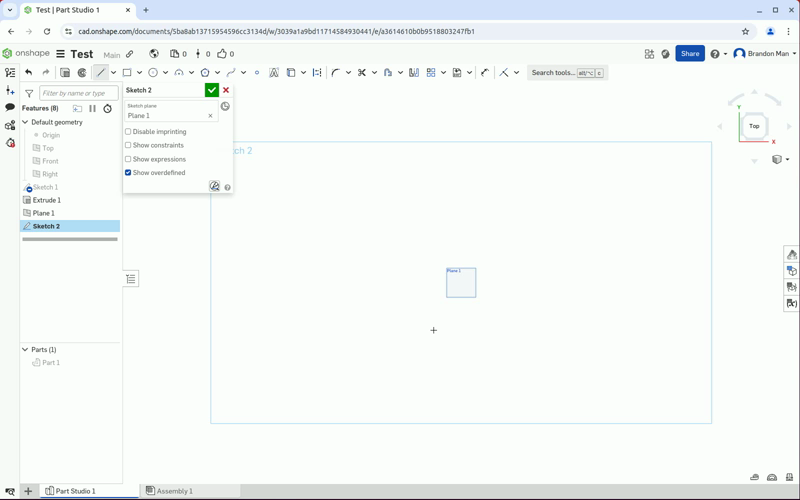
key_up(shift)
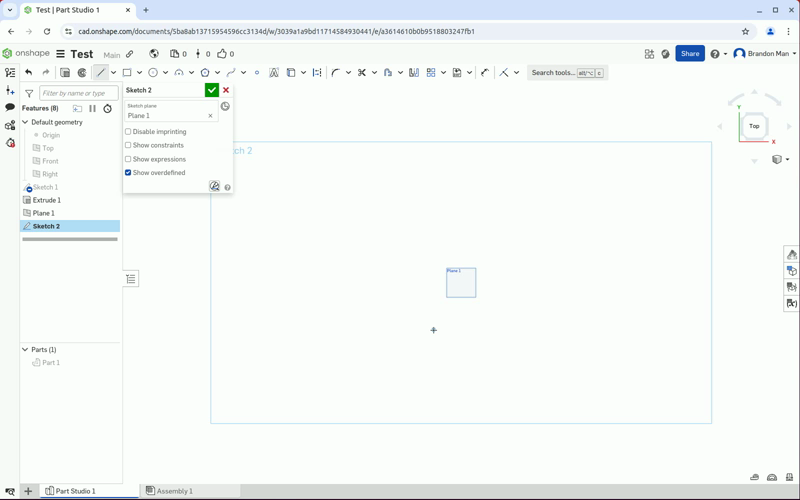
key_down(shift)
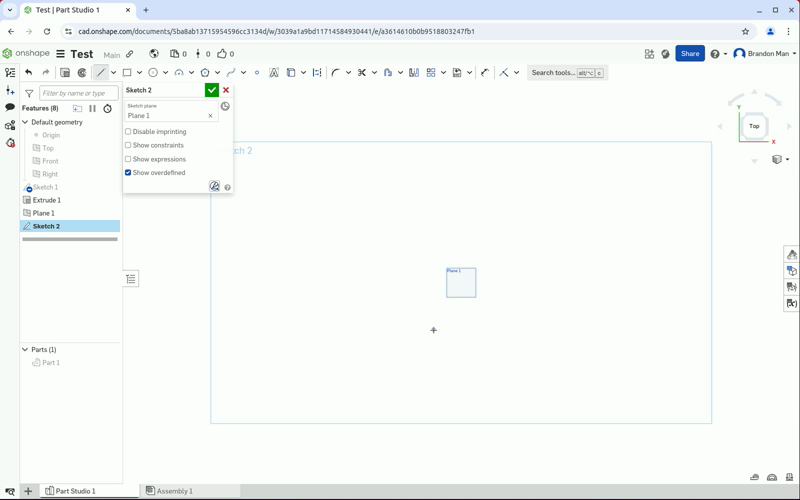
mouse_move(463, 329)
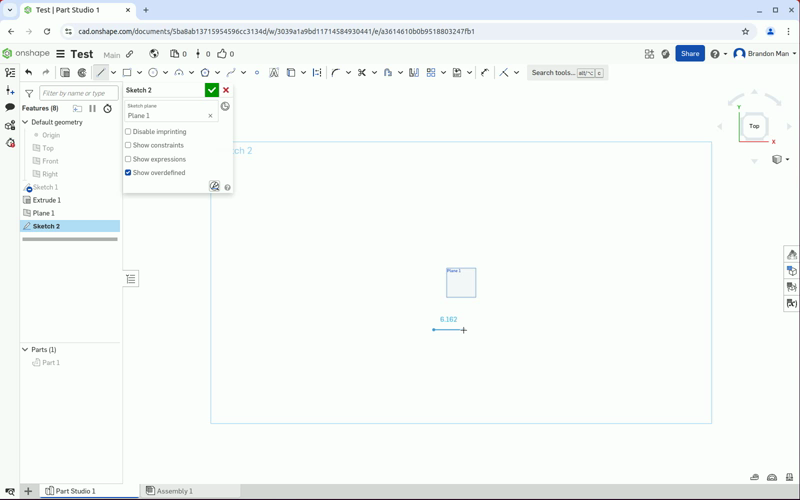
mouse_move(488, 329)
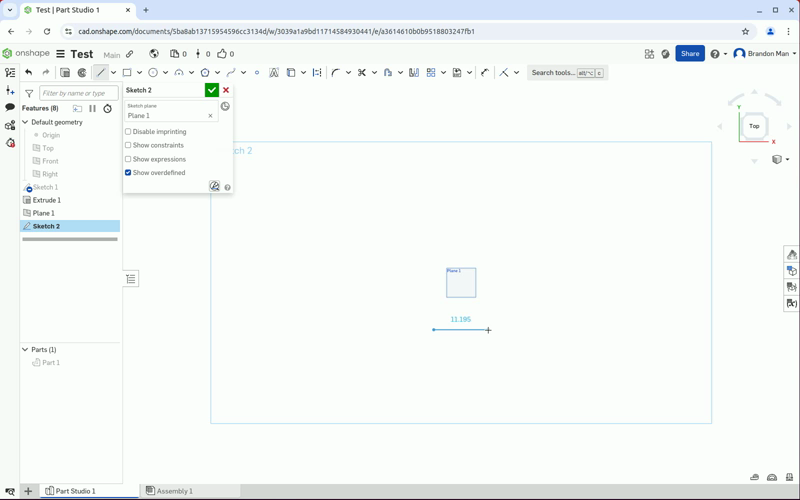
click(488, 329)
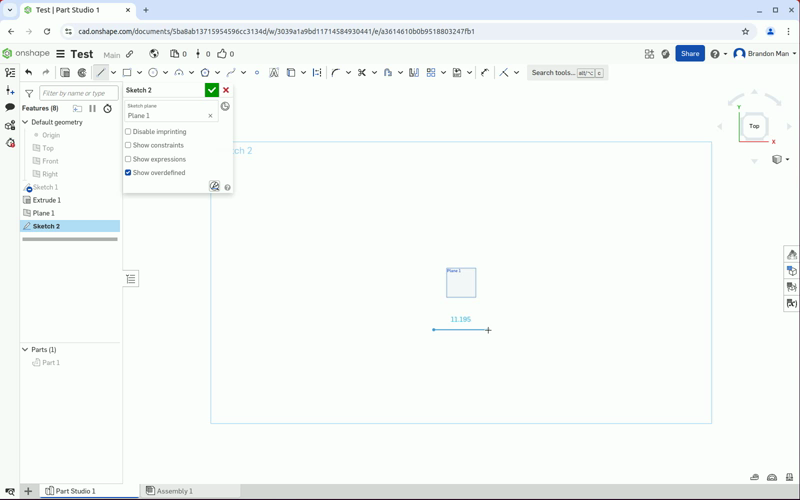
key_up(shift)
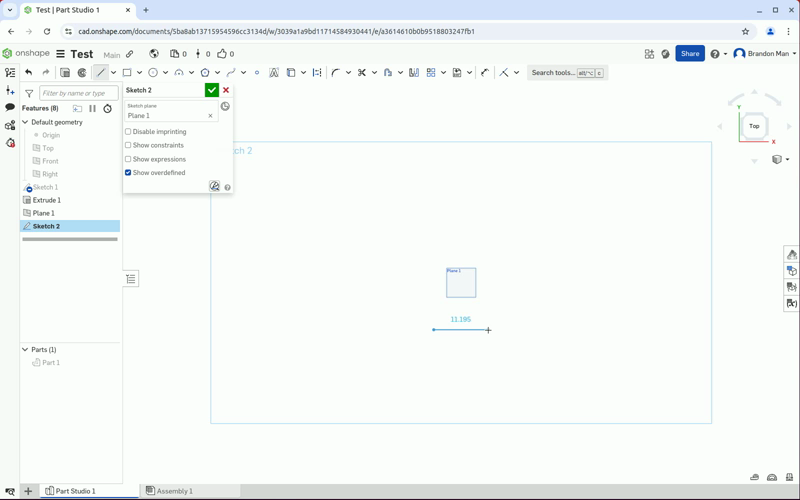
key_down(shift)
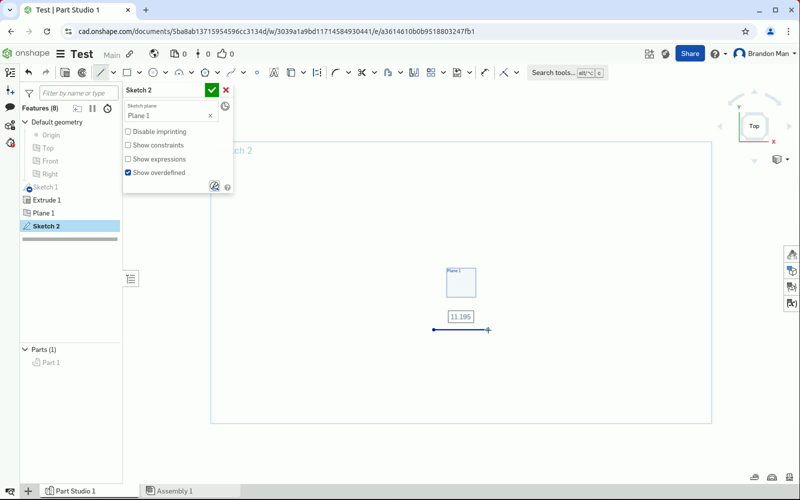
mouse_move(518, 329)
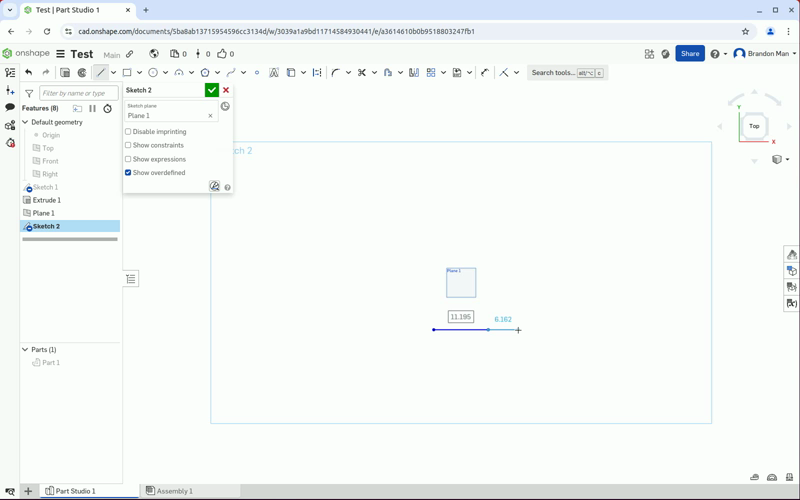
mouse_move(488, 282)
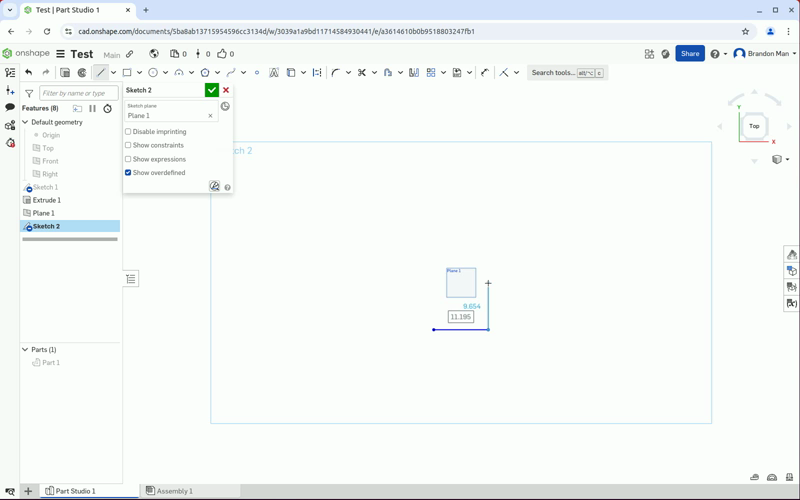
click(488, 282)
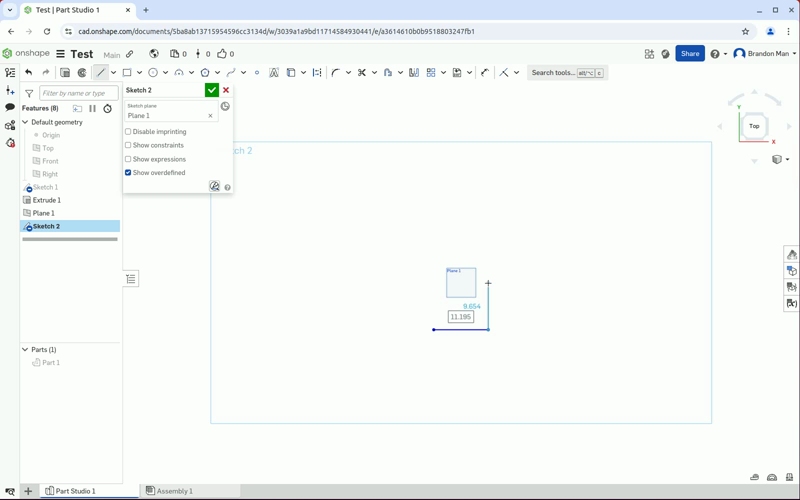
key_up(shift)
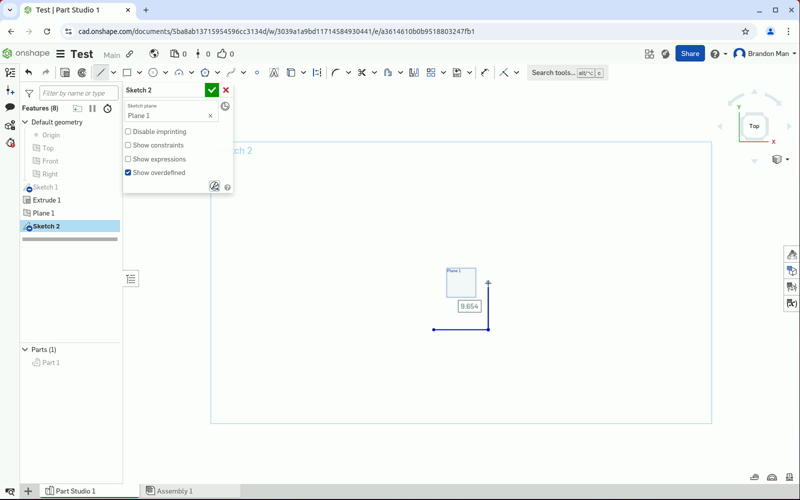
key_down(shift)
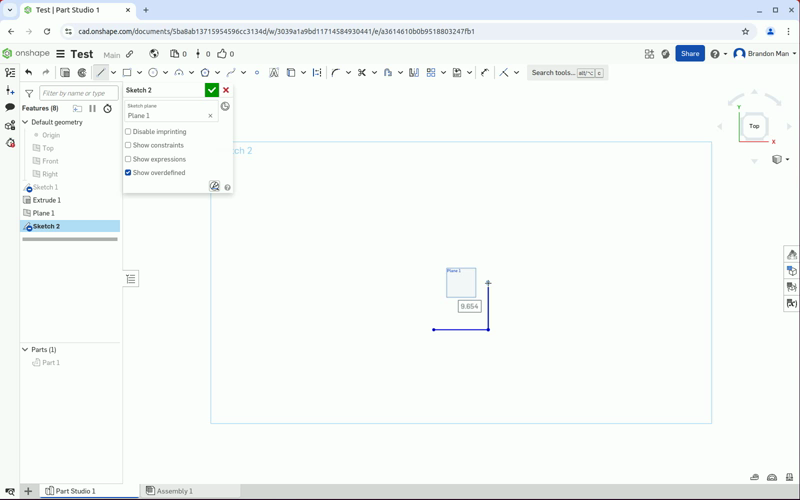
mouse_move(518, 282)
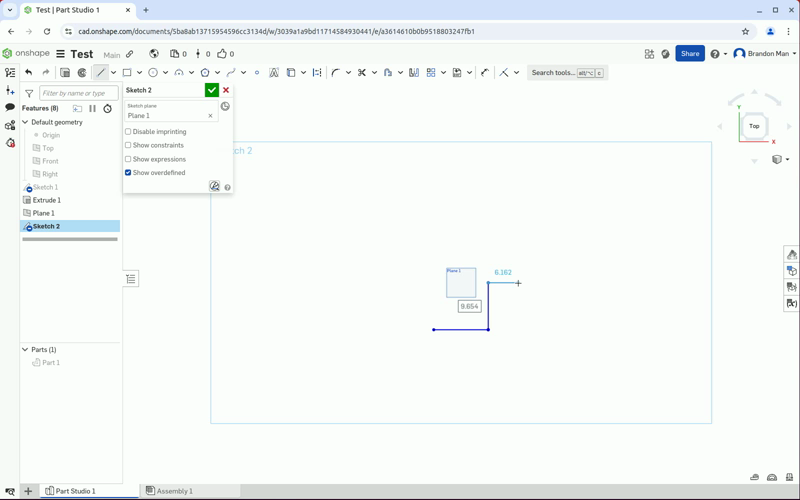
mouse_move(433, 282)
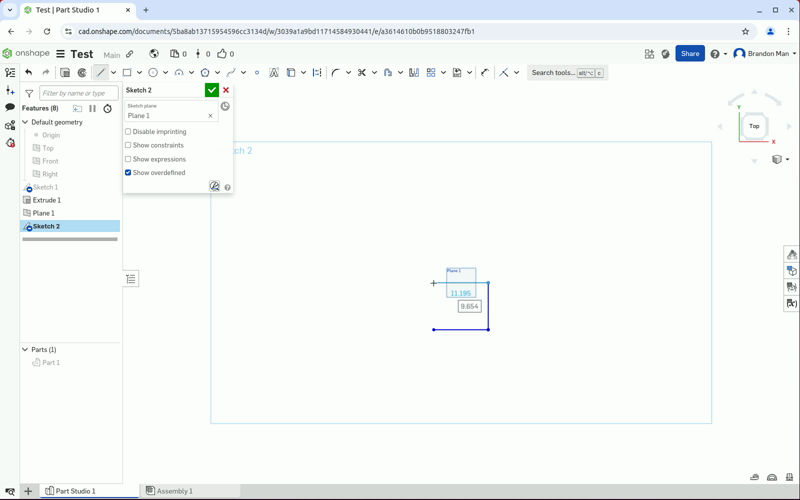
click(433, 282)
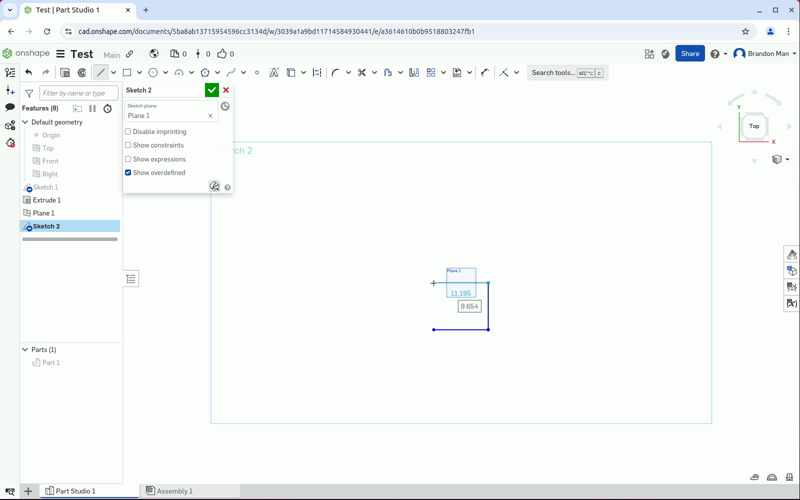
key_up(shift)
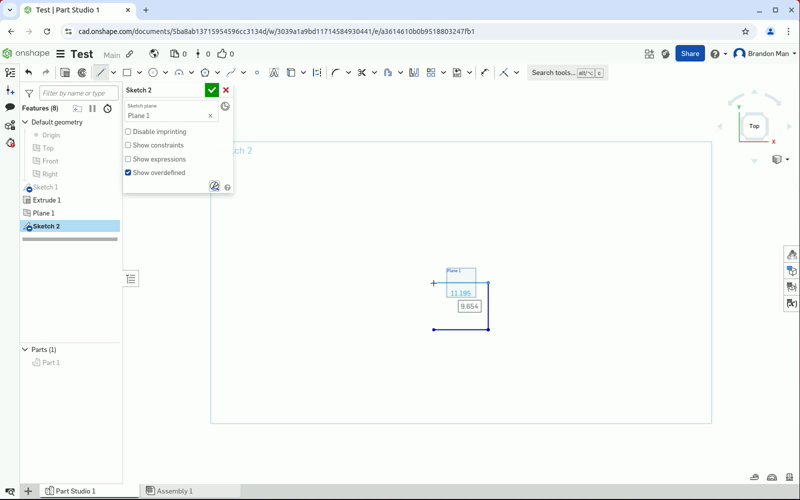
mouse_move(463, 282)
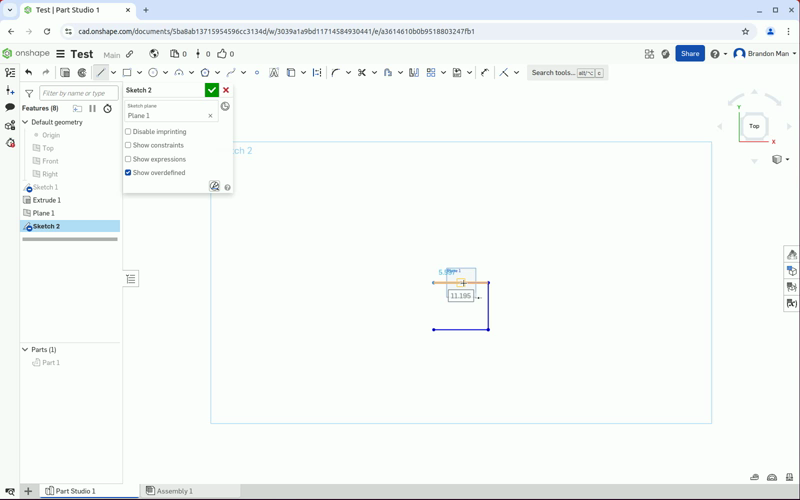
key_down(shift)
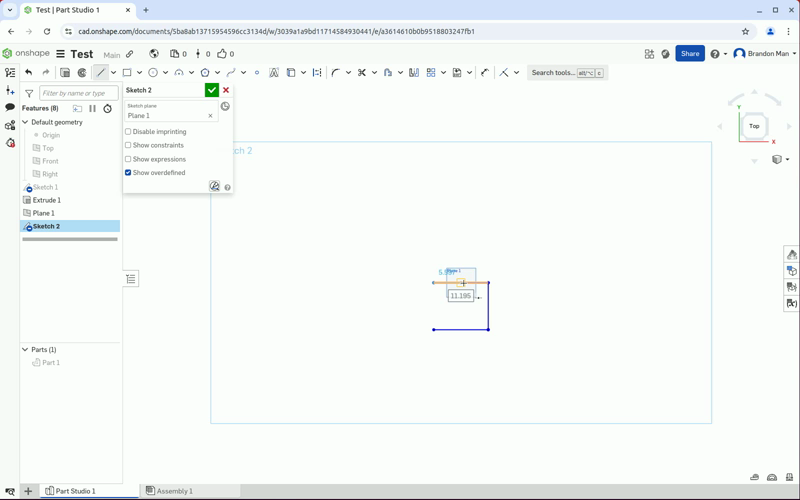
mouse_move(433, 329)
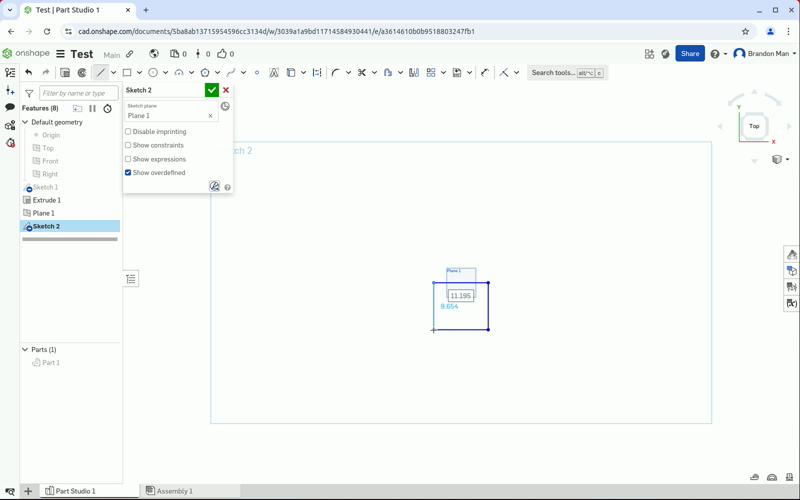
key_up(shift)
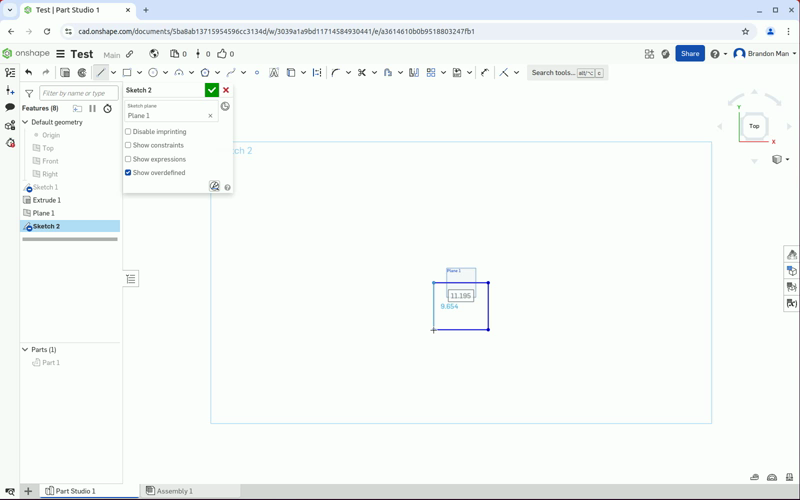
click(433, 329)
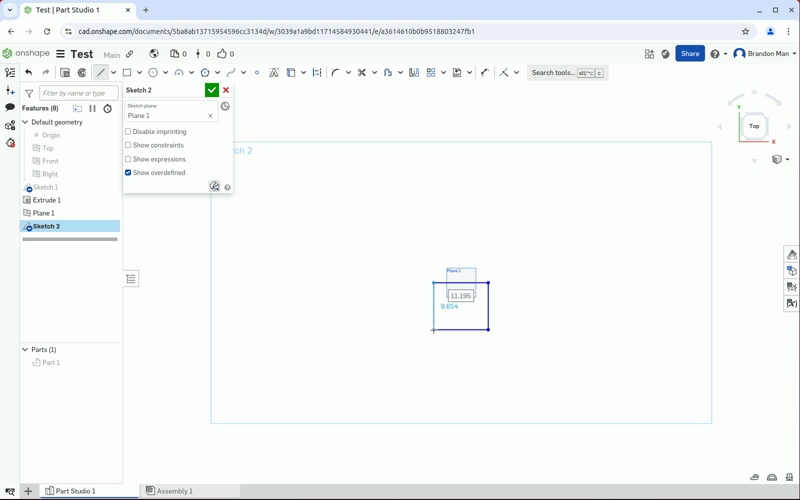
key(esc)
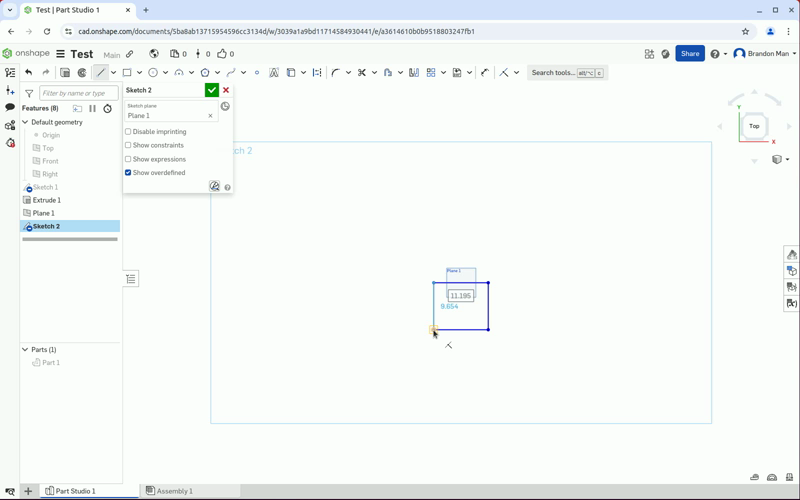
mouse_move(484, 289)
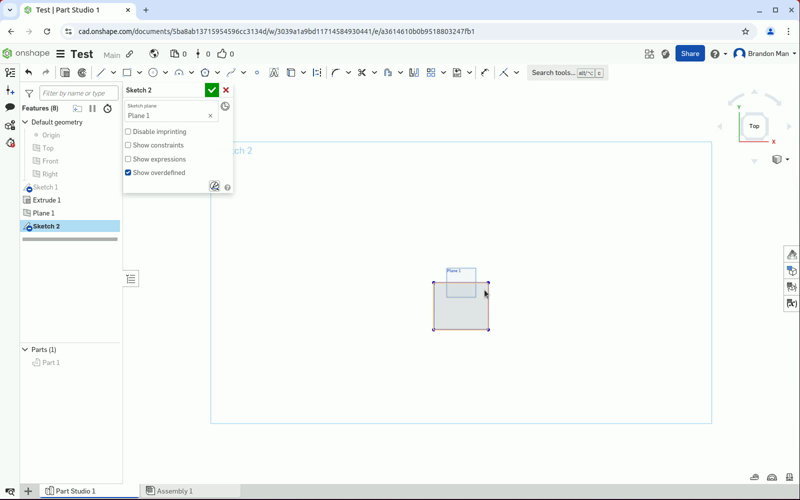
click(484, 289)
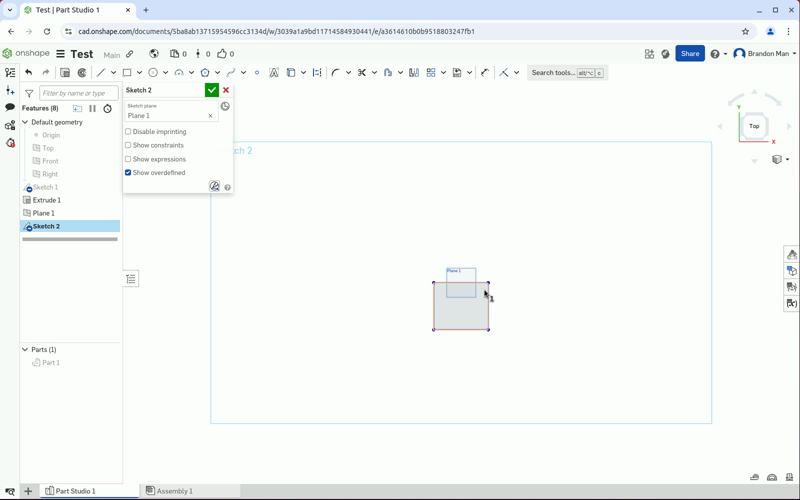
mouse_move(73, 352)
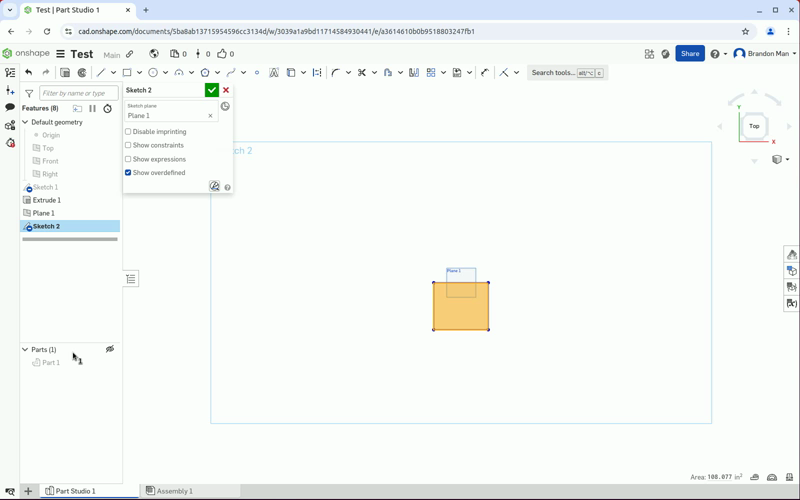
key(shift+y)
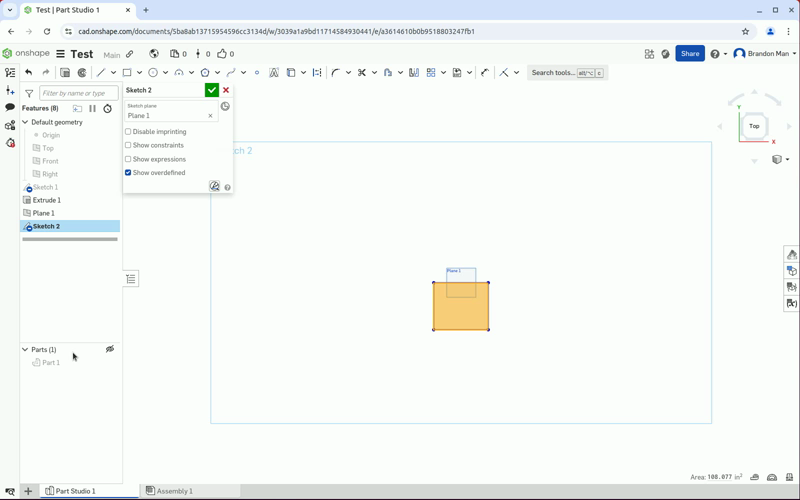
key(shift+e)
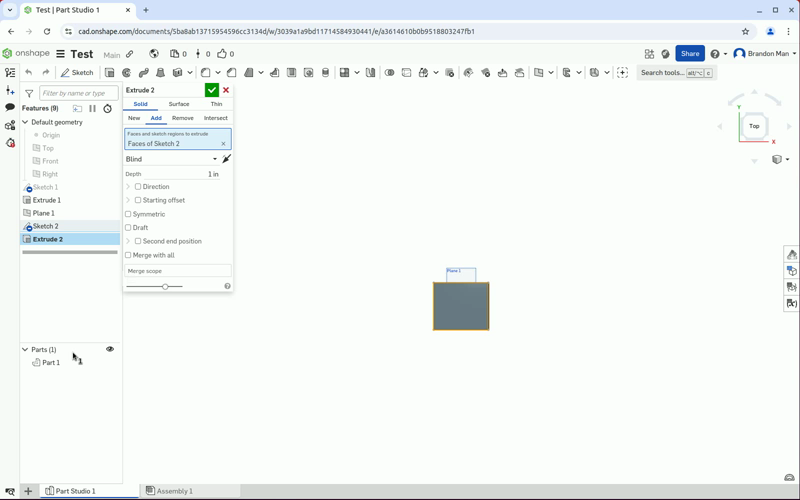
mouse_move(143, 106)
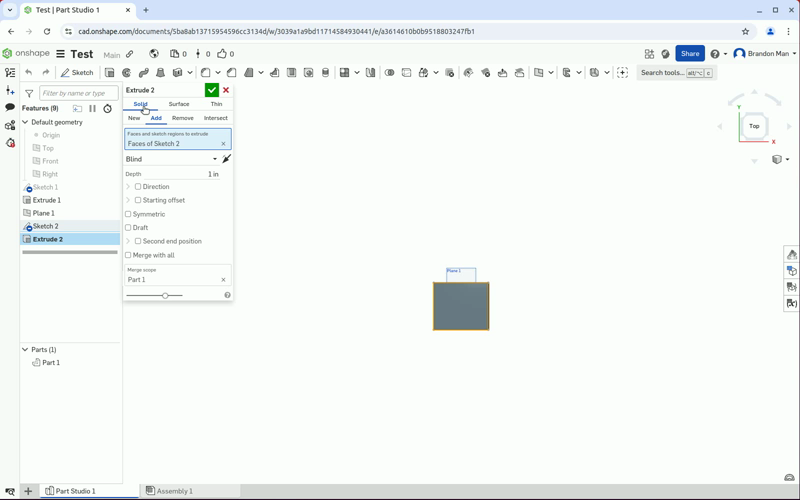
click(143, 106)
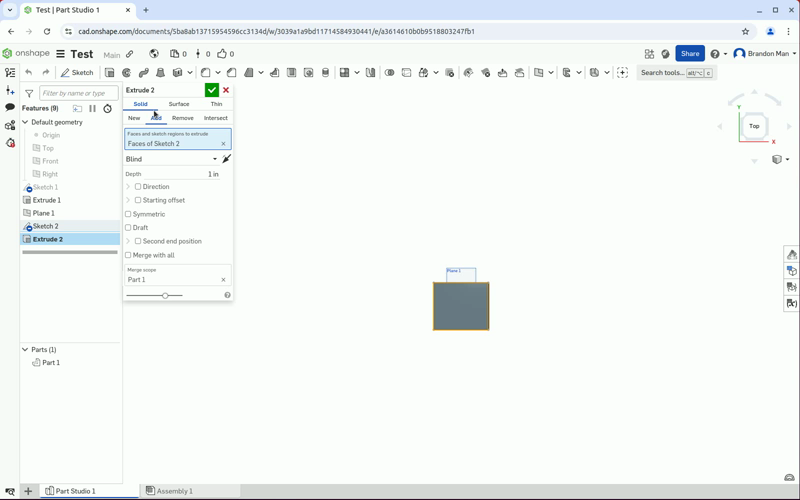
mouse_move(186, 120)
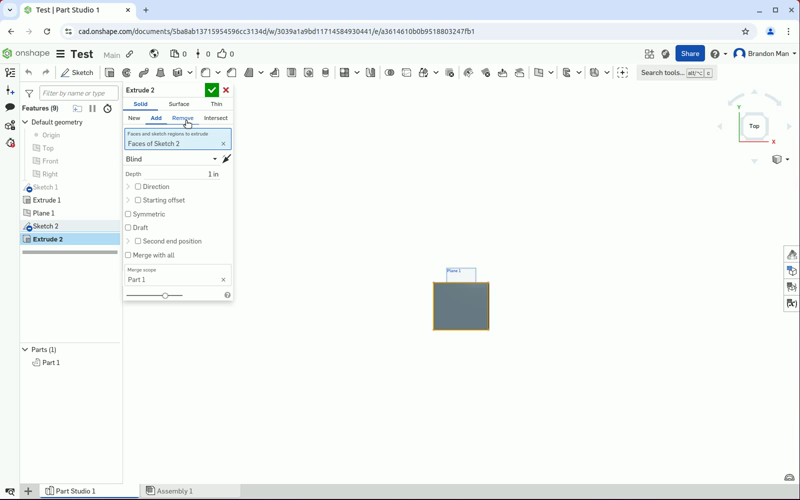
click(186, 120)
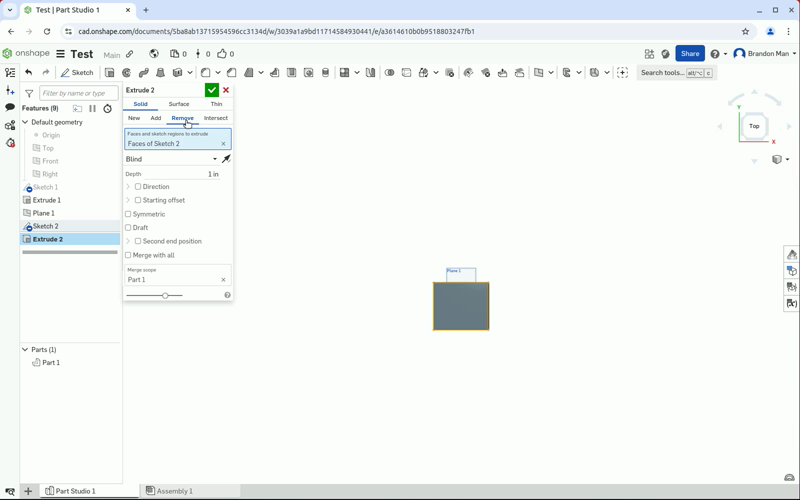
key(tab, 4)
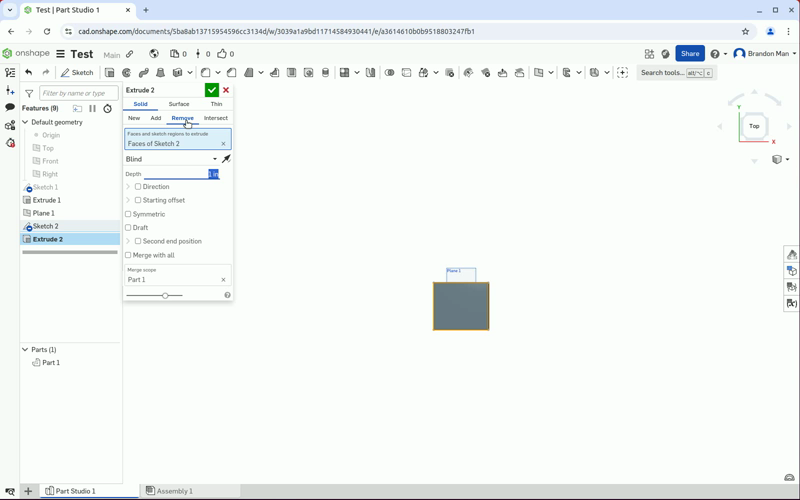
text(9.628)
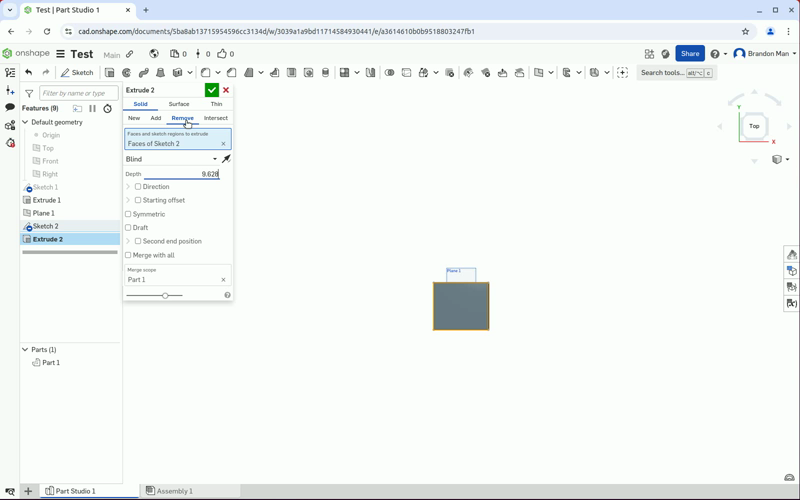
key(tab, 6)
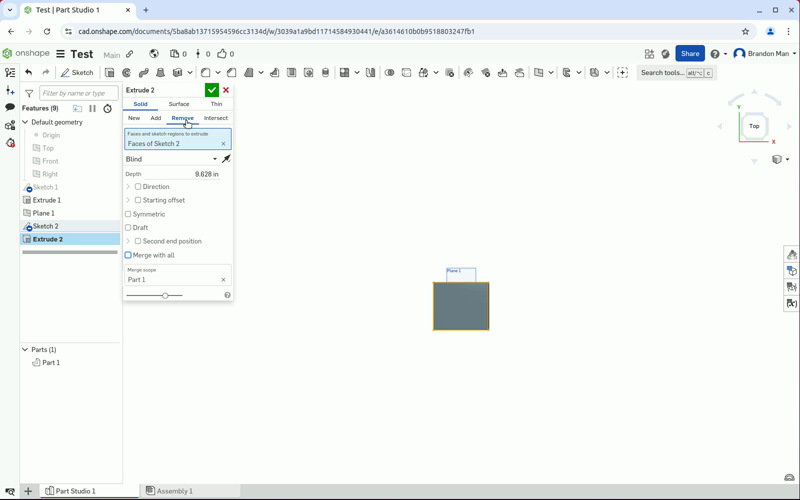
key(space)
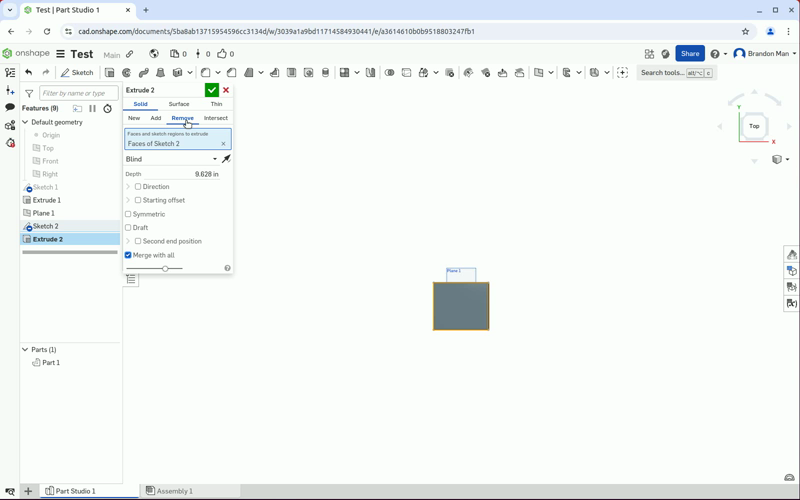
key(enter)
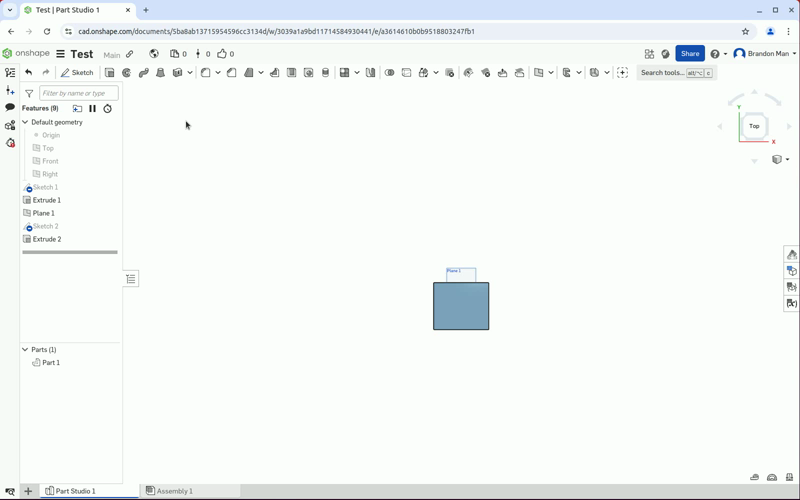
key(shift+h)
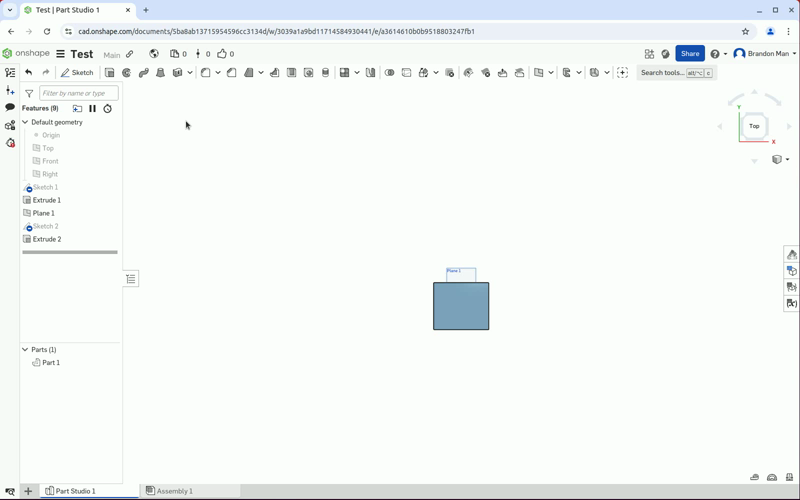
key(shift+h)
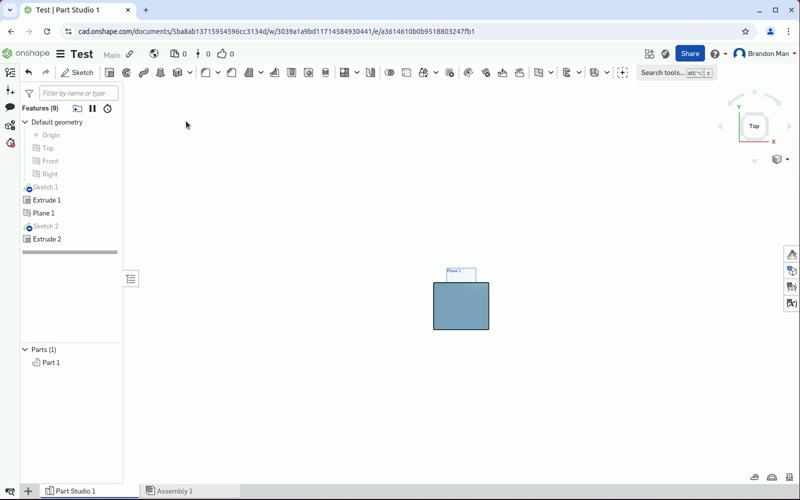
mouse_move(73, 189)
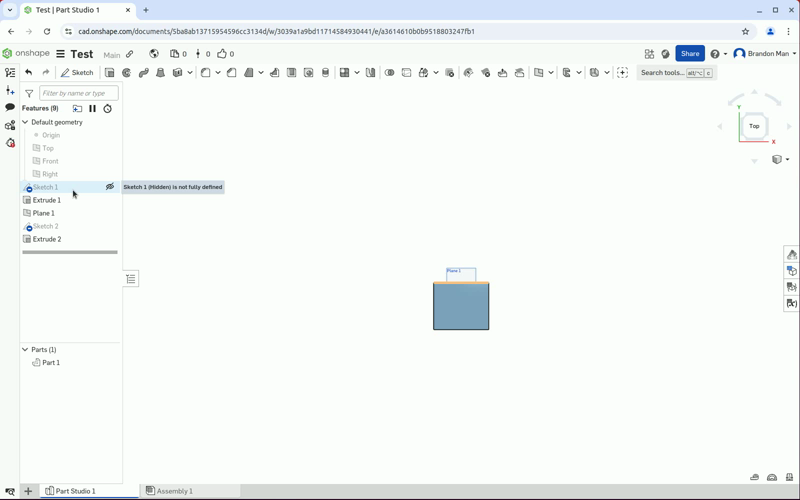
click(73, 189)
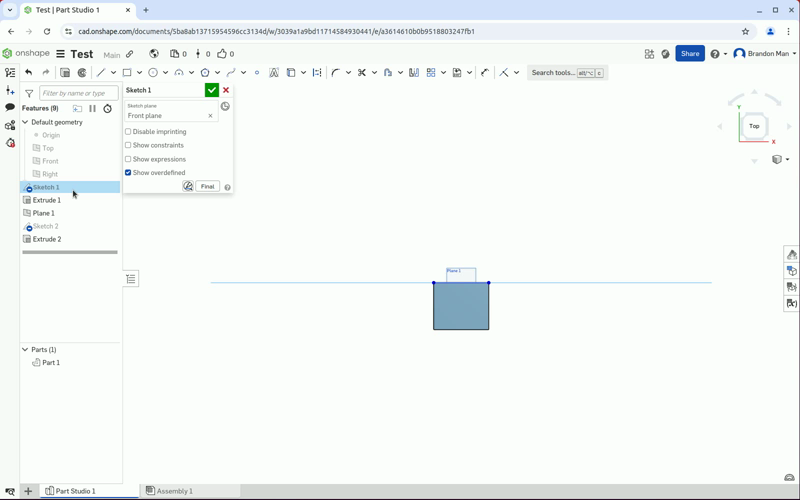
mouse_move(229, 92)
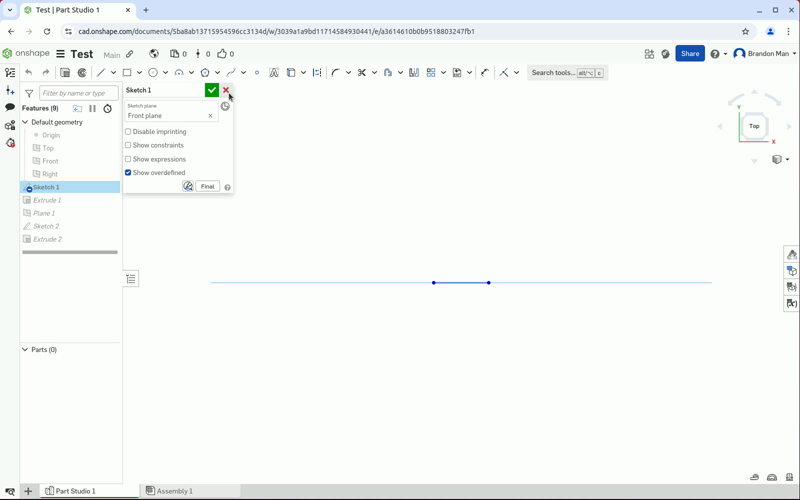
click(229, 92)
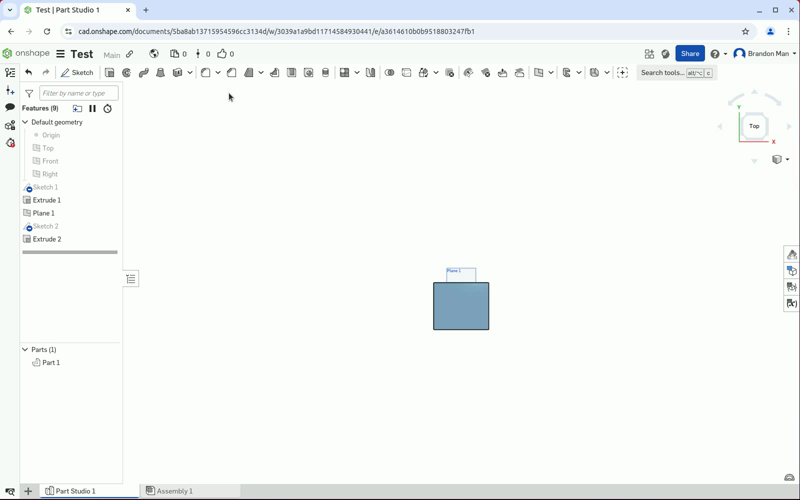
mouse_move(73, 352)
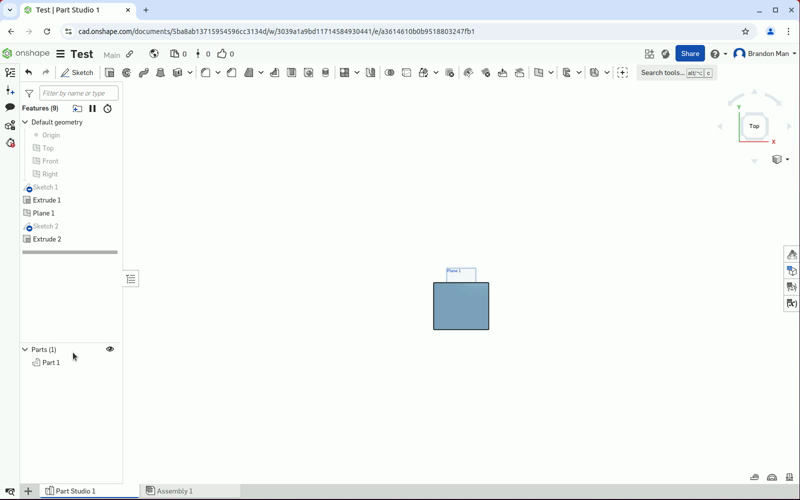
key(y)
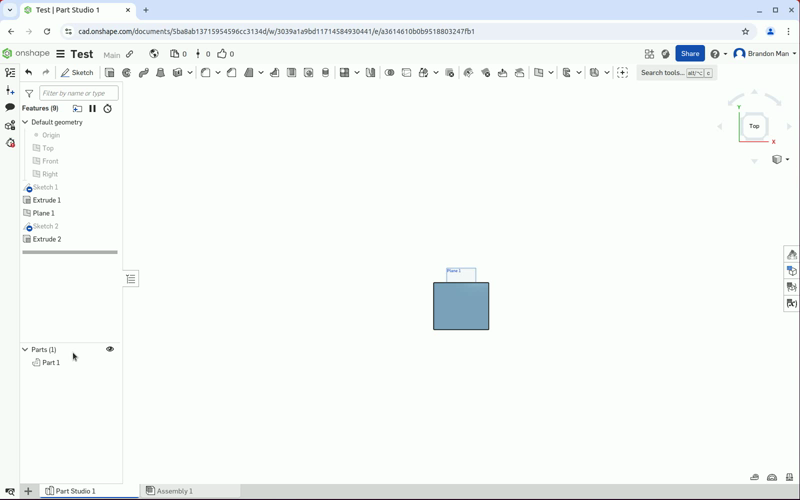
key(shift+p)
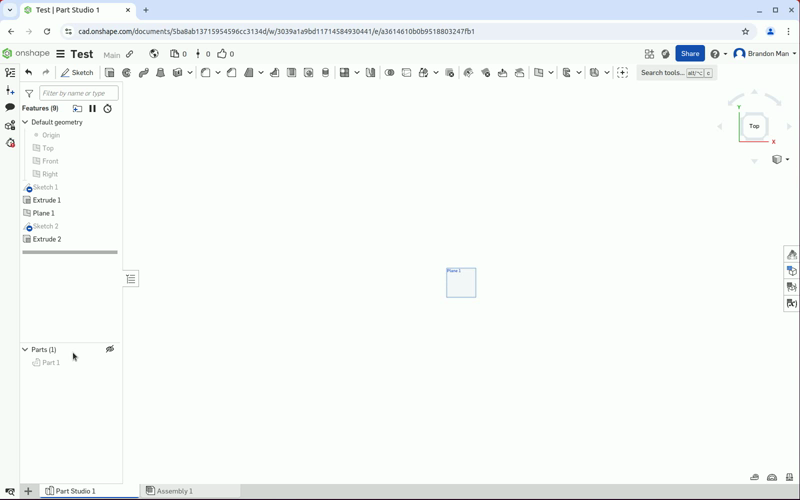
key(space)
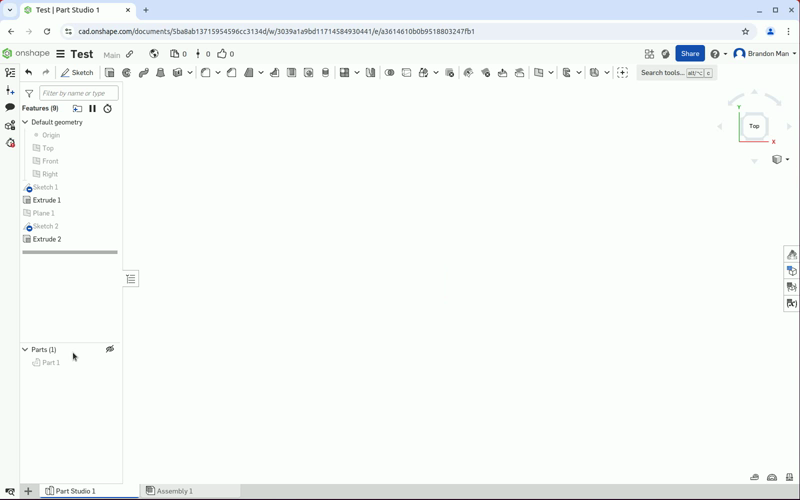
key_down(shift)
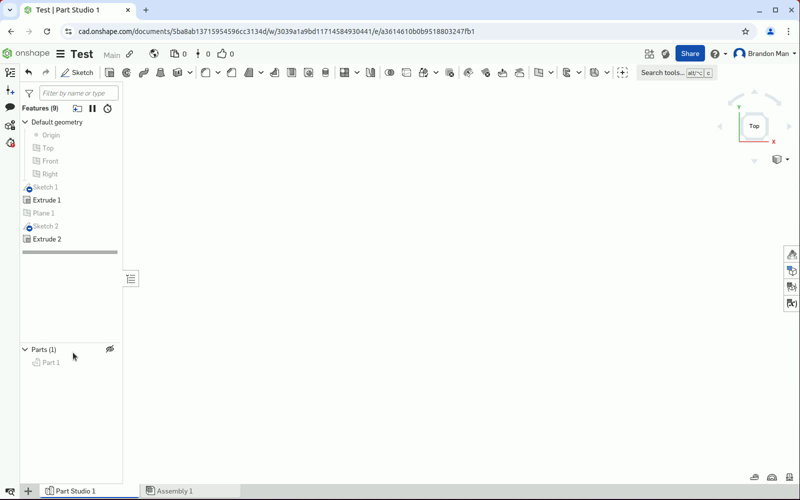
key(up)
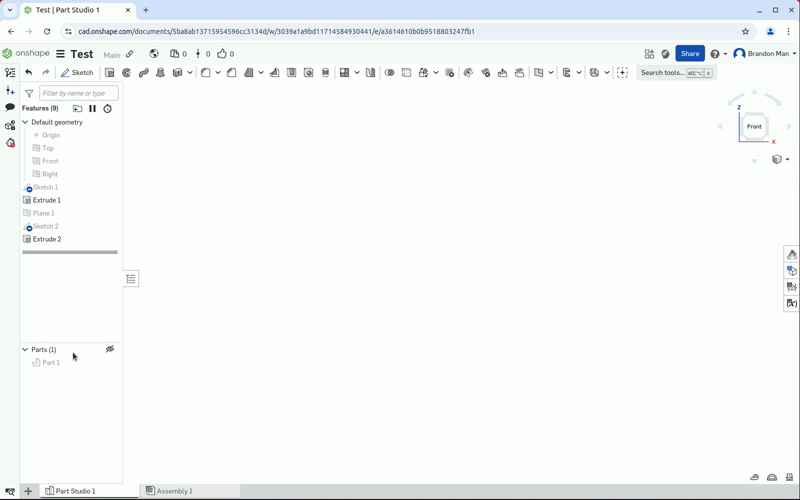
key_up(shift)
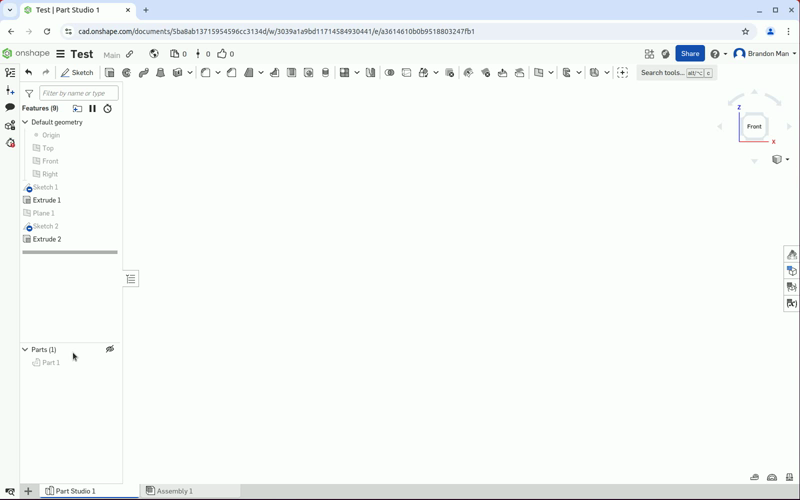
key(space)
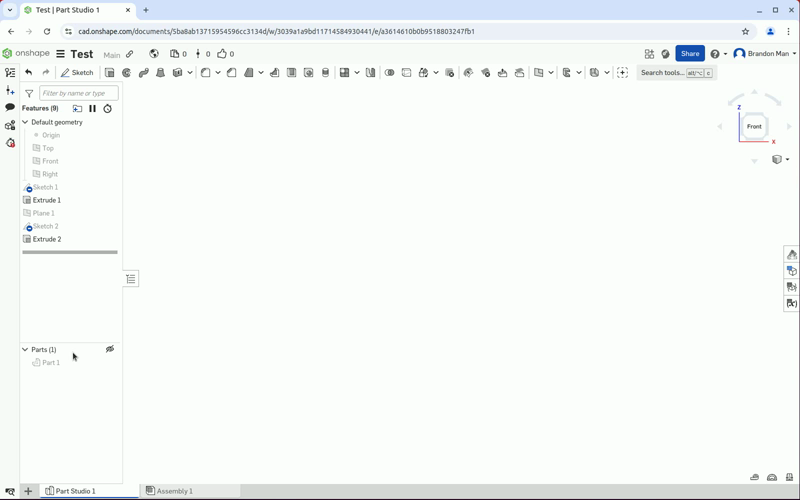
key_down(shift)
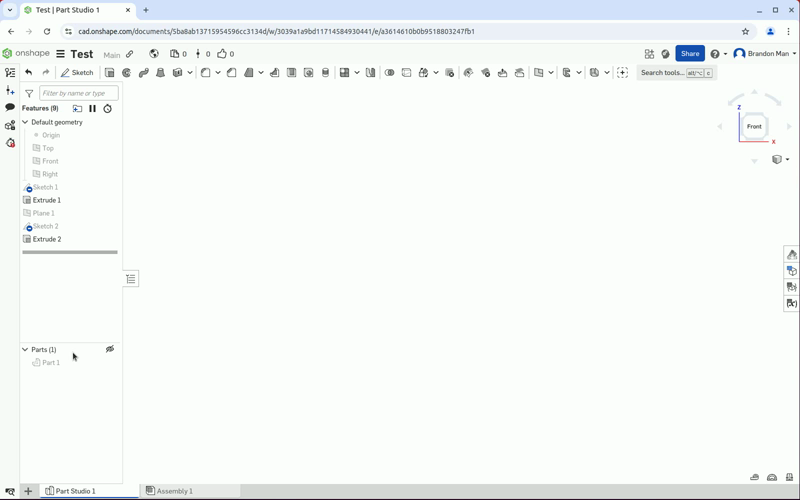
key(left)
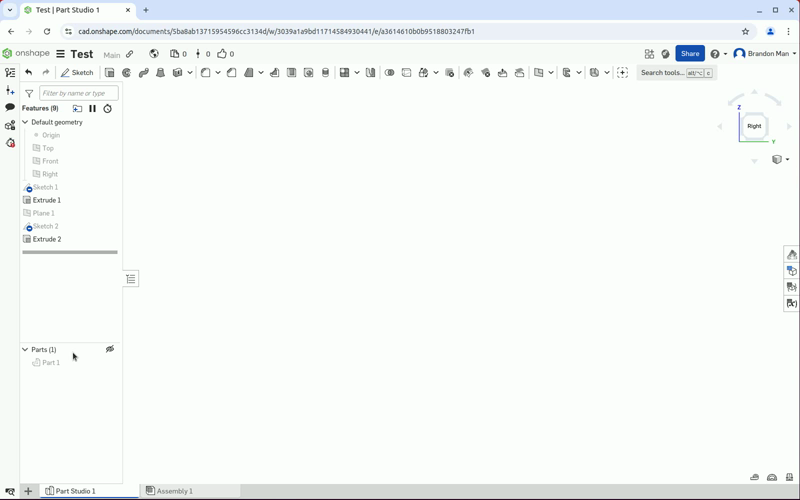
key_up(shift)
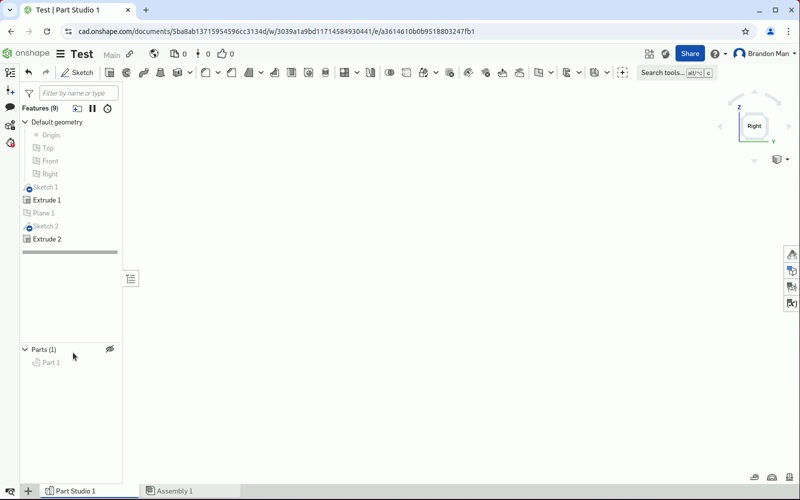
mouse_move(73, 352)
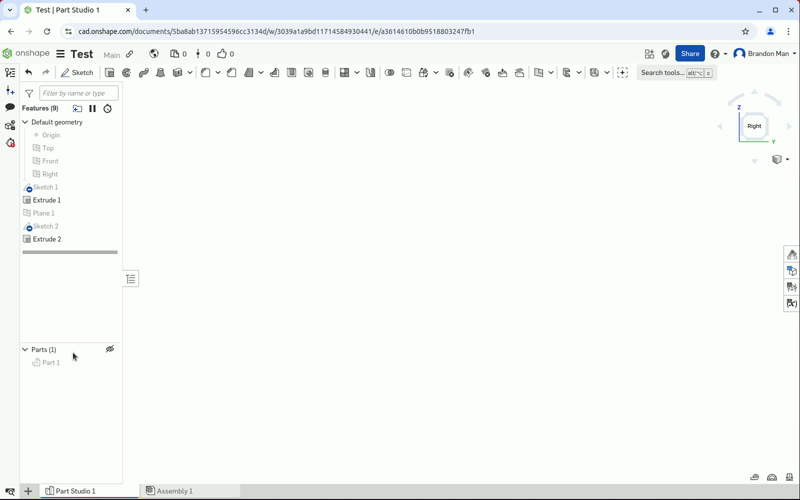
key(shift+y)
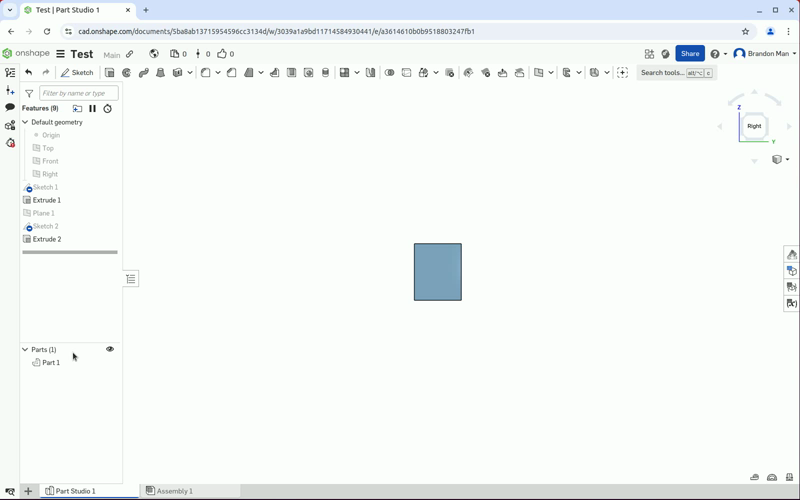
mouse_move(541, 75)
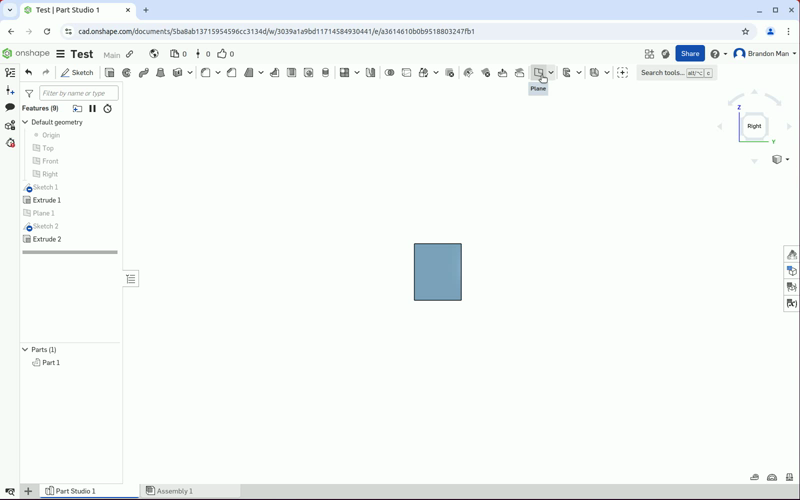
click(541, 75)
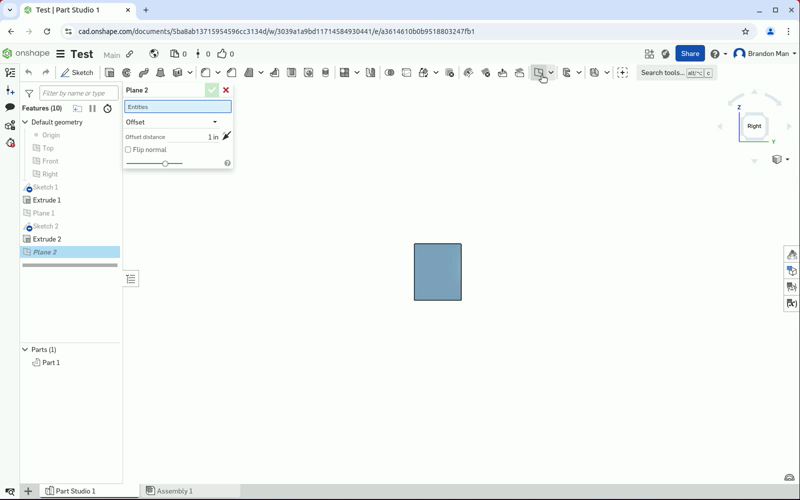
mouse_move(73, 176)
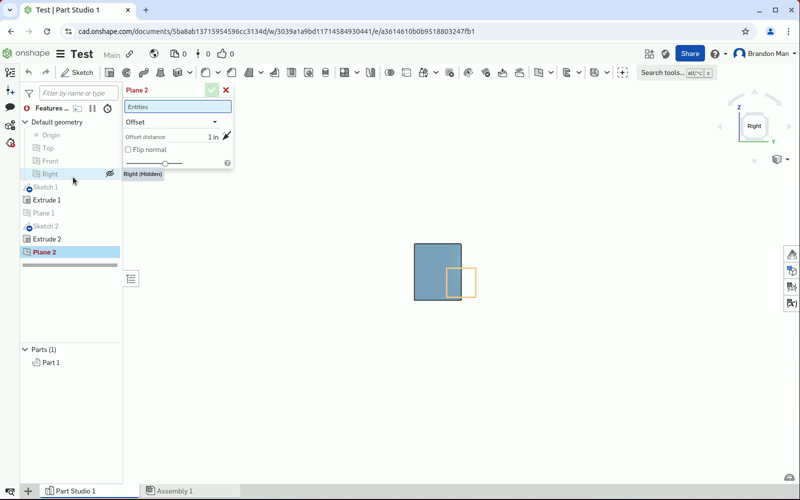
click(73, 176)
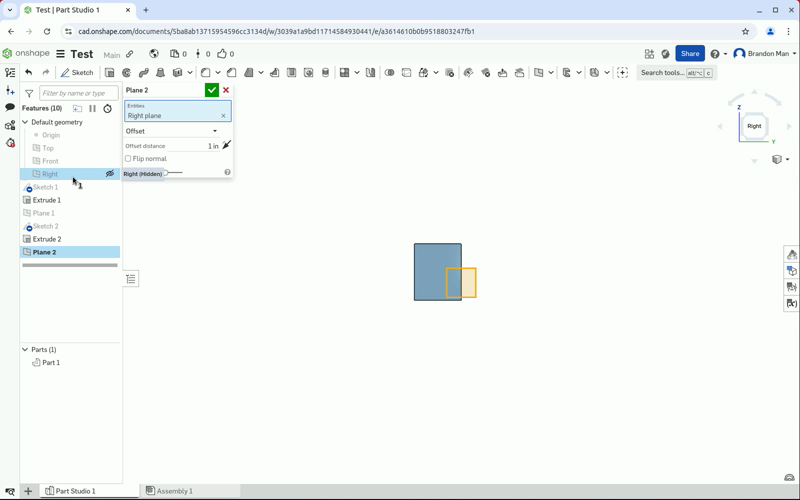
key(tab, 2)
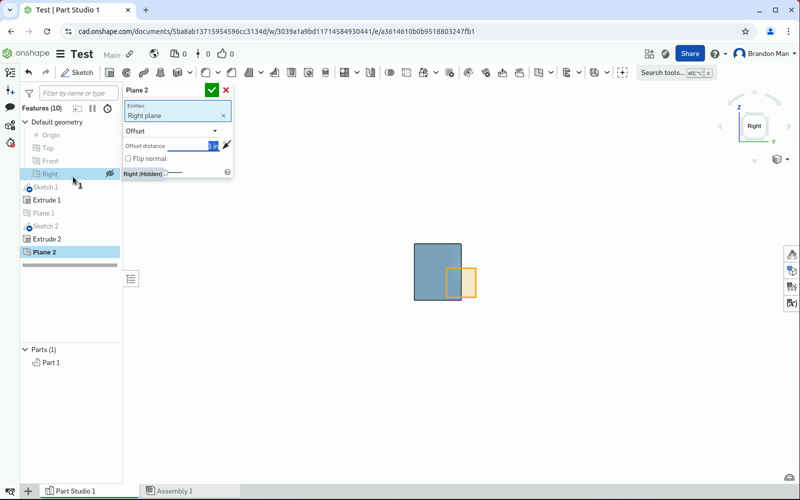
text(5.546)
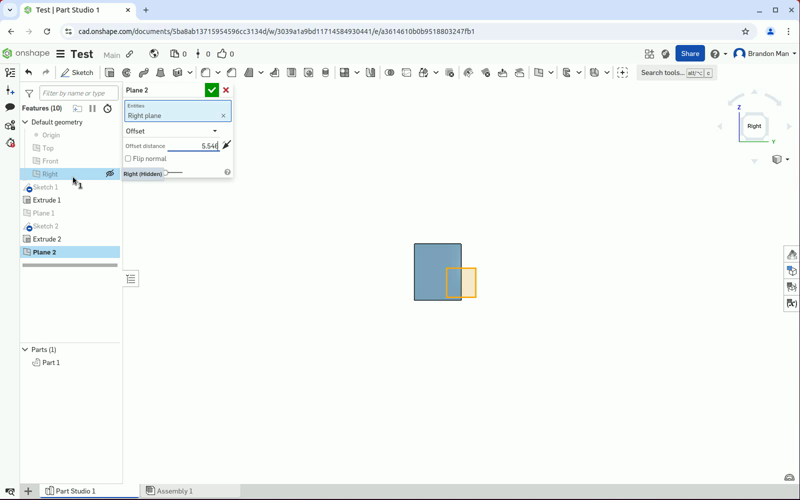
key(enter, 2)
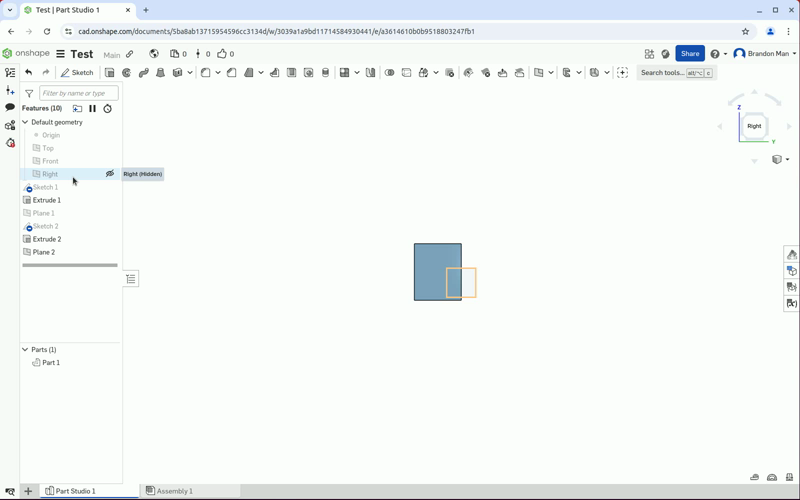
key(shift+s)
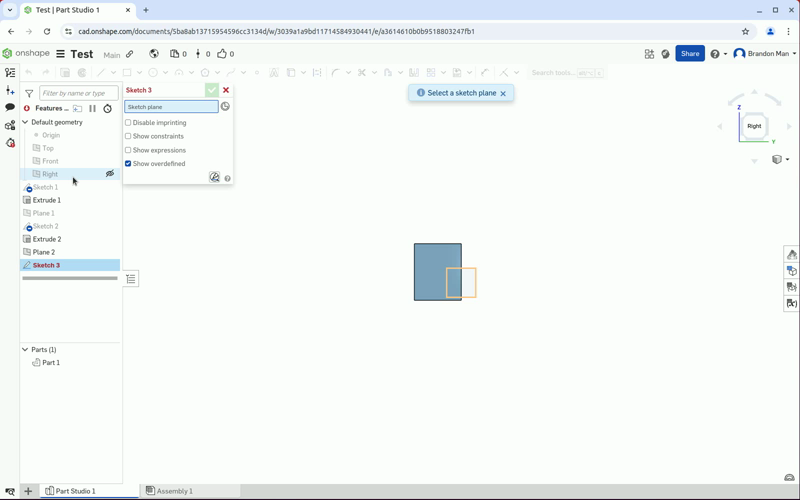
mouse_move(73, 254)
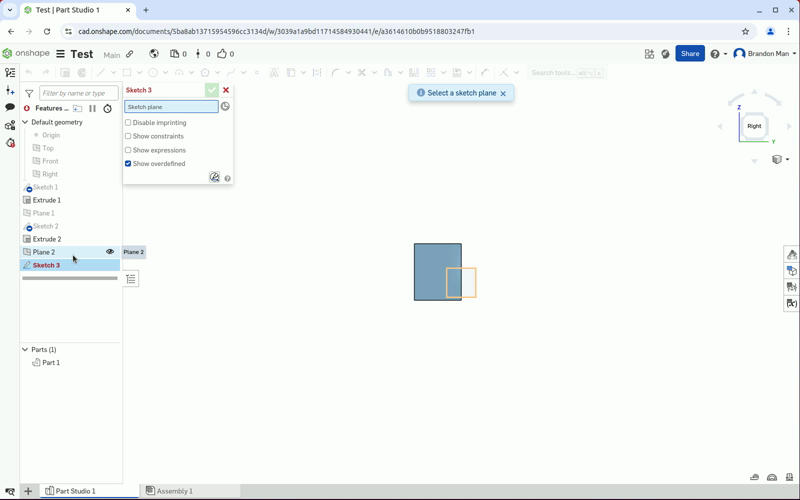
click(73, 254)
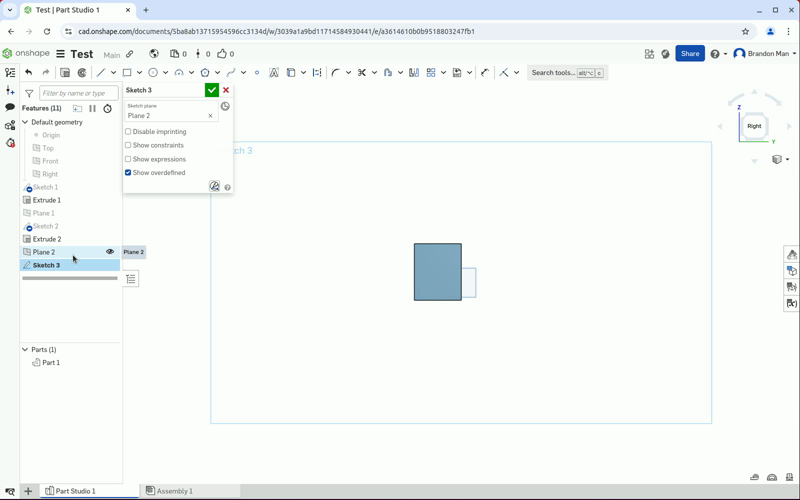
mouse_move(73, 352)
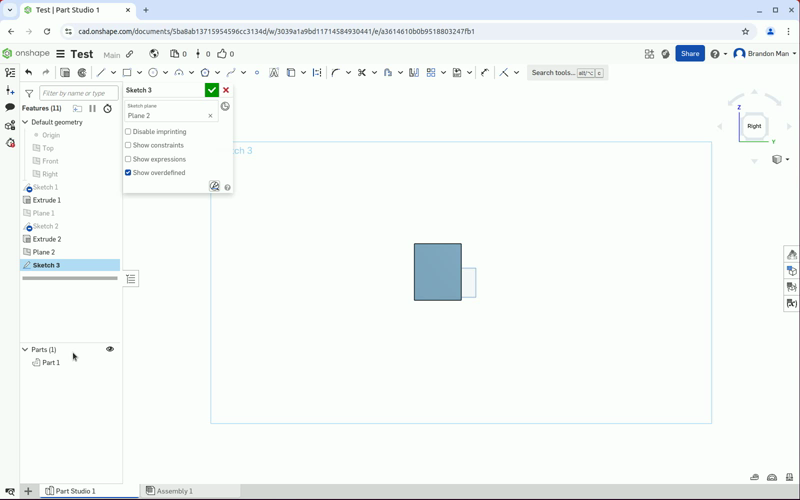
key(y)
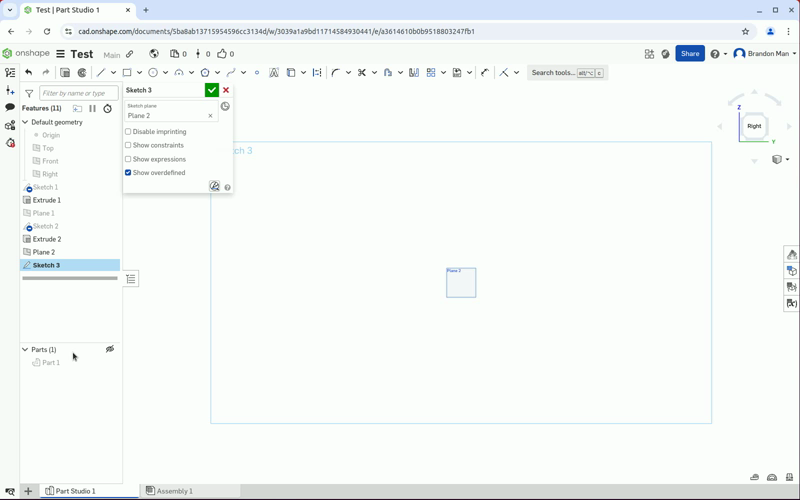
key(l)
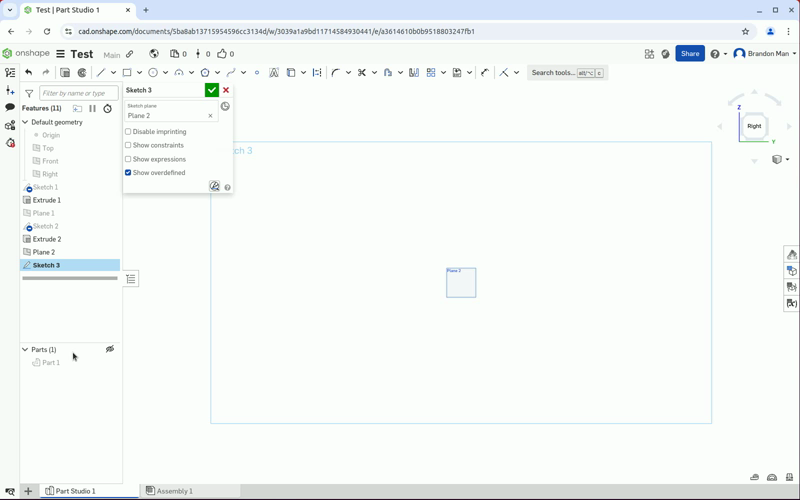
key_down(shift)
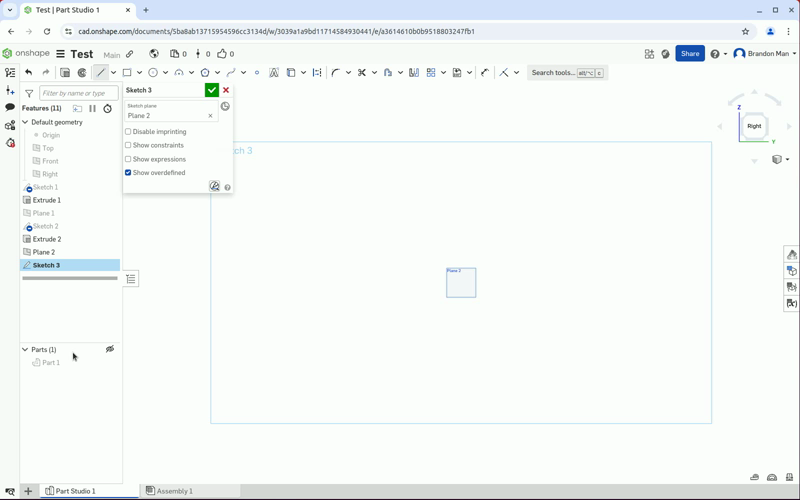
mouse_move(436, 245)
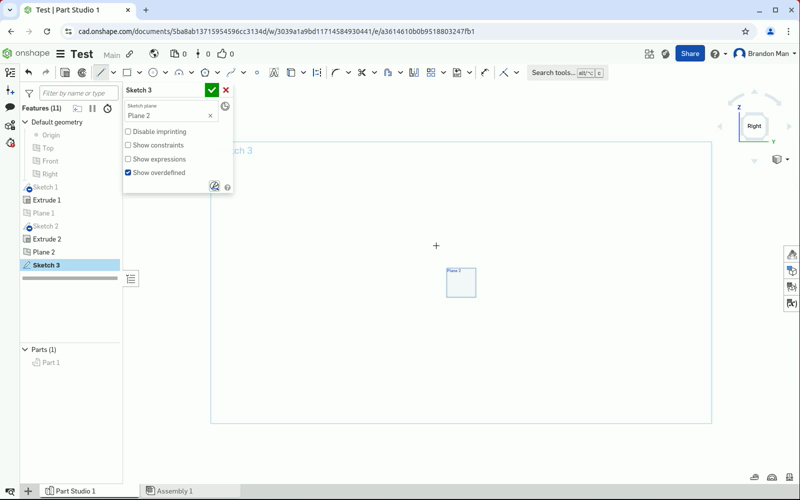
click(436, 245)
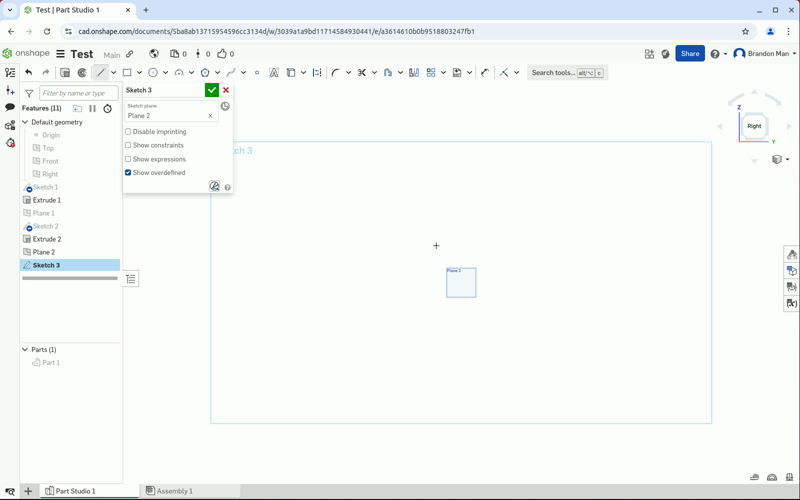
key_up(shift)
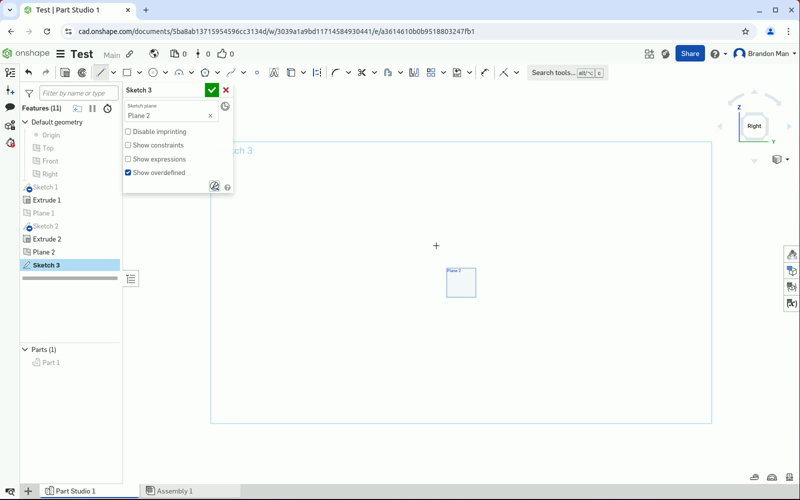
key_down(shift)
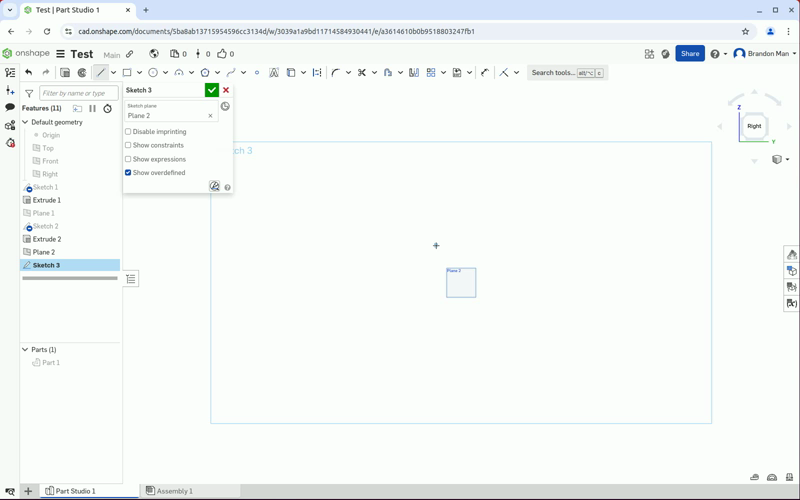
mouse_move(466, 245)
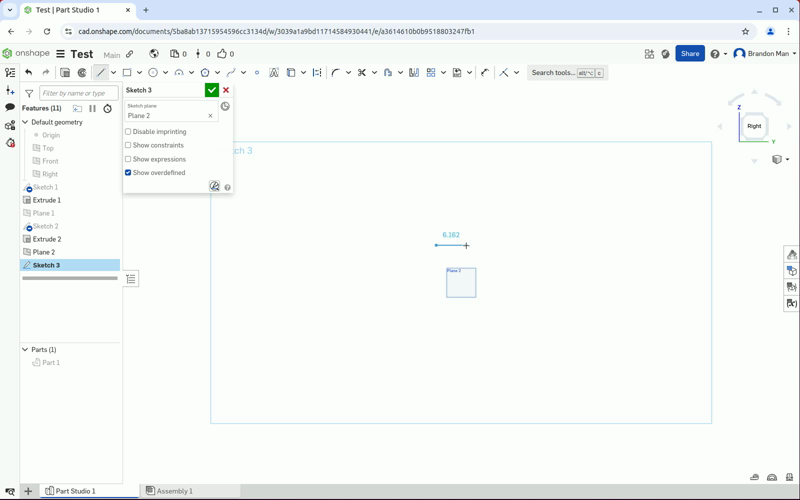
mouse_move(440, 245)
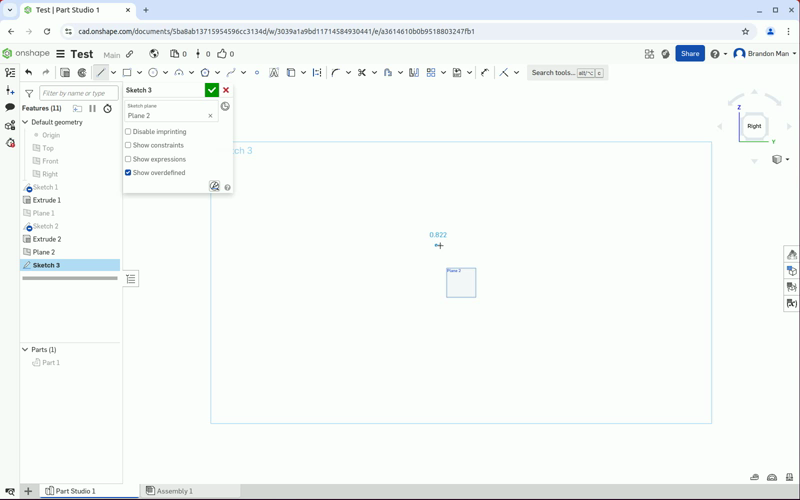
scroll(6)
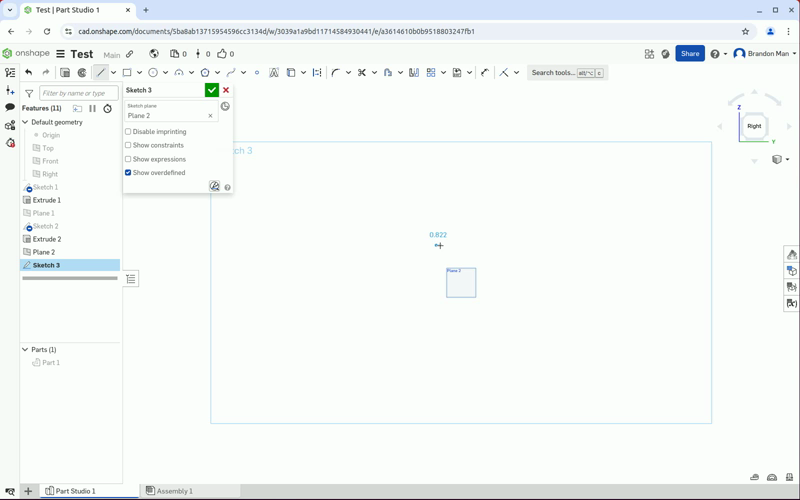
scroll(6)
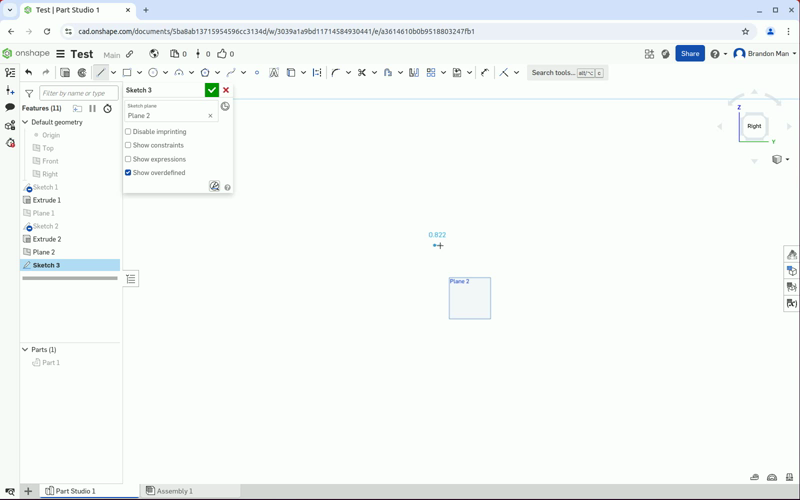
scroll(6)
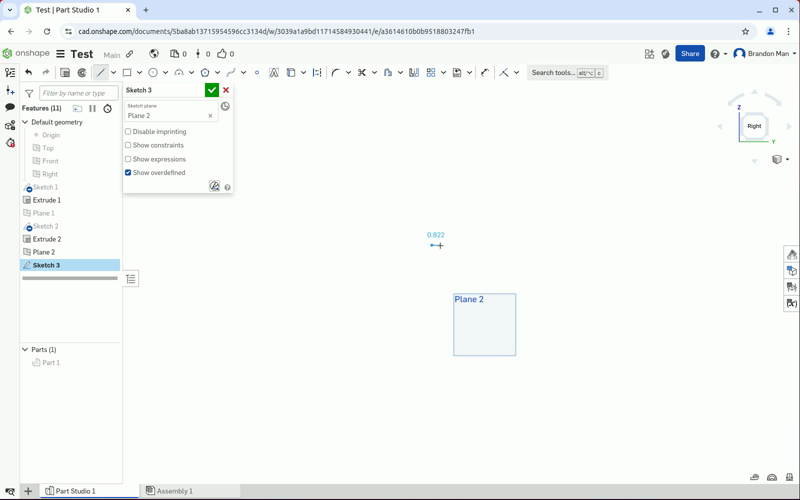
scroll(6)
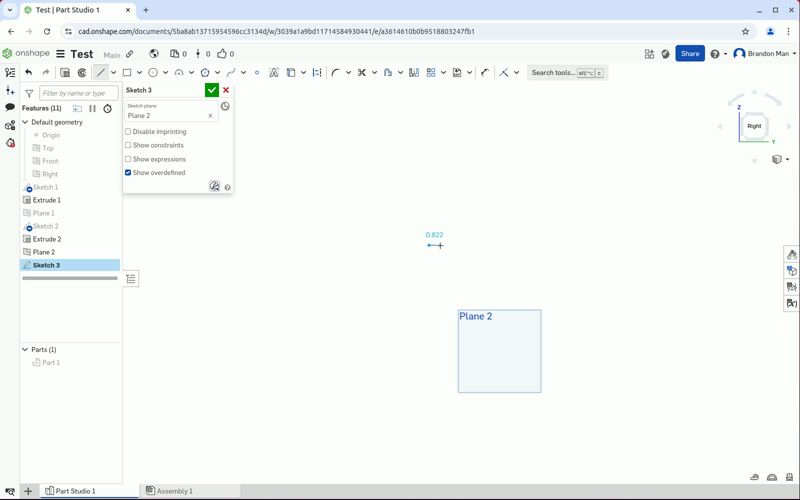
scroll(6)
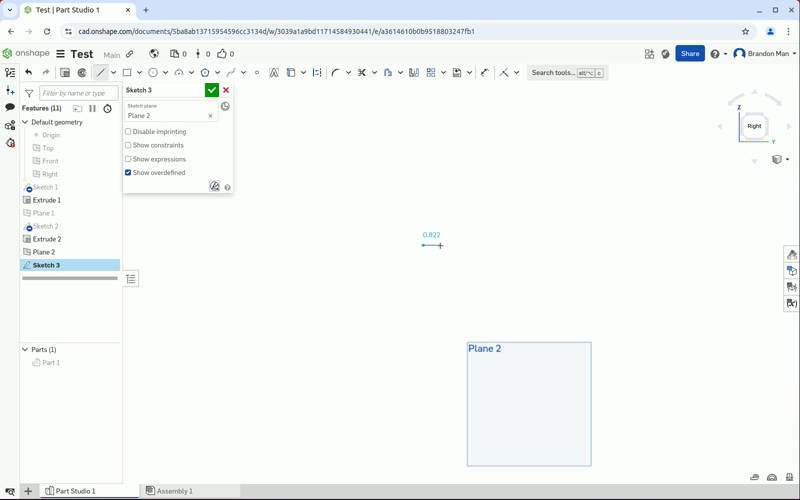
scroll(6)
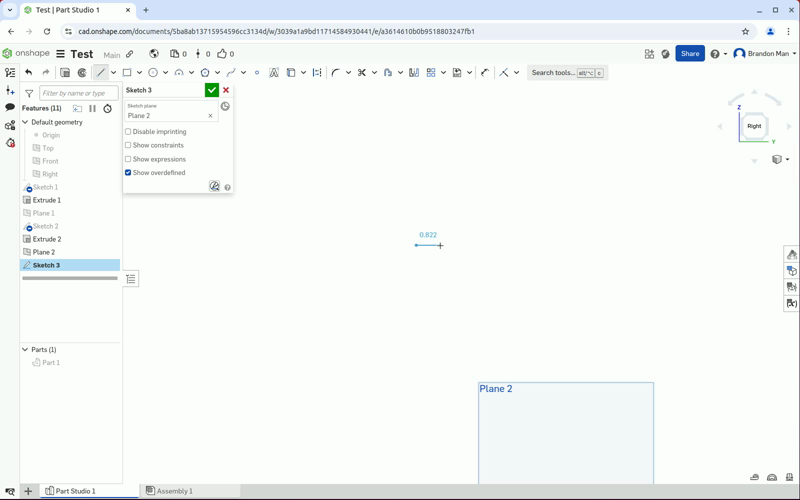
scroll(6)
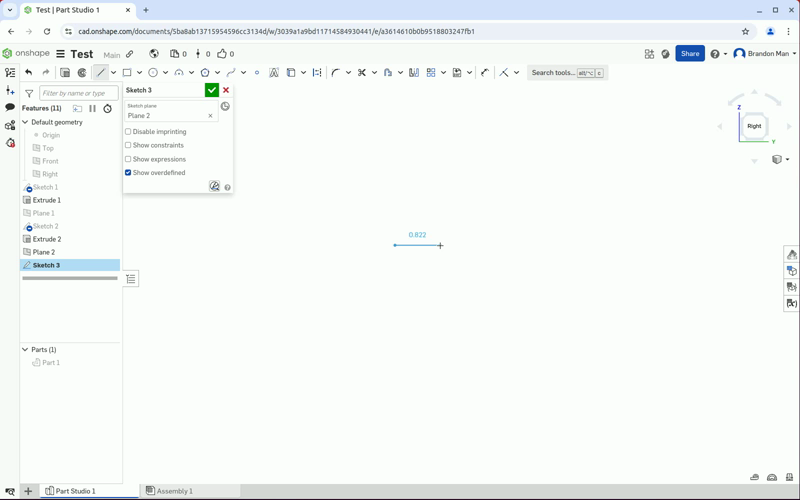
click(440, 245)
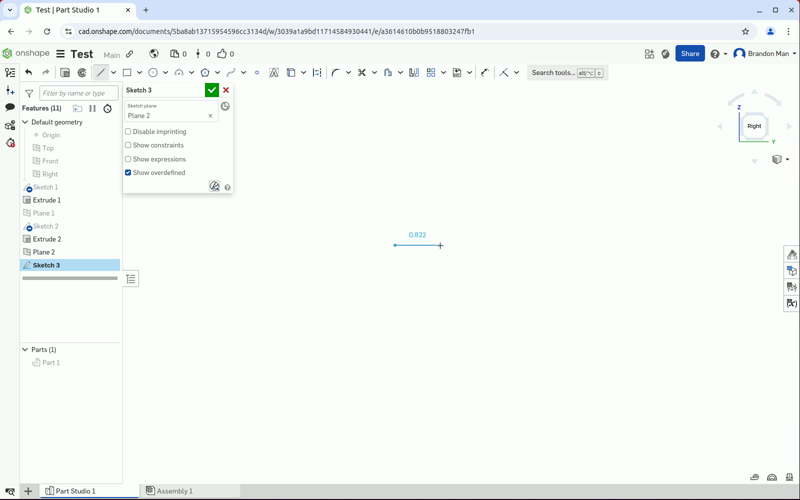
scroll(-6)
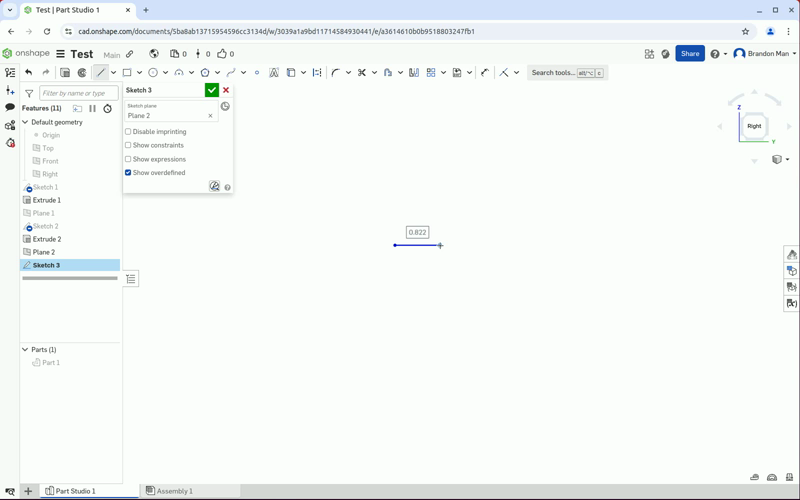
scroll(-6)
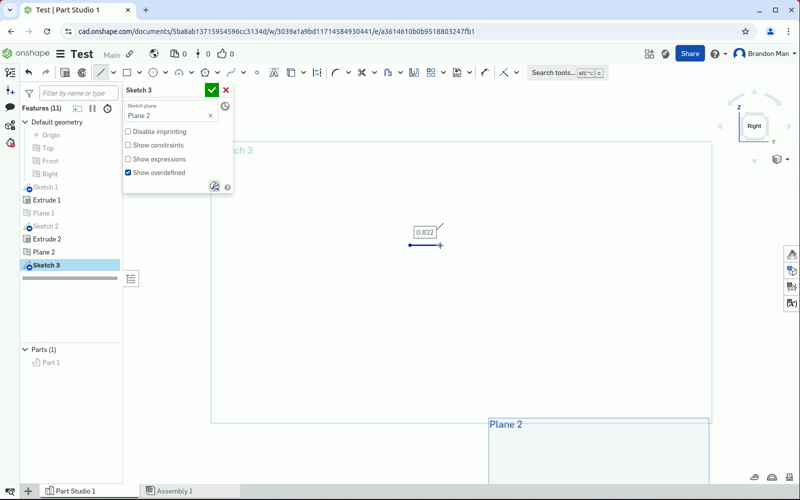
scroll(-6)
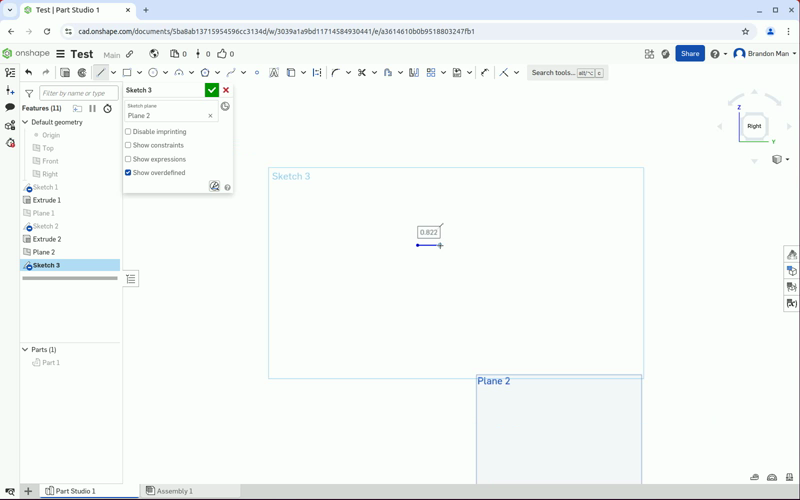
scroll(-6)
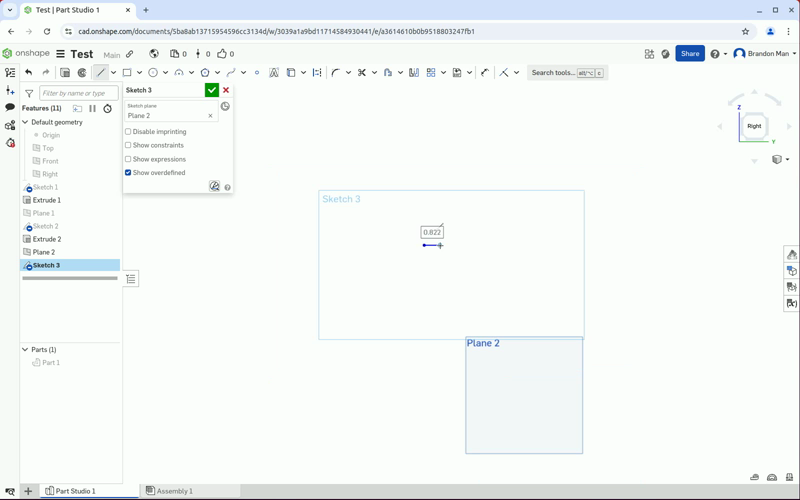
scroll(-6)
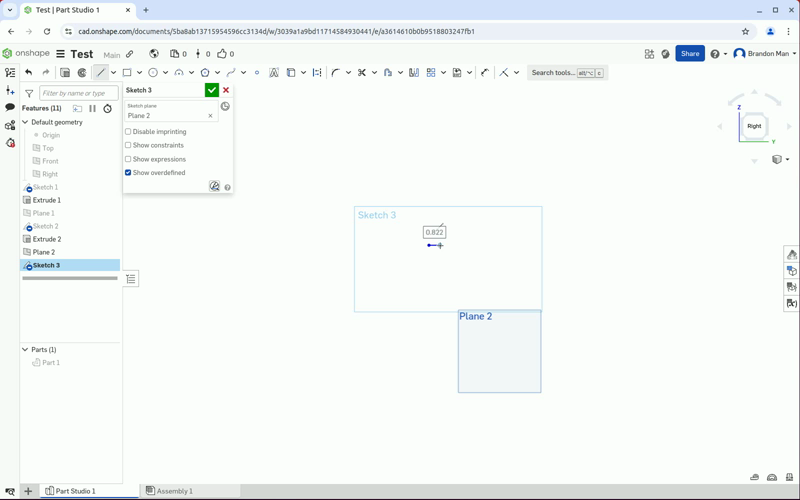
scroll(-6)
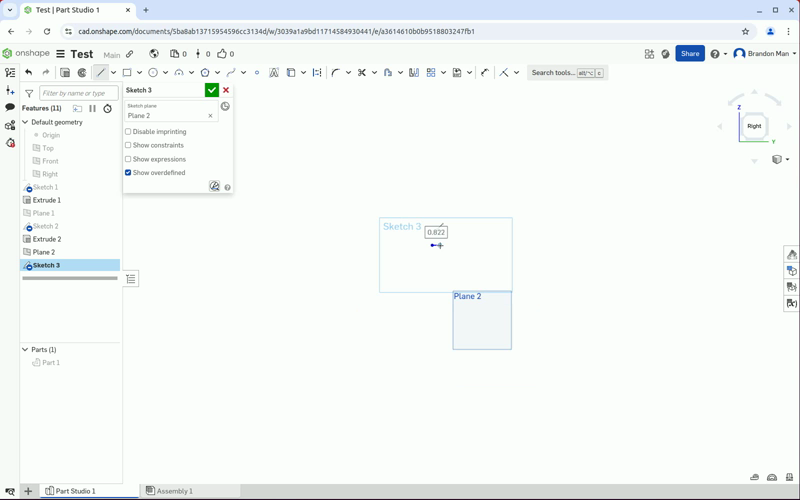
scroll(-6)
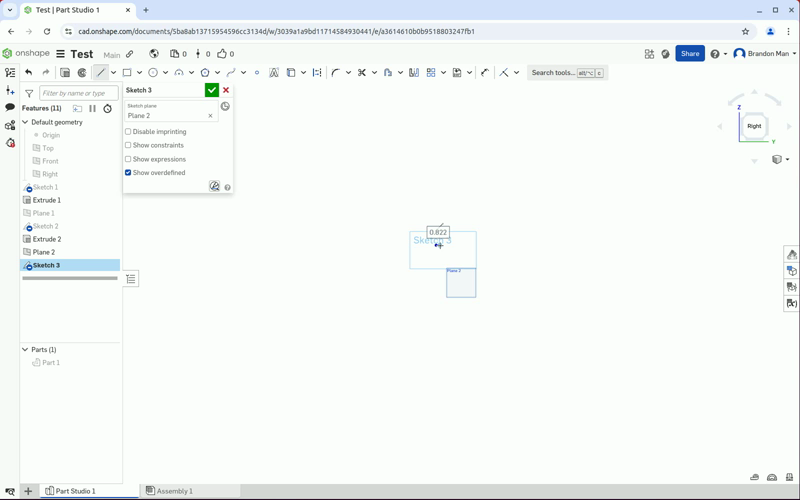
key_up(shift)
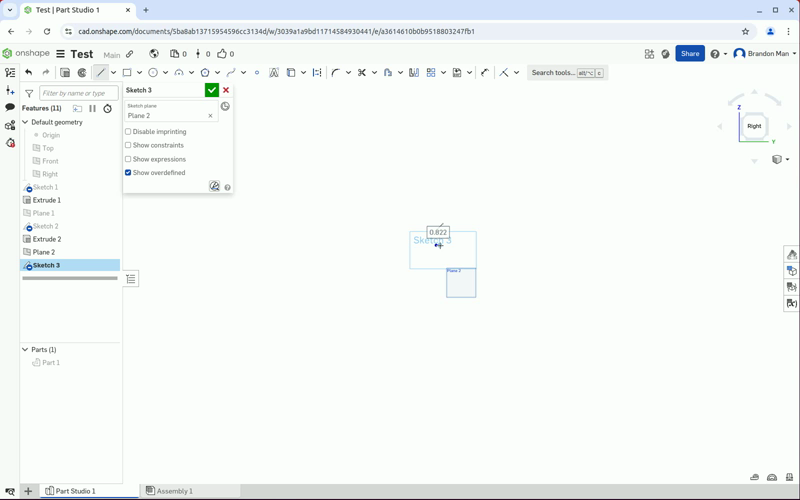
key_down(shift)
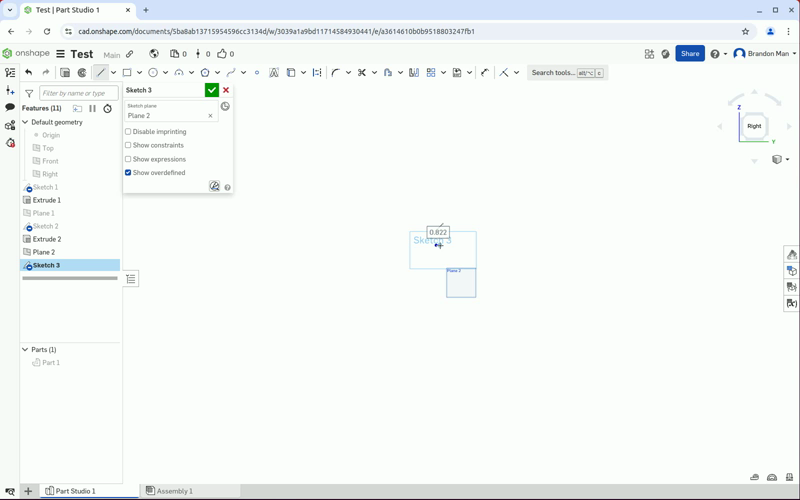
mouse_move(440, 170)
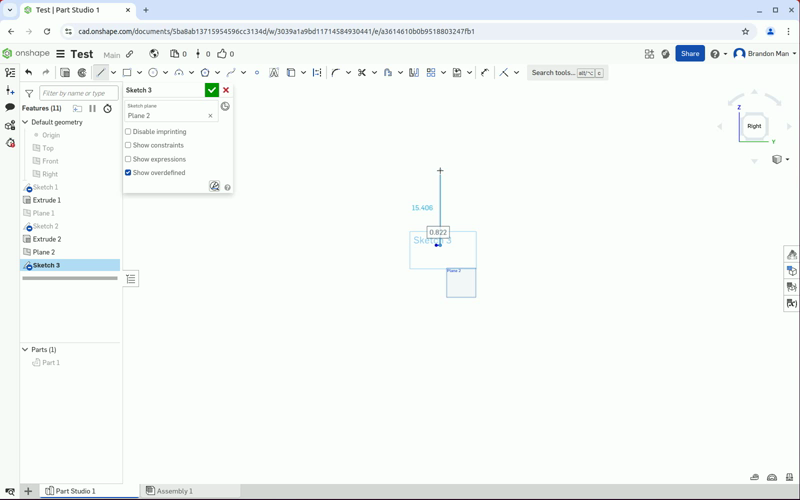
click(440, 170)
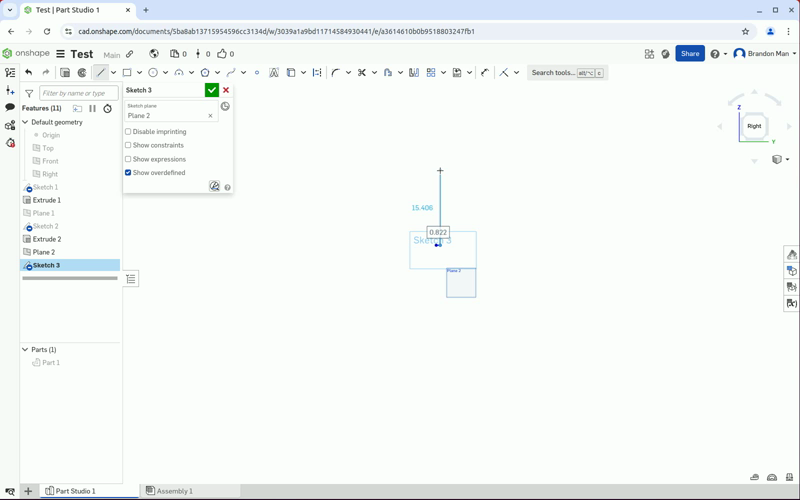
key_up(shift)
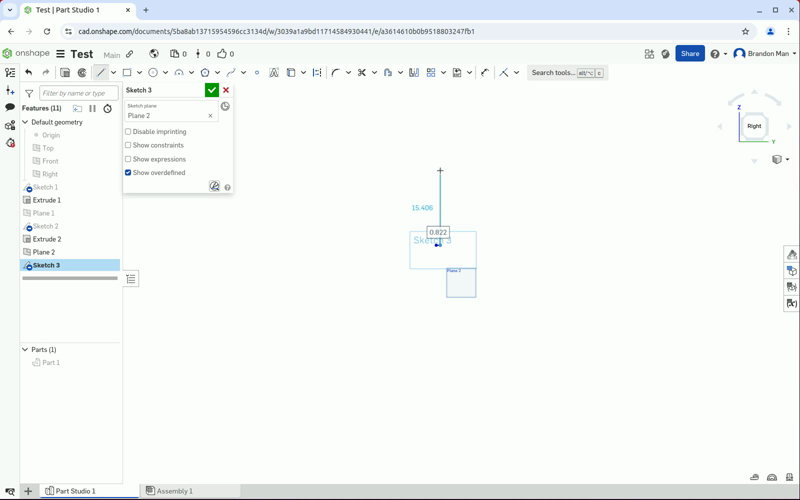
key_down(shift)
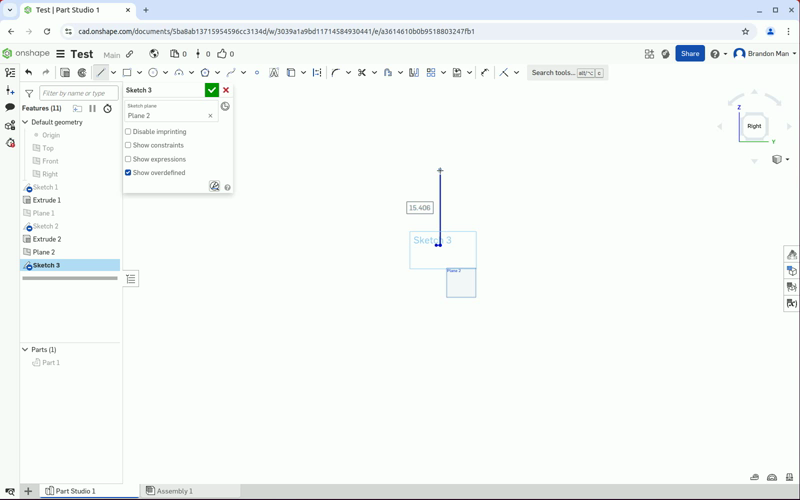
mouse_move(470, 170)
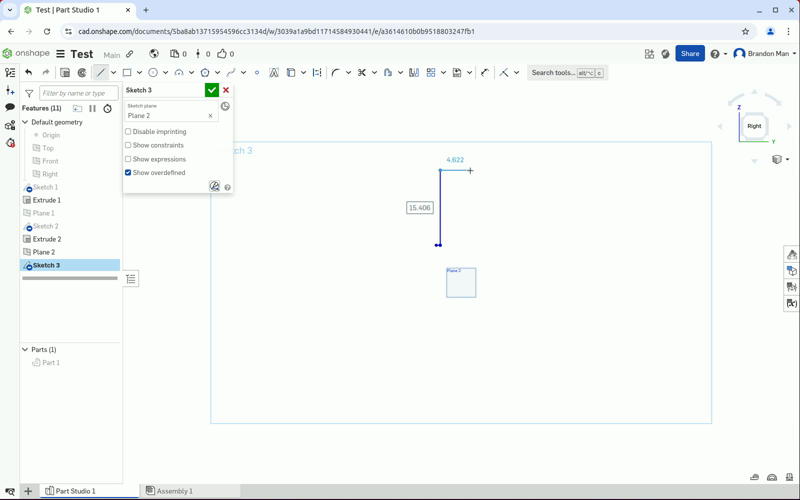
mouse_move(436, 170)
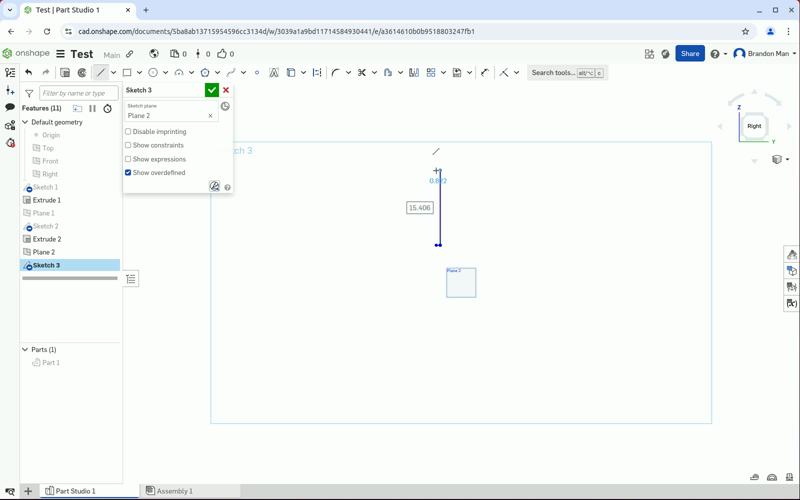
scroll(6)
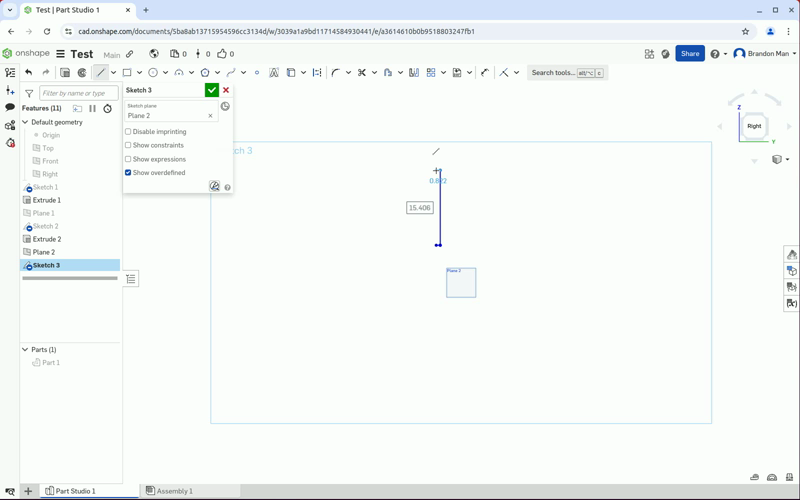
scroll(6)
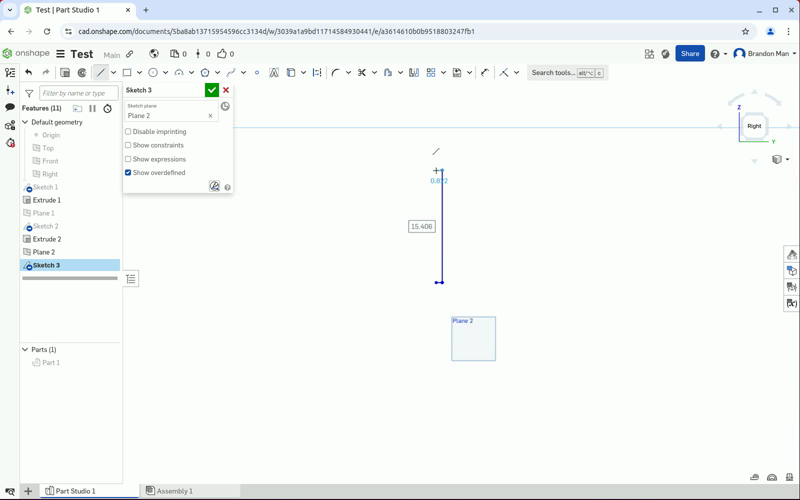
scroll(6)
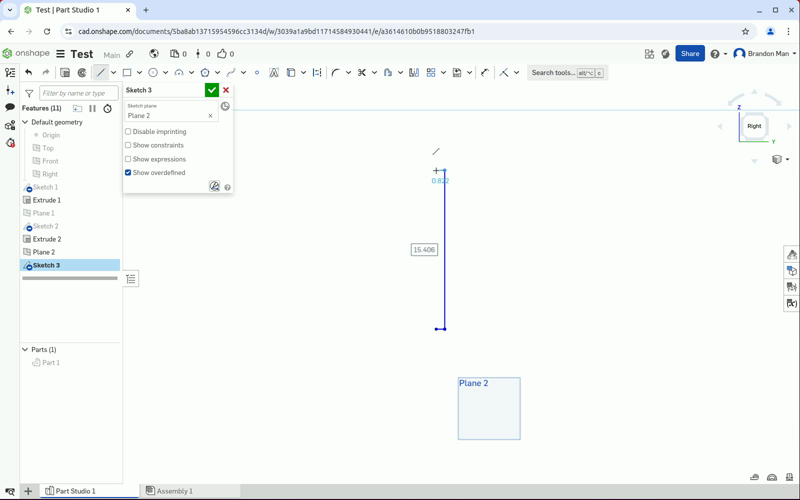
scroll(6)
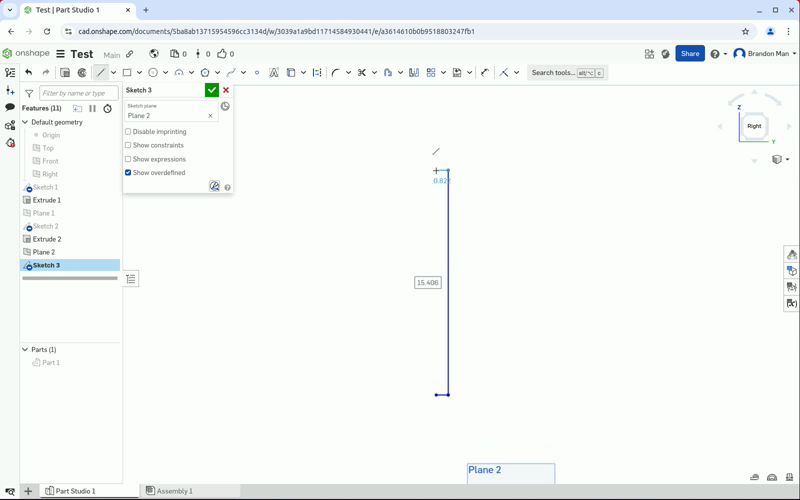
scroll(6)
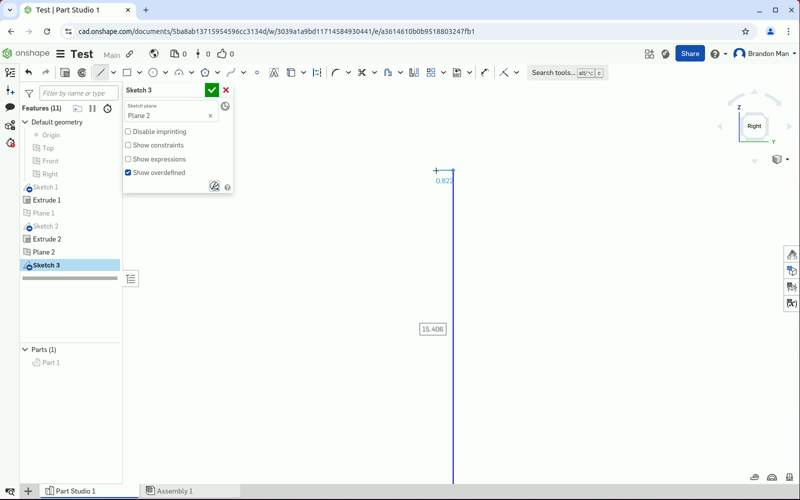
scroll(6)
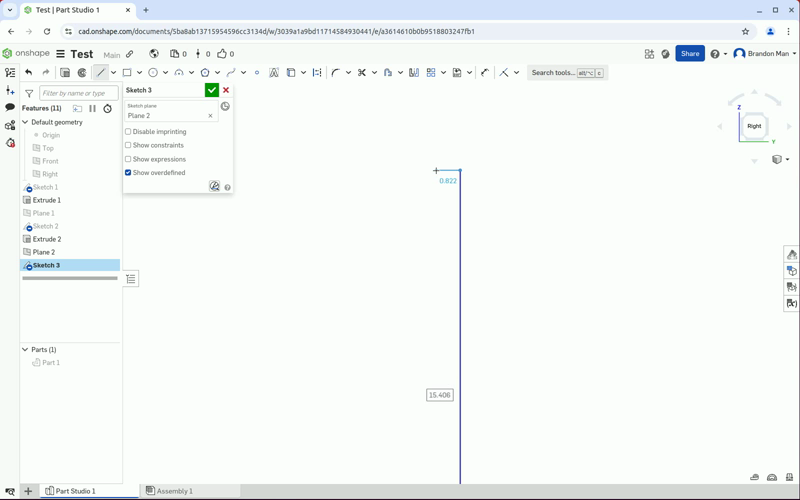
scroll(6)
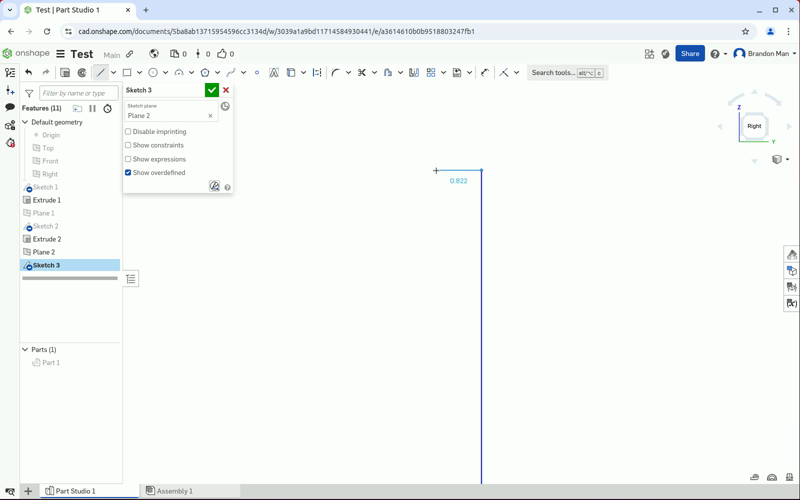
click(436, 170)
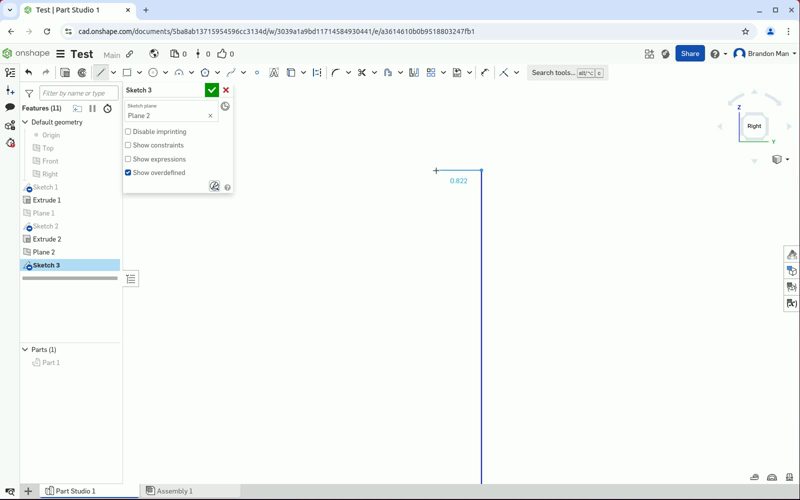
scroll(-6)
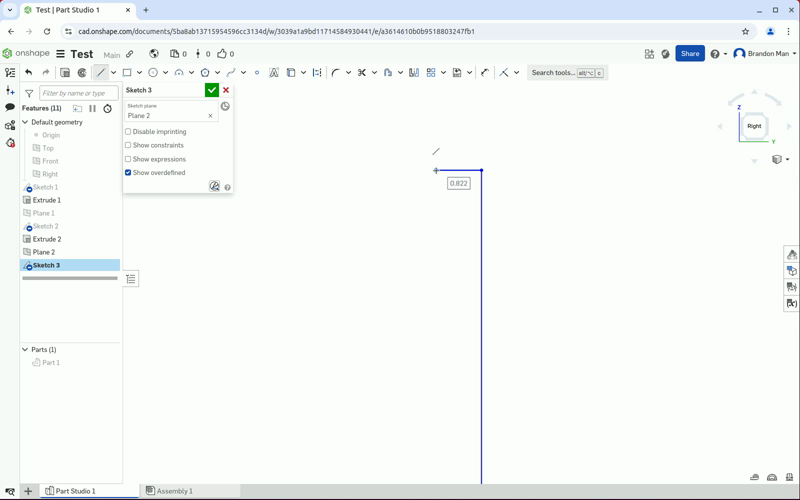
scroll(-6)
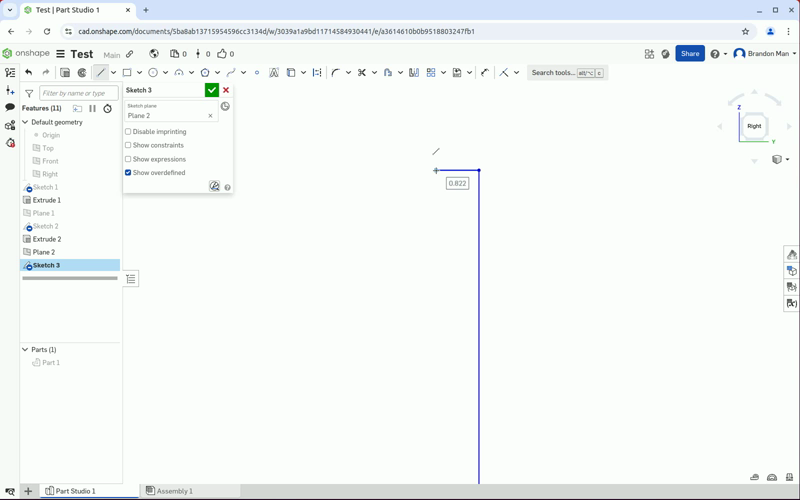
scroll(-6)
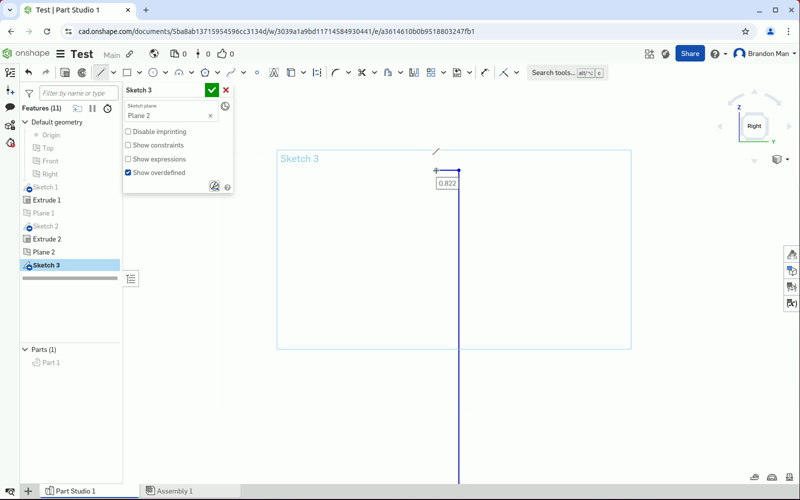
scroll(-6)
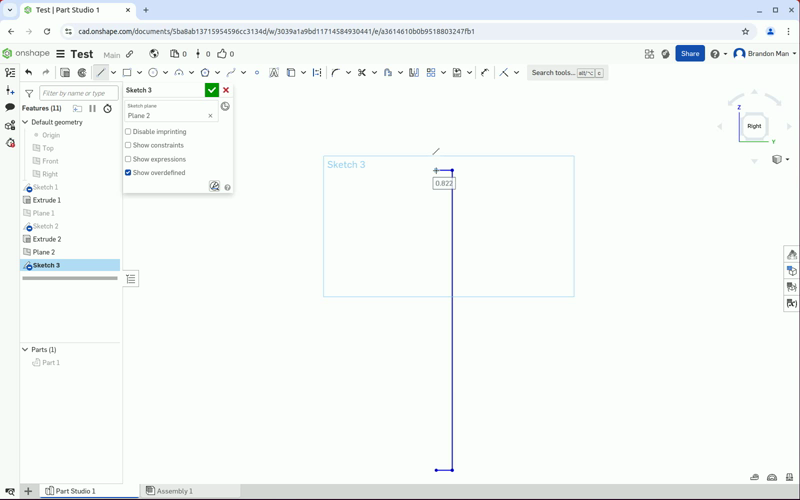
scroll(-6)
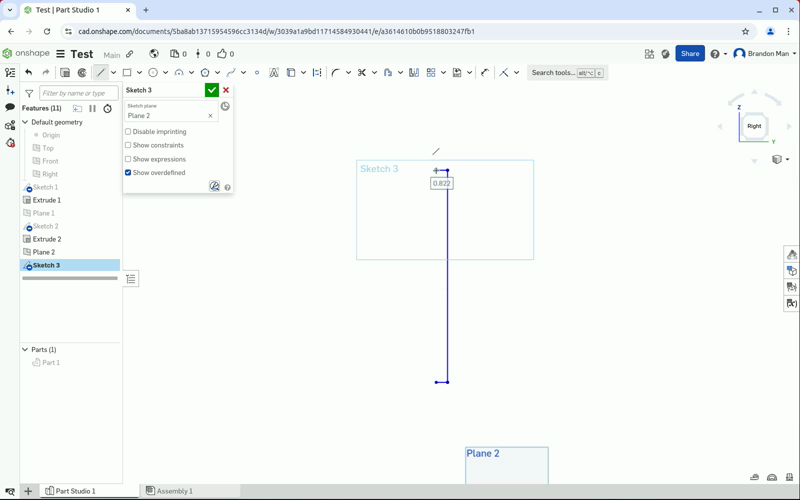
scroll(-6)
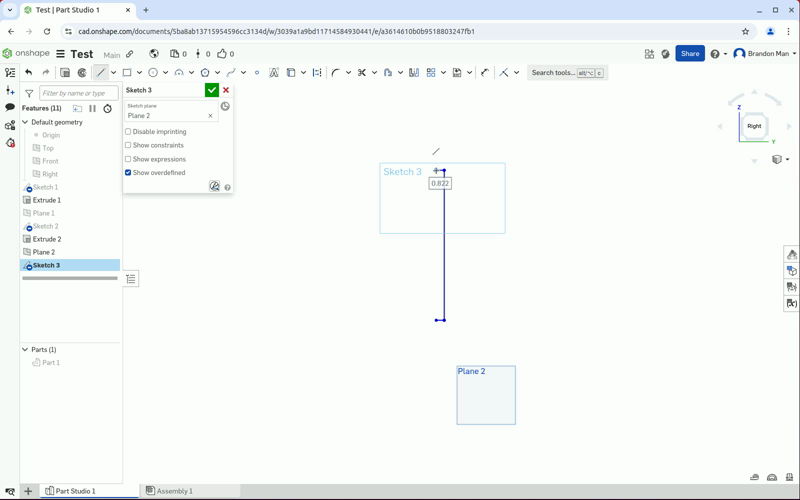
scroll(-6)
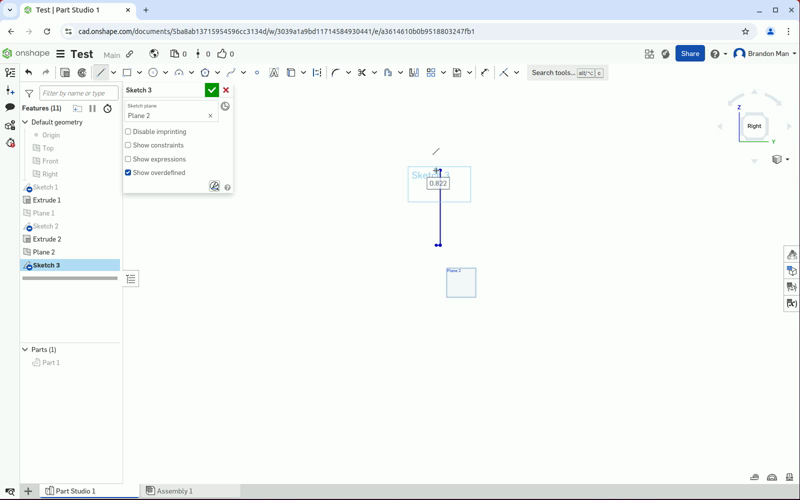
key_up(shift)
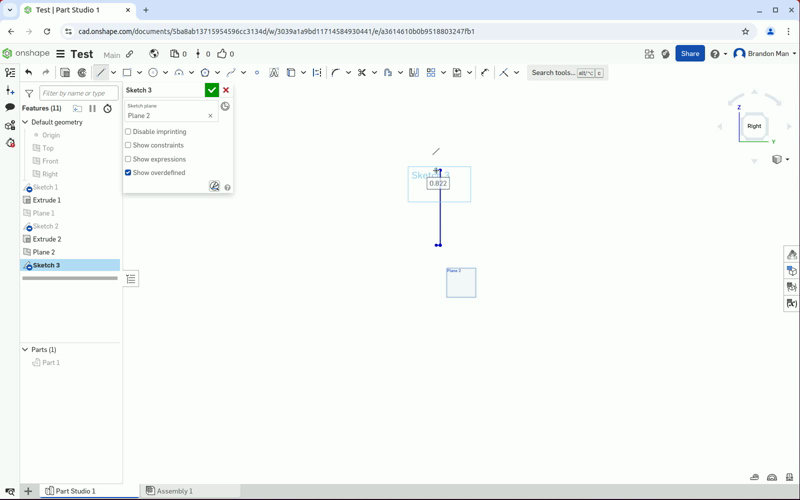
key_down(shift)
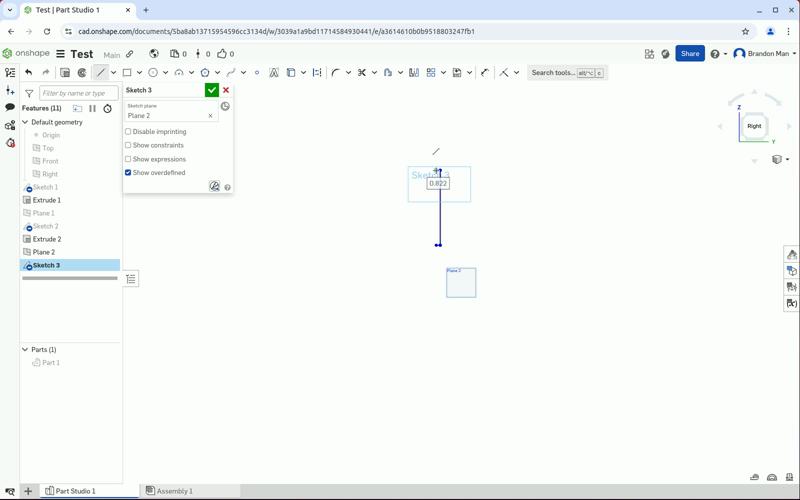
mouse_move(436, 245)
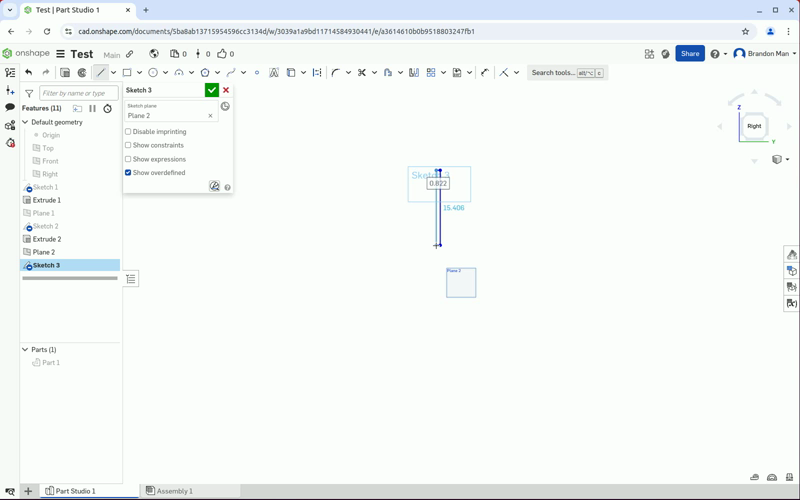
scroll(6)
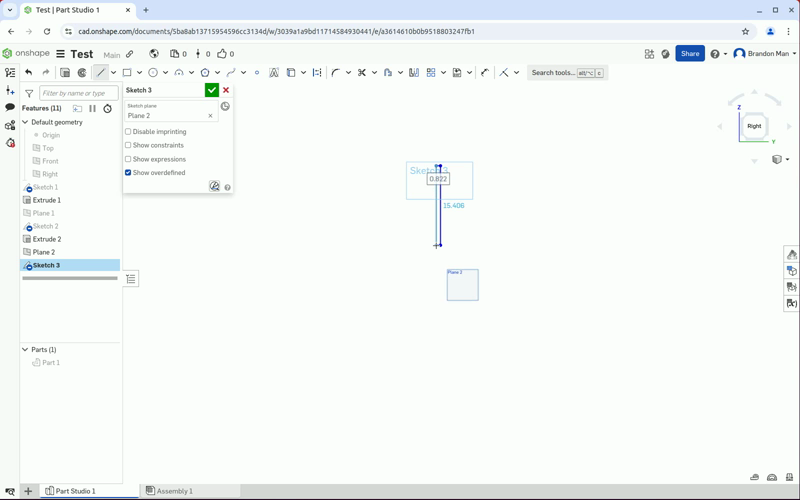
scroll(6)
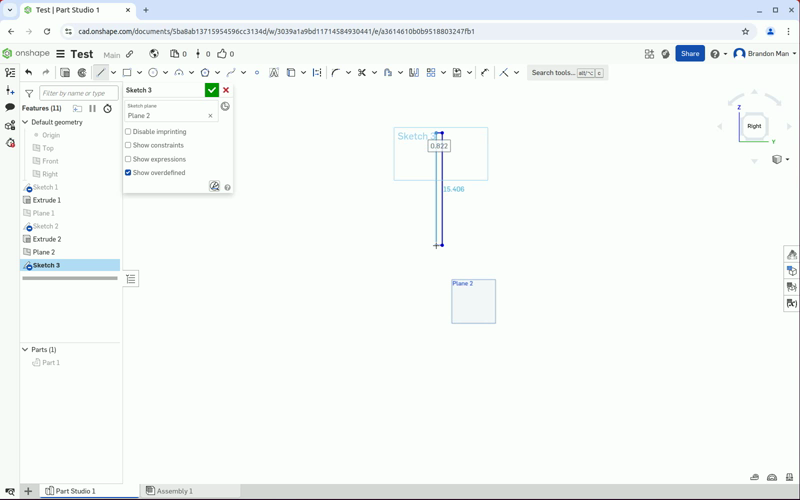
scroll(6)
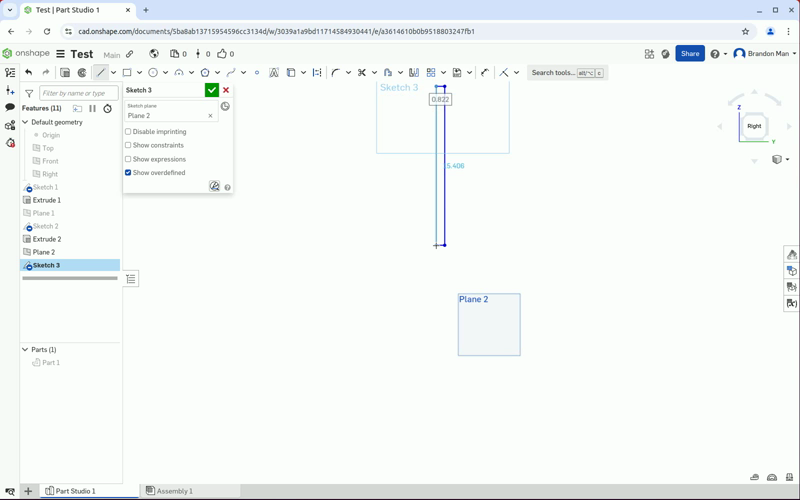
scroll(6)
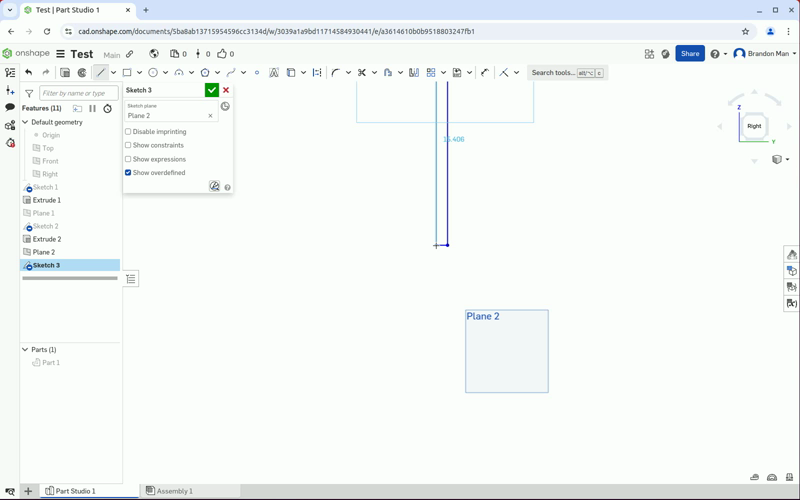
scroll(6)
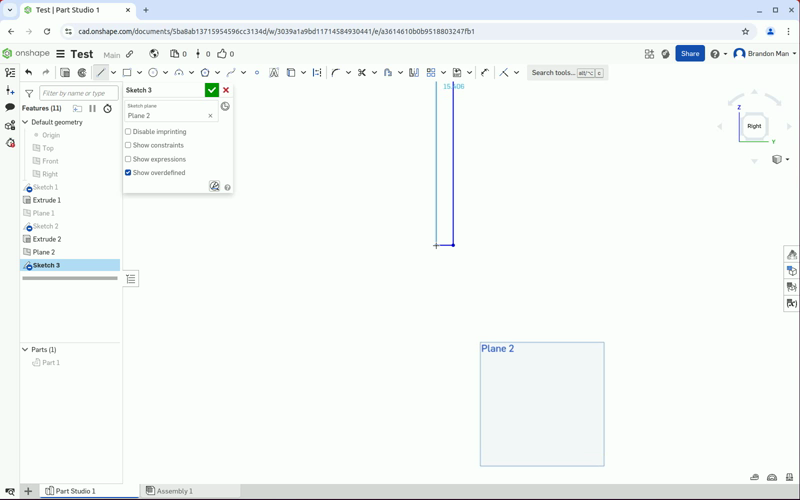
scroll(6)
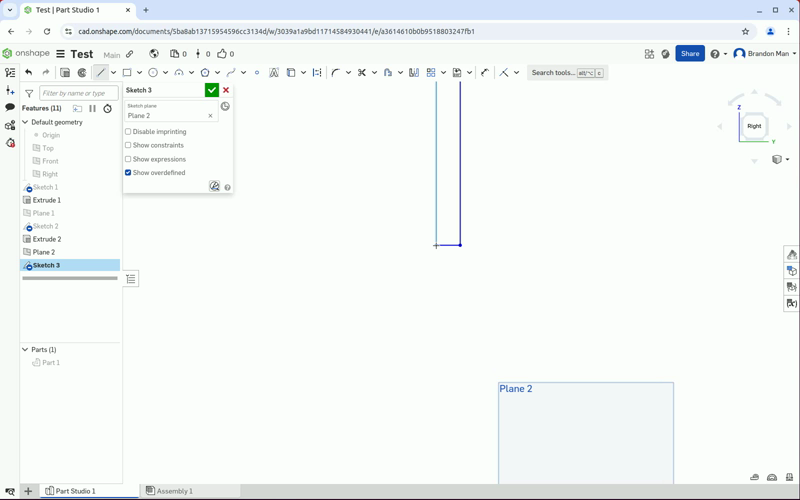
scroll(6)
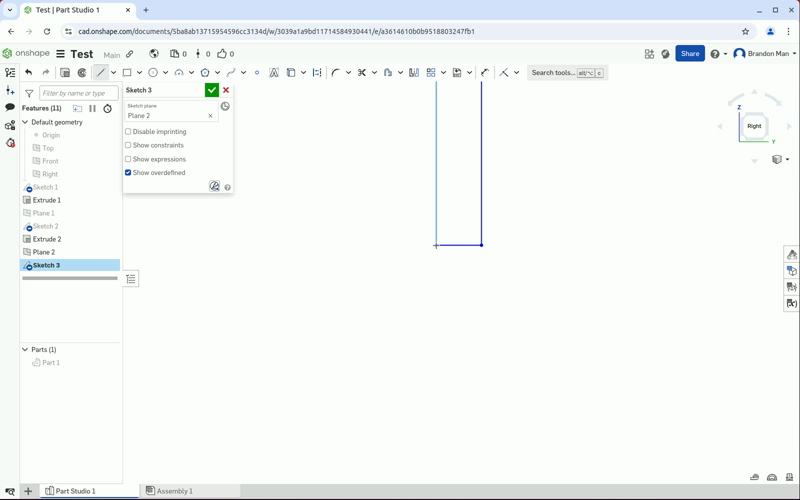
key_up(shift)
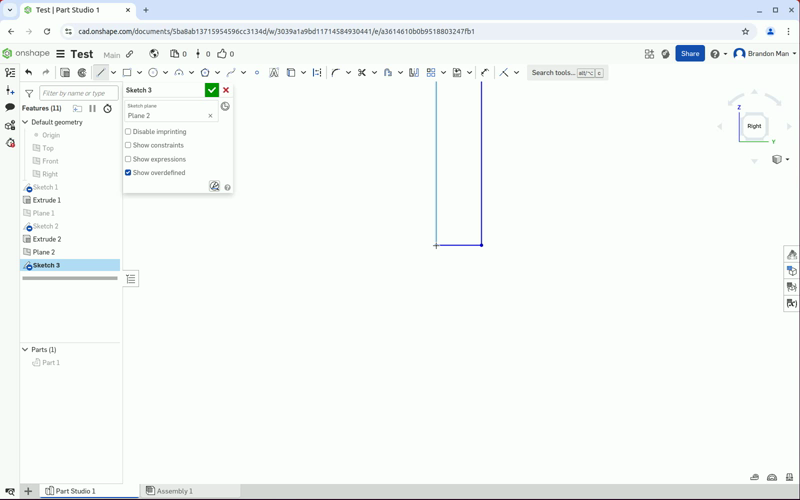
click(436, 245)
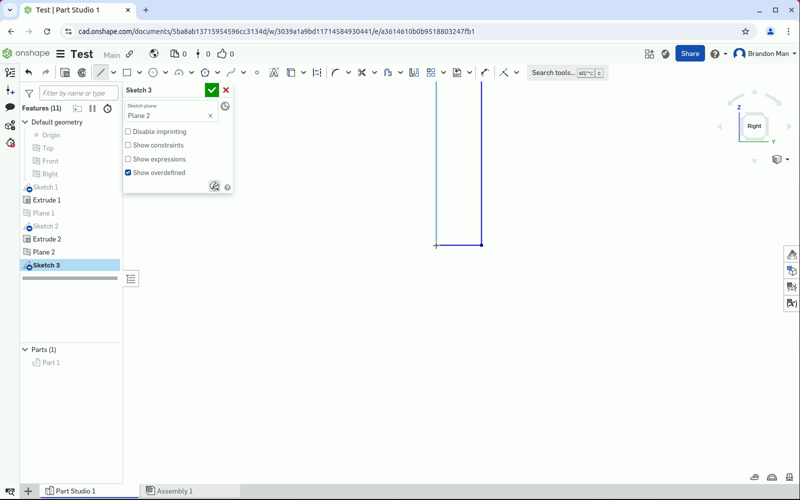
scroll(-6)
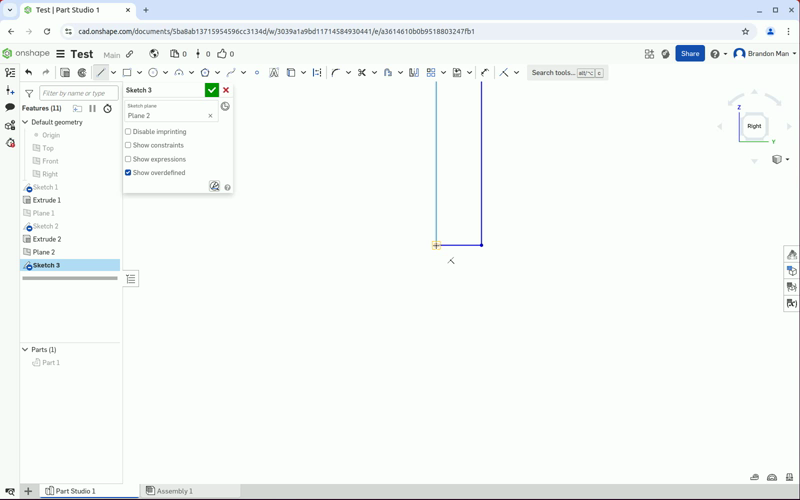
scroll(-6)
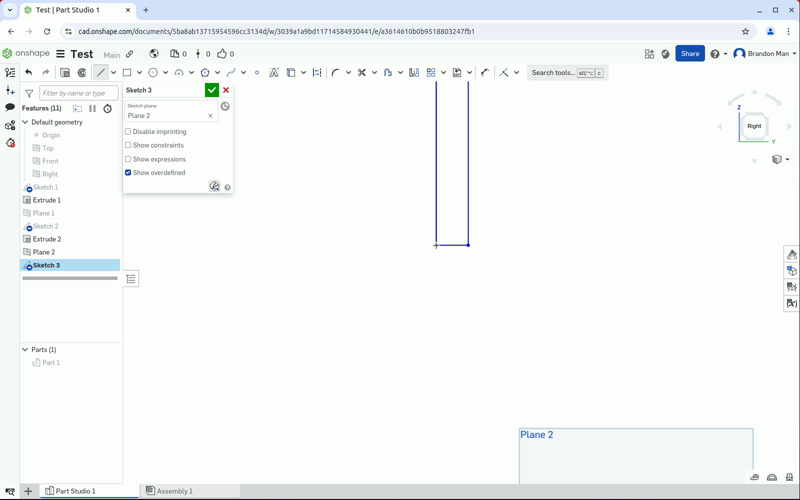
scroll(-6)
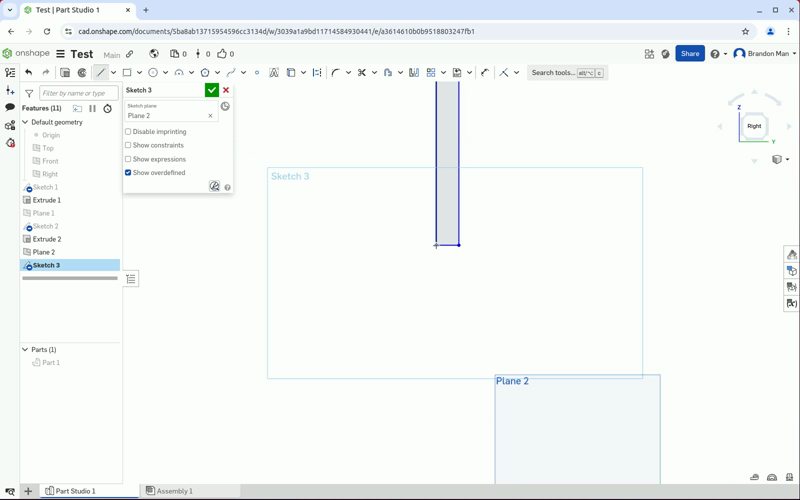
scroll(-6)
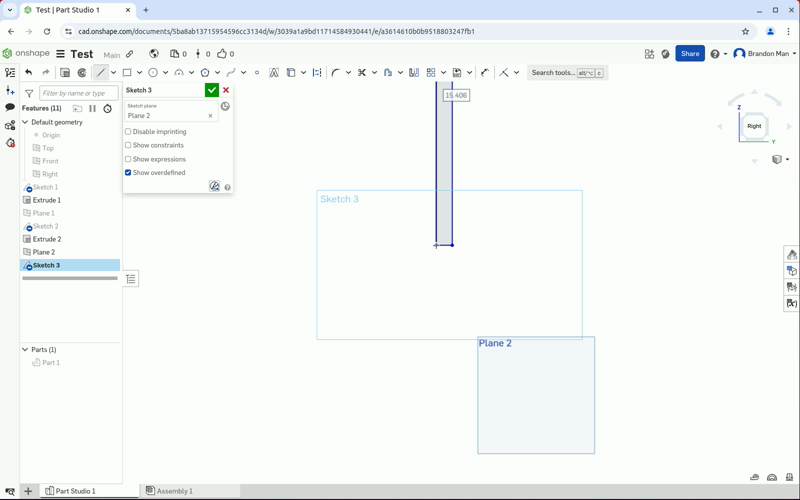
scroll(-6)
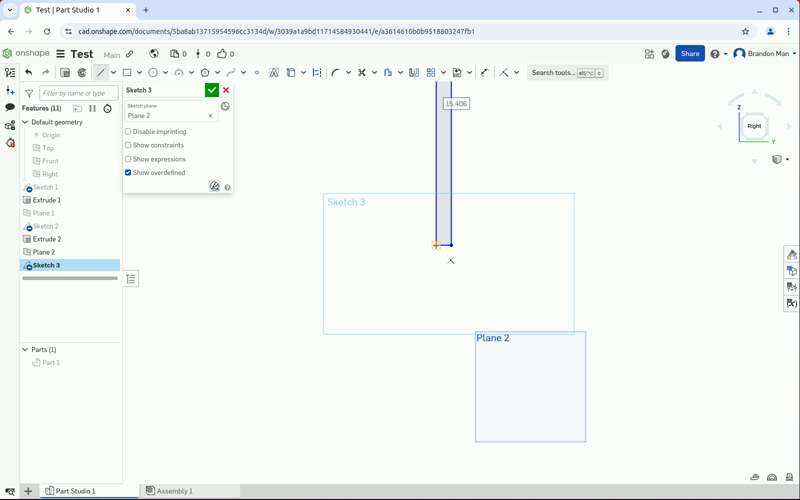
scroll(-6)
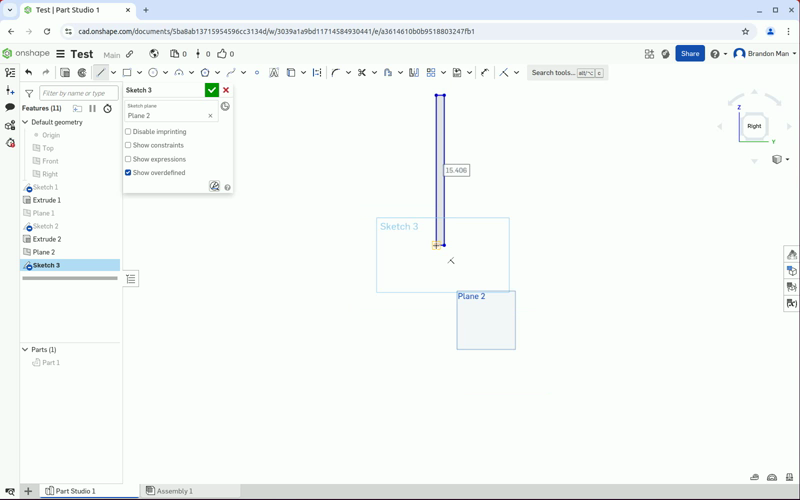
scroll(-6)
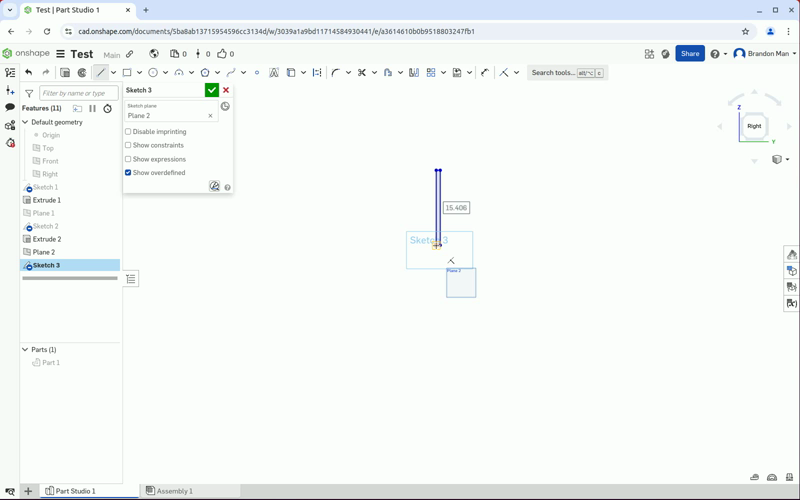
key(esc)
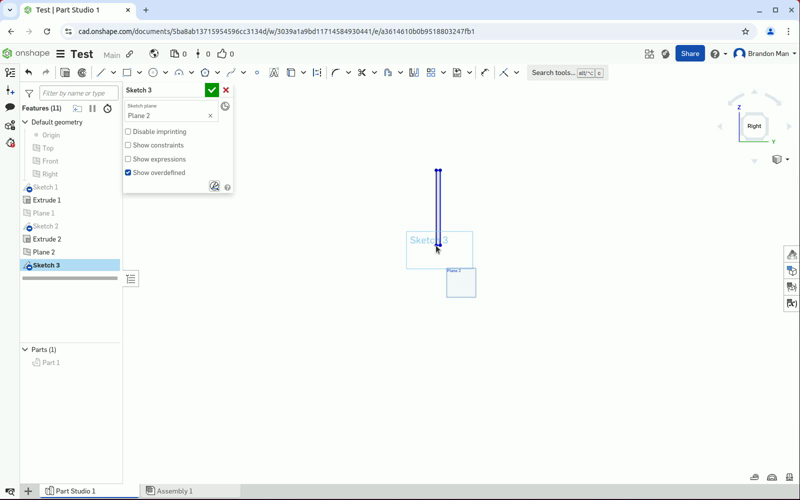
mouse_move(438, 237)
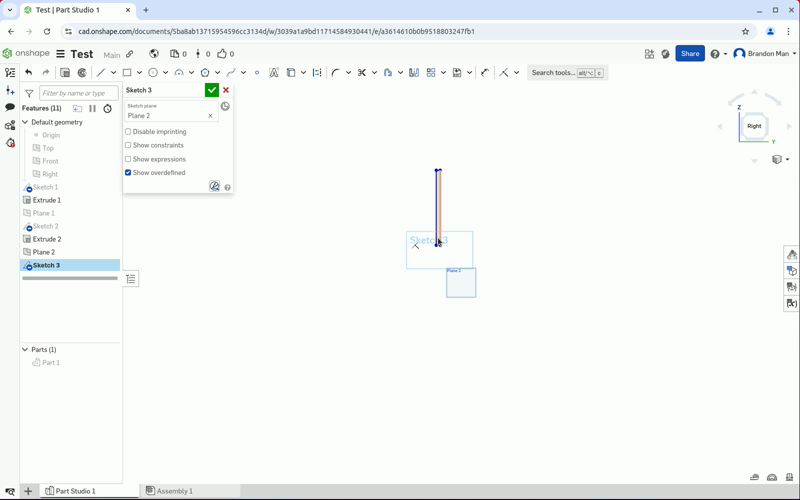
scroll(6)
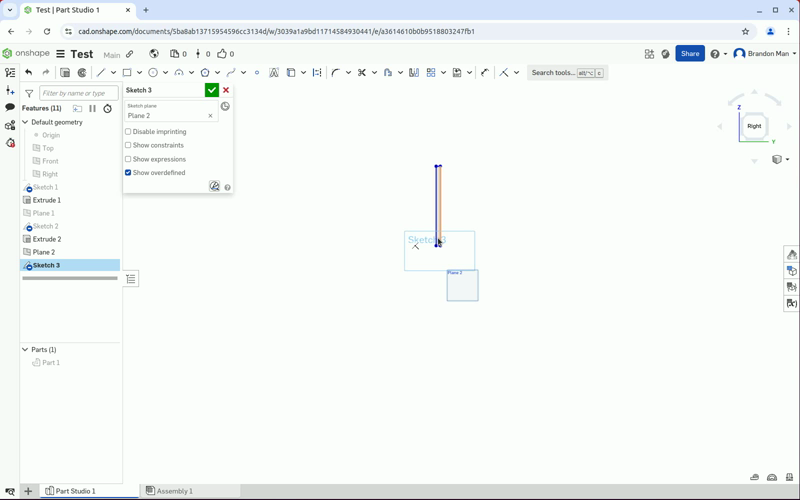
scroll(6)
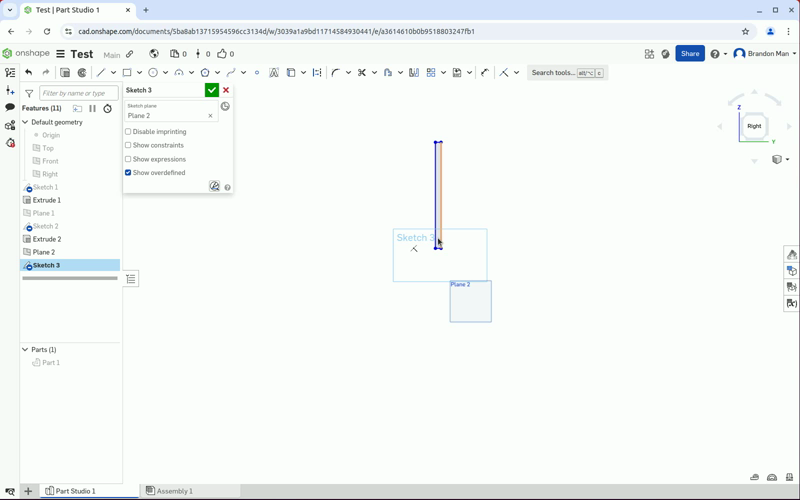
scroll(6)
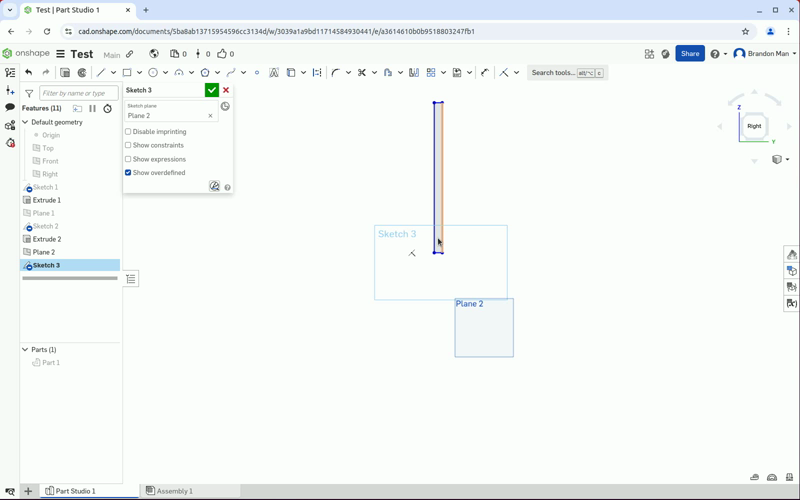
scroll(6)
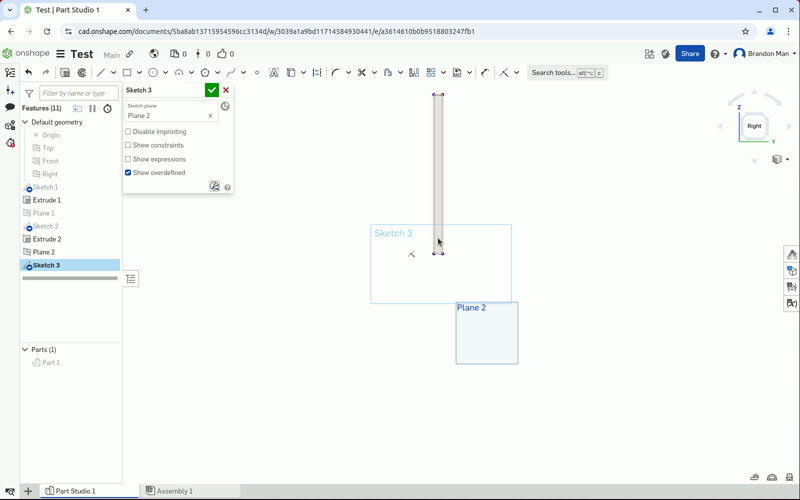
scroll(6)
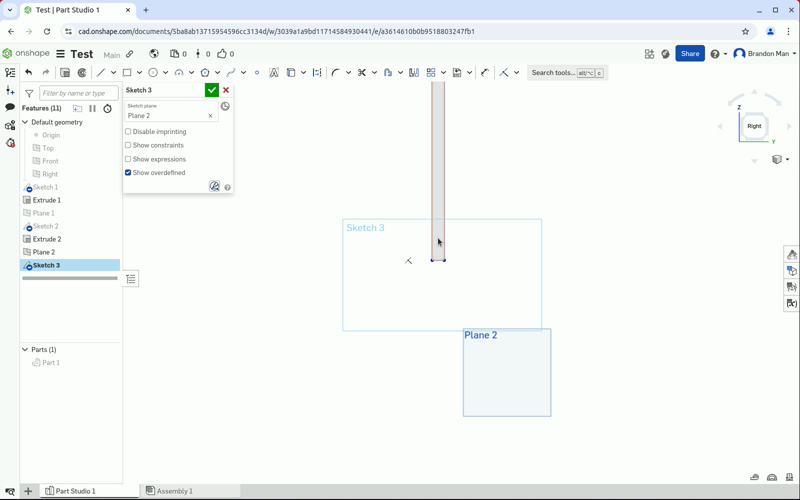
scroll(6)
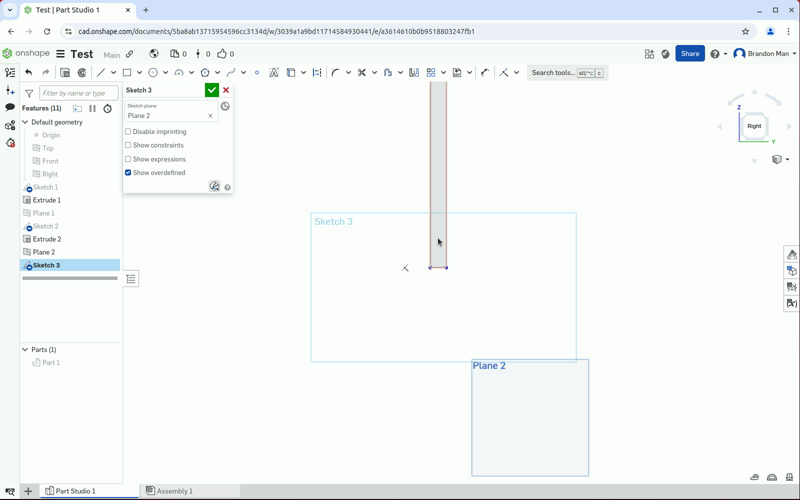
scroll(6)
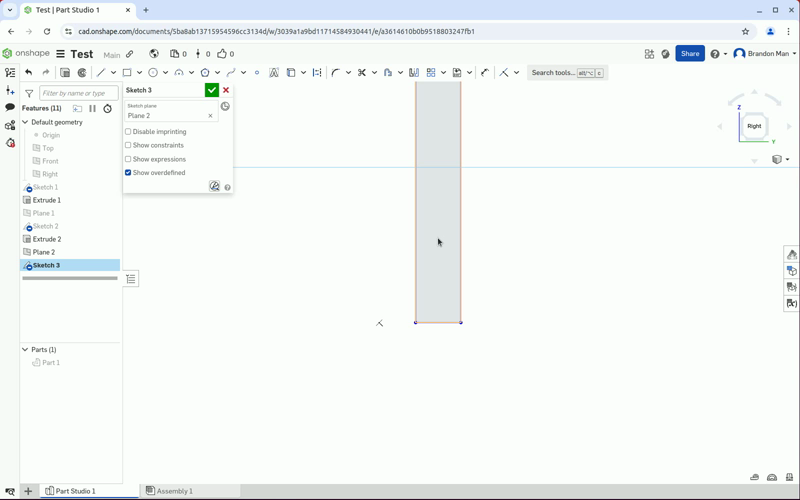
click(438, 237)
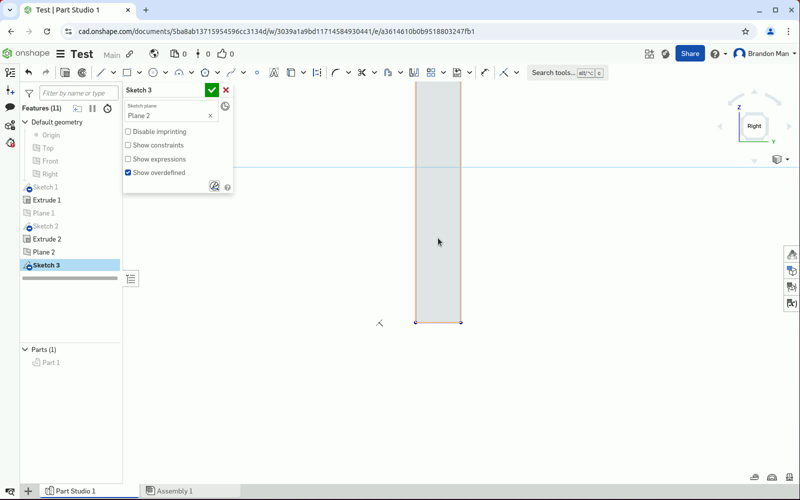
scroll(-6)
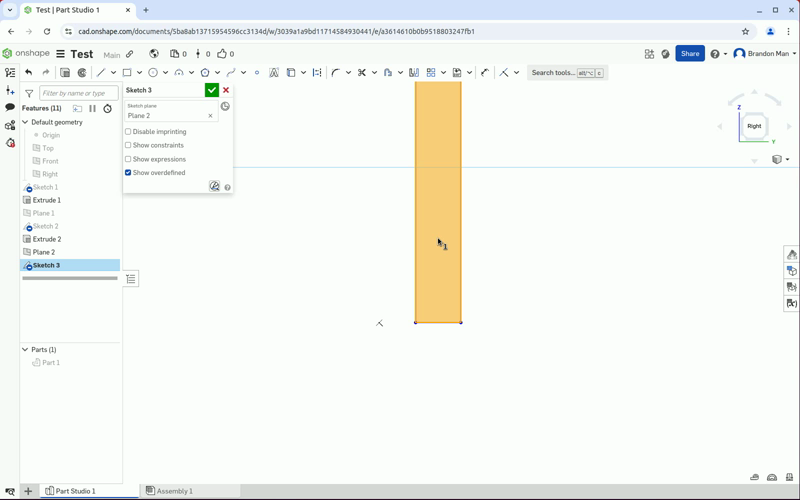
scroll(-6)
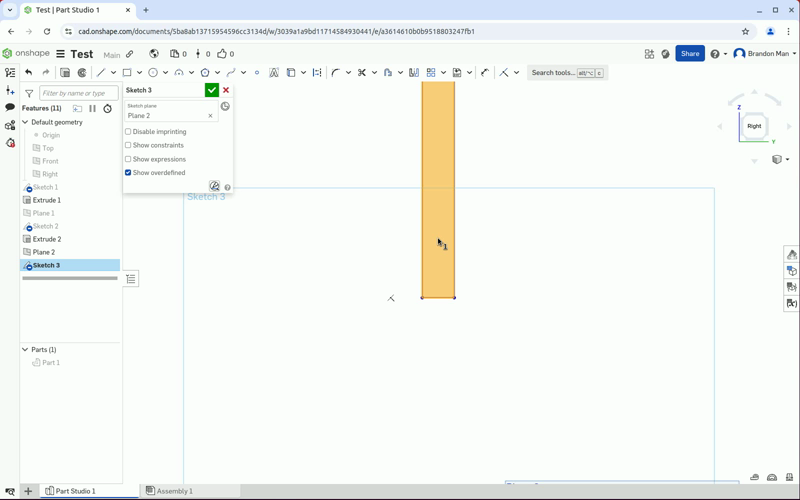
scroll(-6)
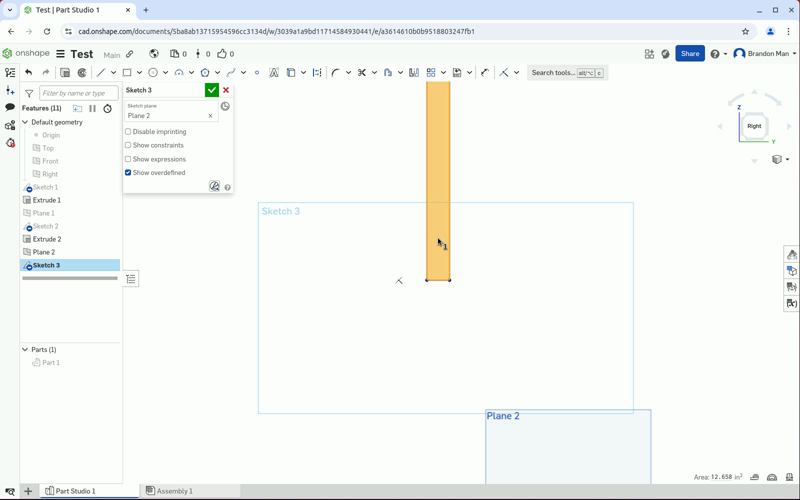
scroll(-6)
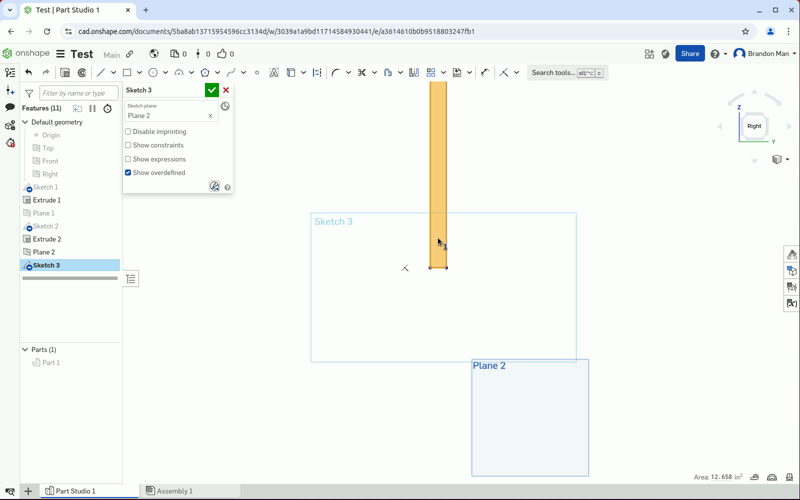
scroll(-6)
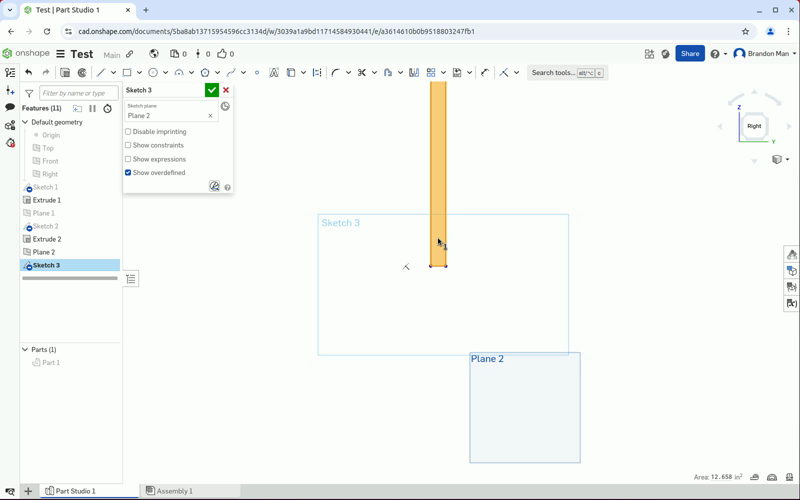
scroll(-6)
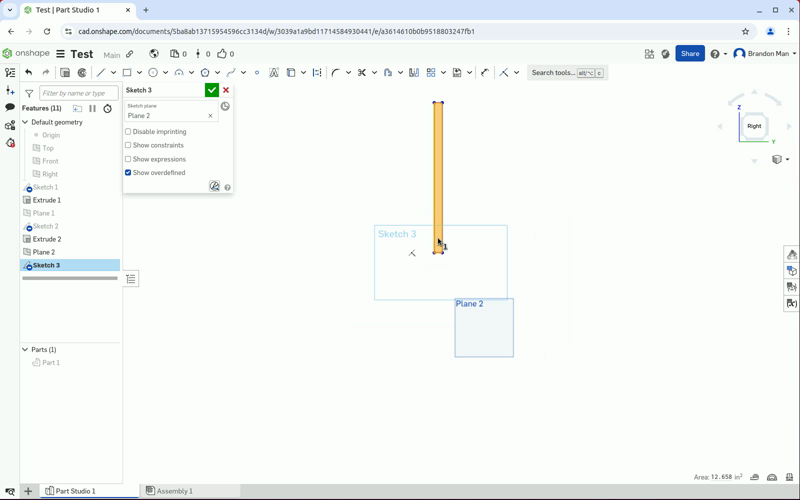
scroll(-6)
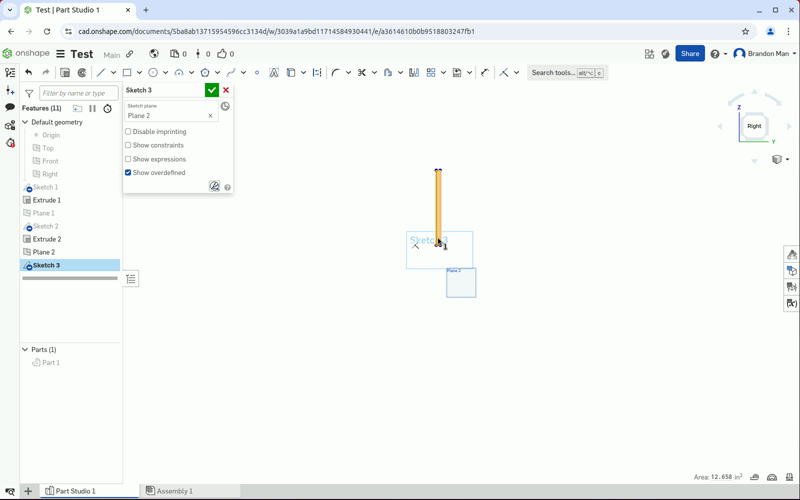
mouse_move(73, 352)
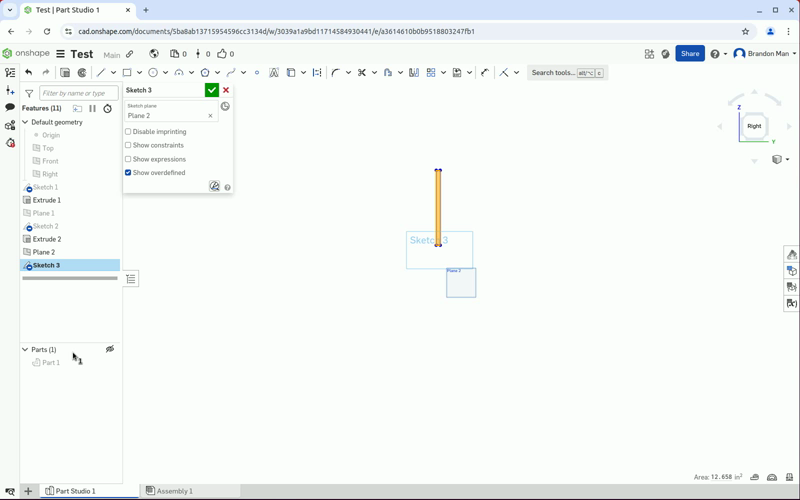
key(shift+y)
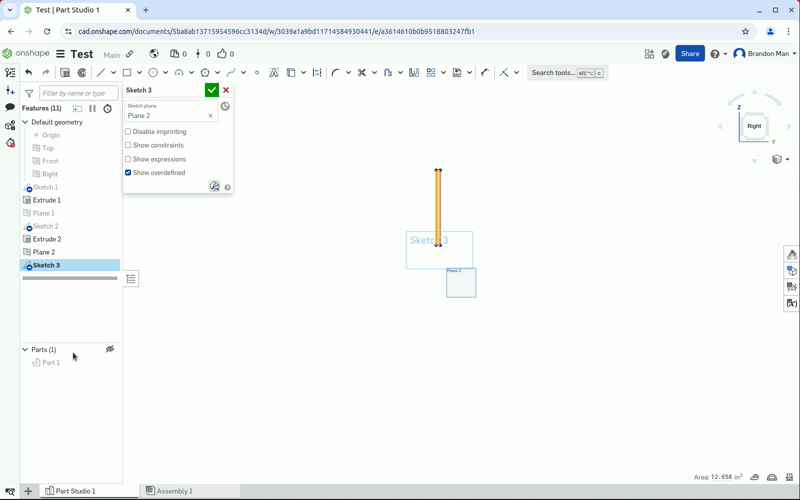
key(shift+e)
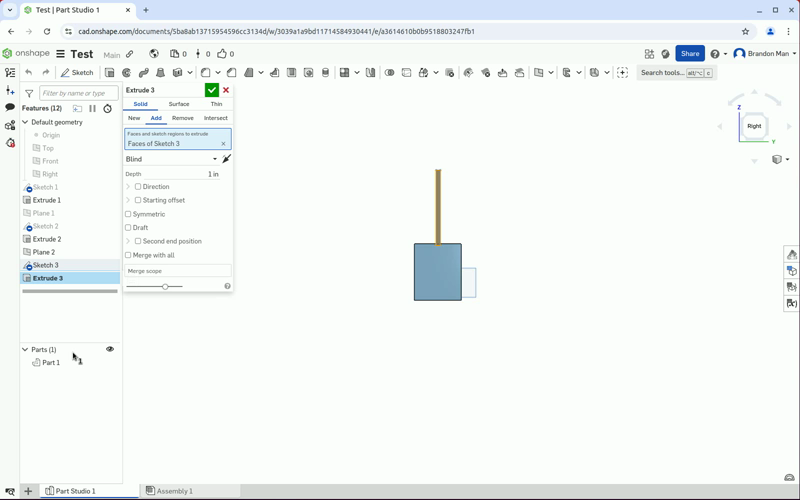
mouse_move(143, 106)
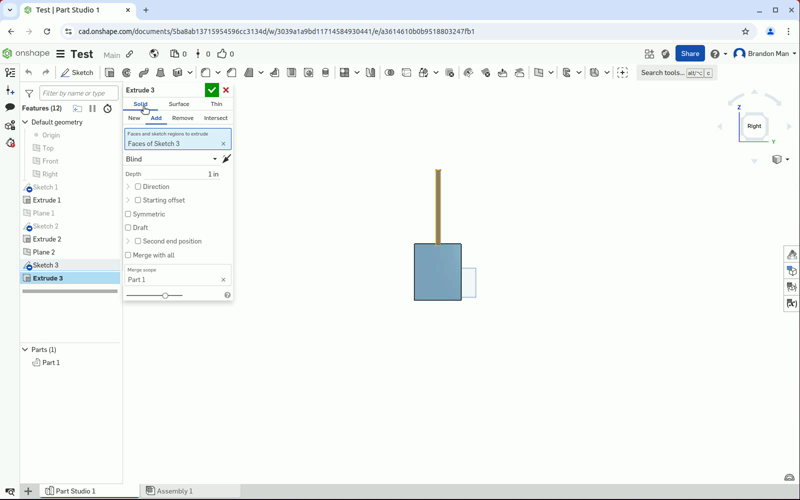
click(143, 106)
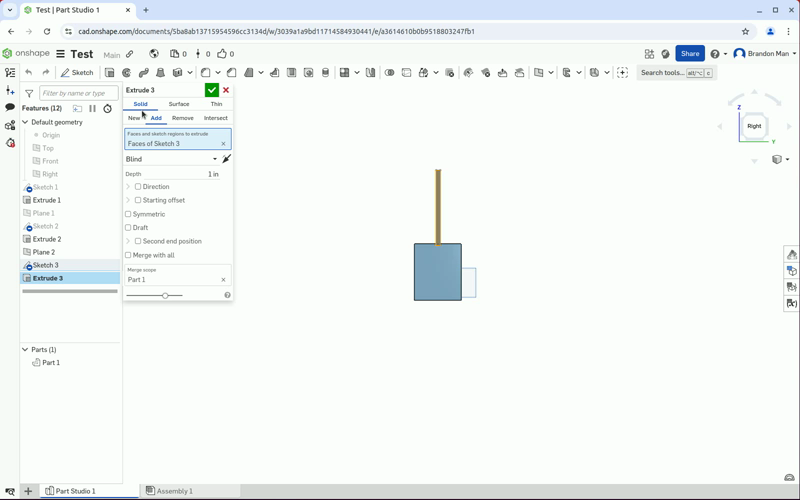
mouse_move(137, 120)
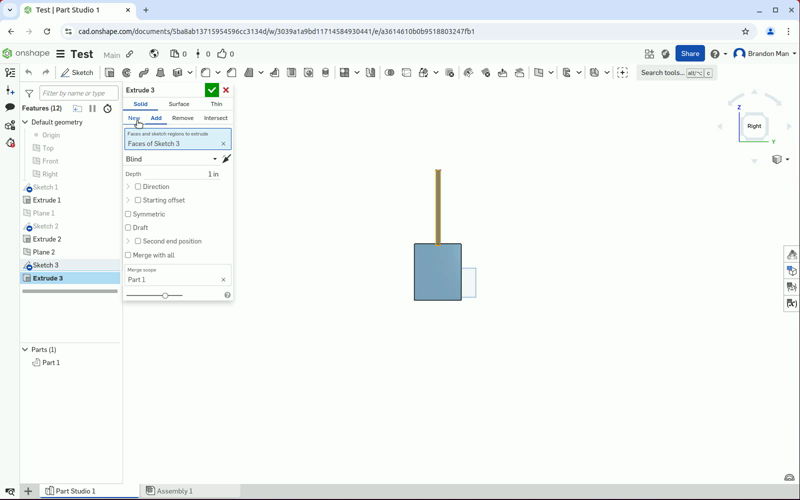
click(137, 120)
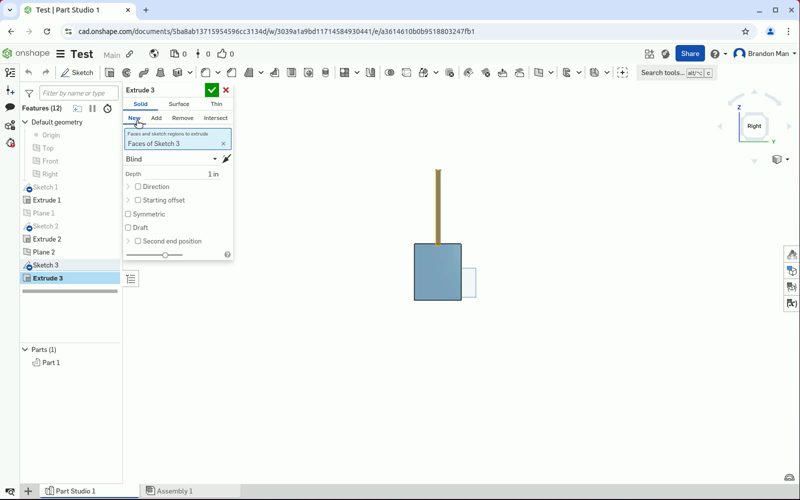
key(tab, 4)
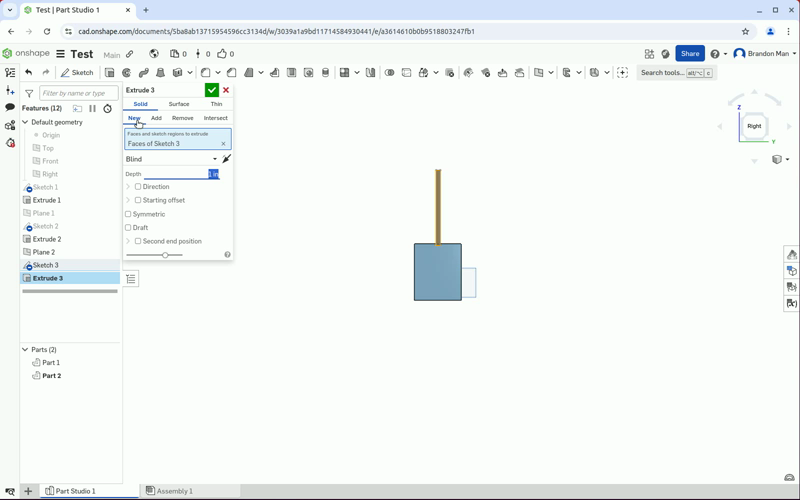
text(0.963)
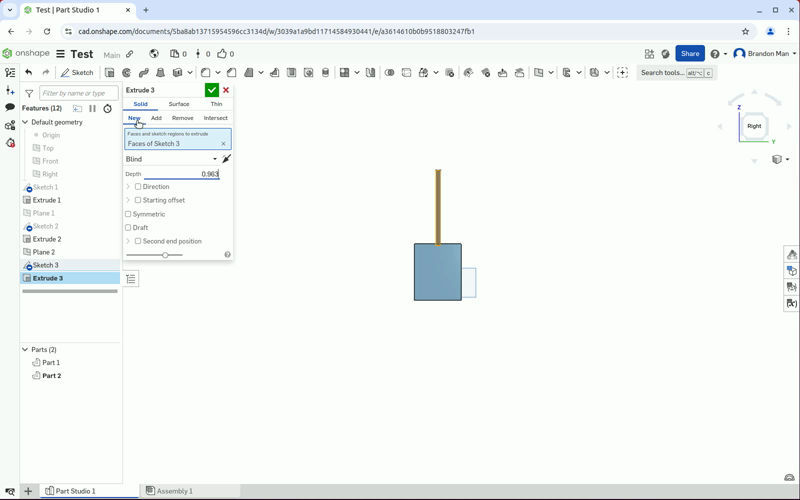
key(enter)
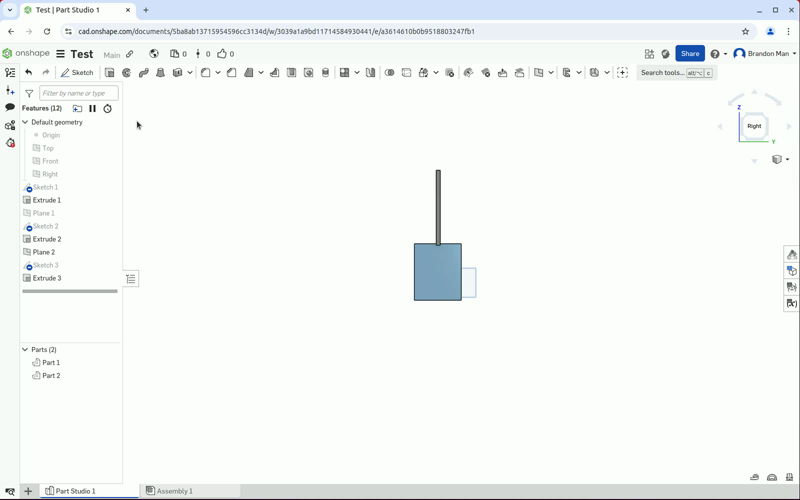
key(shift+h)
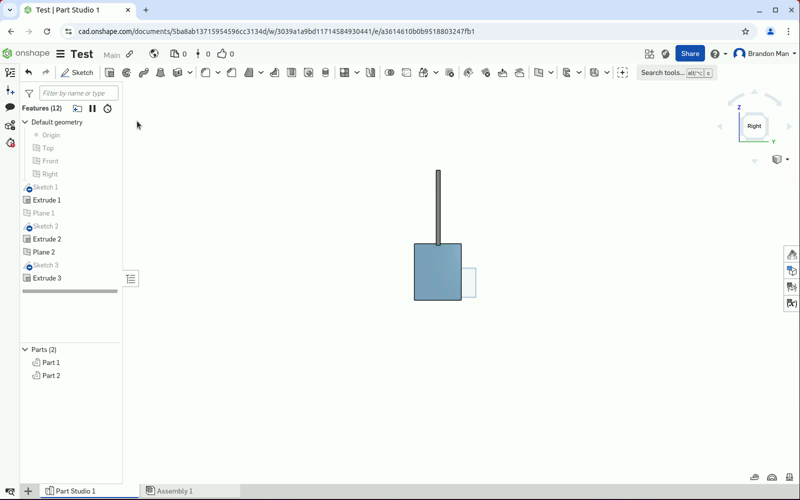
key(shift+h)
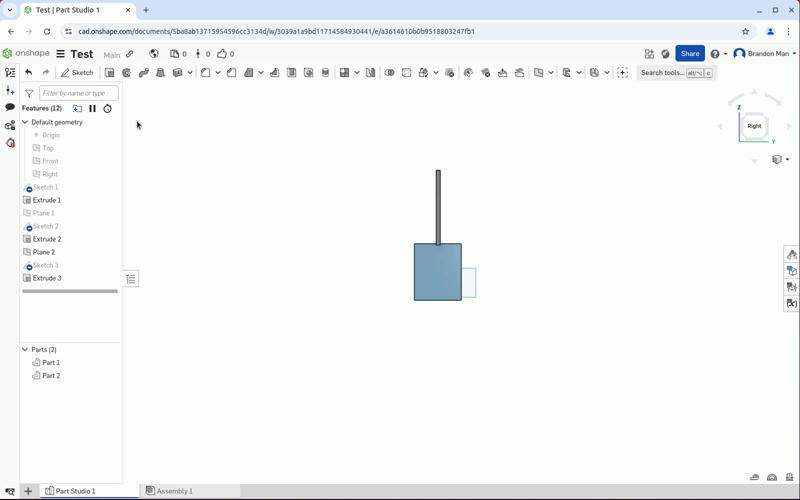
mouse_move(73, 189)
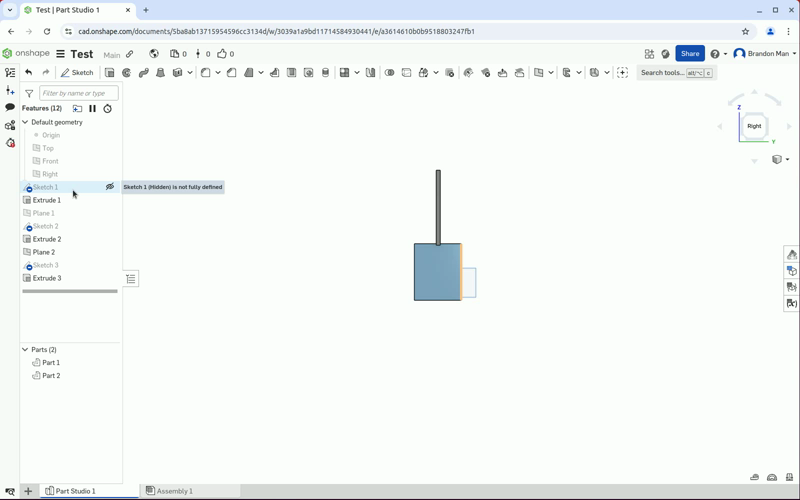
click(73, 189)
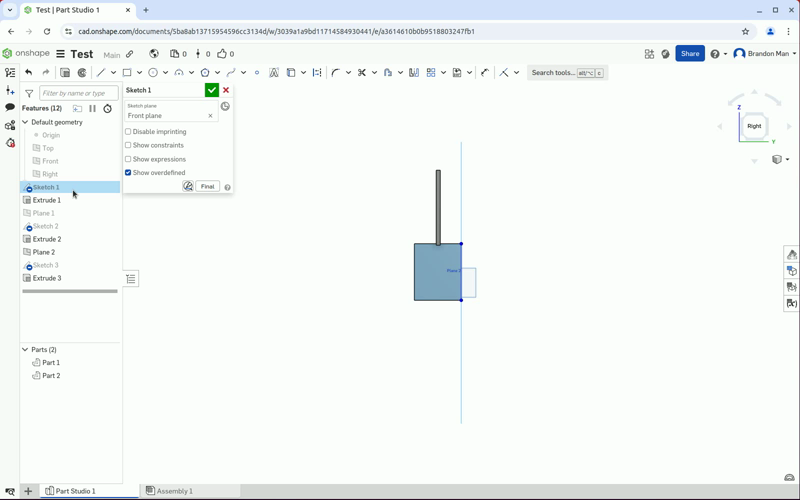
mouse_move(229, 92)
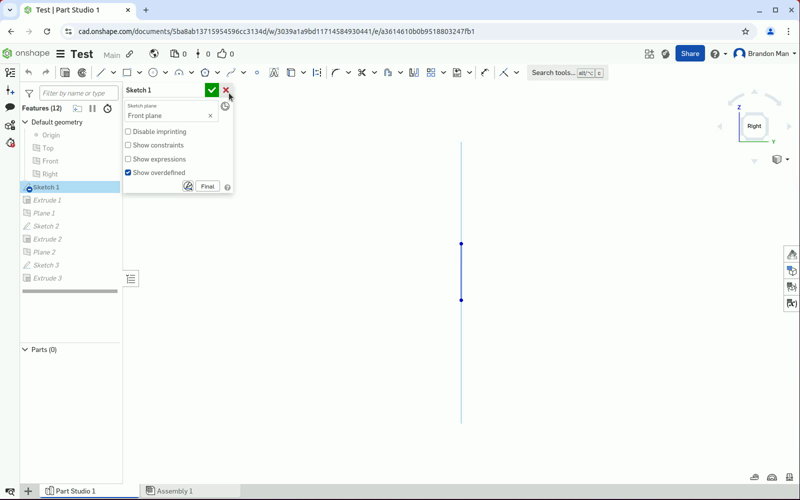
click(229, 92)
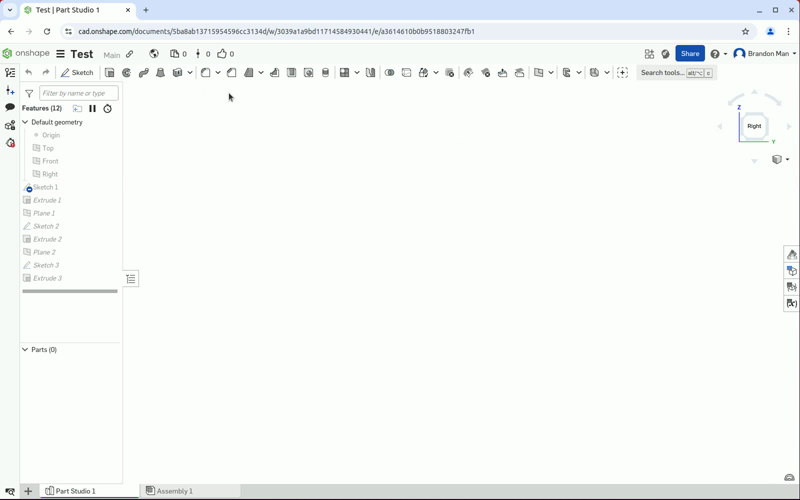
key(shift+s)
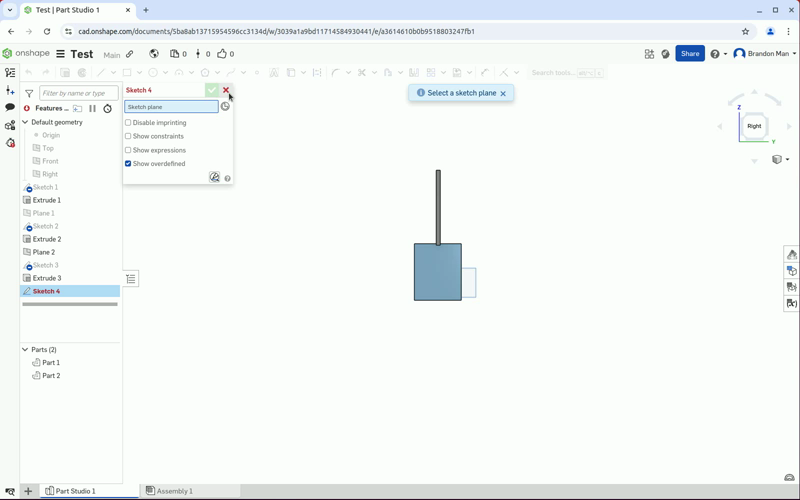
mouse_move(73, 254)
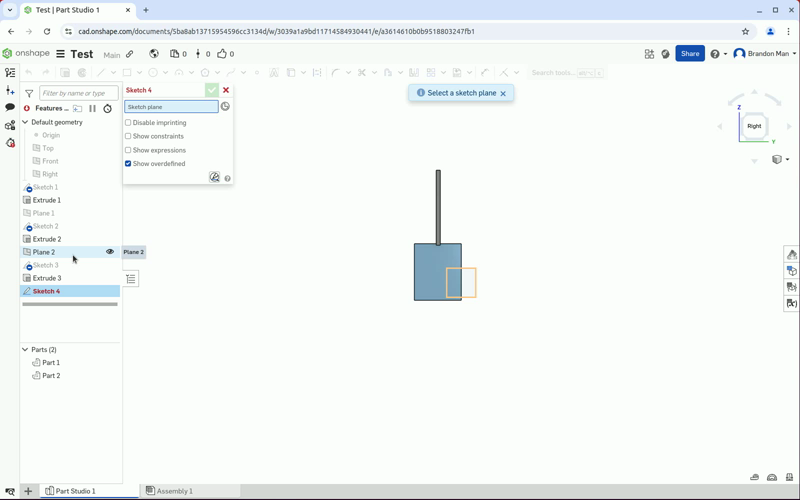
click(73, 254)
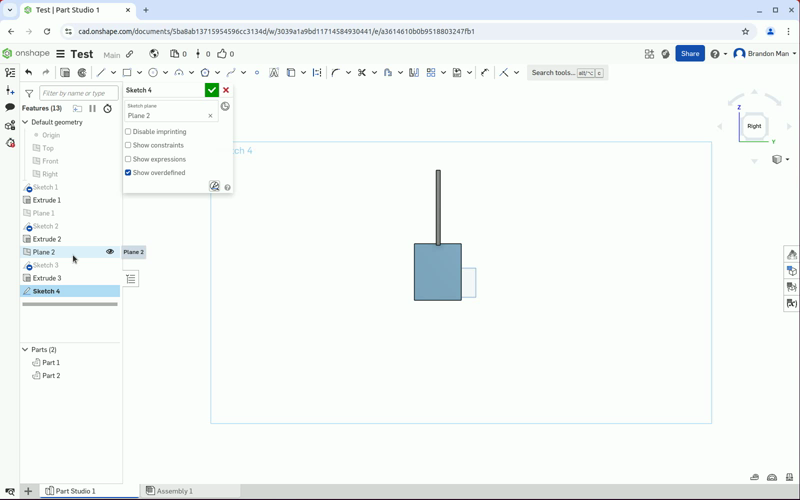
mouse_move(73, 352)
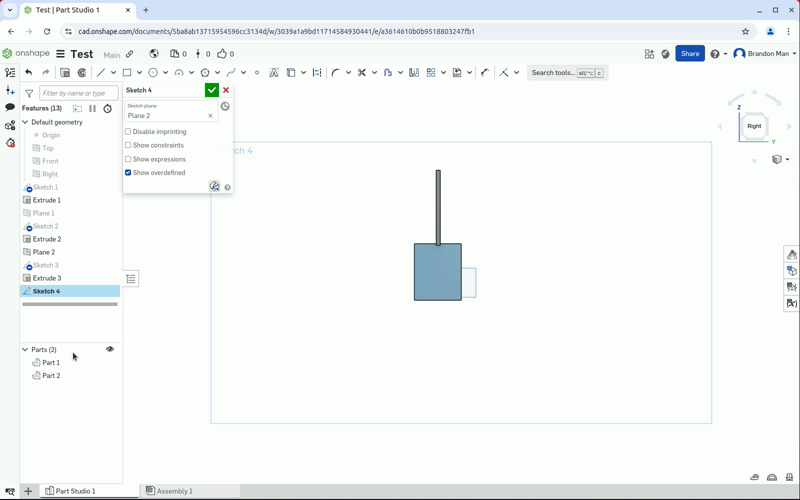
key(y)
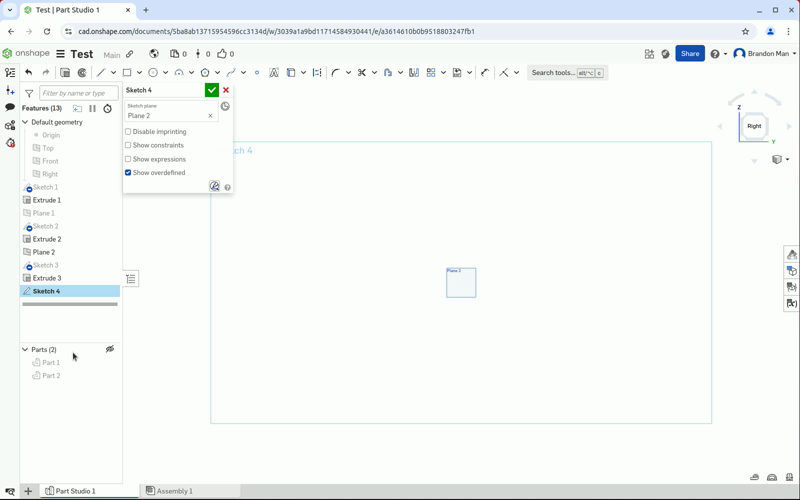
key(l)
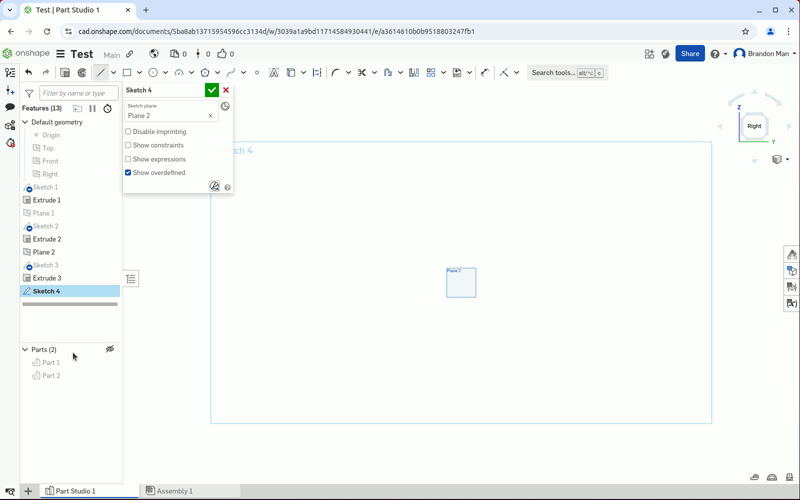
key_down(shift)
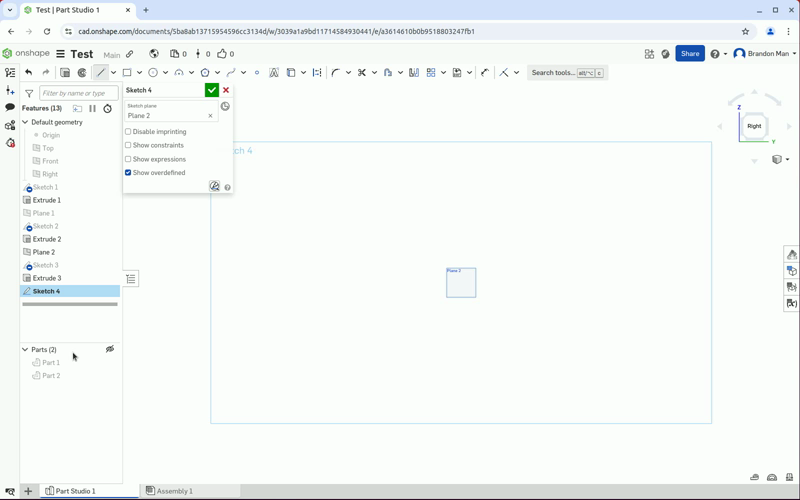
mouse_move(436, 253)
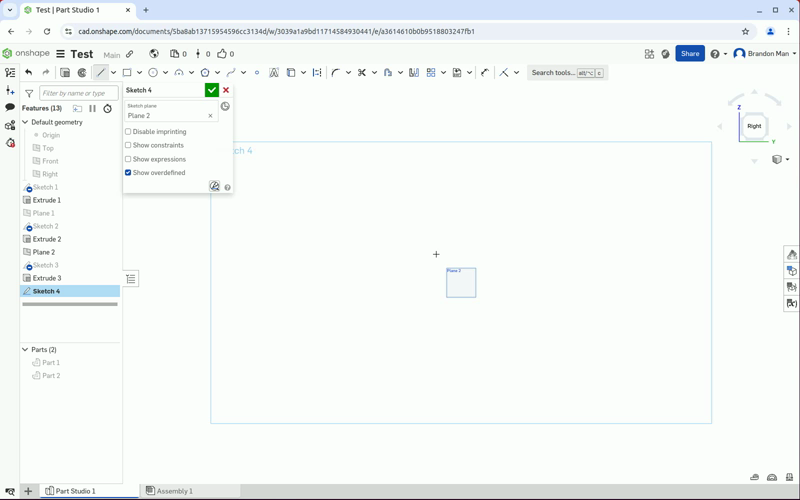
click(436, 253)
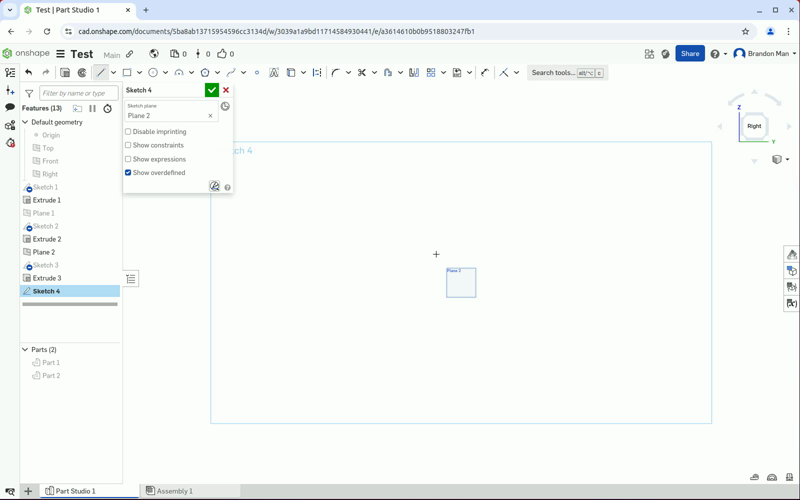
key_up(shift)
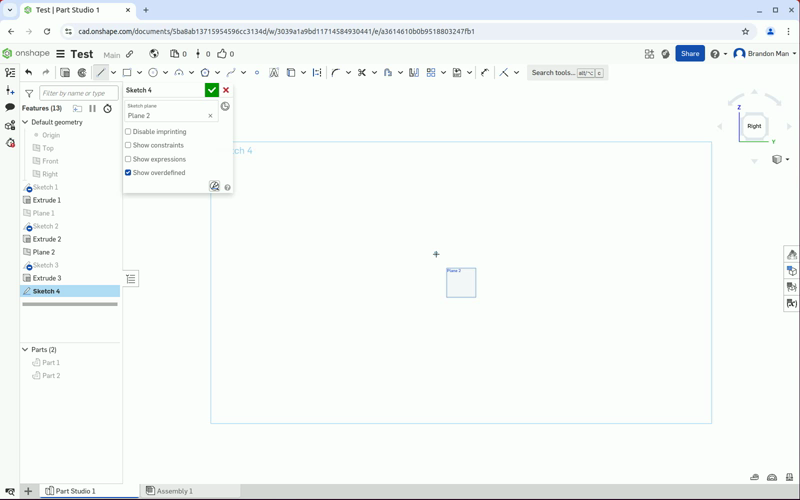
key_down(shift)
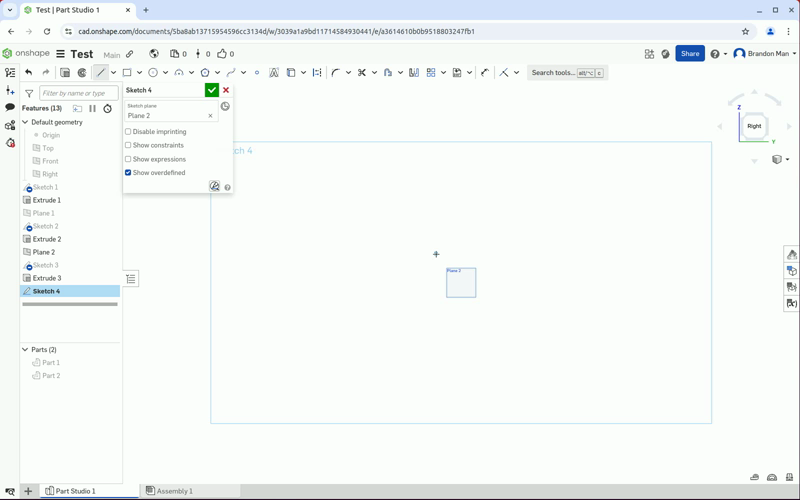
mouse_move(466, 253)
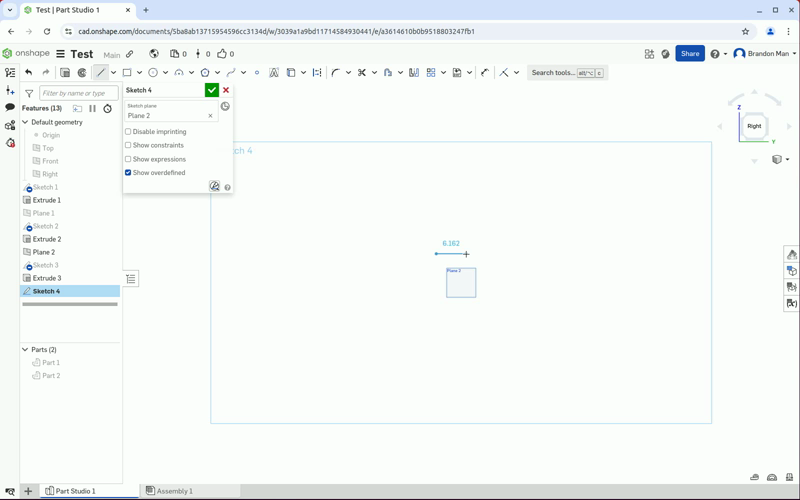
mouse_move(440, 253)
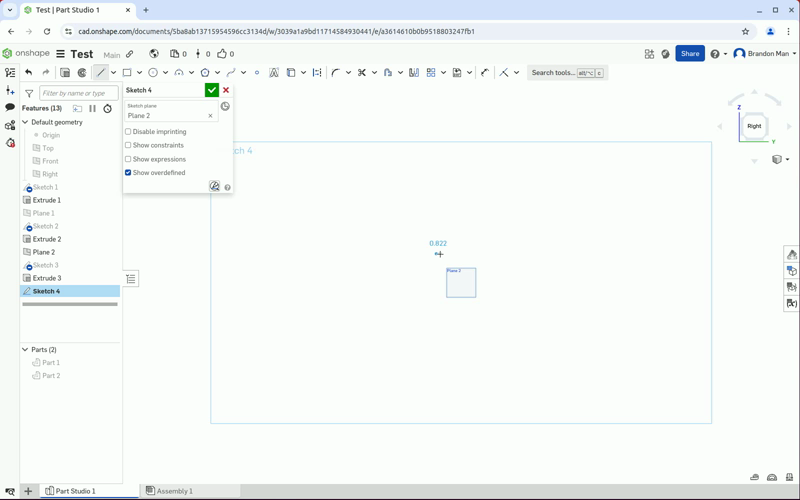
scroll(6)
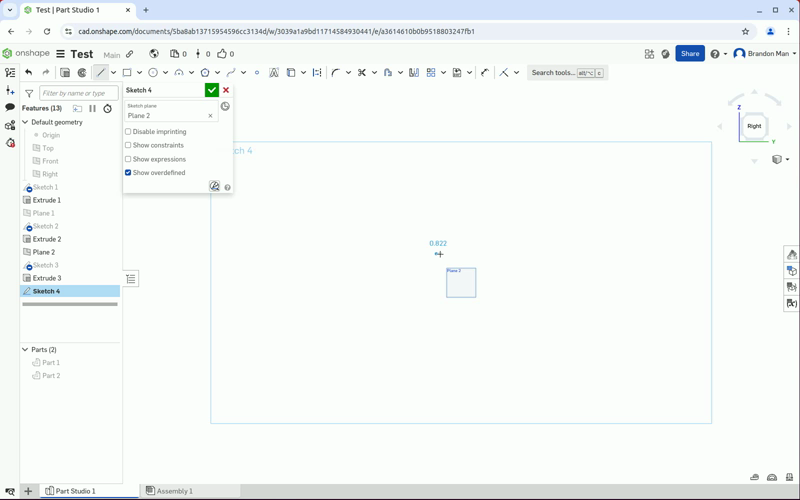
scroll(6)
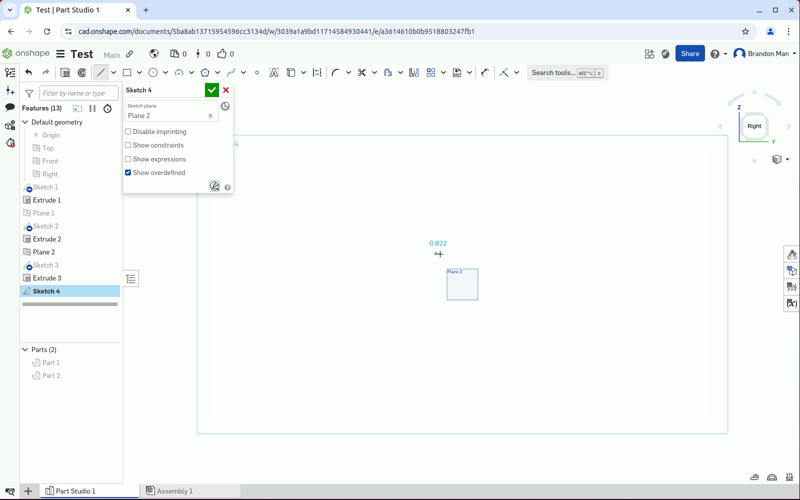
scroll(6)
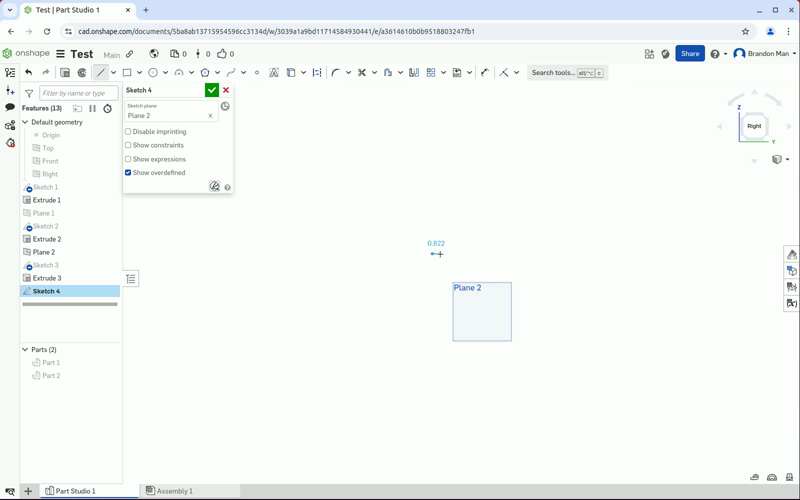
scroll(6)
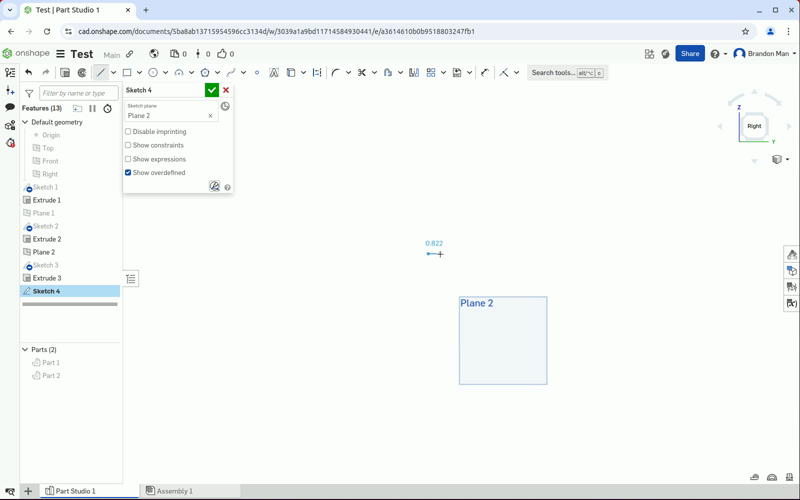
scroll(6)
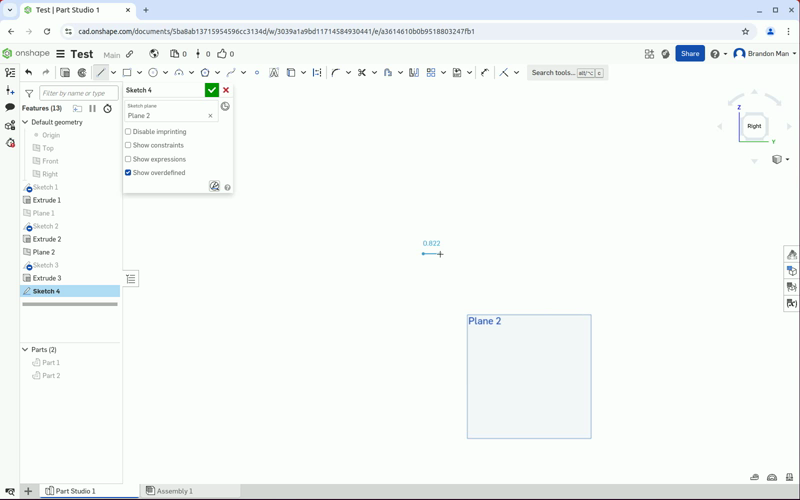
scroll(6)
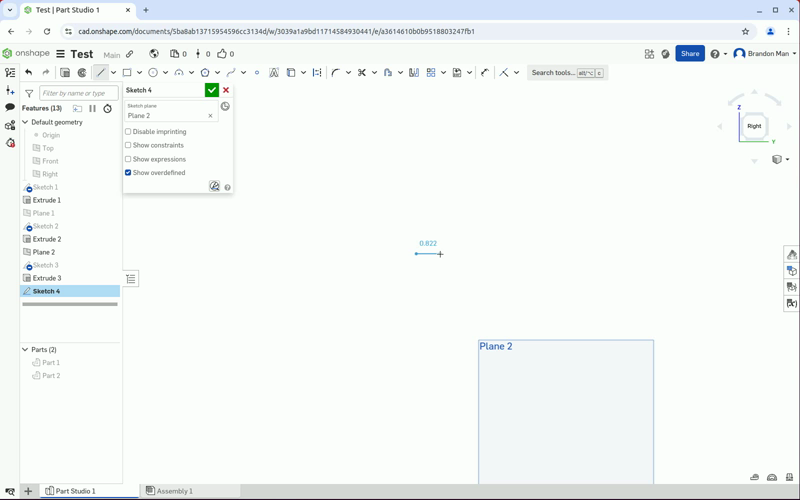
scroll(6)
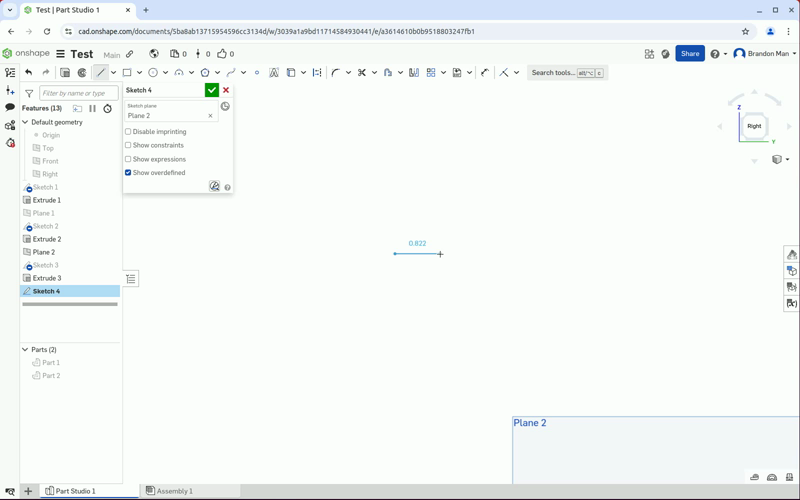
click(440, 253)
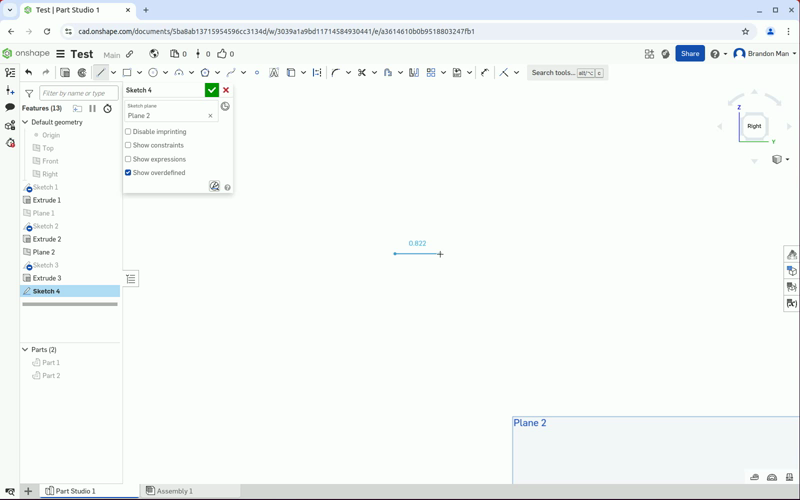
scroll(-6)
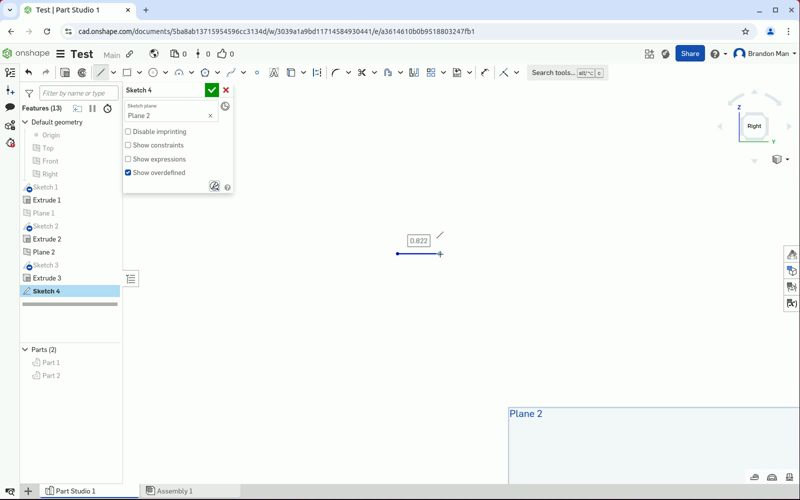
scroll(-6)
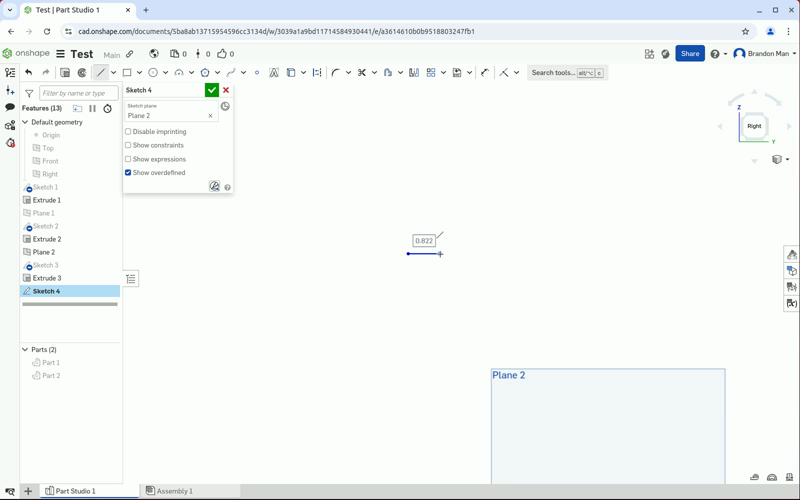
scroll(-6)
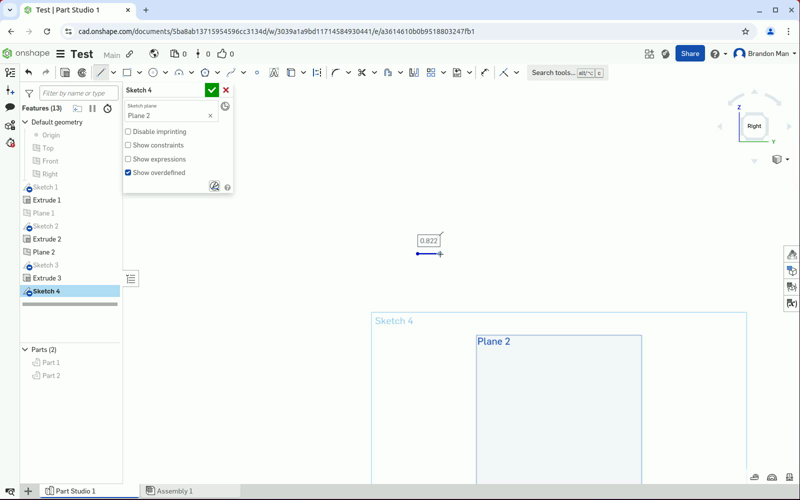
scroll(-6)
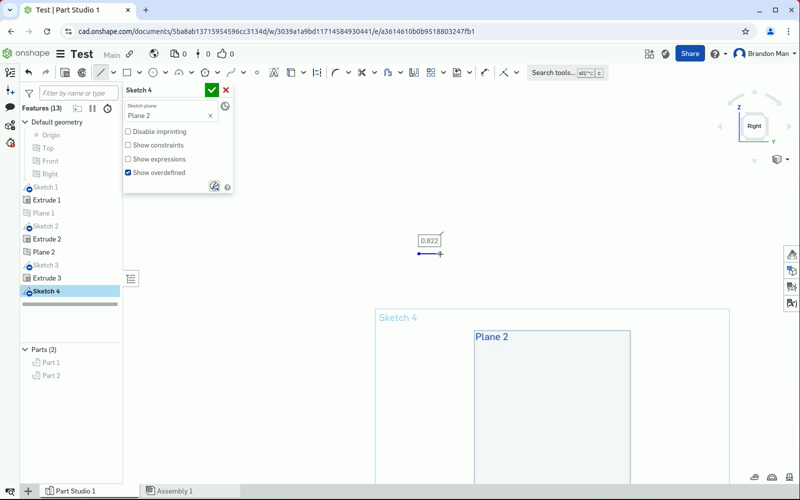
scroll(-6)
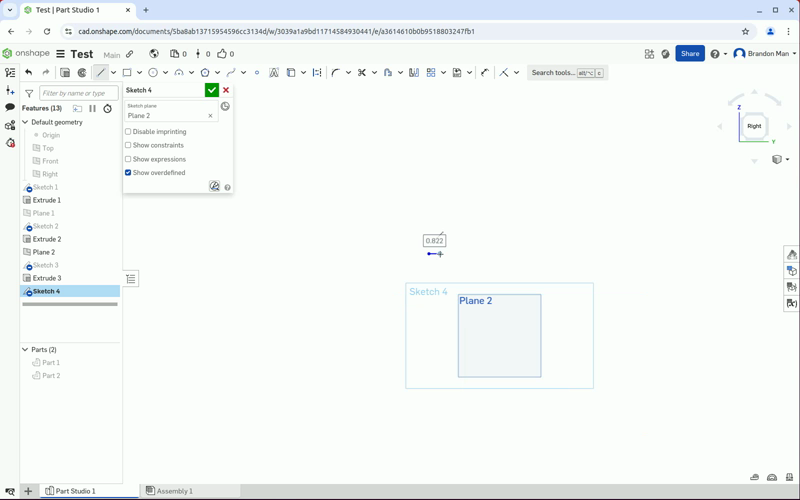
scroll(-6)
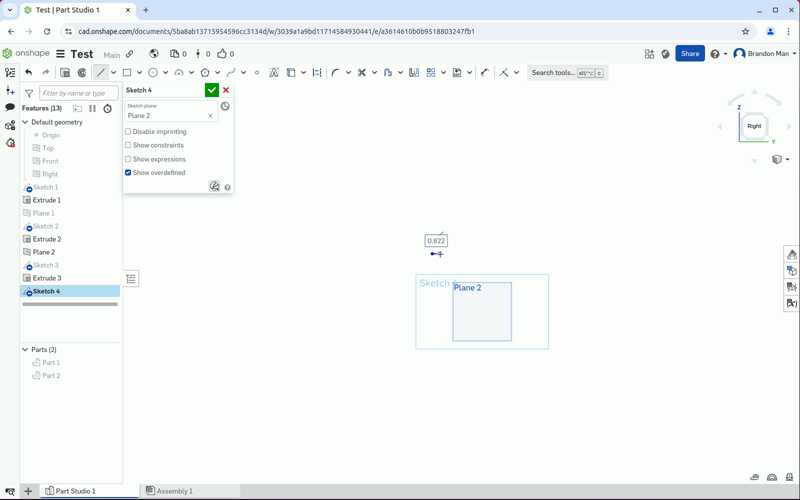
scroll(-6)
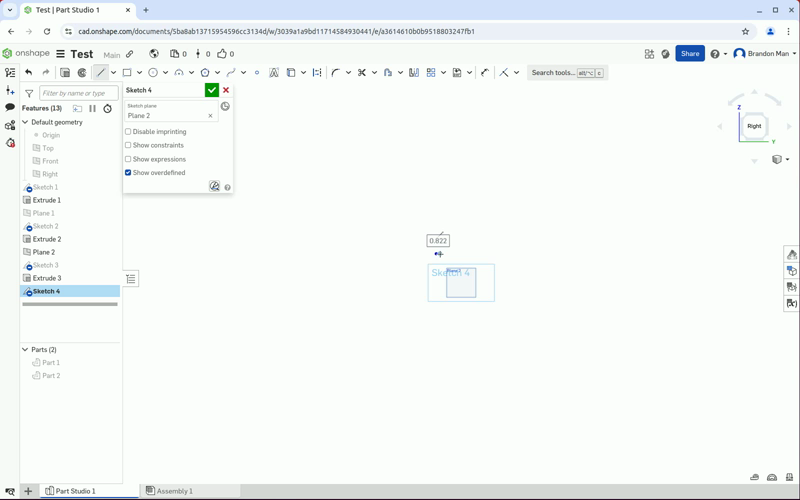
key_up(shift)
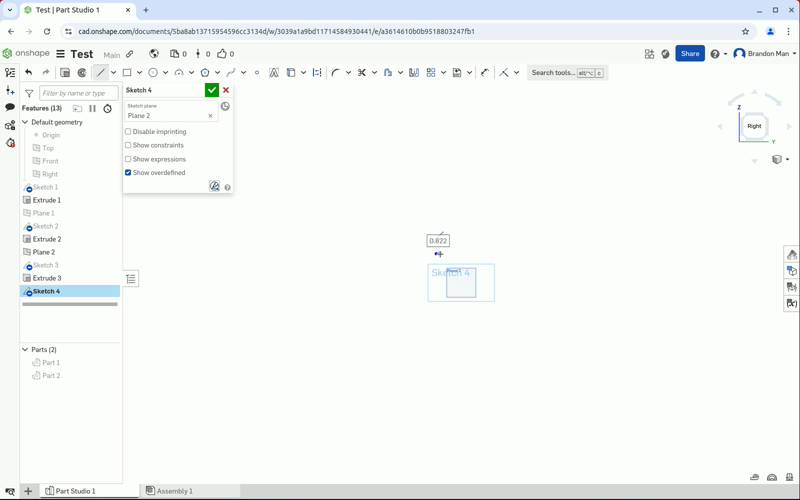
key_down(shift)
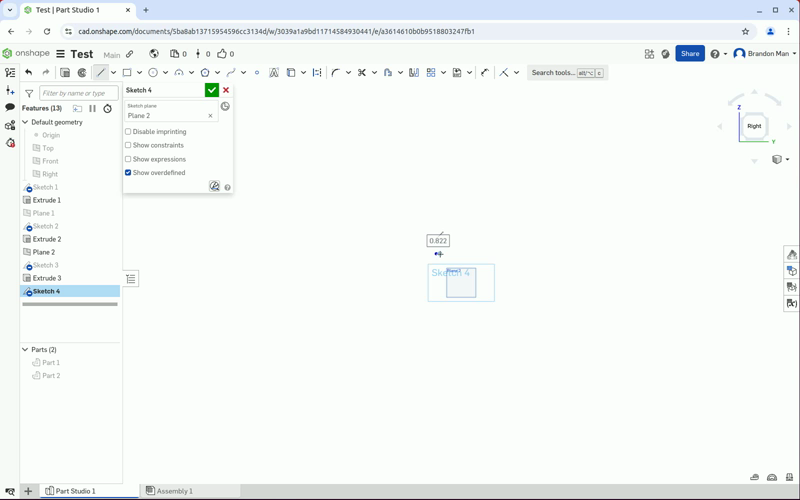
mouse_move(470, 253)
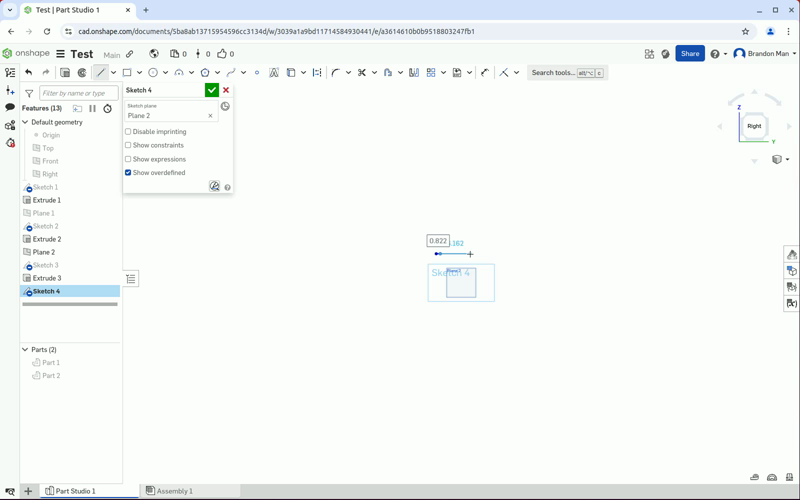
mouse_move(440, 243)
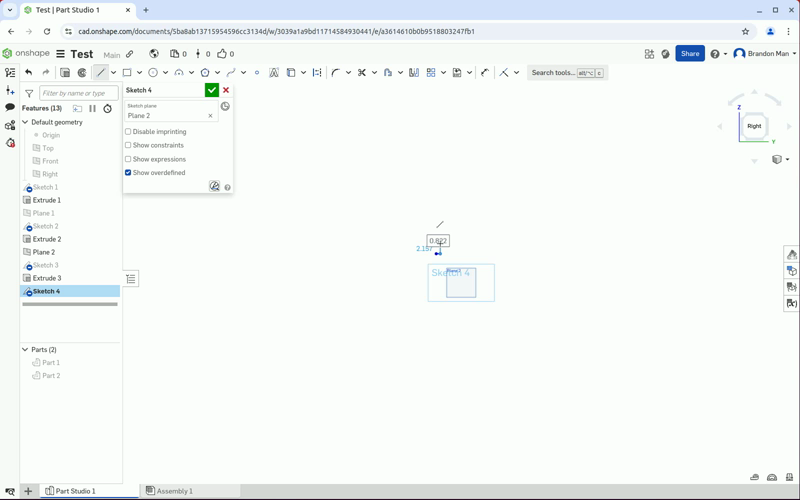
click(440, 243)
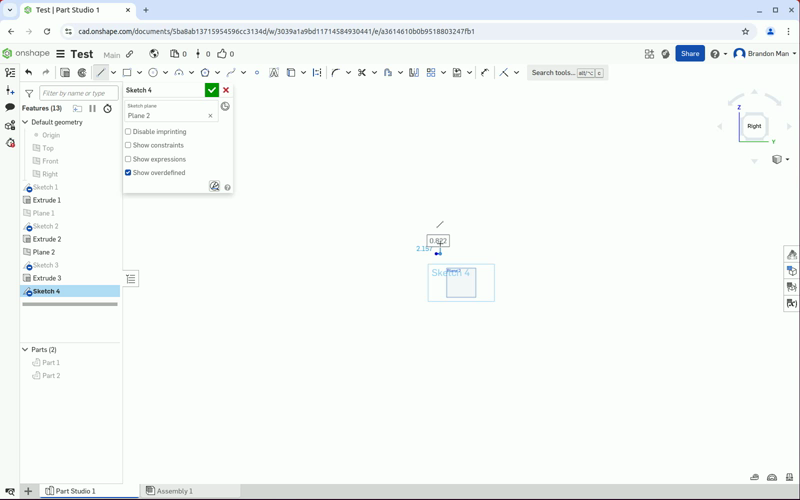
key_up(shift)
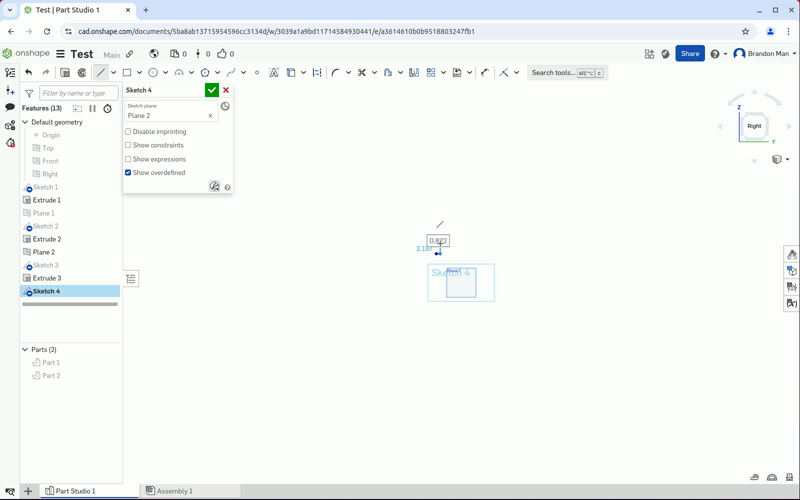
key_down(shift)
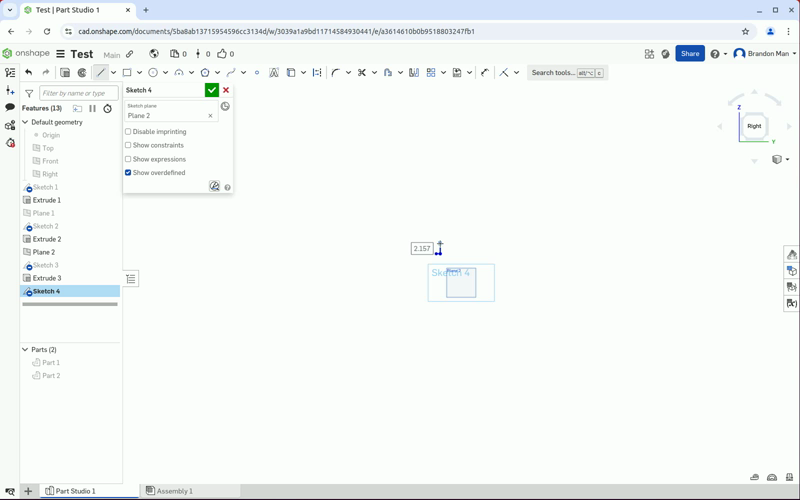
mouse_move(470, 243)
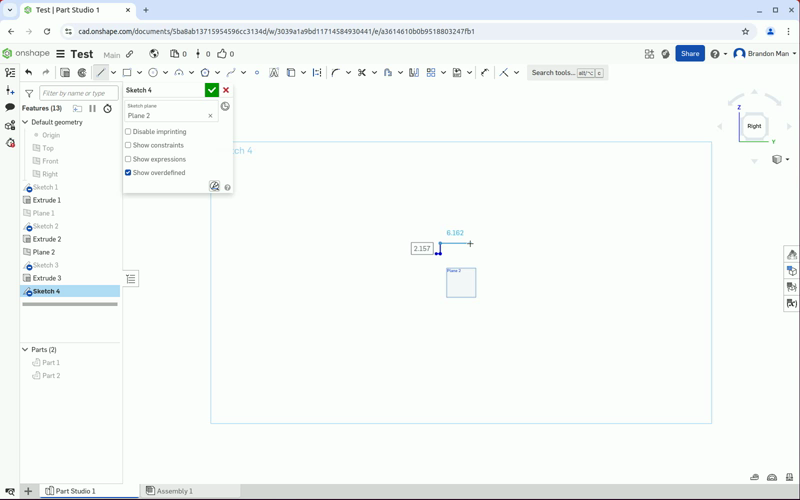
mouse_move(436, 243)
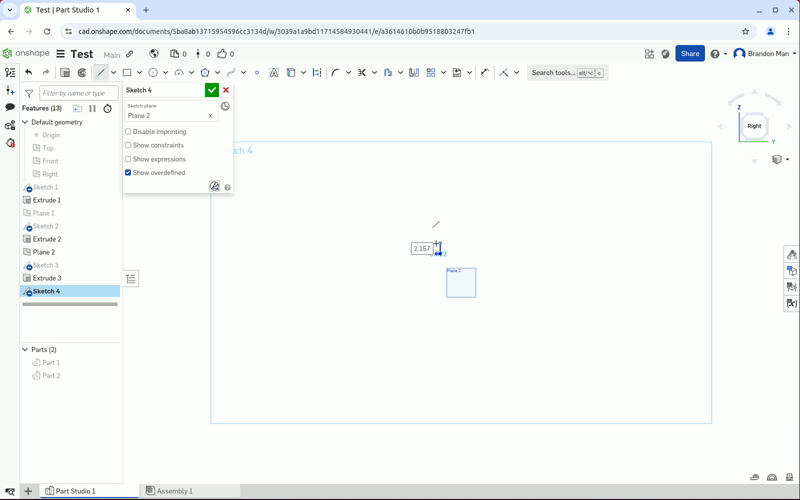
scroll(6)
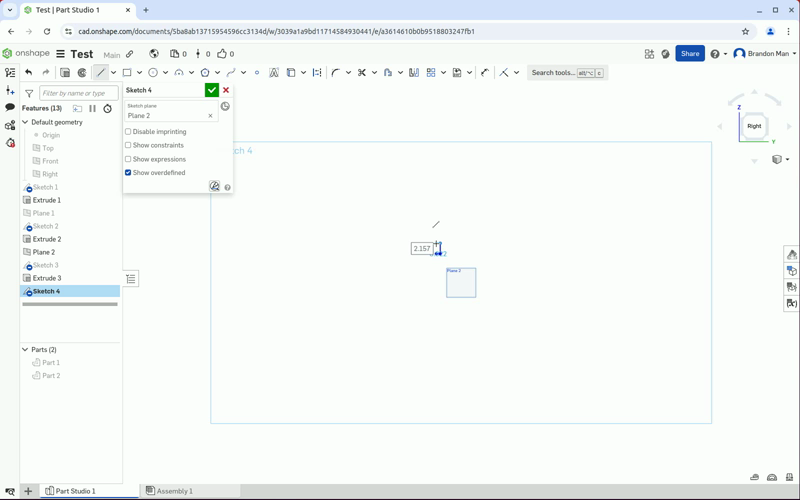
scroll(6)
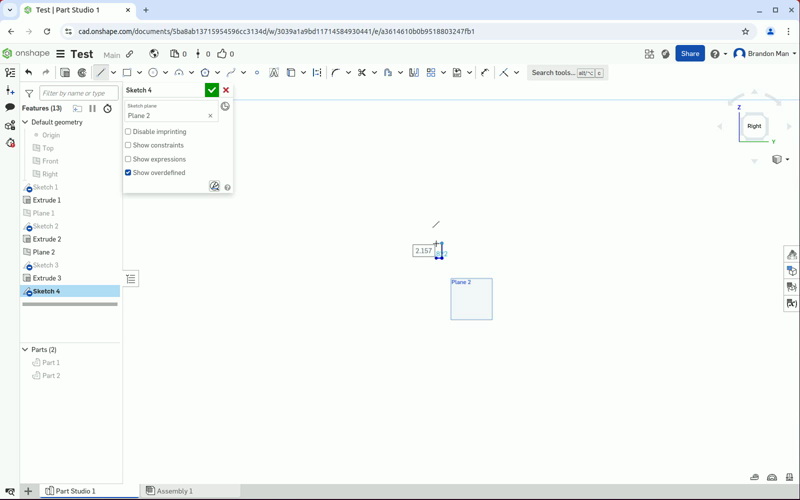
scroll(6)
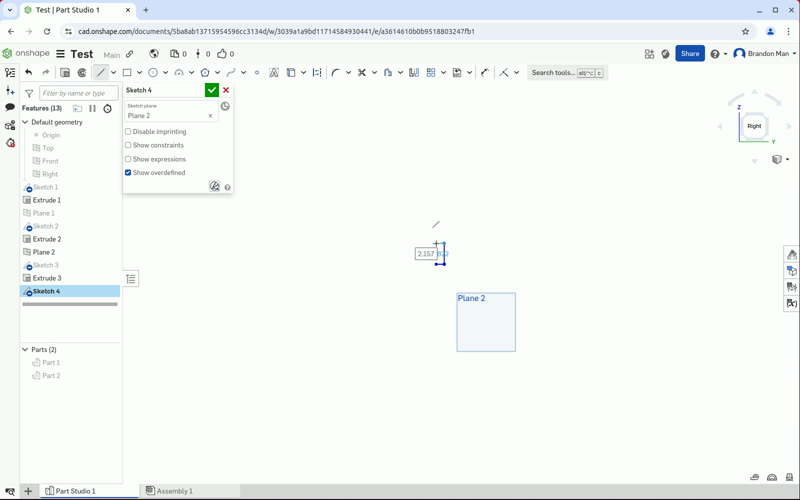
scroll(6)
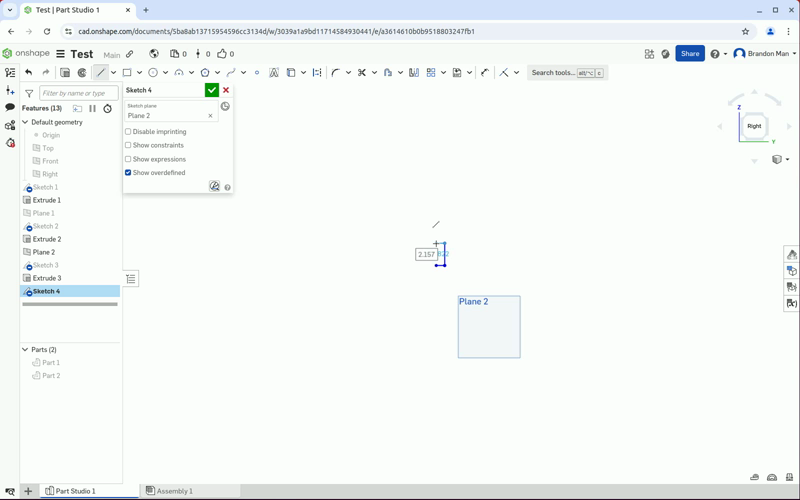
scroll(6)
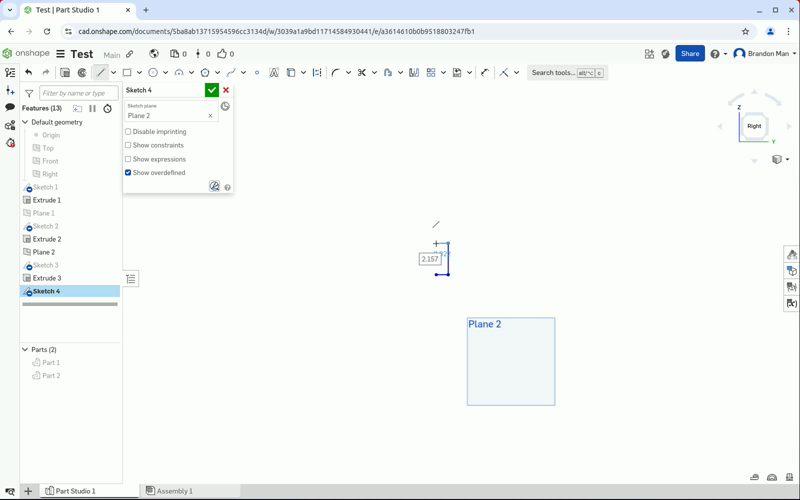
scroll(6)
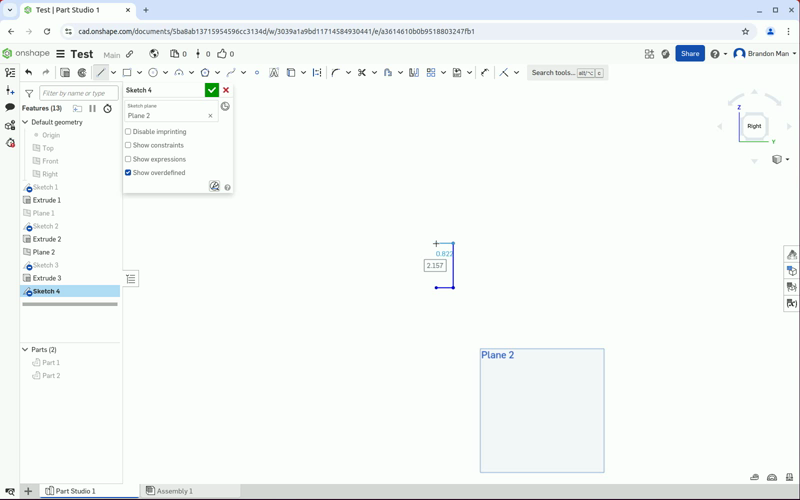
scroll(6)
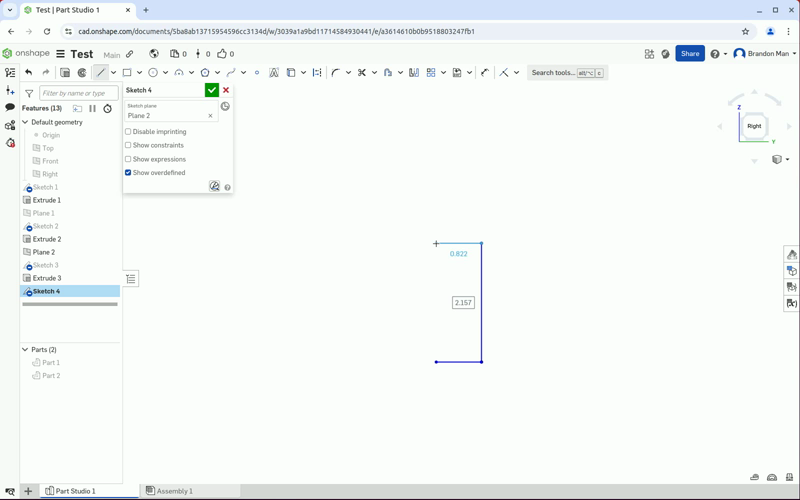
click(436, 243)
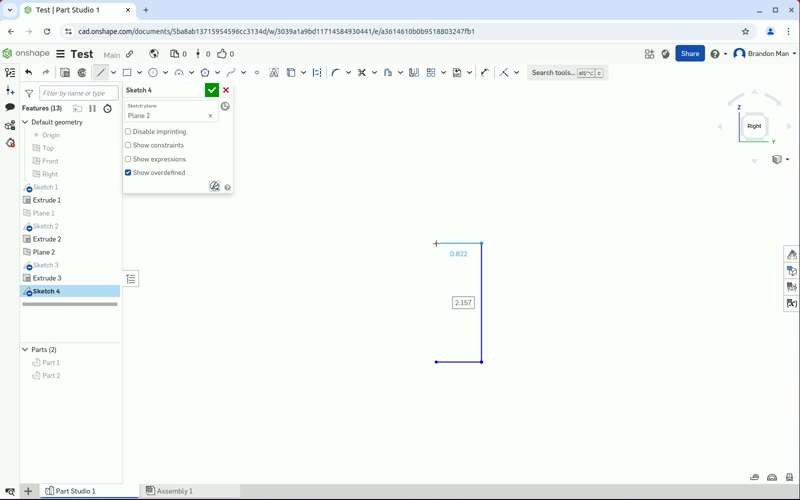
scroll(-6)
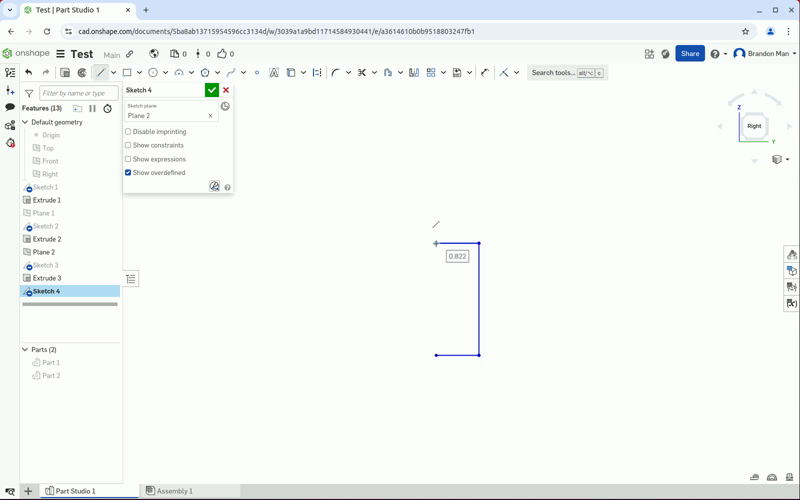
scroll(-6)
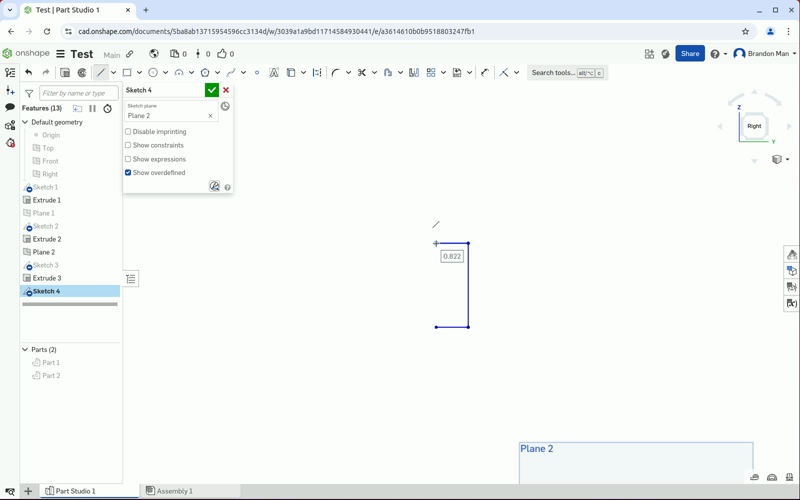
scroll(-6)
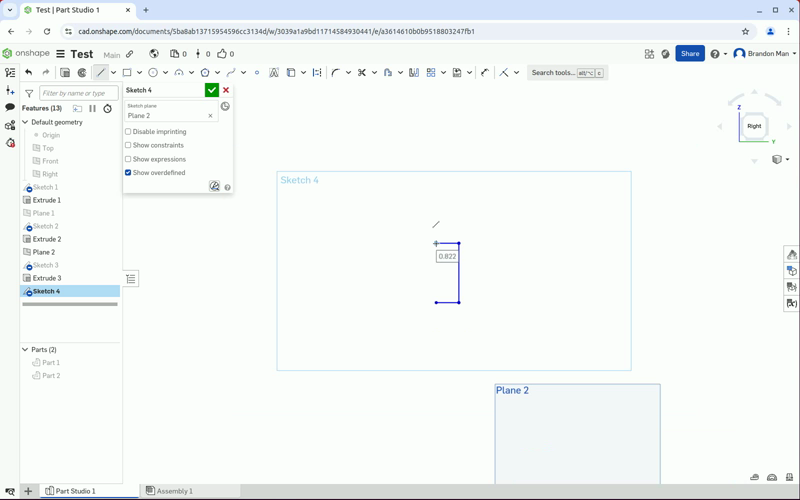
scroll(-6)
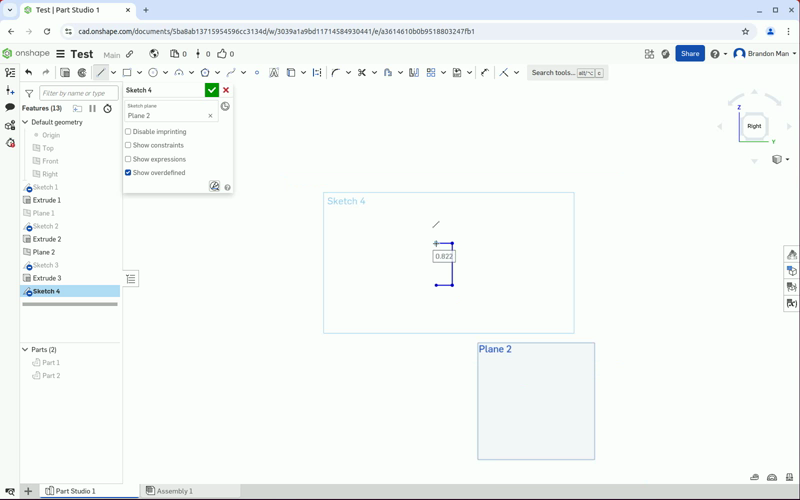
scroll(-6)
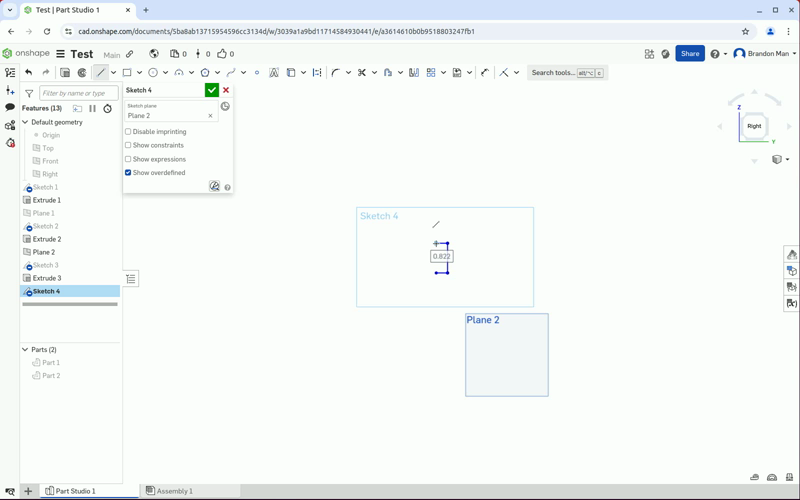
scroll(-6)
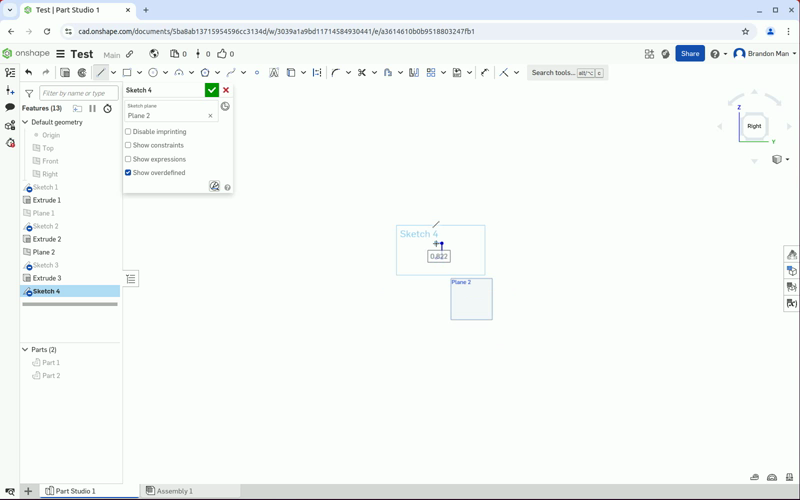
scroll(-6)
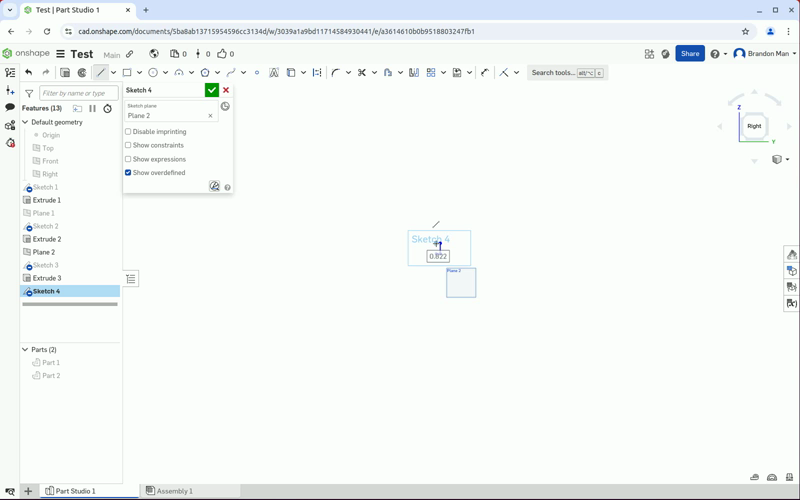
key_up(shift)
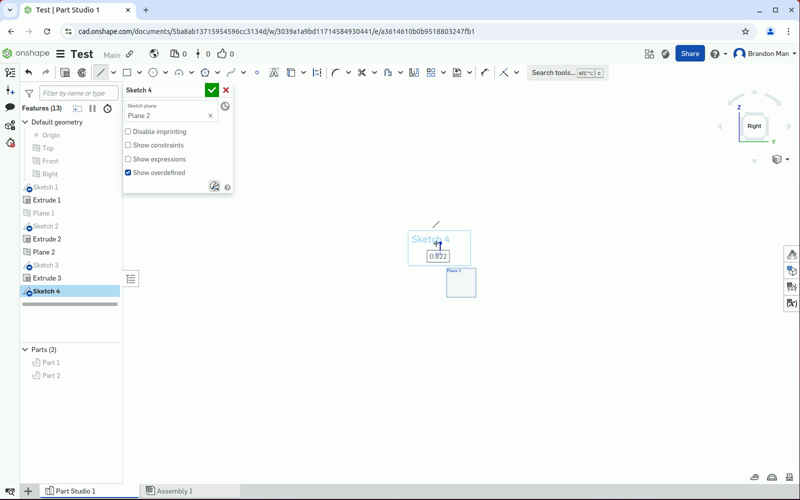
mouse_move(466, 243)
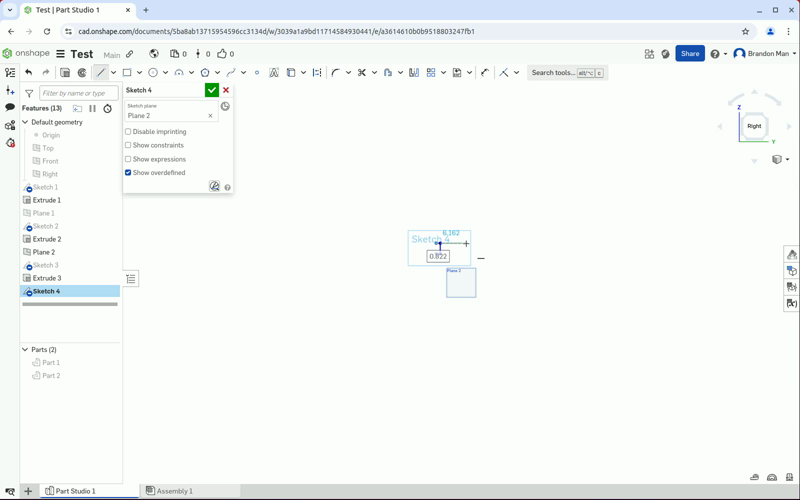
key_down(shift)
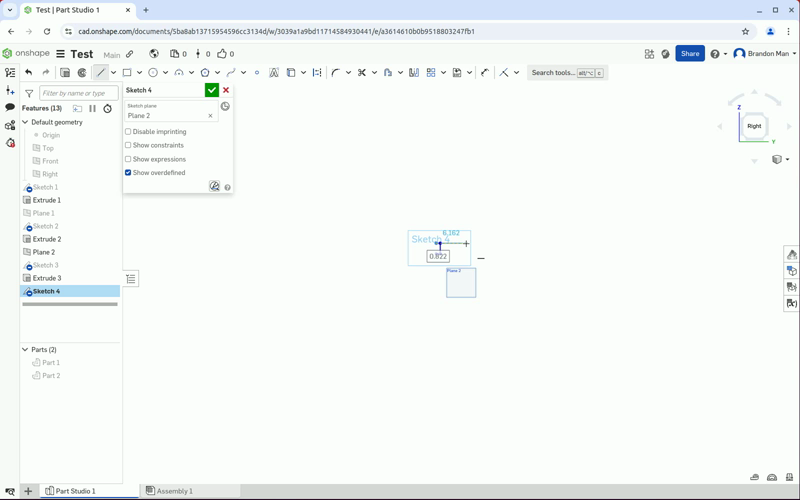
mouse_move(436, 253)
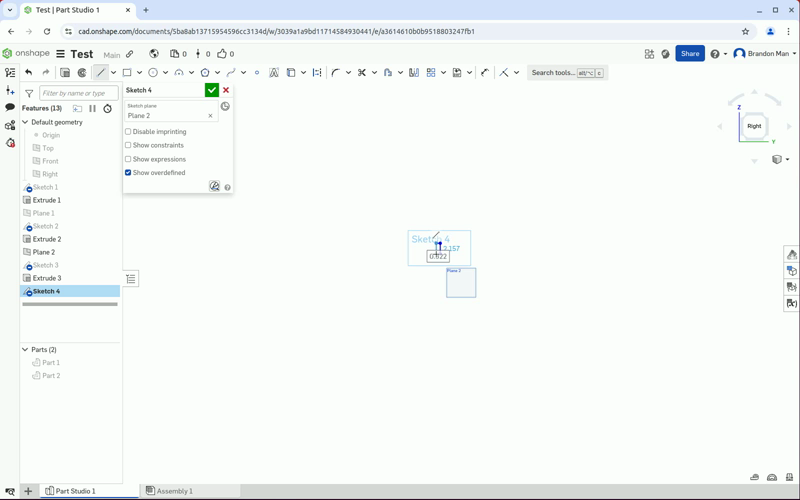
scroll(6)
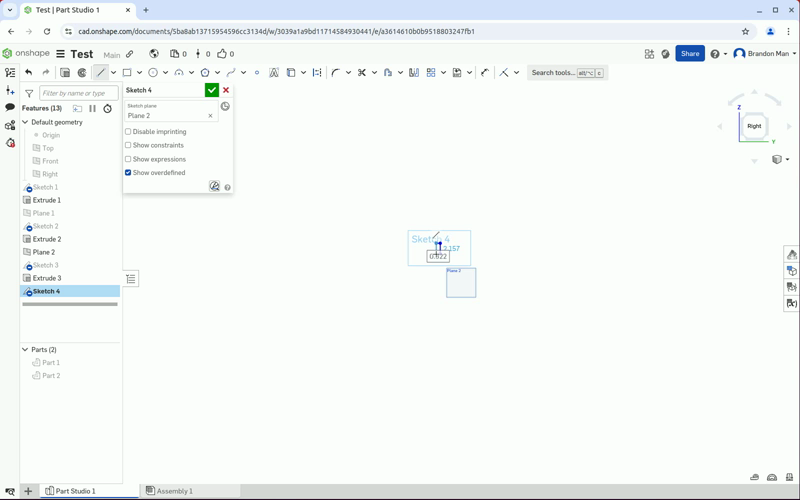
scroll(6)
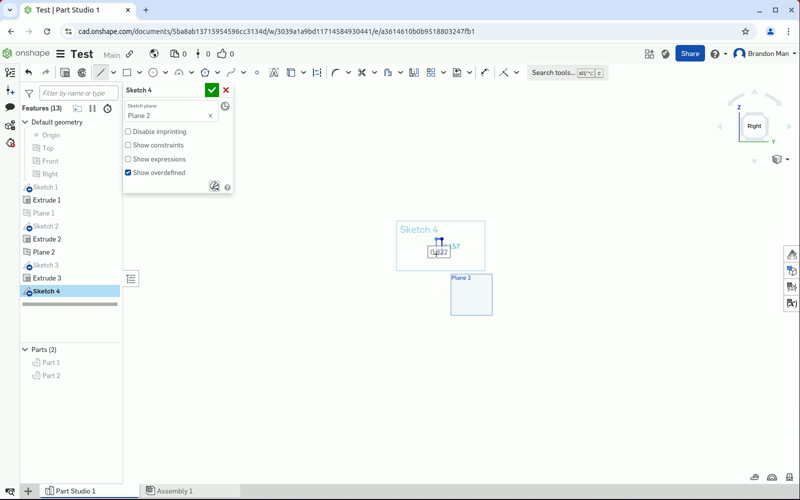
scroll(6)
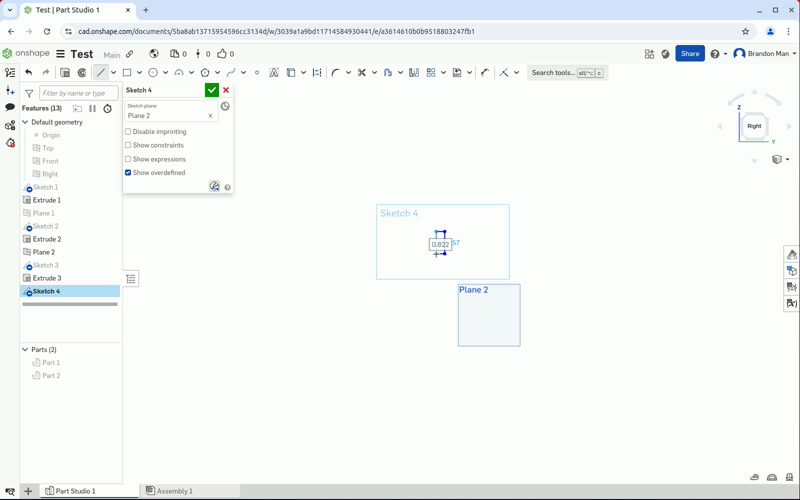
scroll(6)
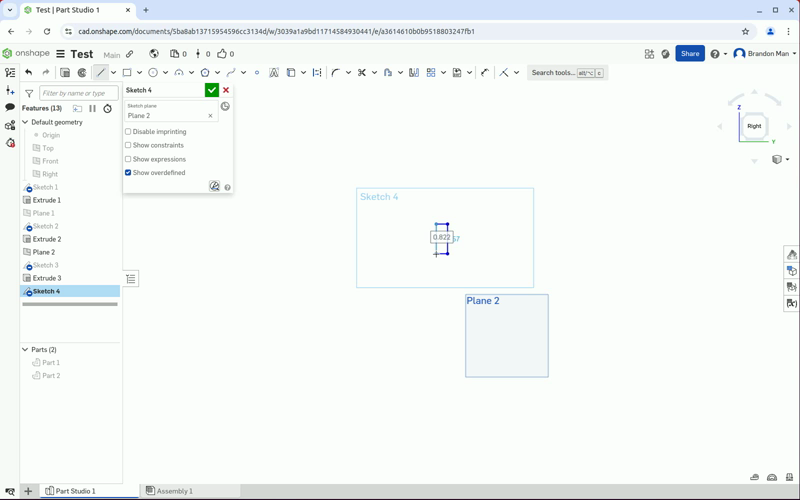
scroll(6)
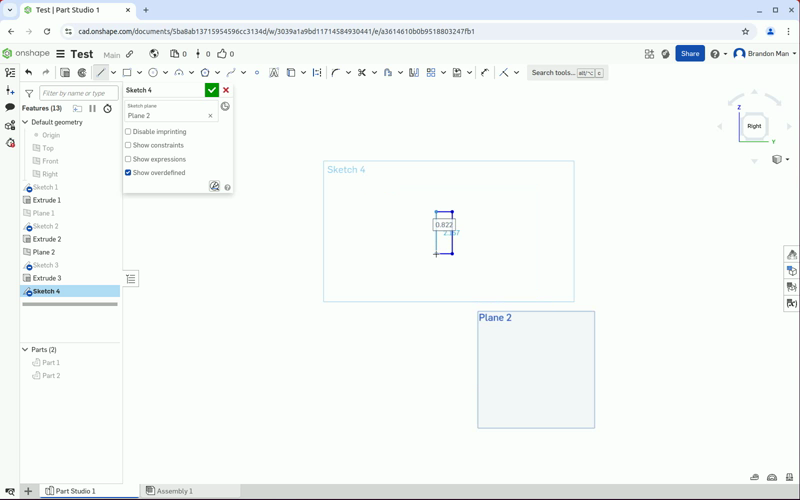
scroll(6)
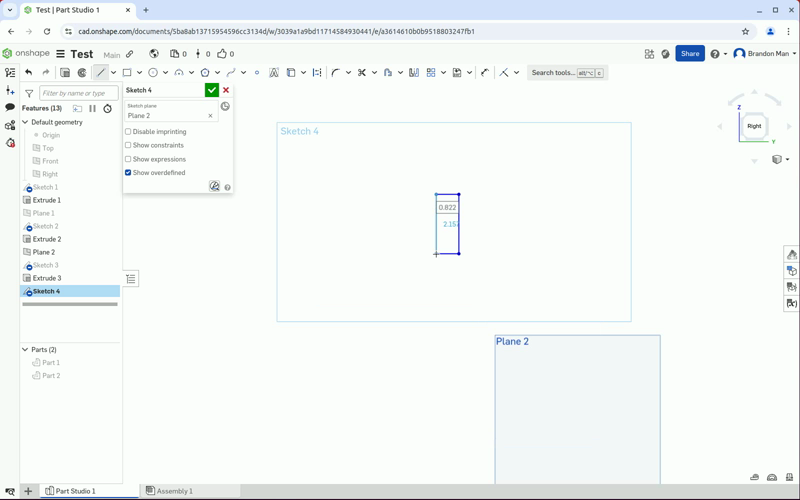
scroll(6)
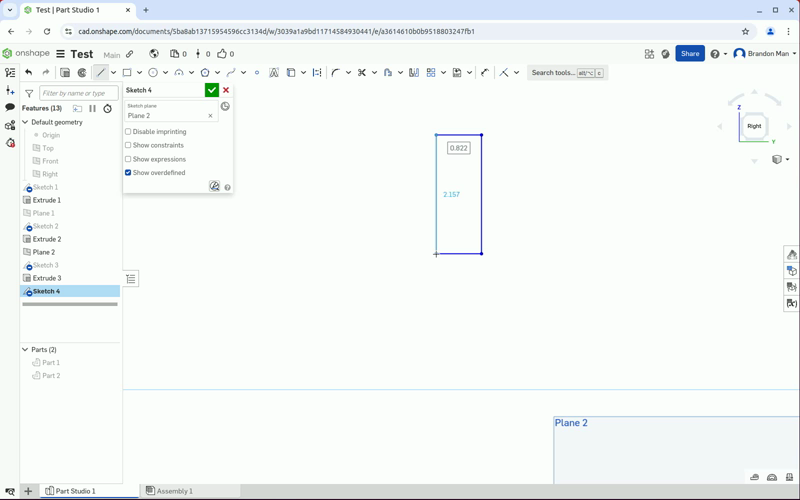
key_up(shift)
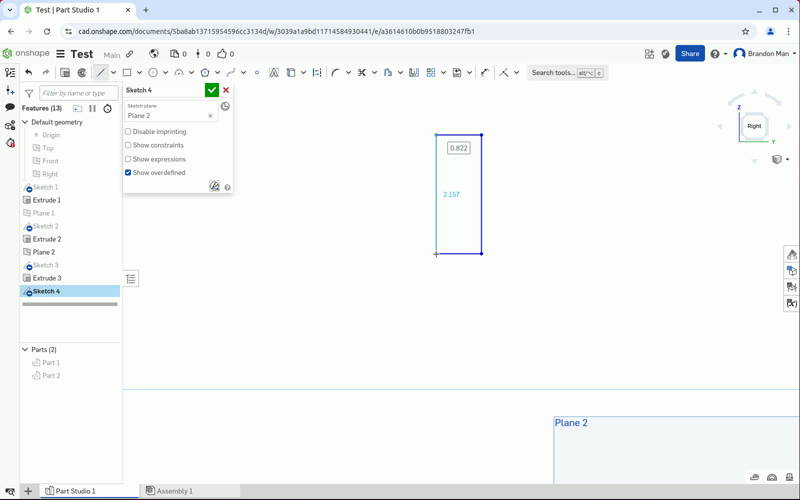
click(436, 253)
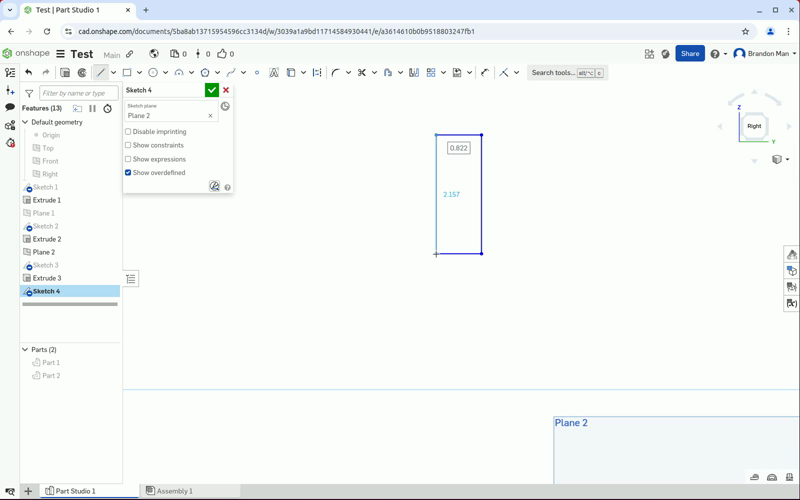
scroll(-6)
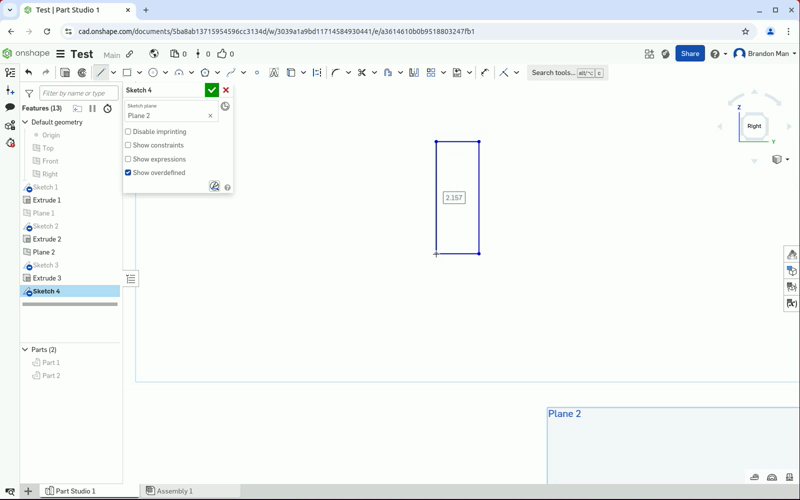
scroll(-6)
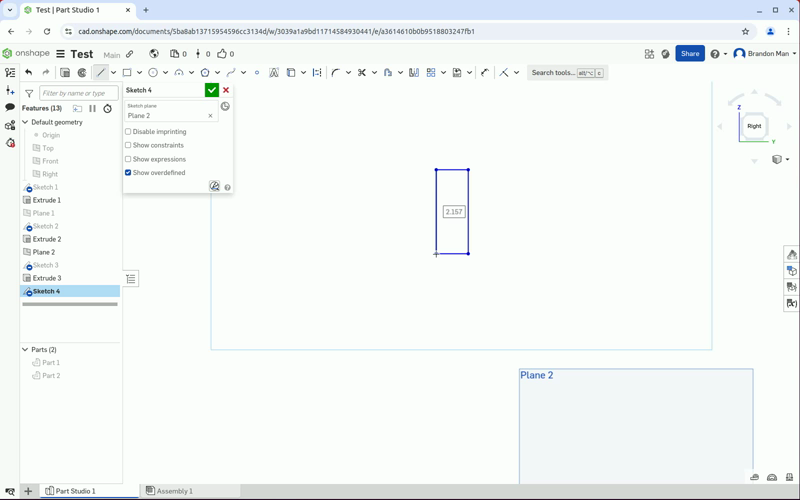
scroll(-6)
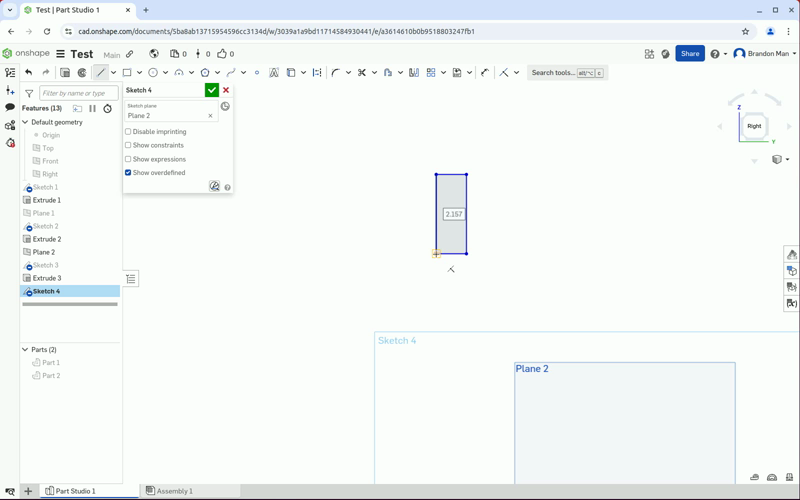
scroll(-6)
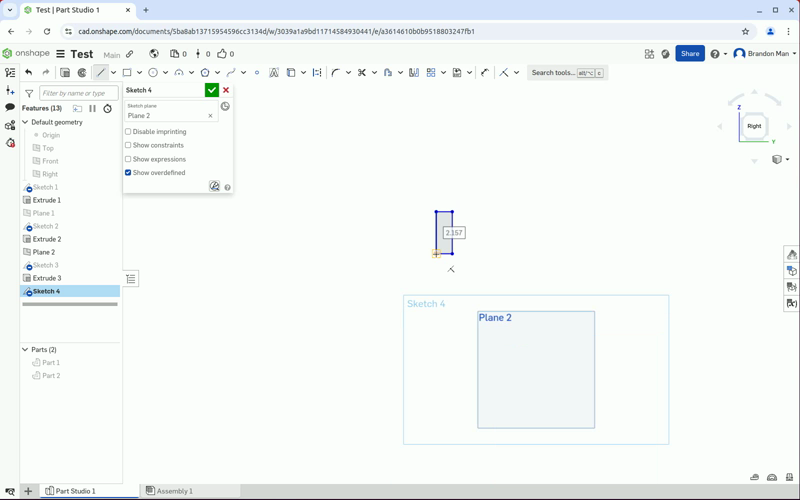
scroll(-6)
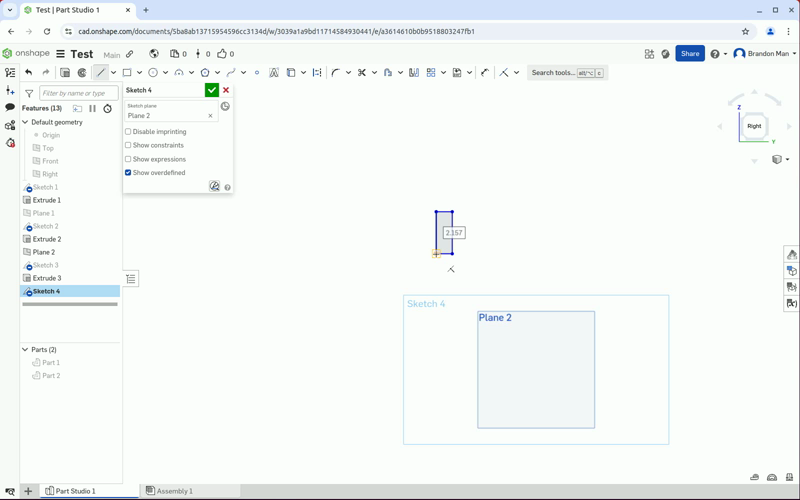
scroll(-6)
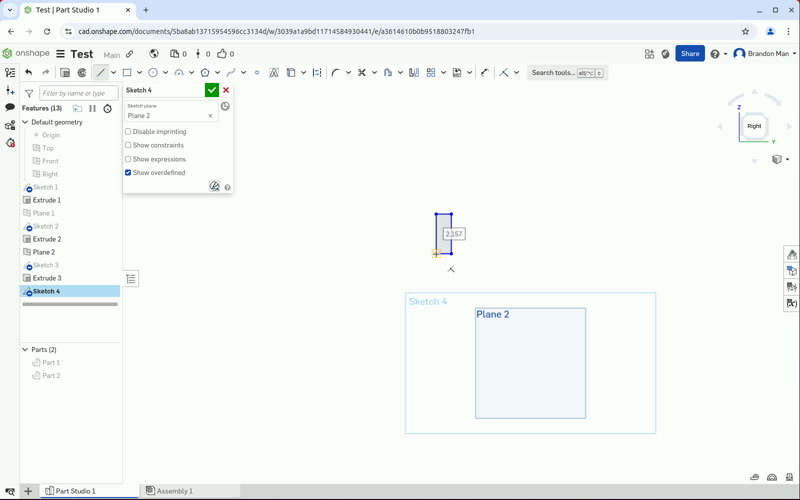
scroll(-6)
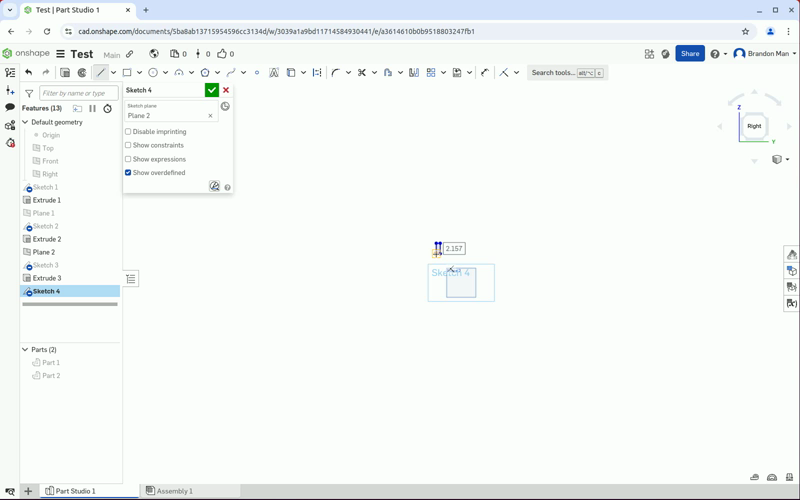
key(esc)
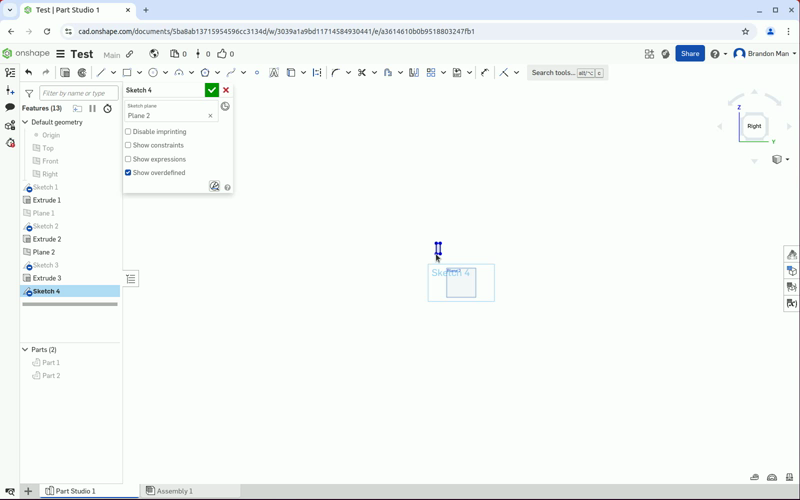
mouse_move(437, 249)
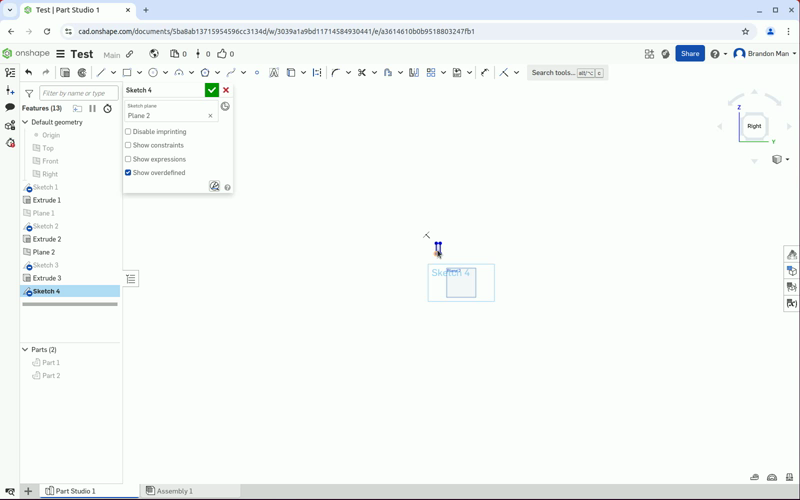
scroll(6)
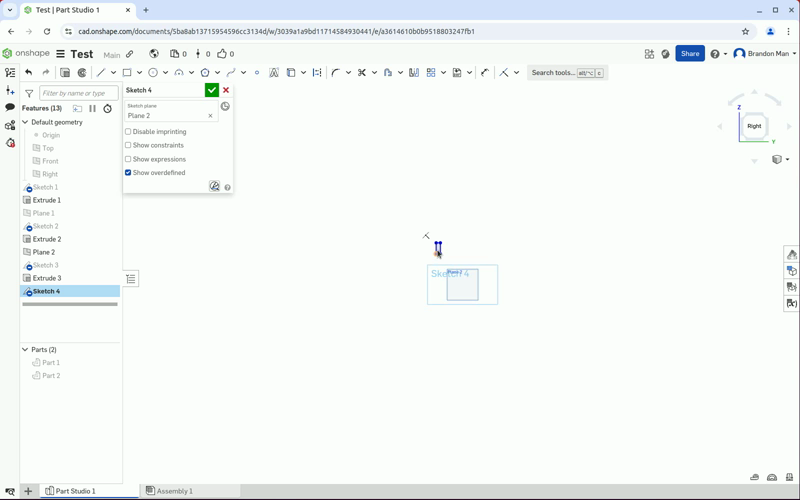
scroll(6)
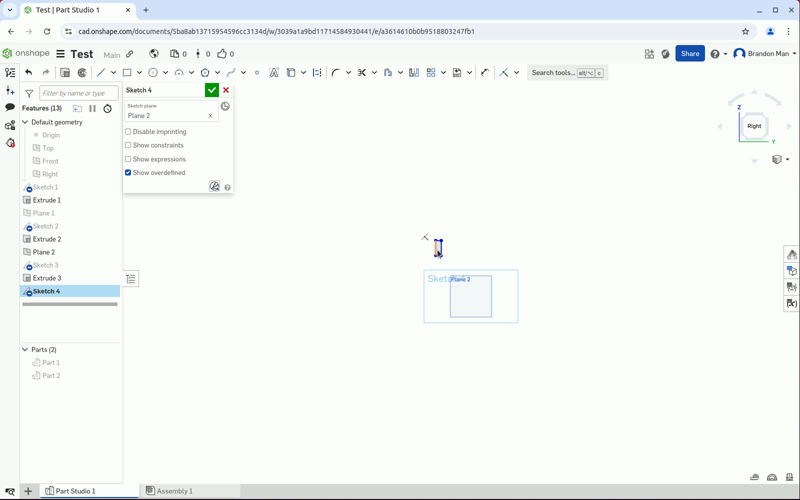
scroll(6)
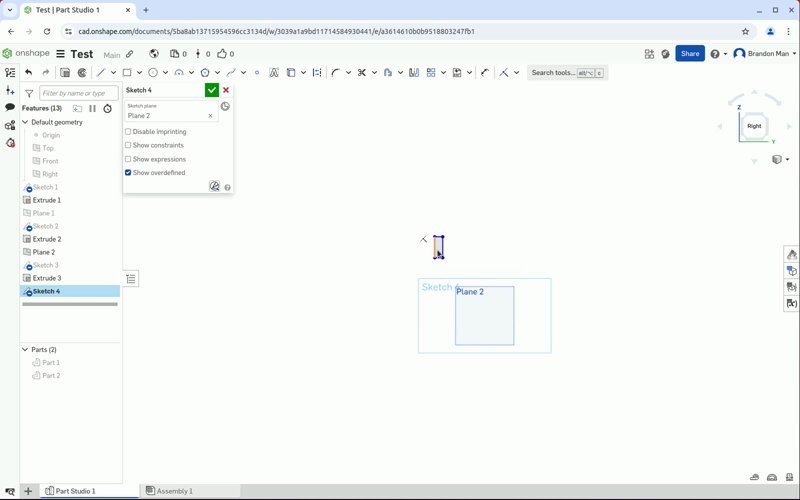
scroll(6)
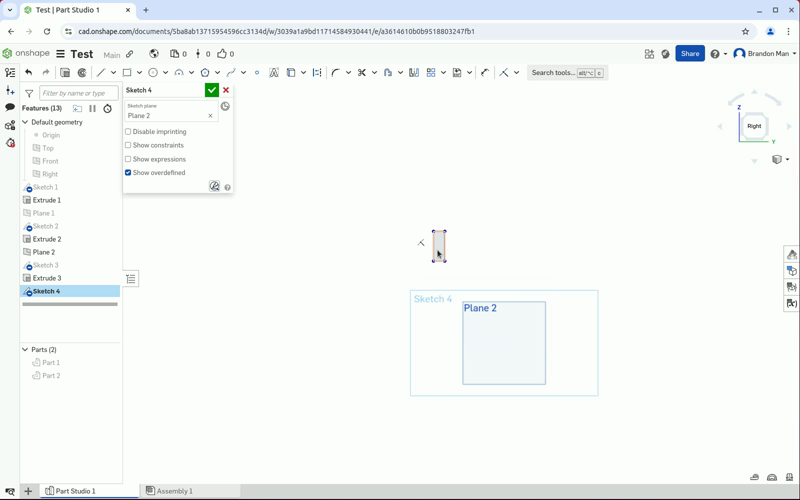
scroll(6)
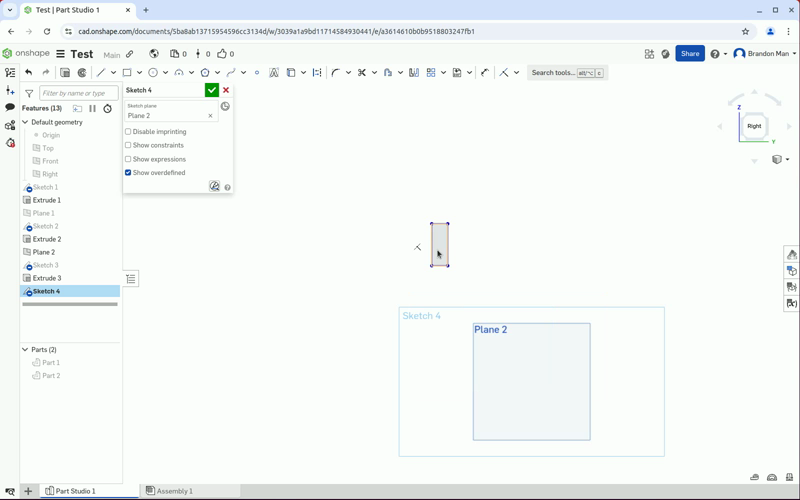
scroll(6)
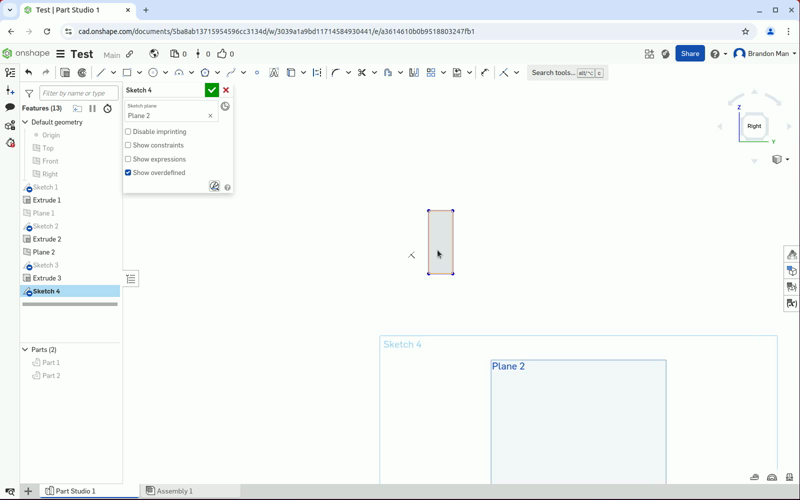
scroll(6)
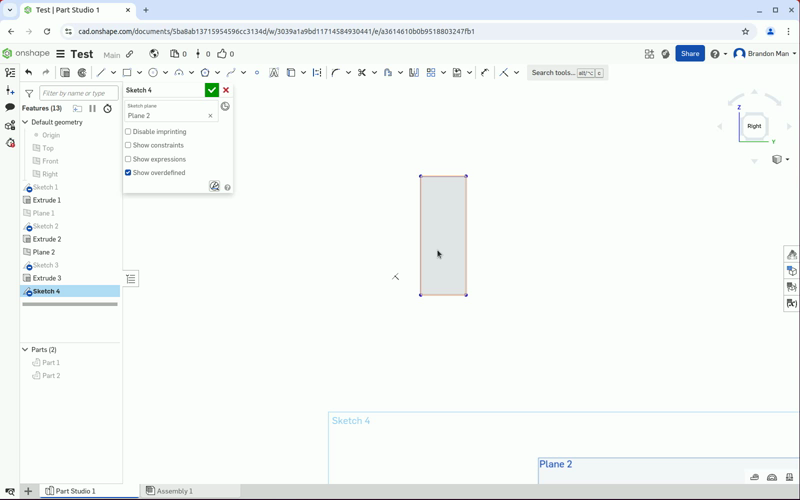
click(437, 249)
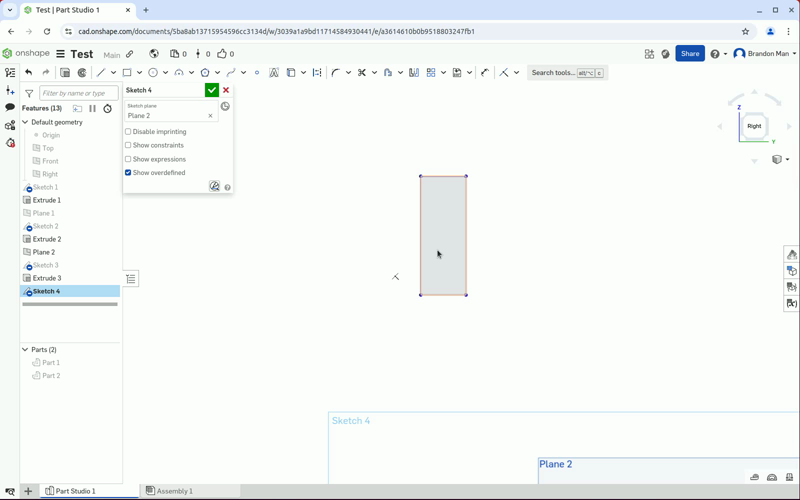
scroll(-6)
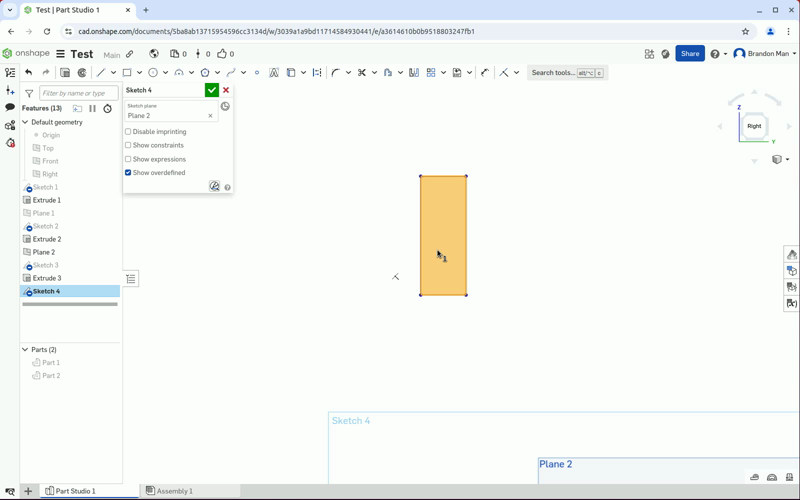
scroll(-6)
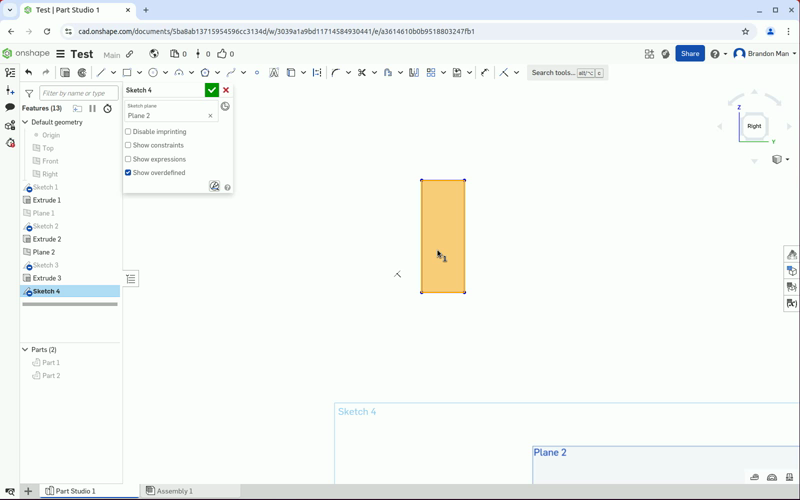
scroll(-6)
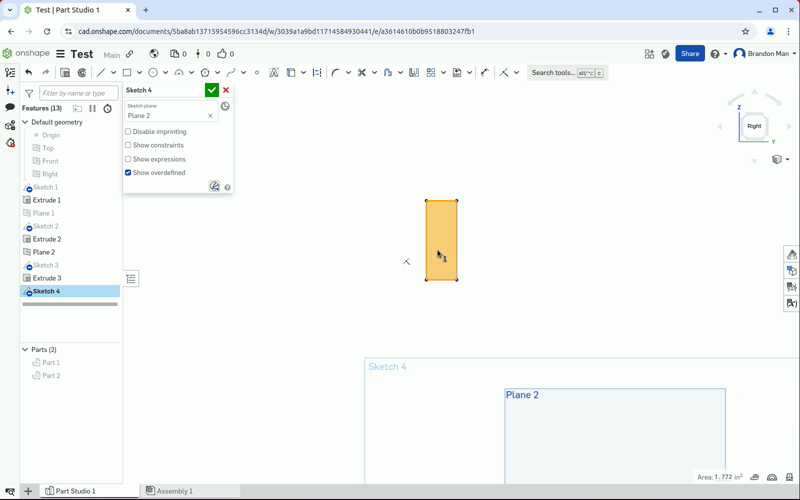
scroll(-6)
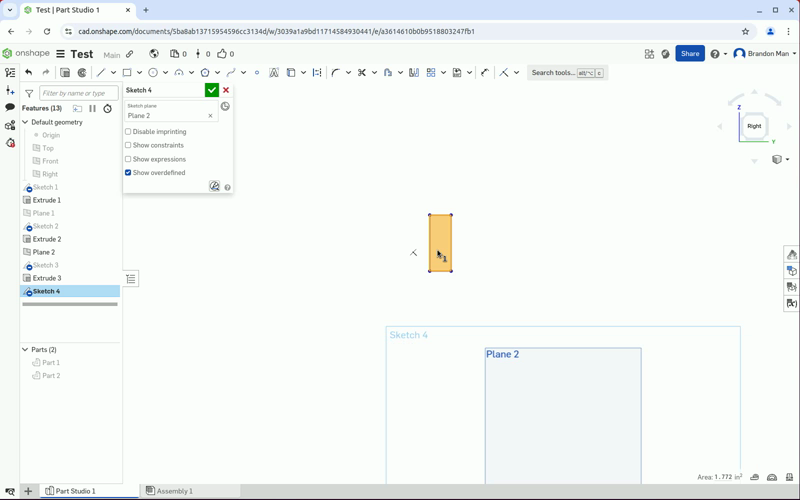
scroll(-6)
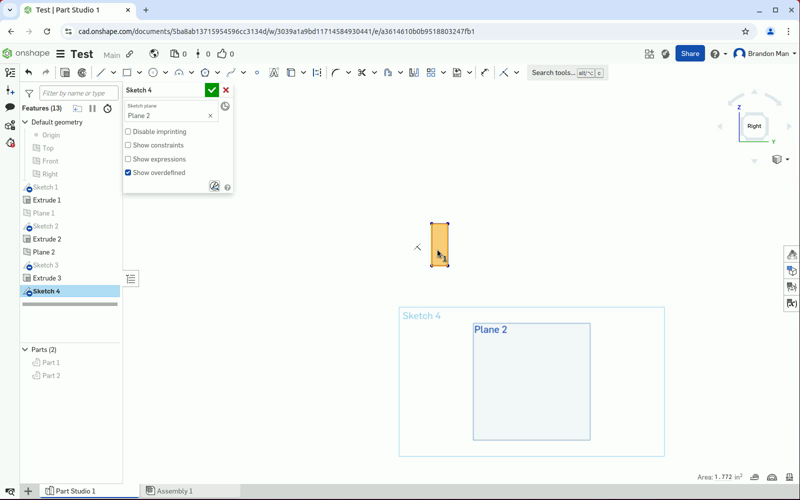
scroll(-6)
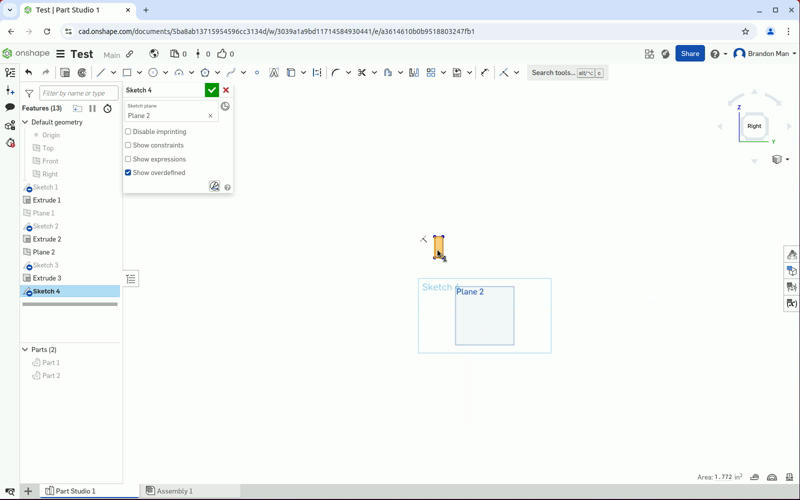
scroll(-6)
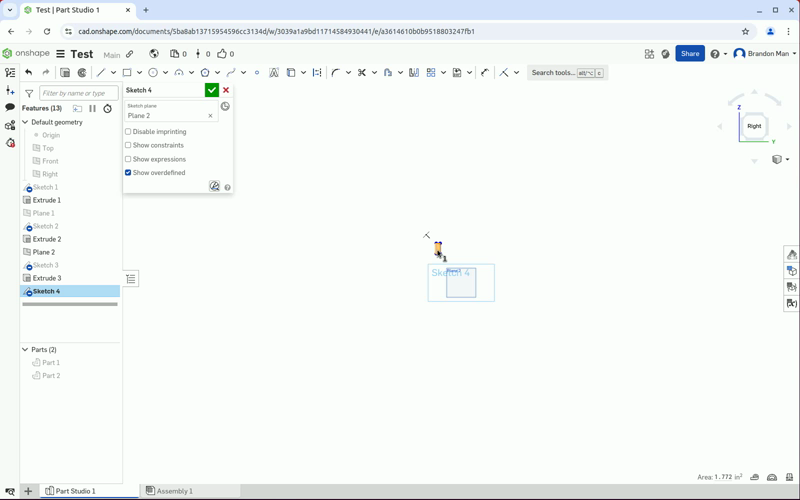
mouse_move(73, 352)
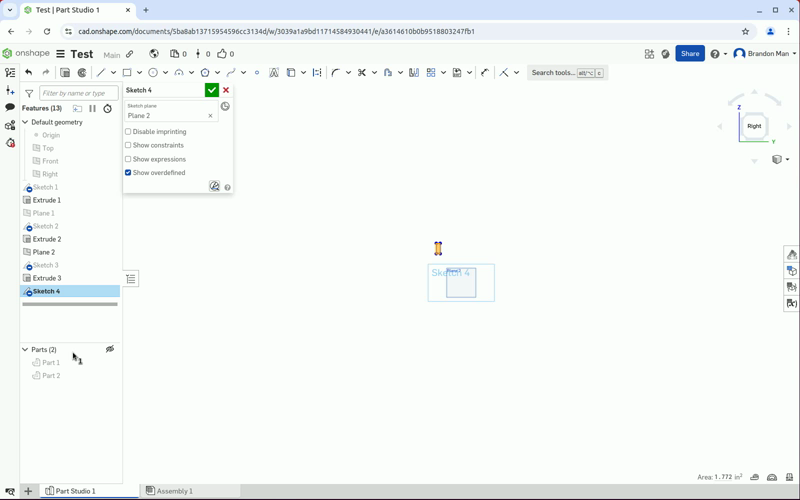
key(shift+y)
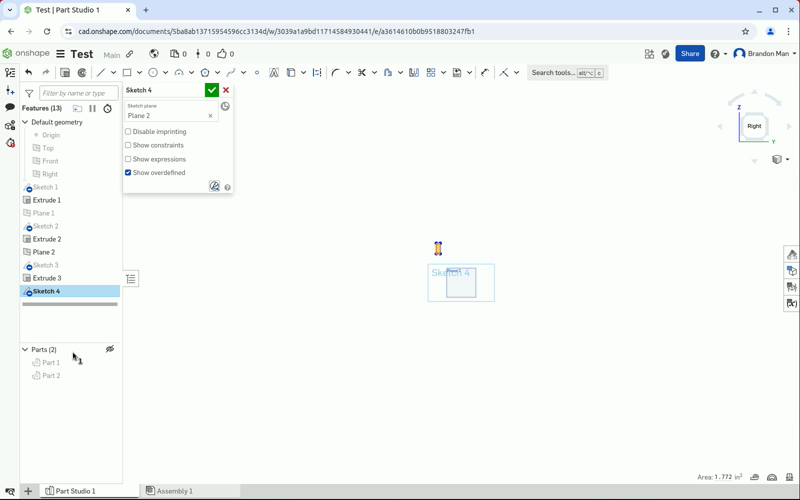
key(shift+e)
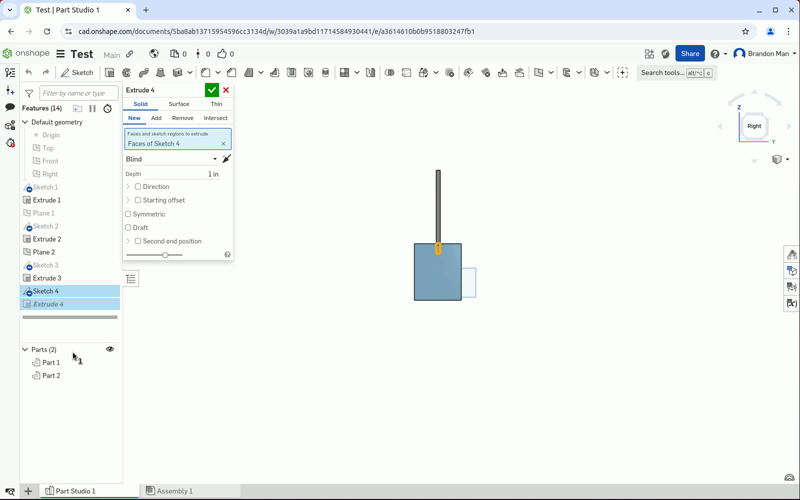
mouse_move(143, 106)
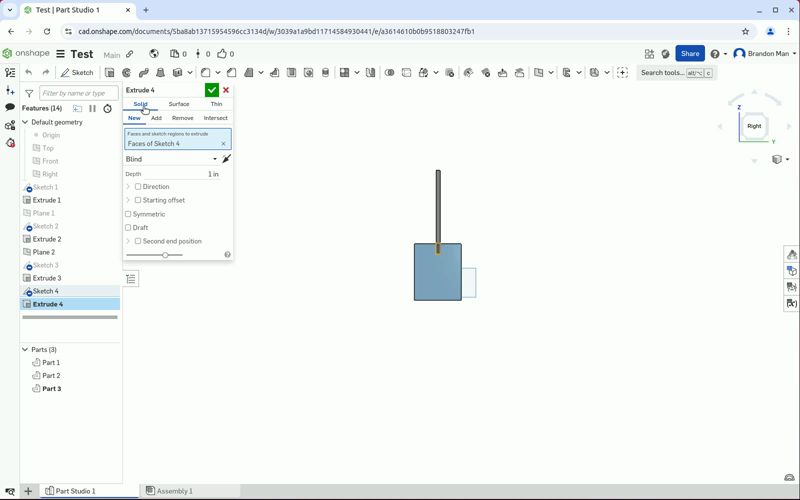
click(143, 106)
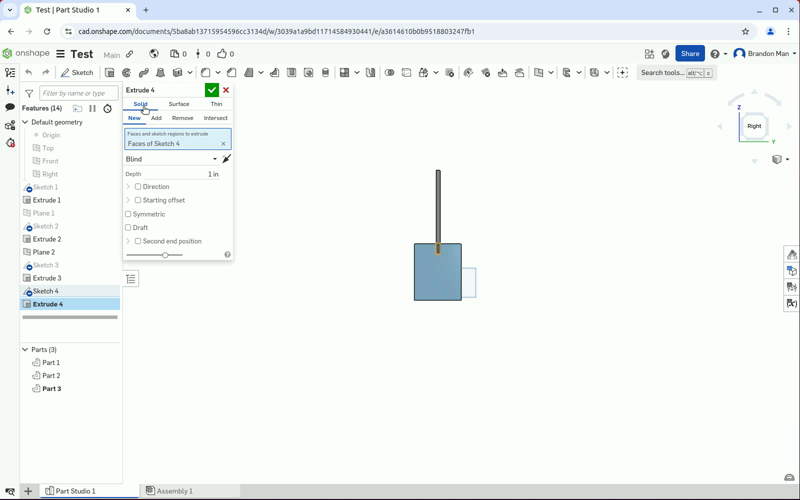
mouse_move(137, 120)
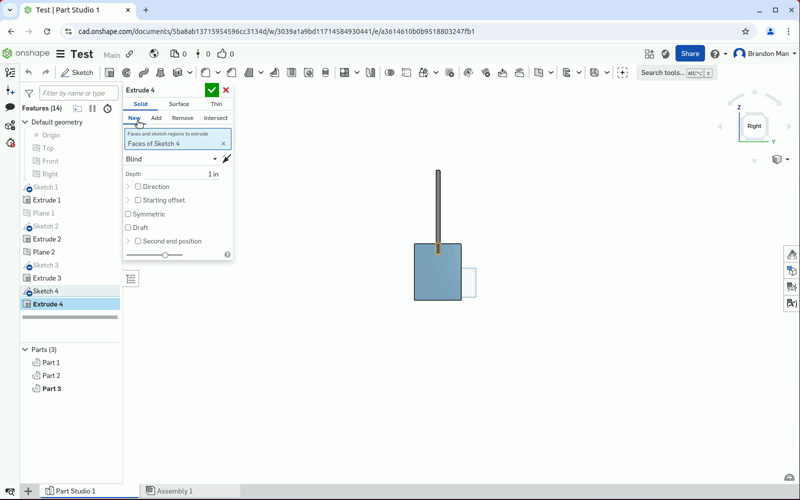
click(137, 120)
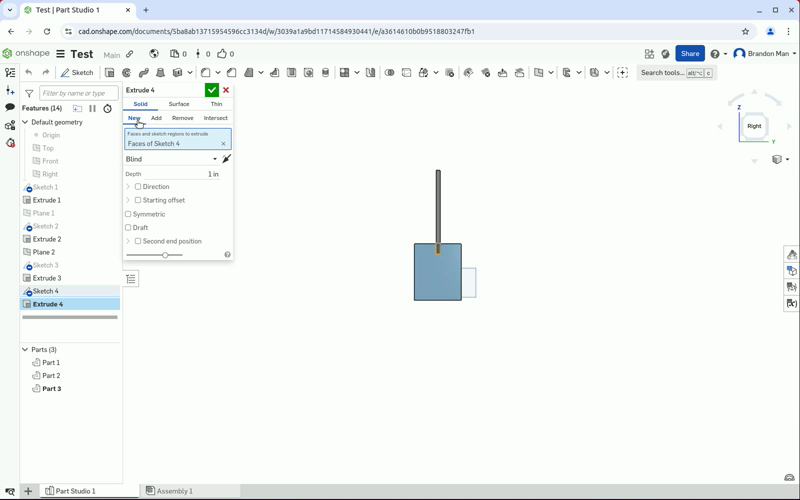
key(tab, 4)
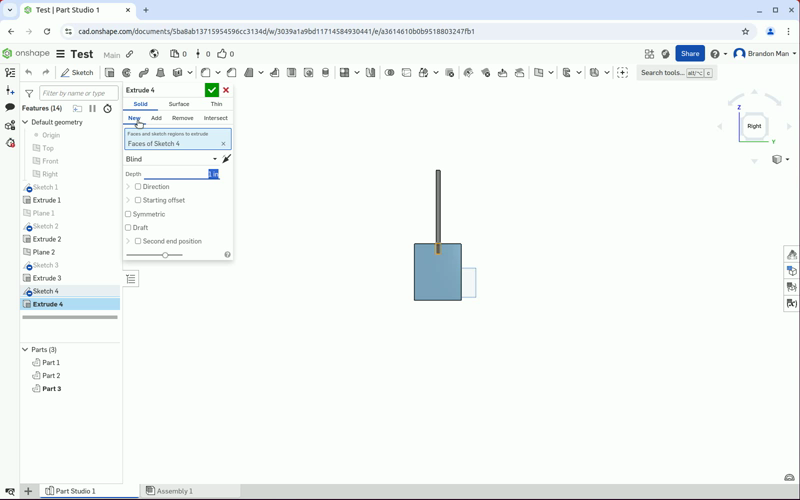
text(0.963)
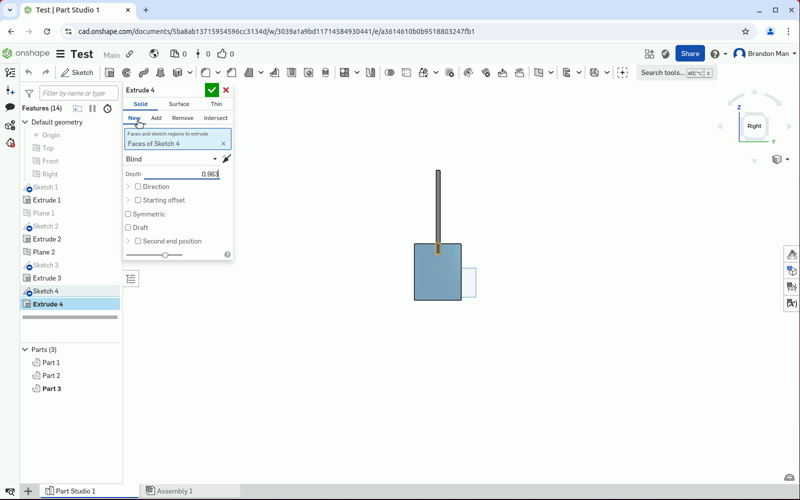
key(enter)
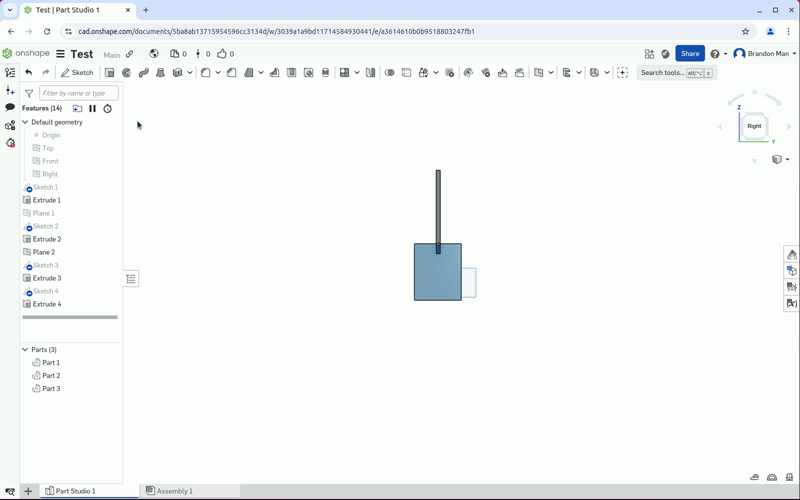
key(shift+h)
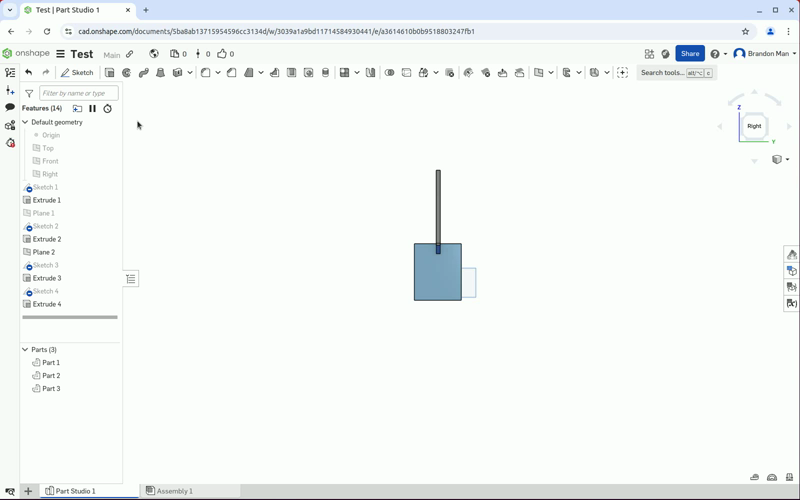
key(shift+h)
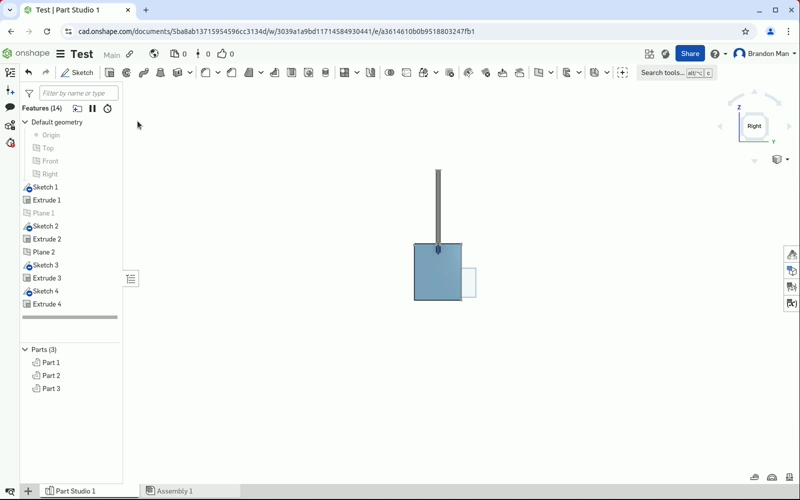
key(shift+7)
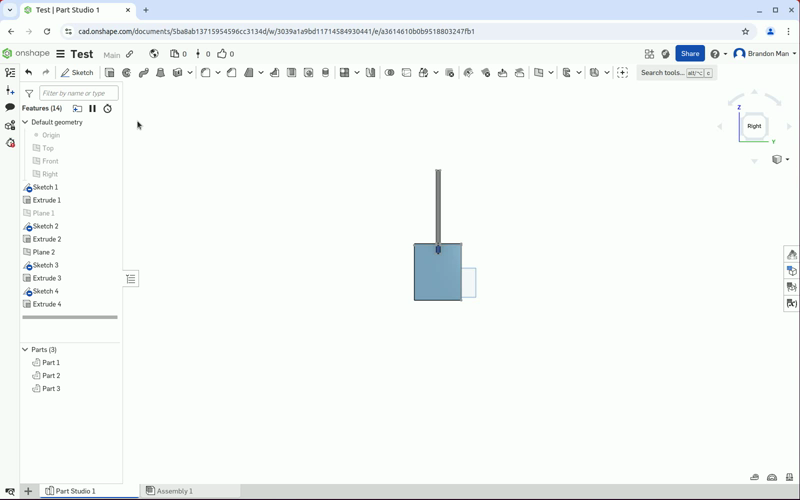
key(right, 2)
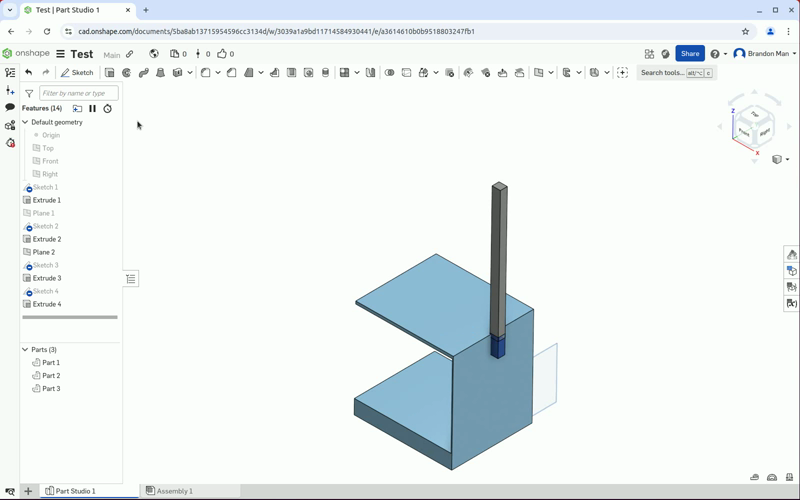
key(down, 2)
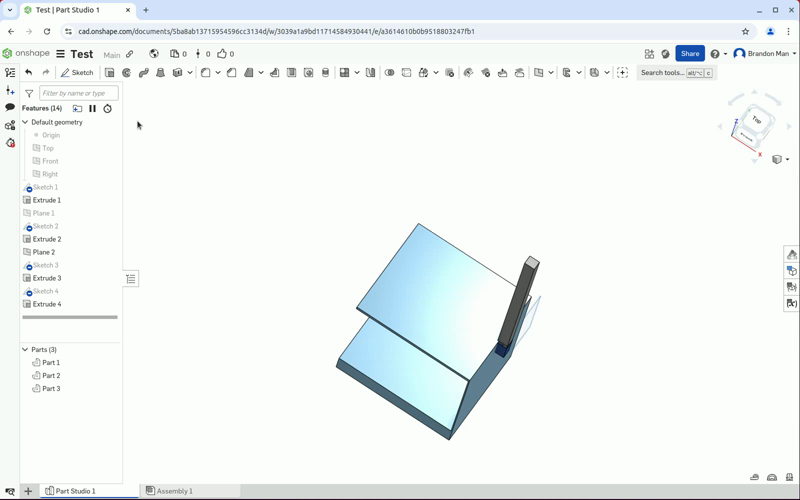
key(up, 2)
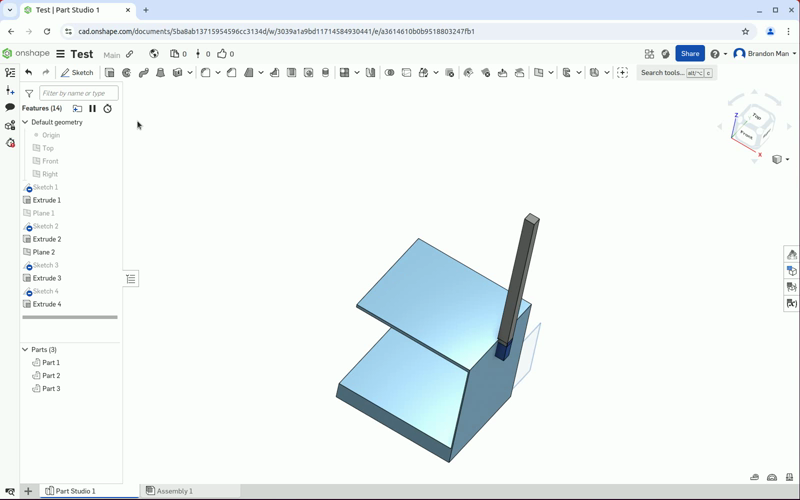
key(left, 2)
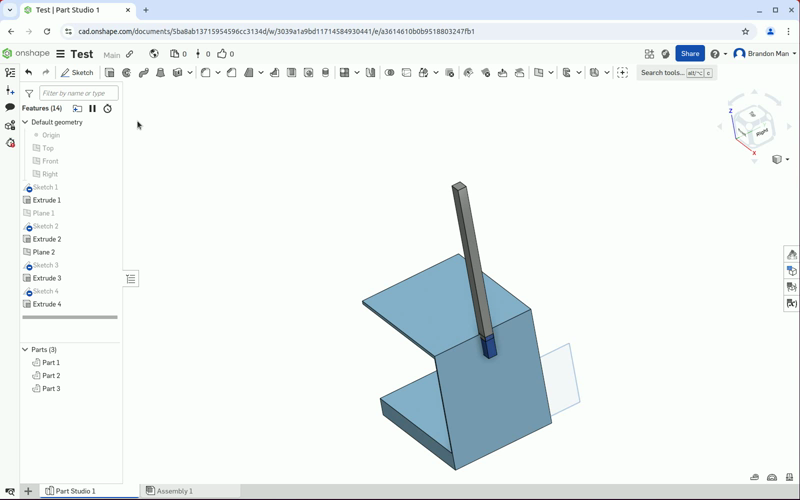
mouse_move(73, 189)
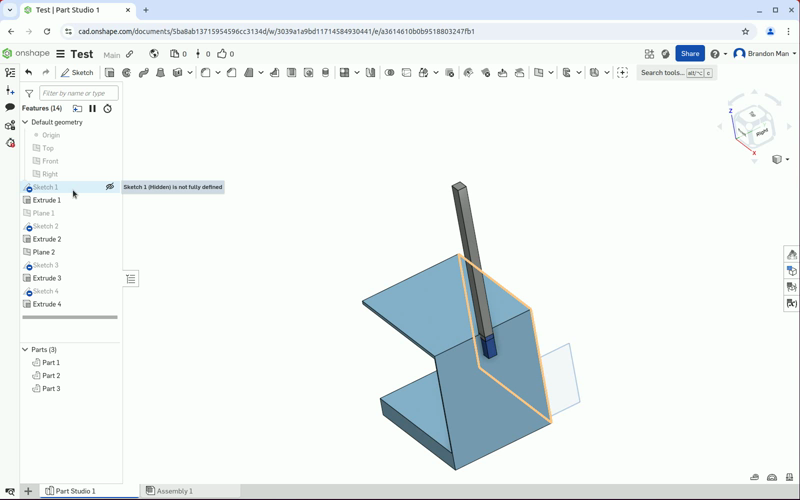
click(73, 189)